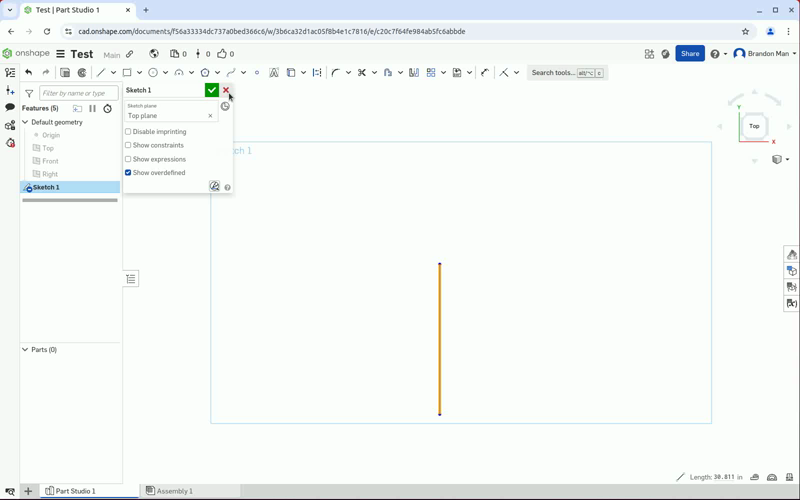
key(shift+h)
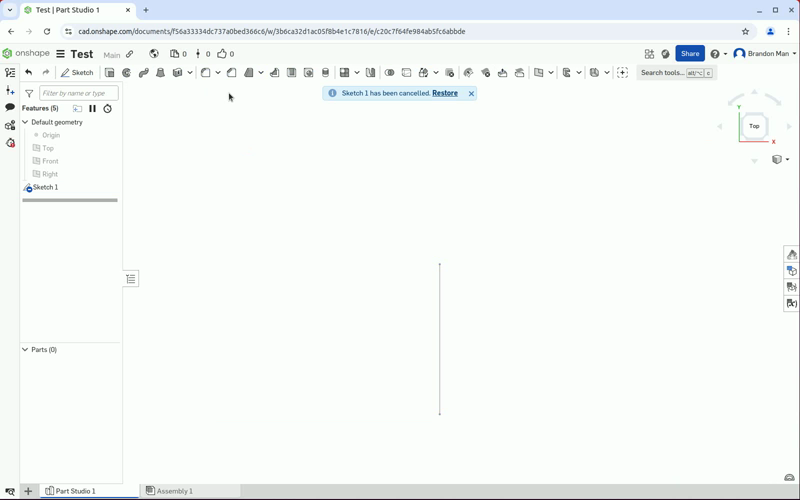
key(shift+s)
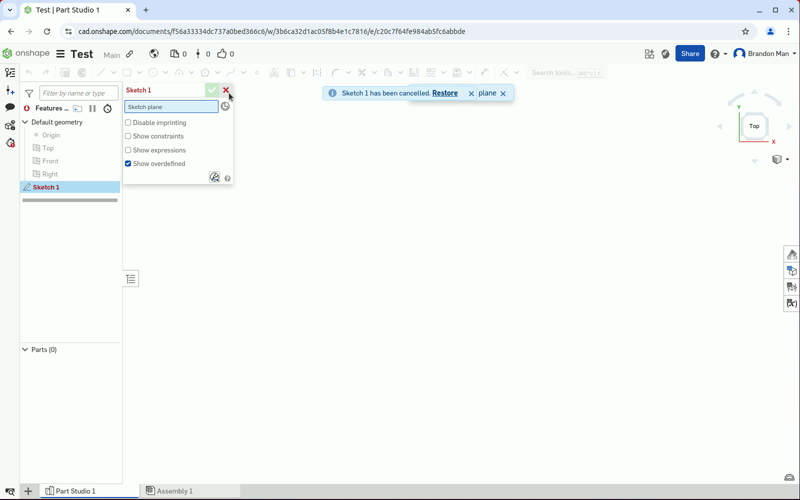
mouse_move(73, 150)
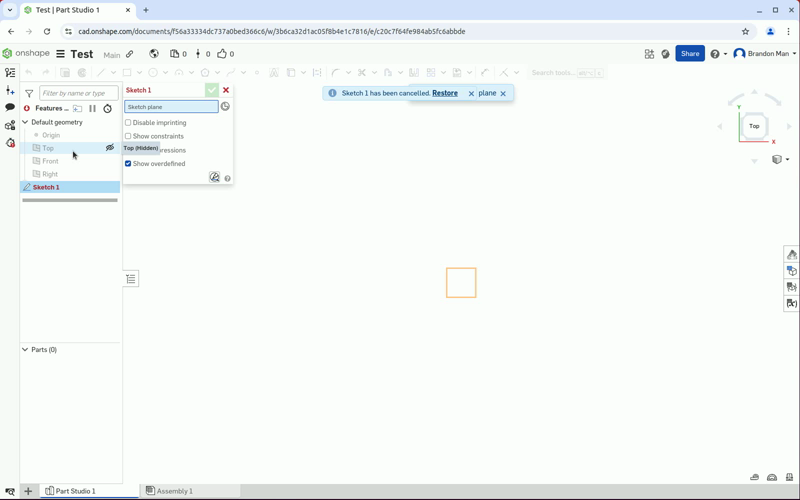
click(73, 150)
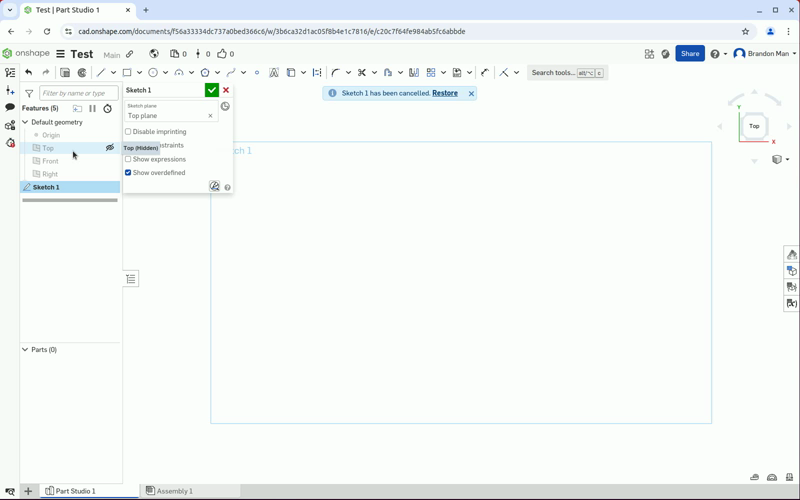
mouse_move(73, 352)
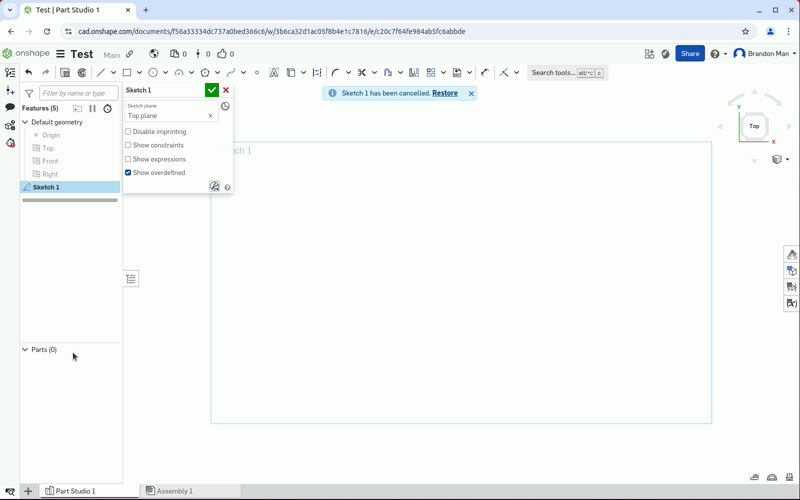
key(y)
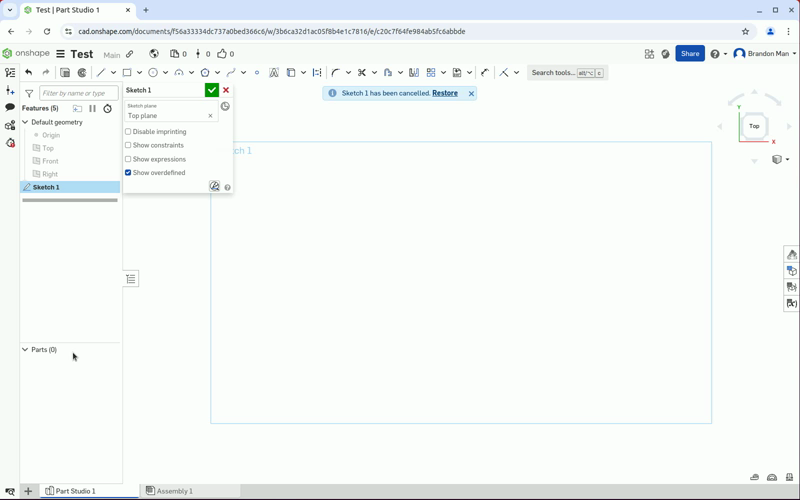
key(l)
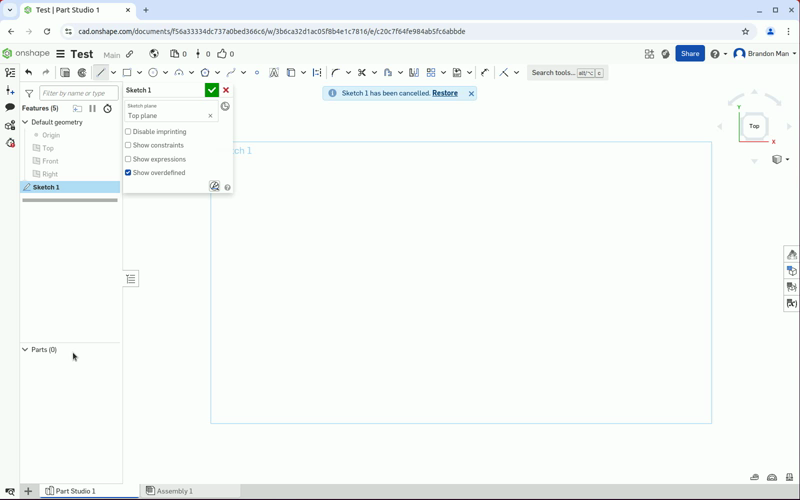
key_down(shift)
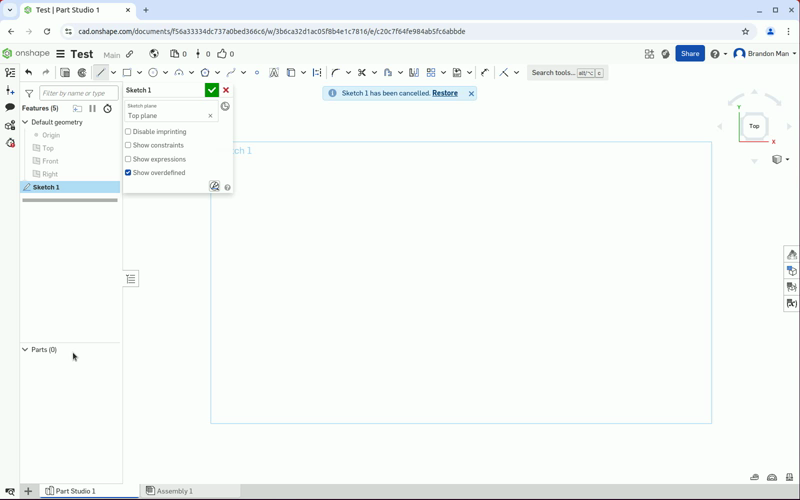
mouse_move(440, 395)
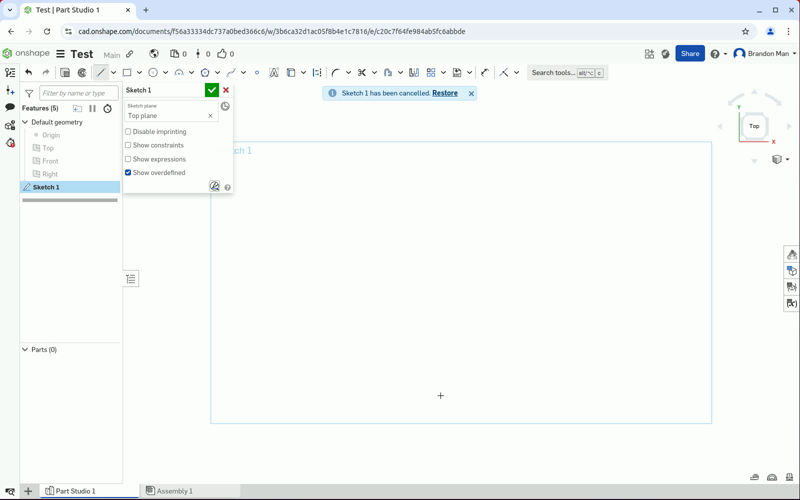
click(440, 395)
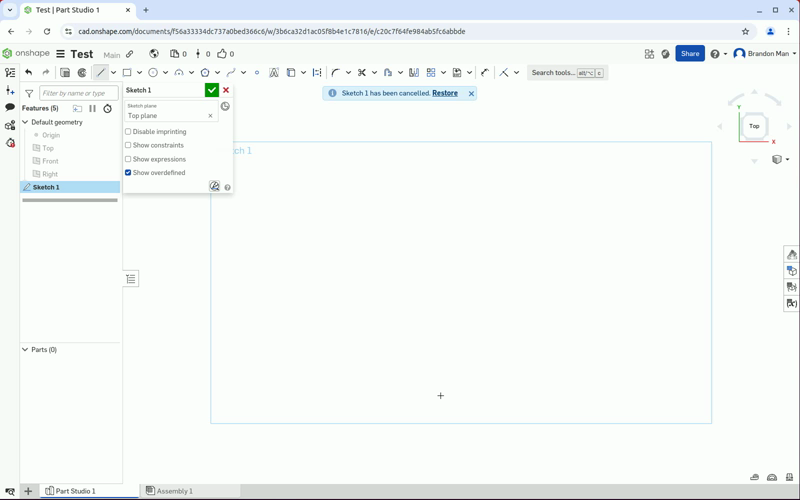
key_up(shift)
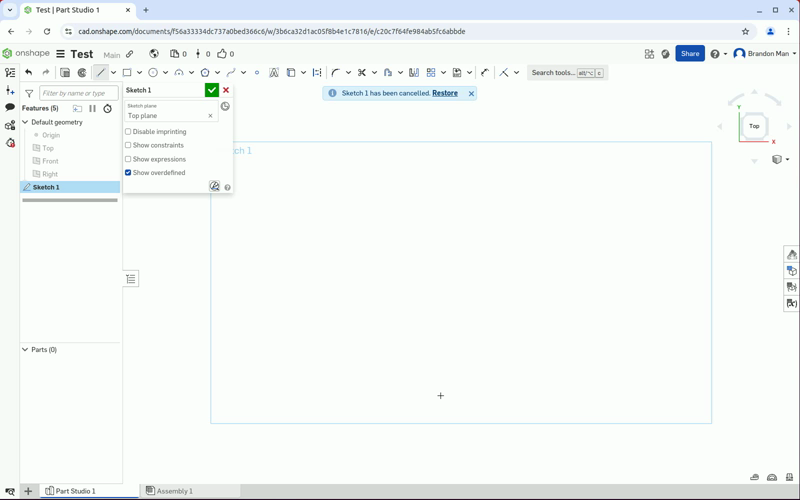
key_down(shift)
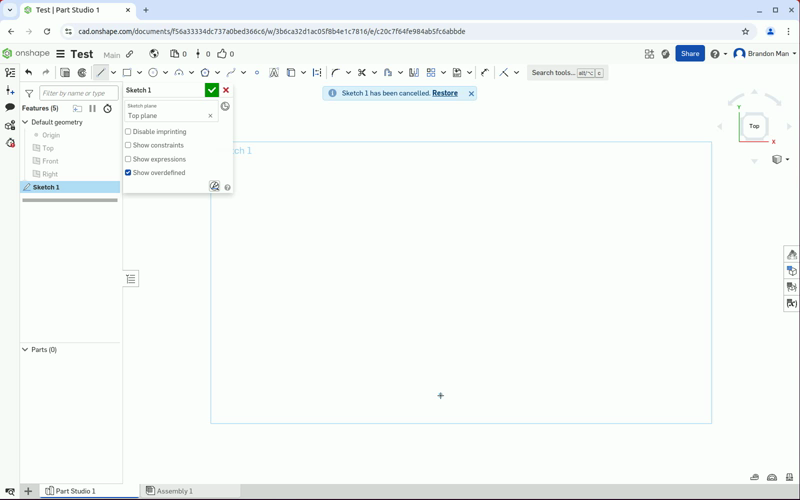
mouse_move(470, 395)
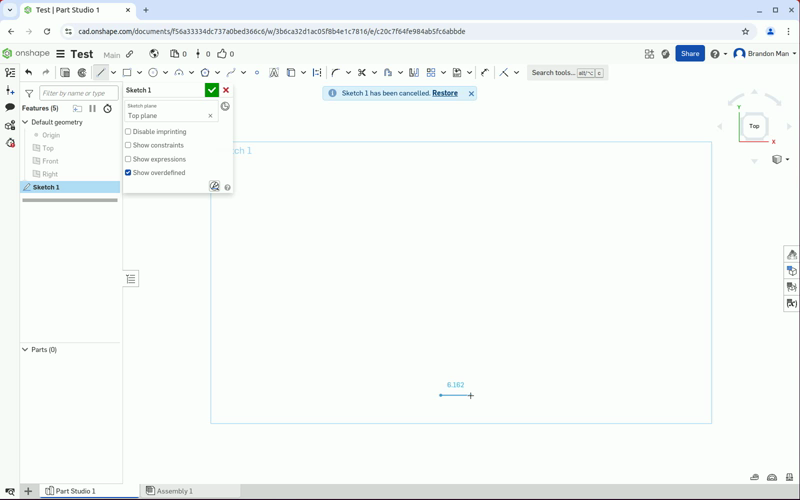
mouse_move(447, 395)
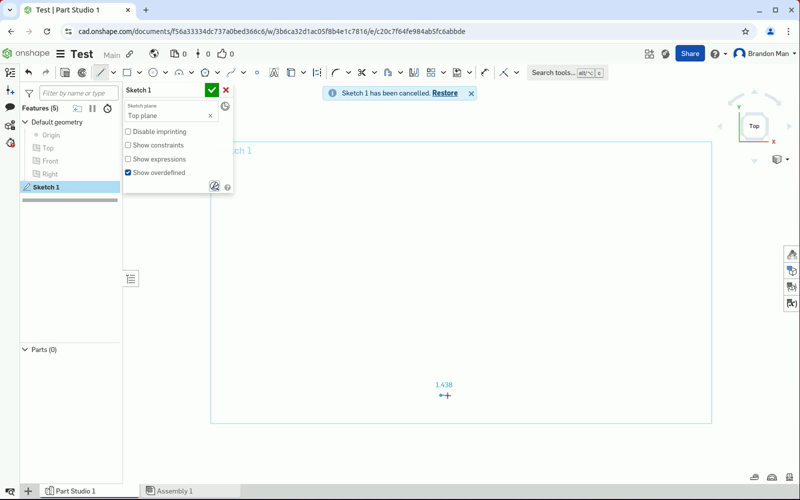
scroll(6)
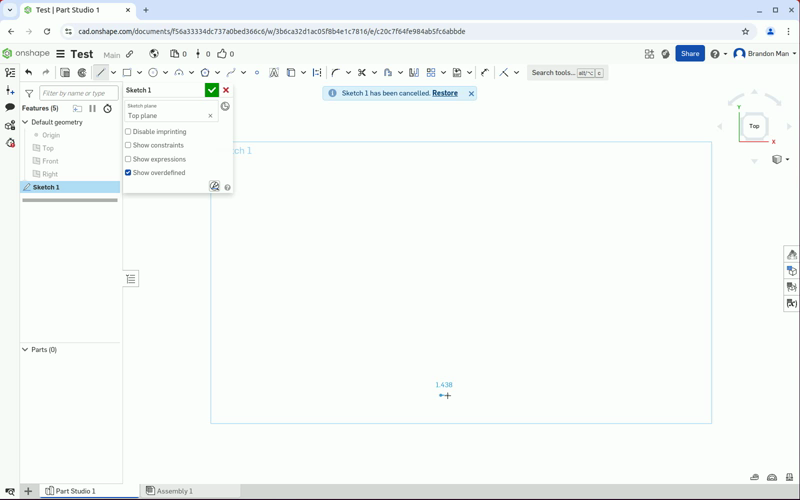
scroll(6)
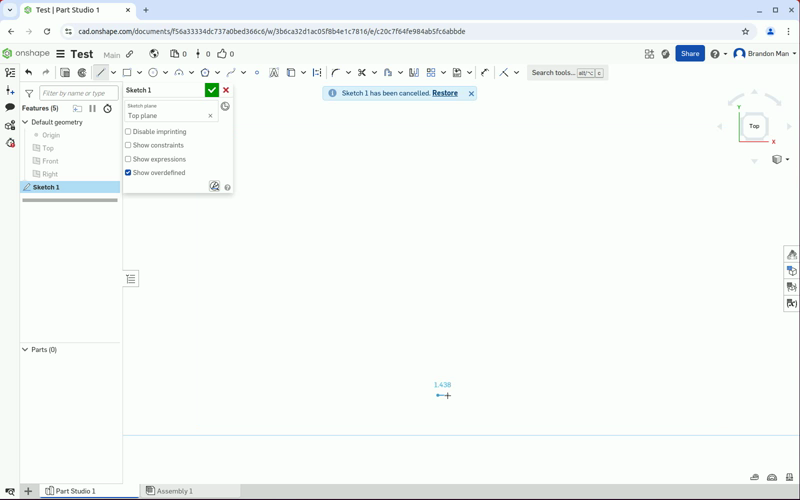
scroll(6)
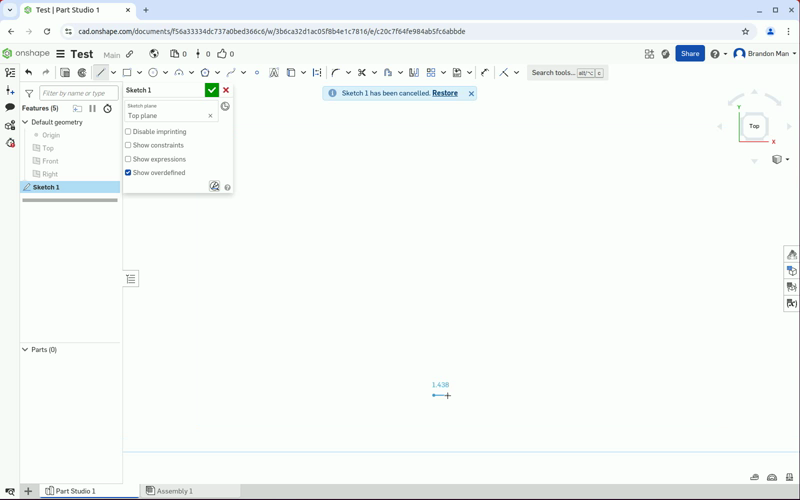
scroll(6)
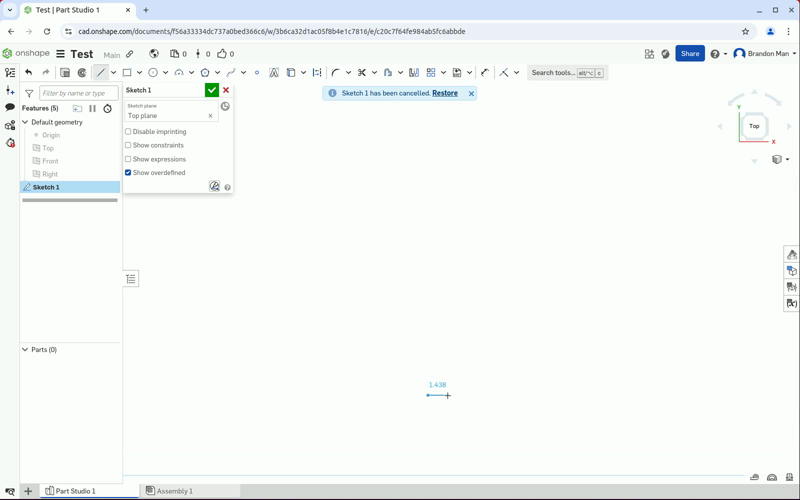
scroll(6)
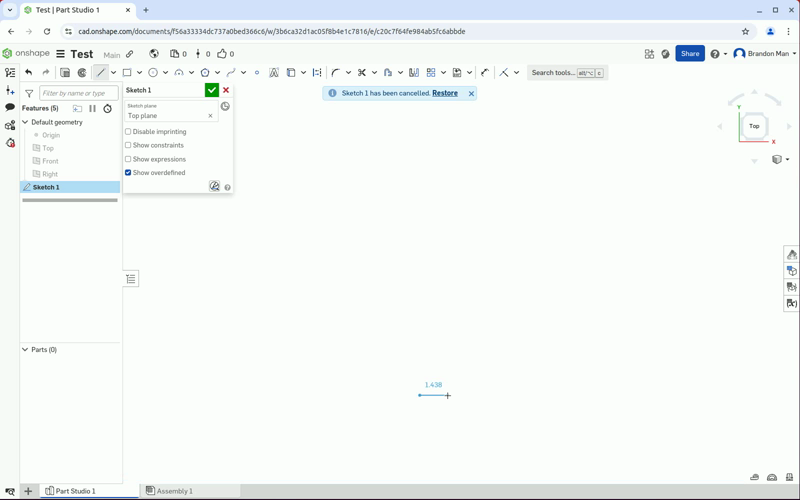
scroll(6)
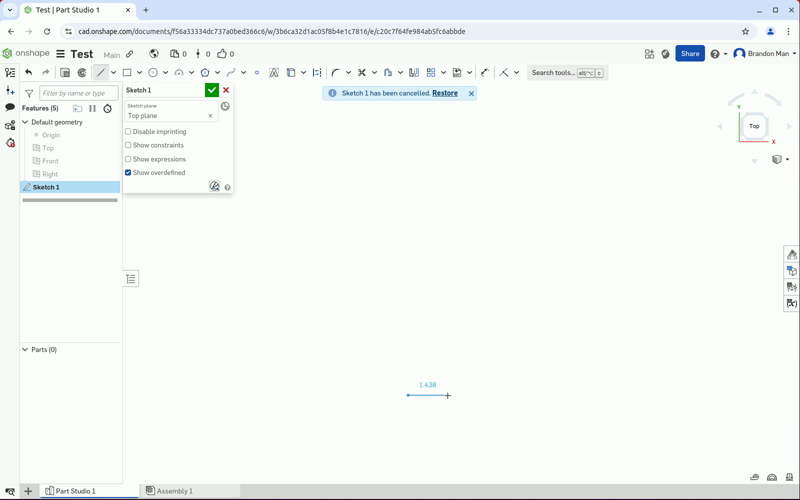
scroll(6)
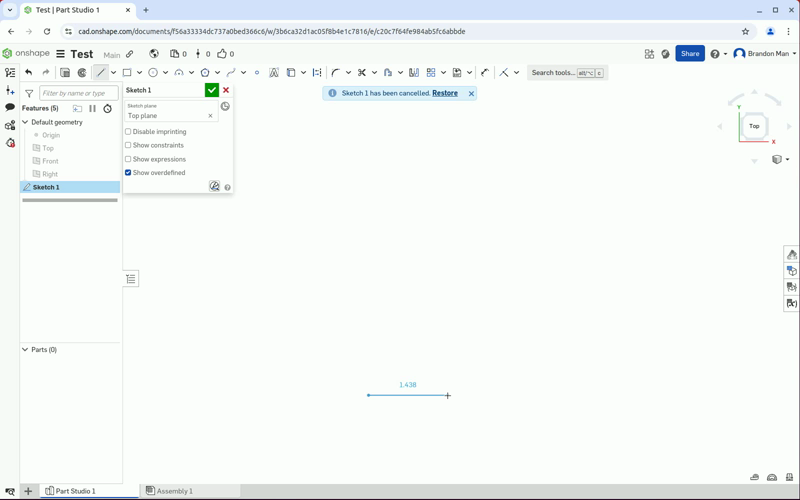
click(447, 395)
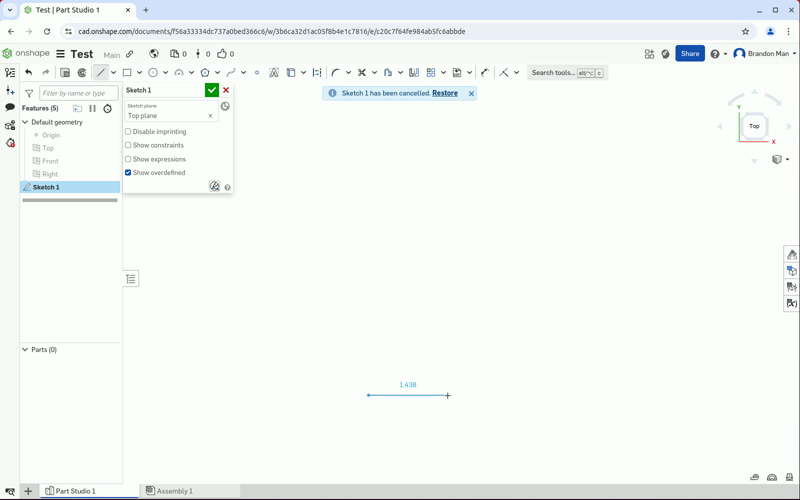
scroll(-6)
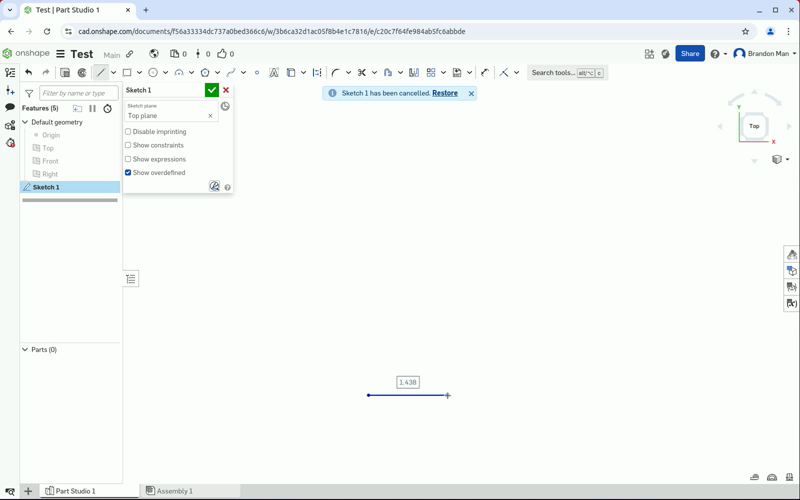
scroll(-6)
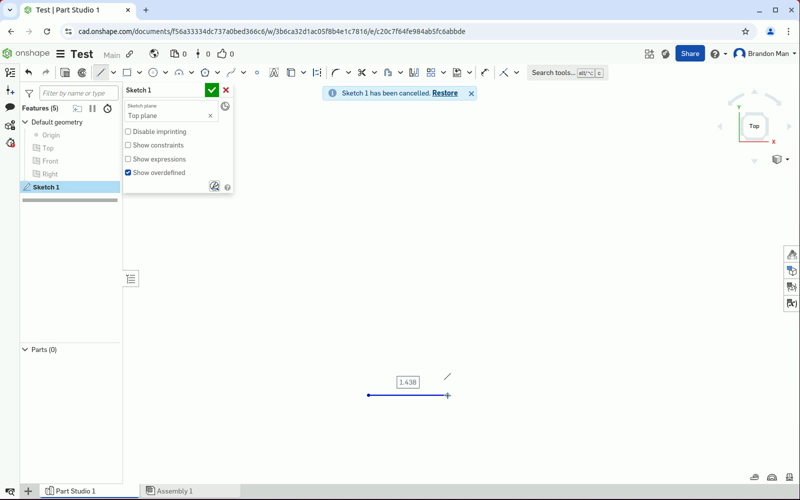
scroll(-6)
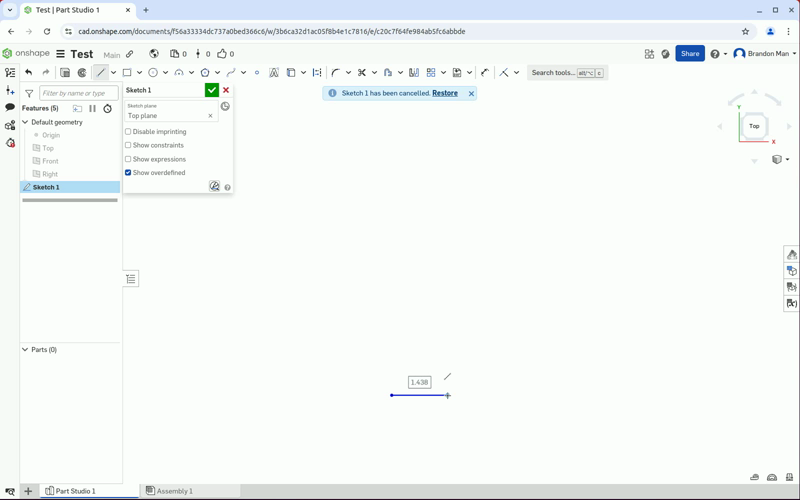
scroll(-6)
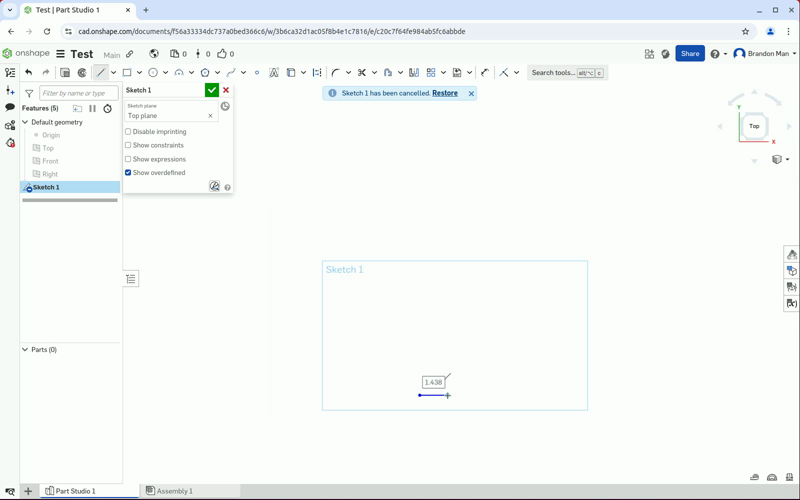
scroll(-6)
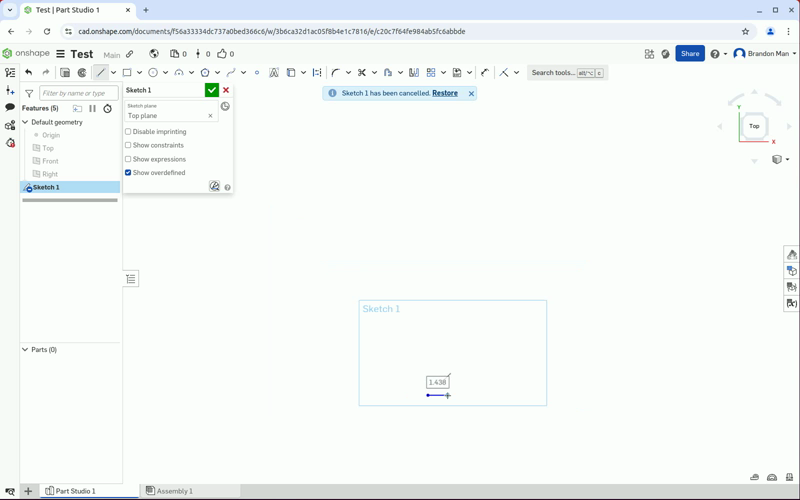
scroll(-6)
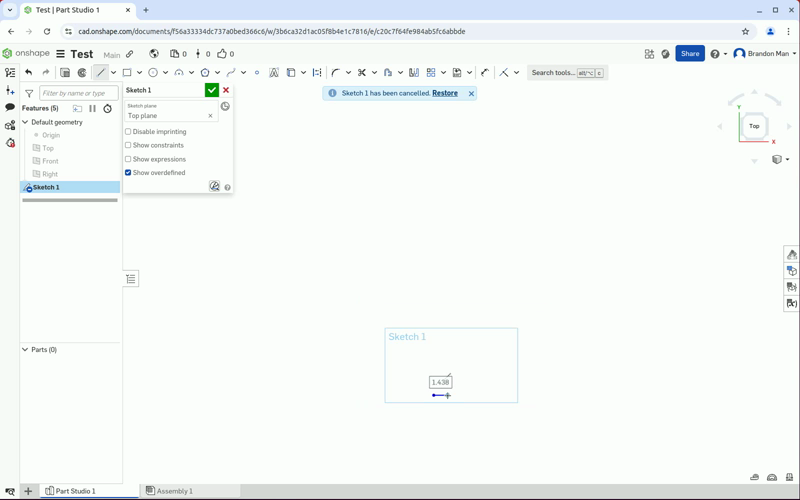
scroll(-6)
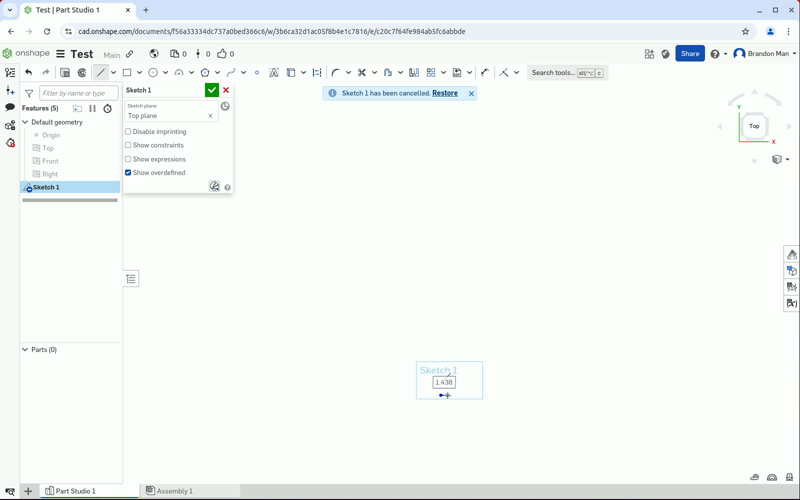
key_up(shift)
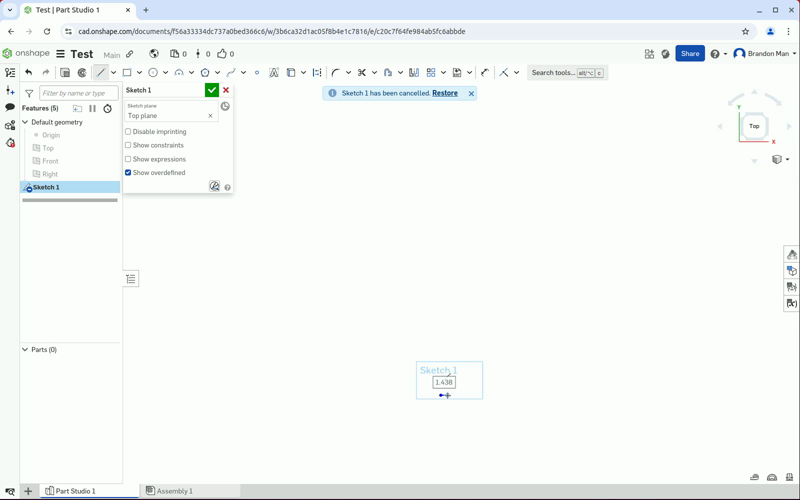
key_down(shift)
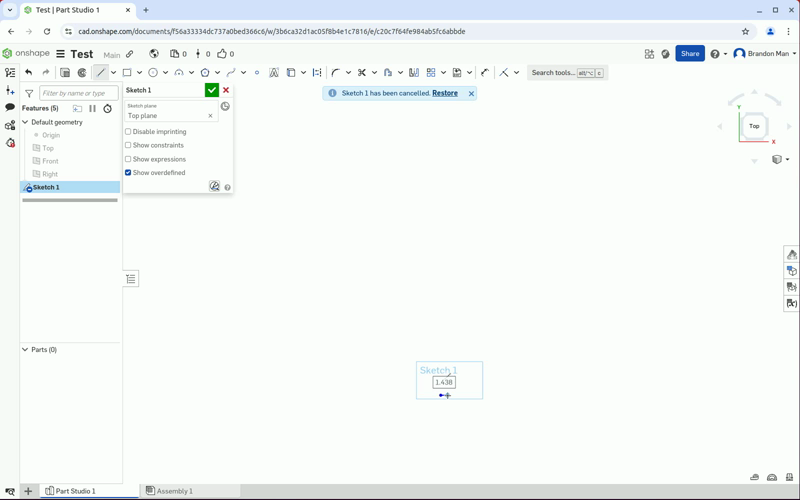
mouse_move(477, 395)
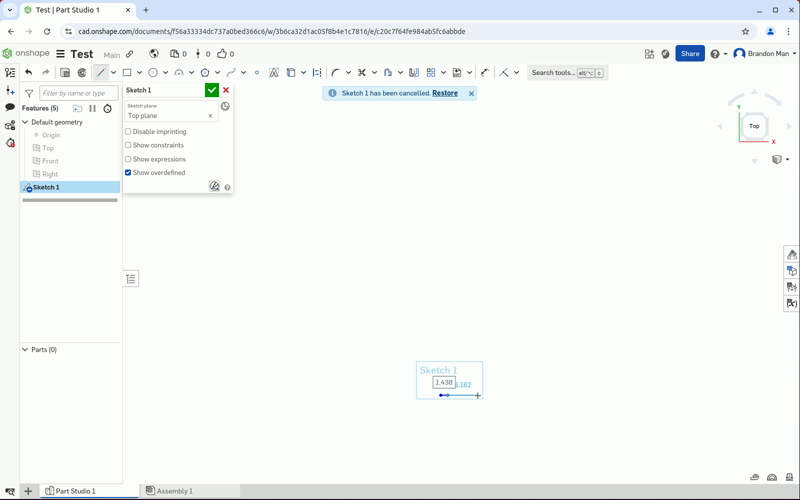
mouse_move(447, 367)
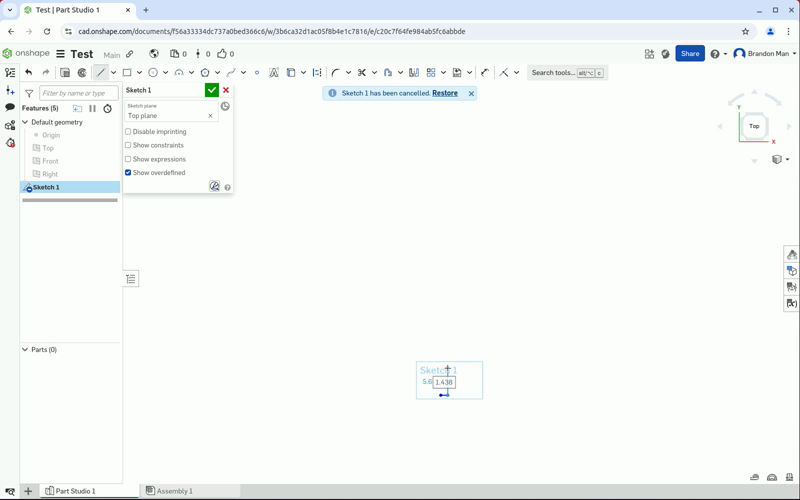
click(447, 367)
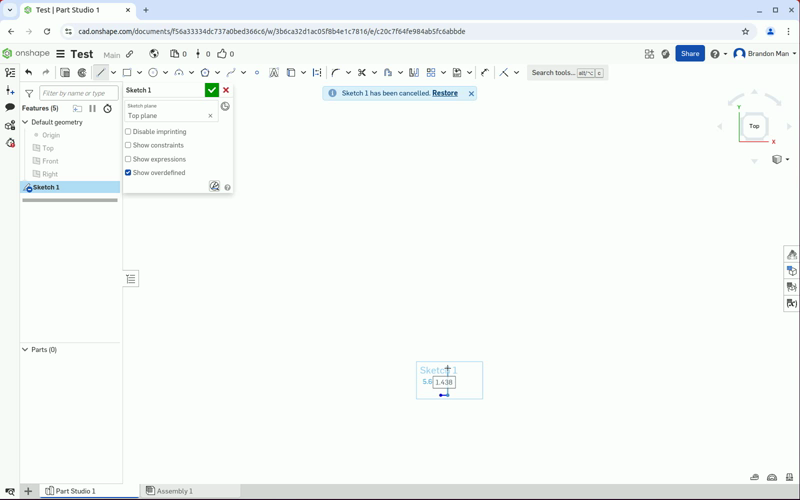
key_up(shift)
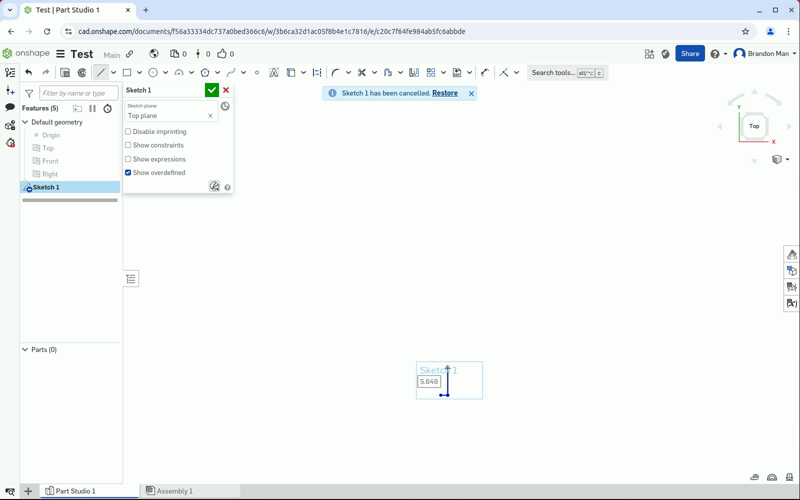
key_down(shift)
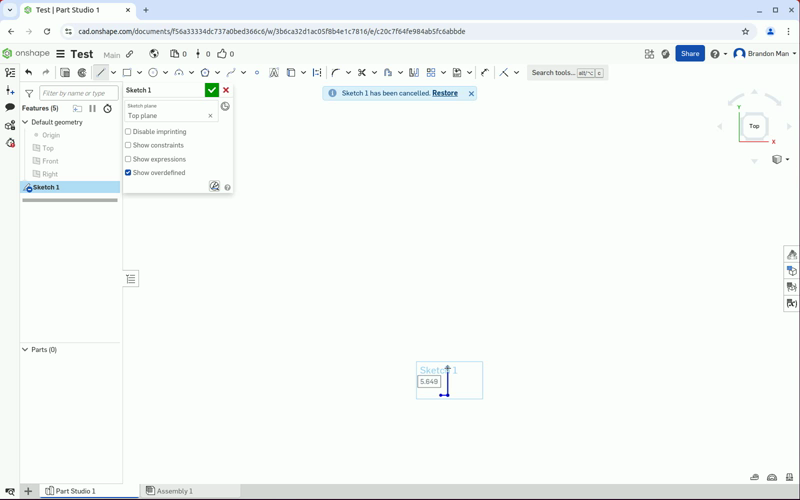
mouse_move(477, 367)
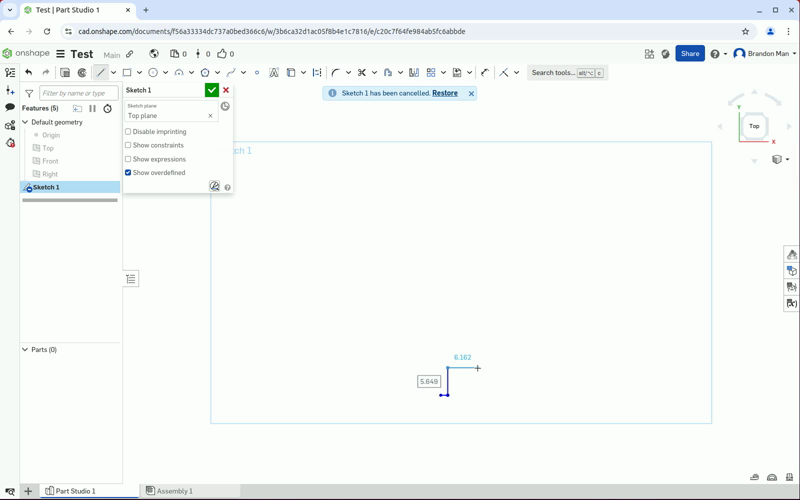
mouse_move(440, 367)
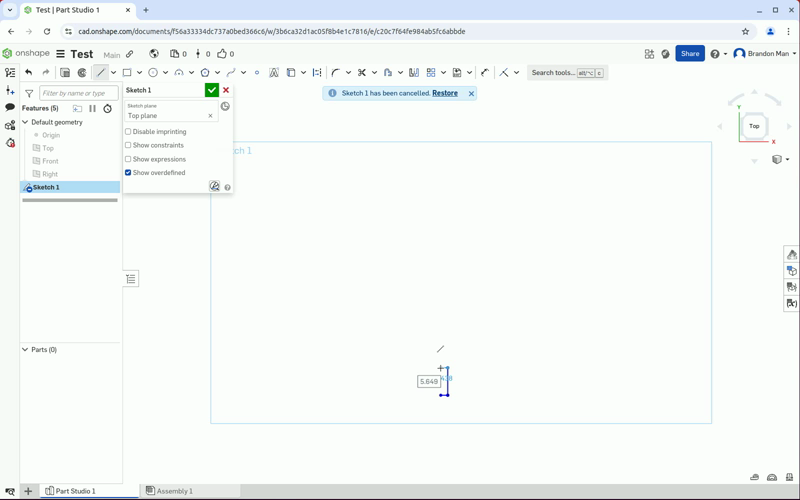
scroll(6)
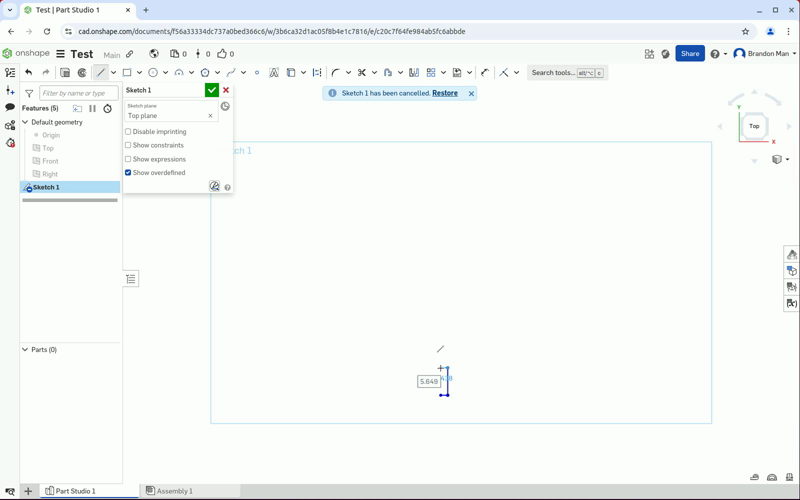
scroll(6)
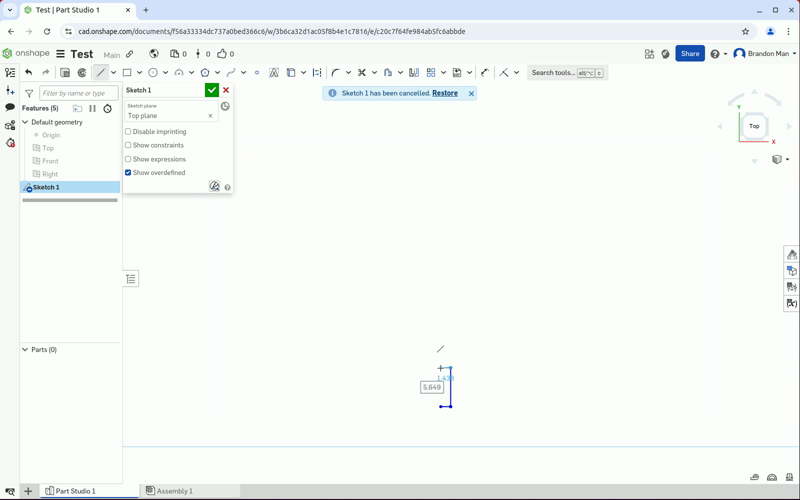
scroll(6)
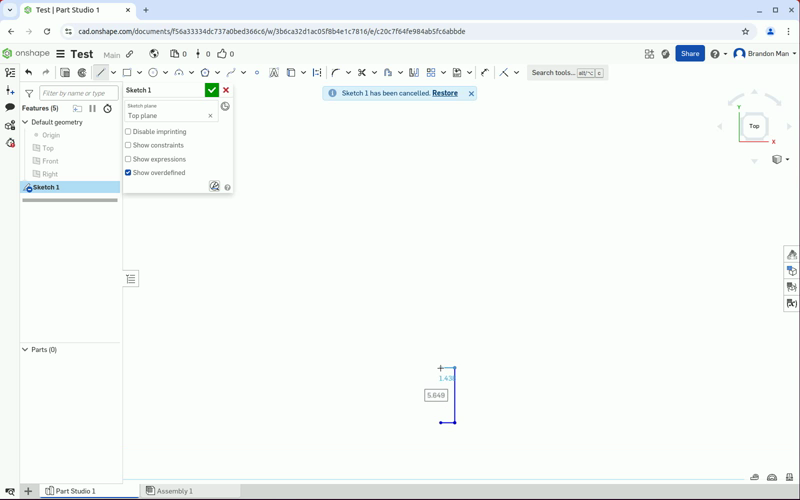
scroll(6)
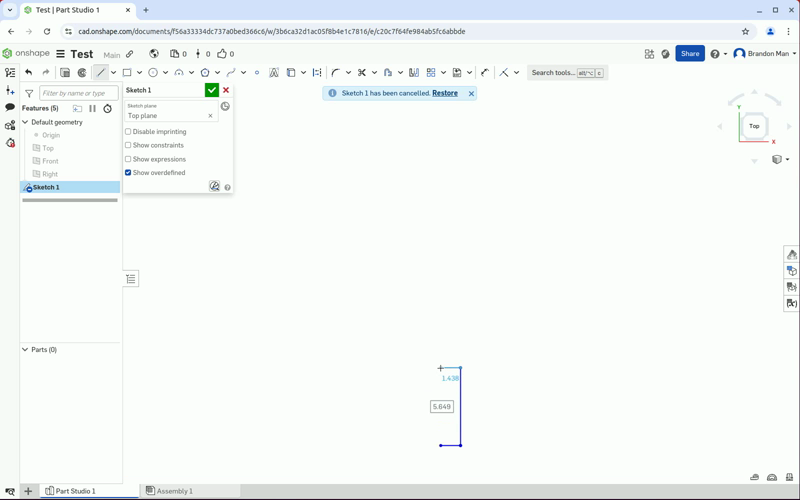
scroll(6)
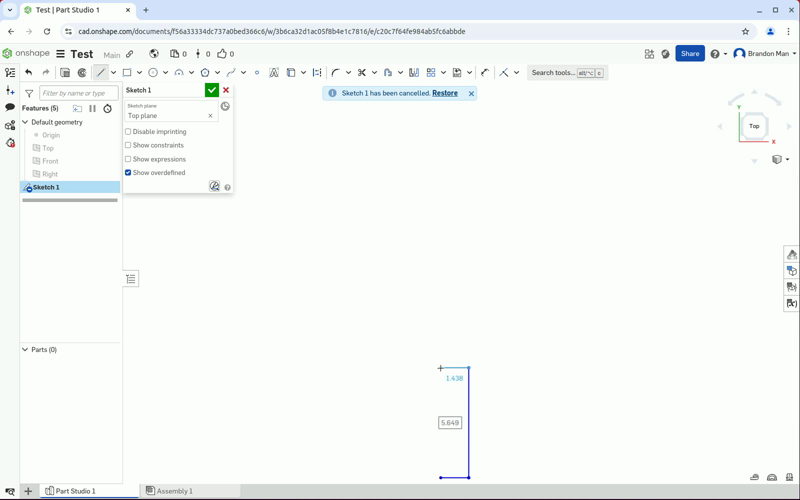
scroll(6)
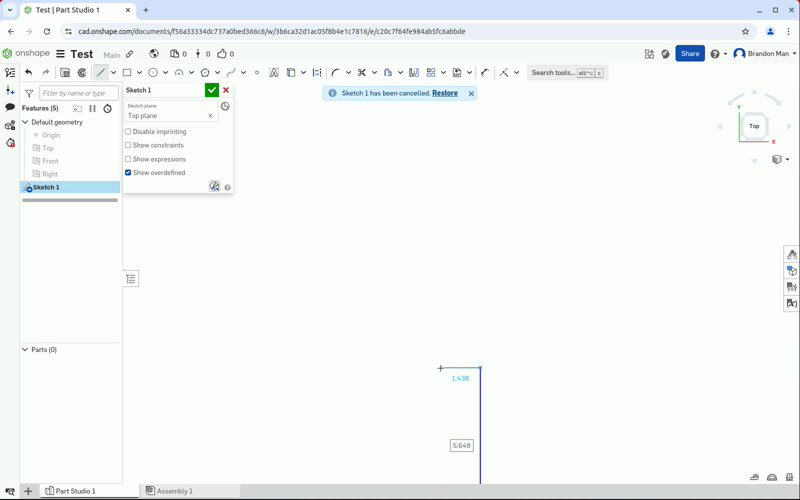
scroll(6)
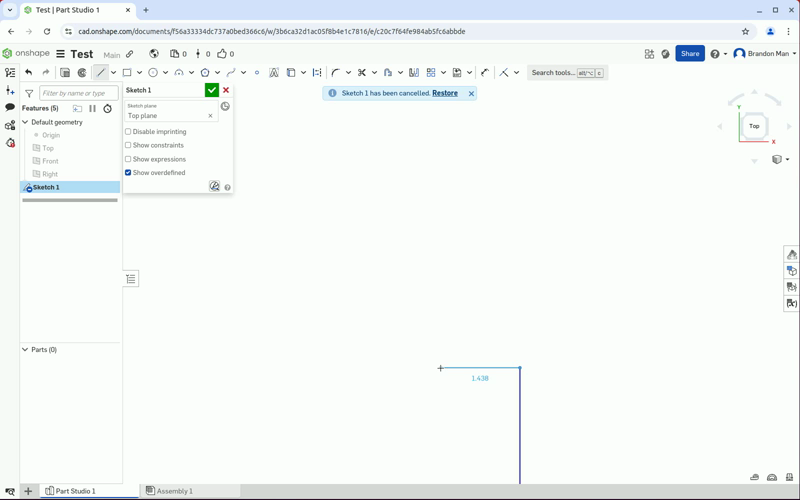
click(440, 367)
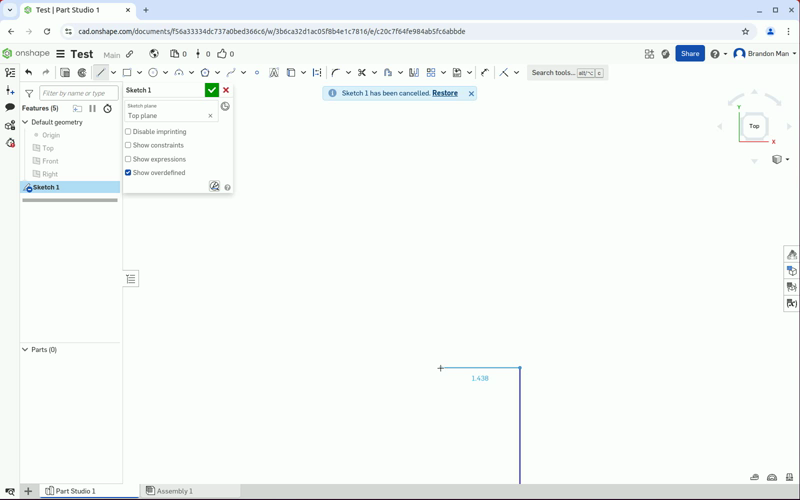
scroll(-6)
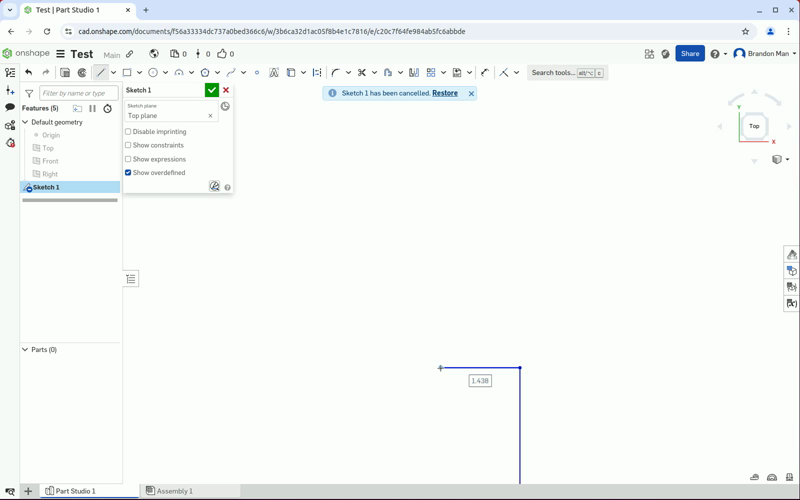
scroll(-6)
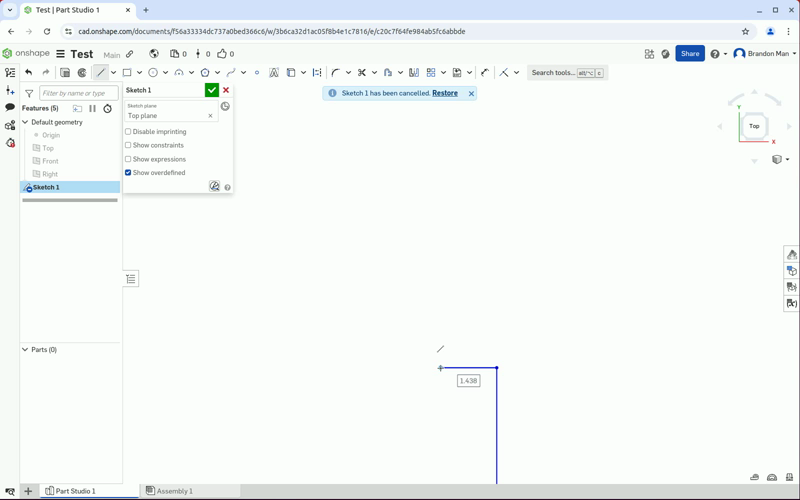
scroll(-6)
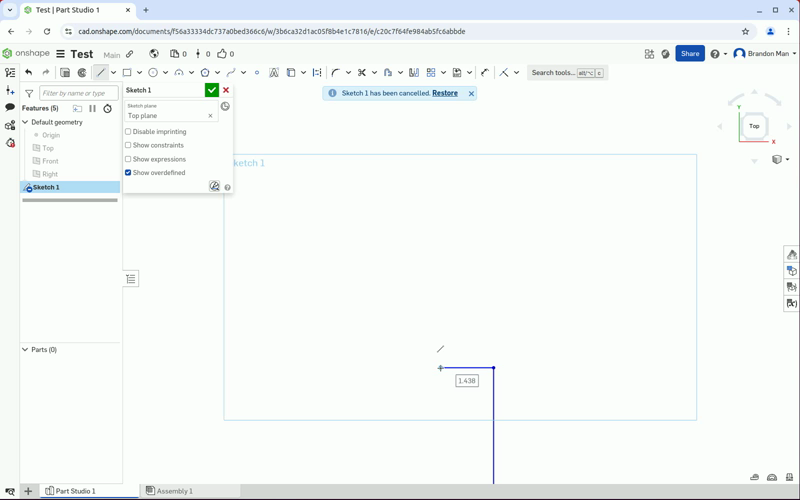
scroll(-6)
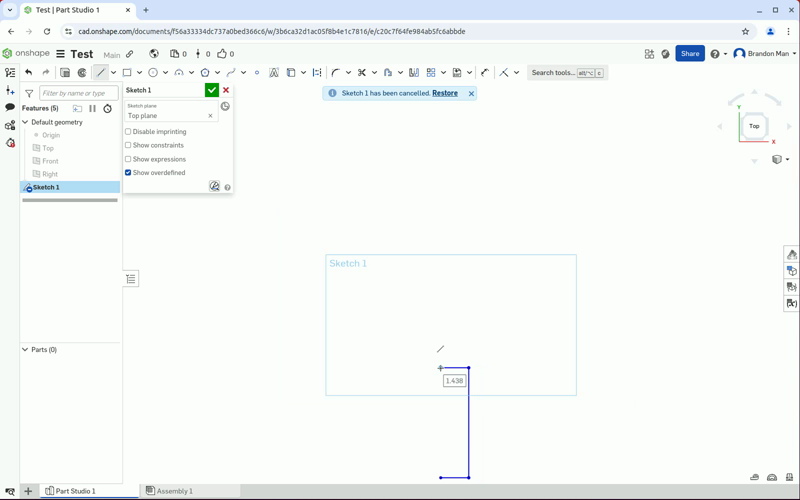
scroll(-6)
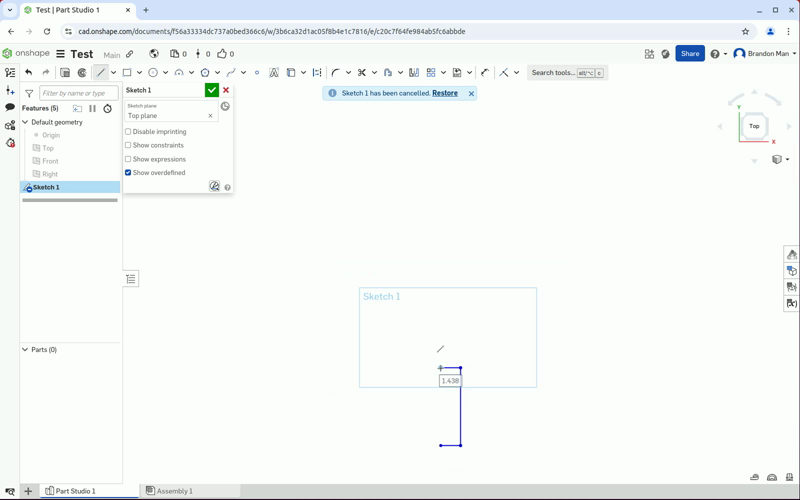
scroll(-6)
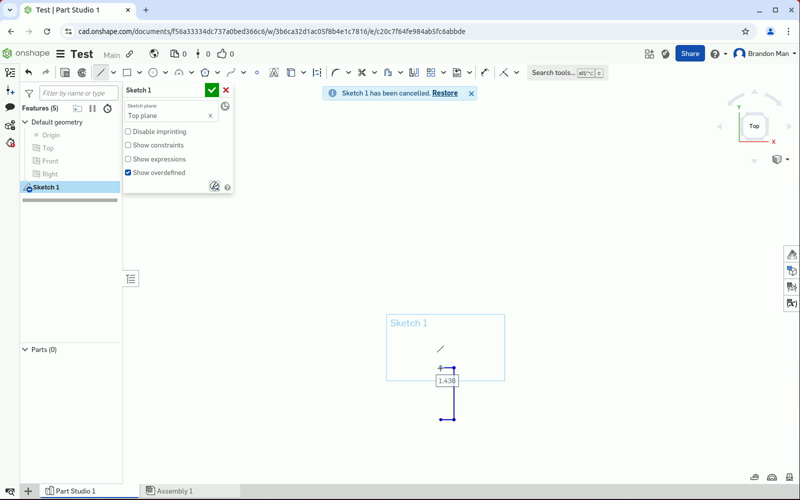
scroll(-6)
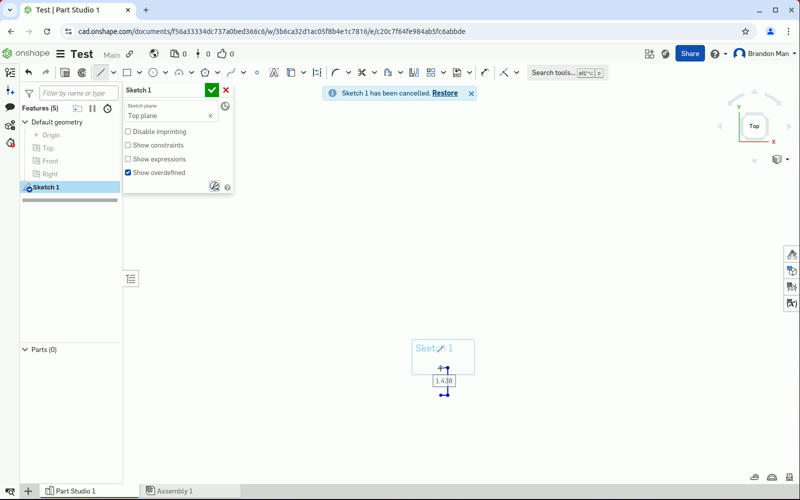
key_up(shift)
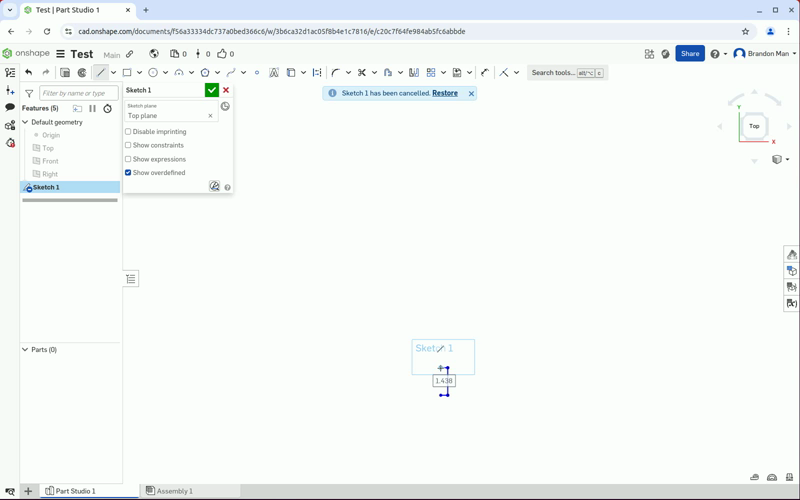
mouse_move(470, 367)
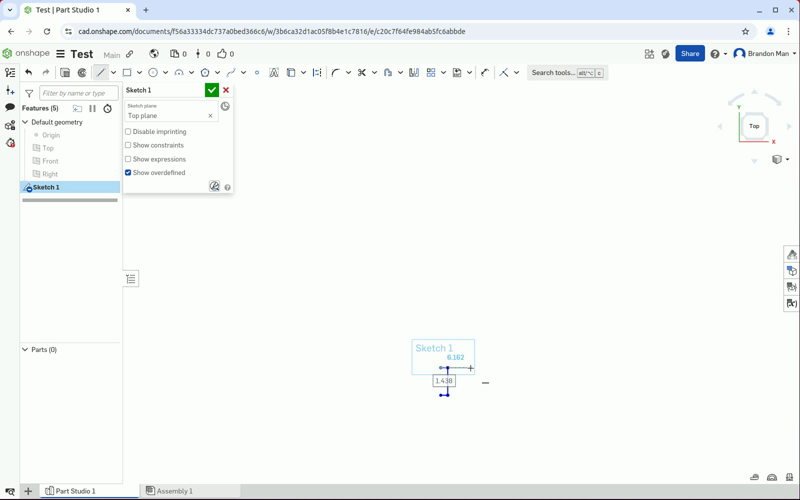
key_down(shift)
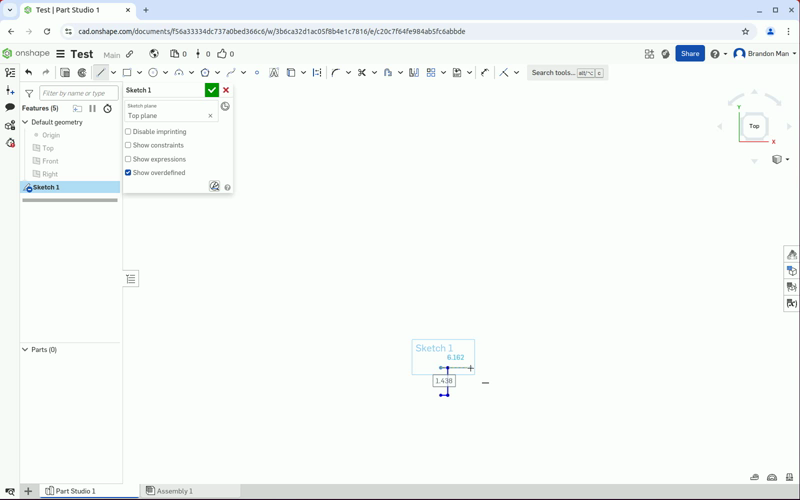
mouse_move(440, 395)
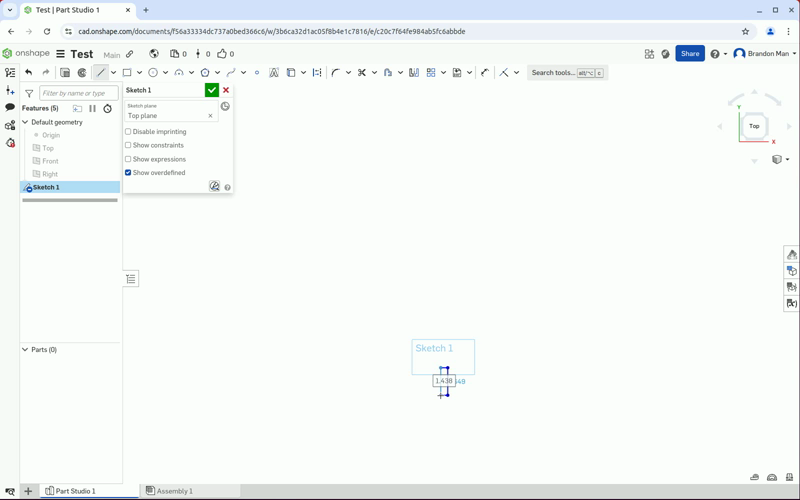
key_up(shift)
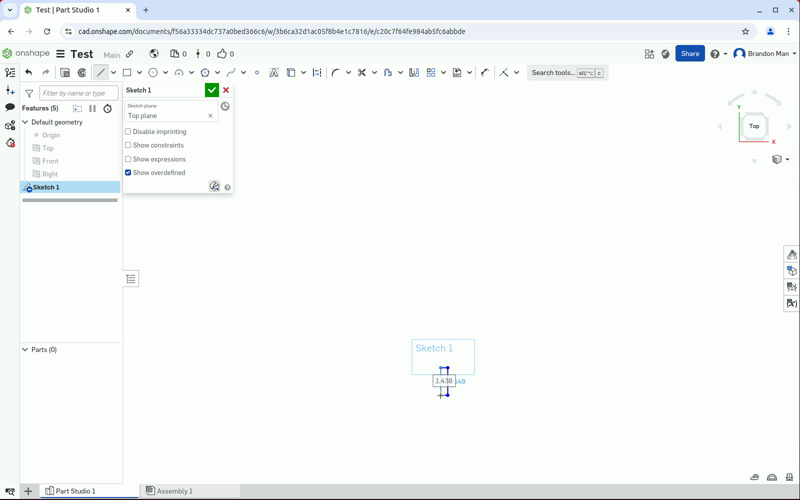
click(440, 395)
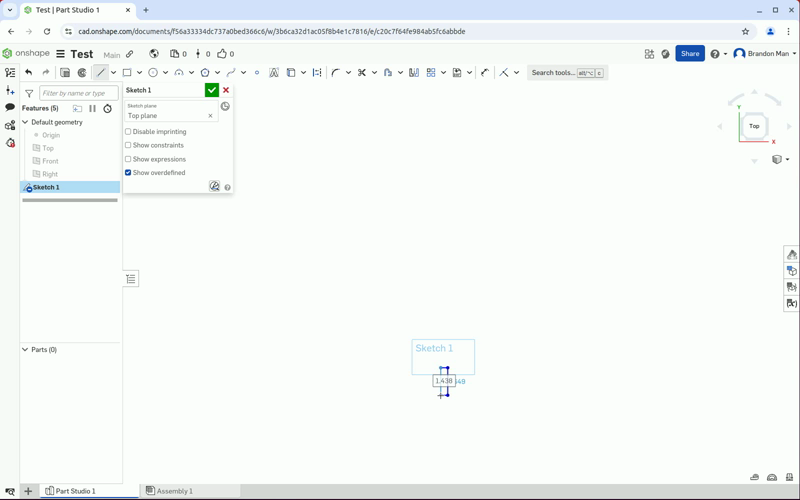
key(esc)
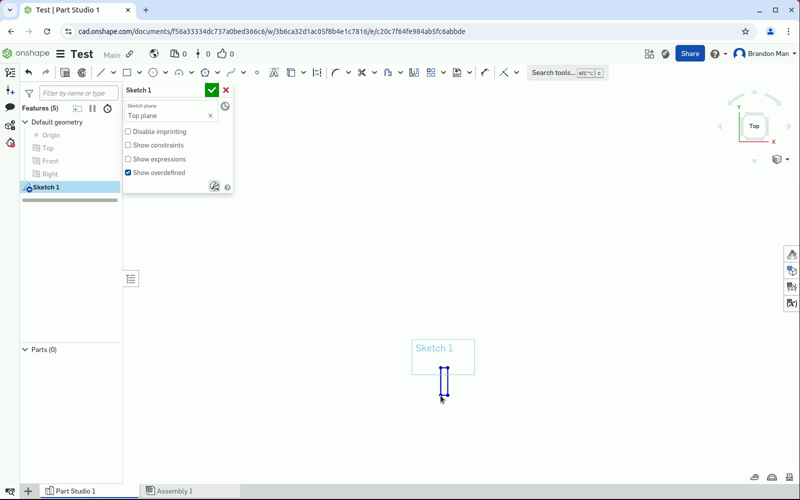
mouse_move(443, 368)
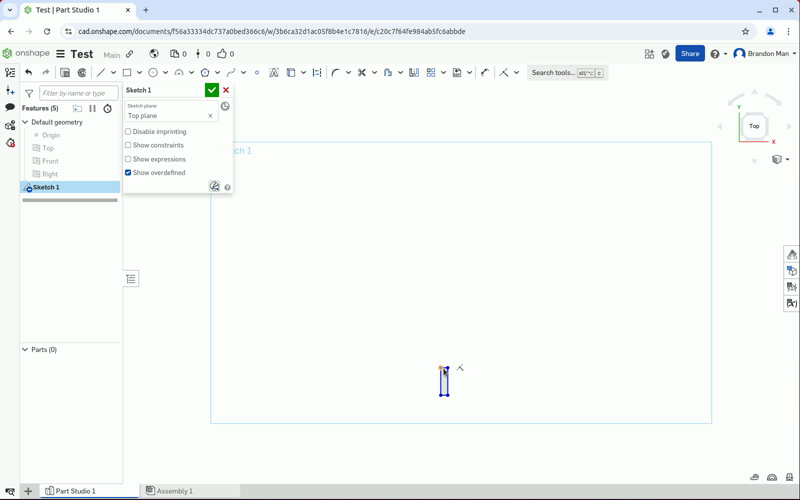
scroll(6)
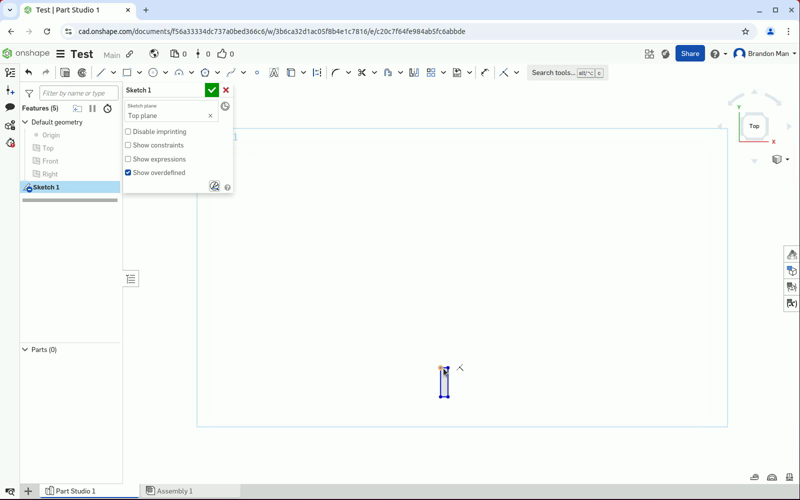
scroll(6)
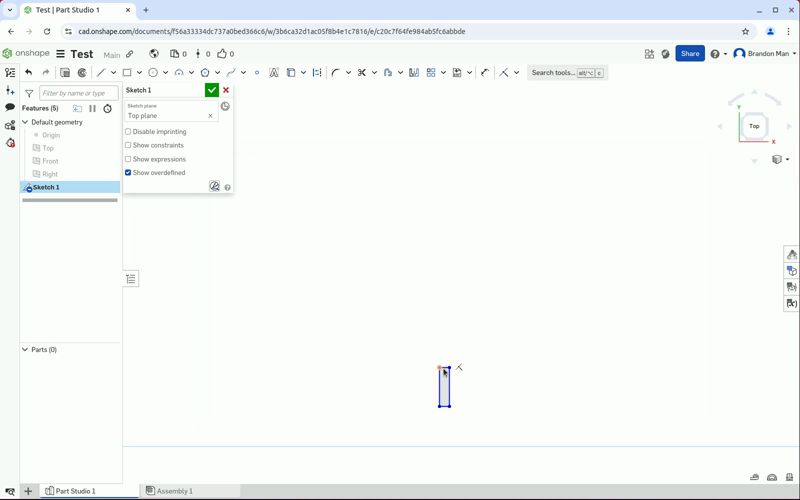
scroll(6)
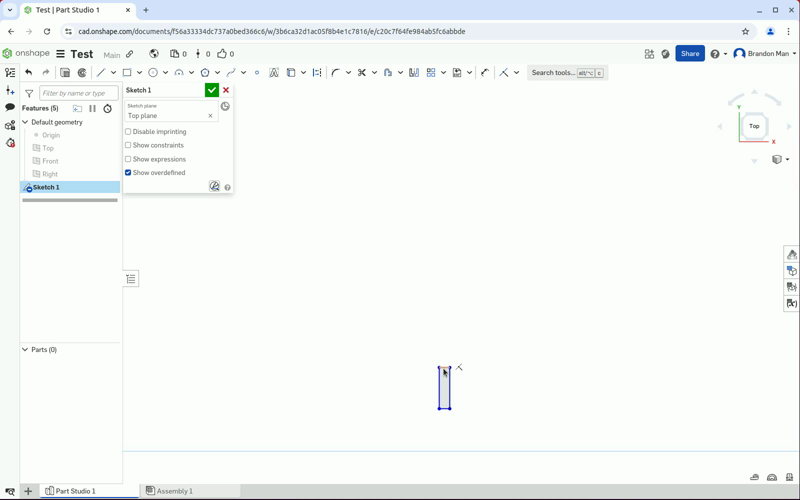
scroll(6)
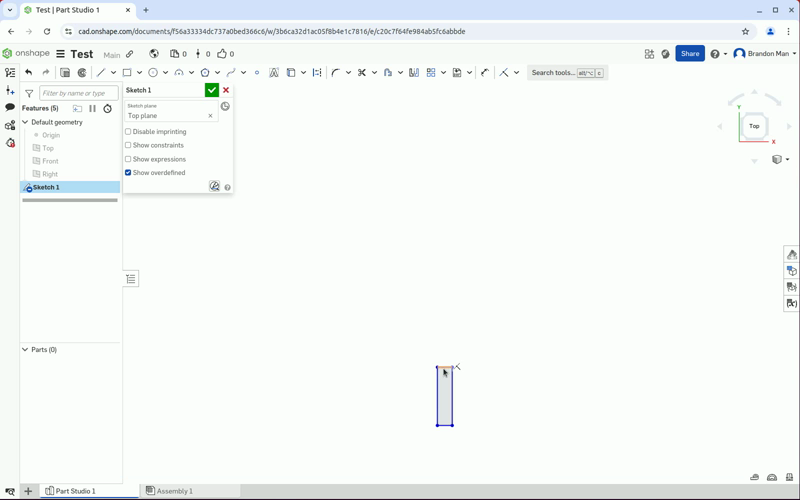
scroll(6)
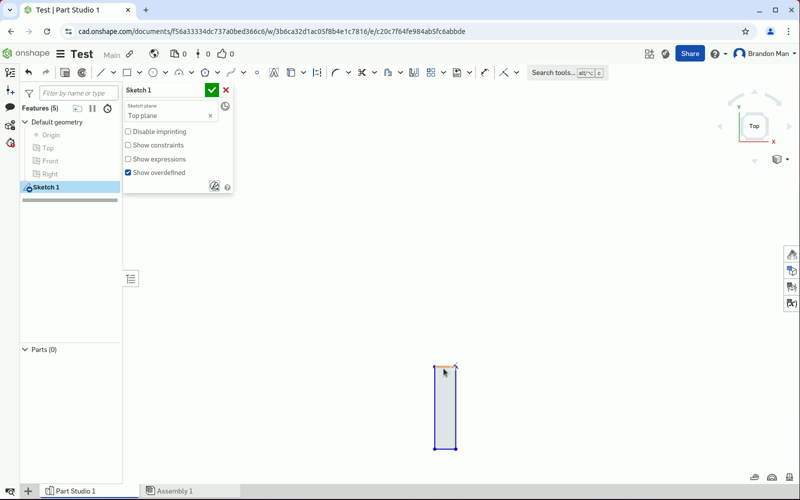
scroll(6)
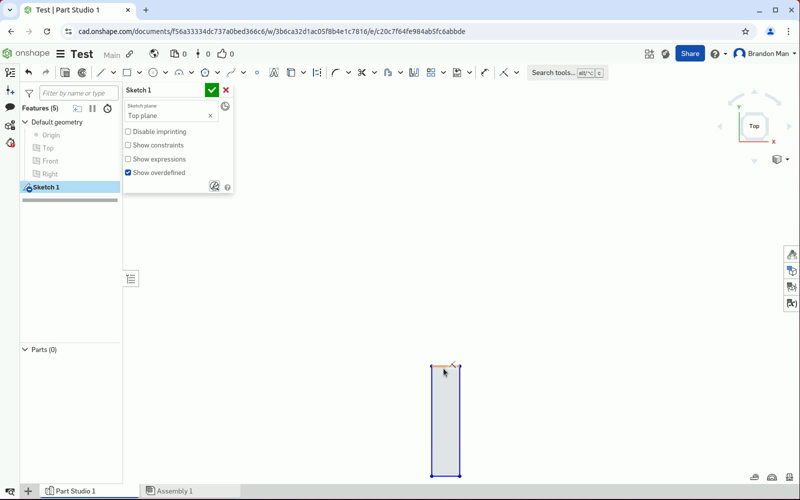
scroll(6)
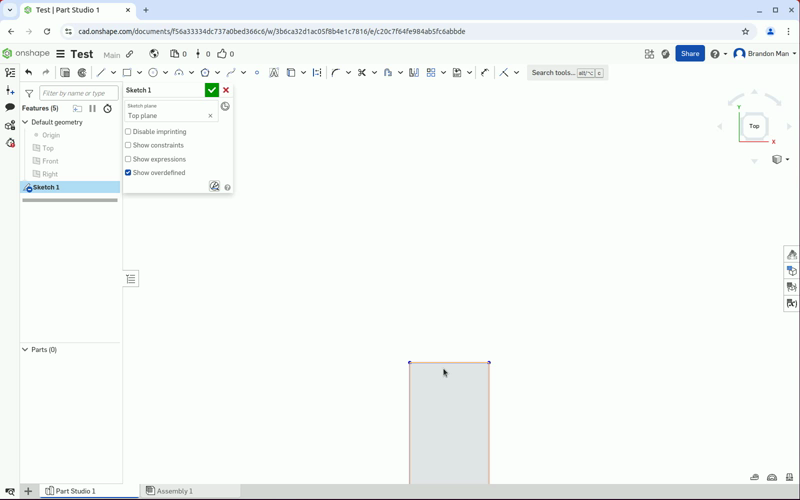
click(443, 368)
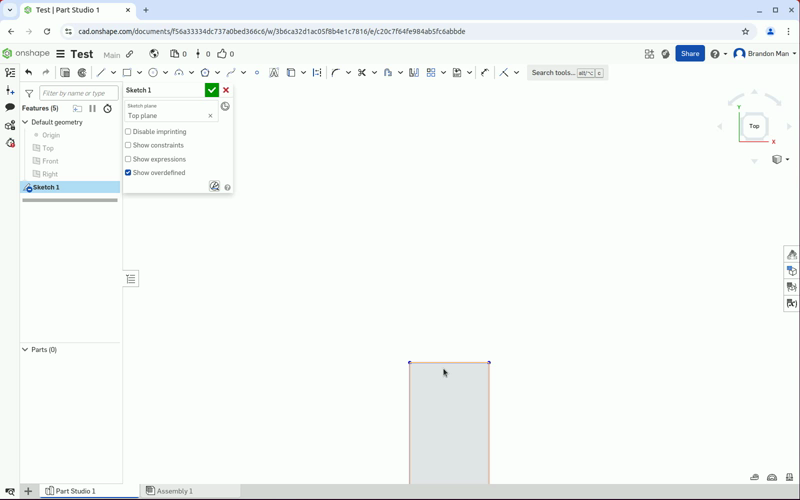
scroll(-6)
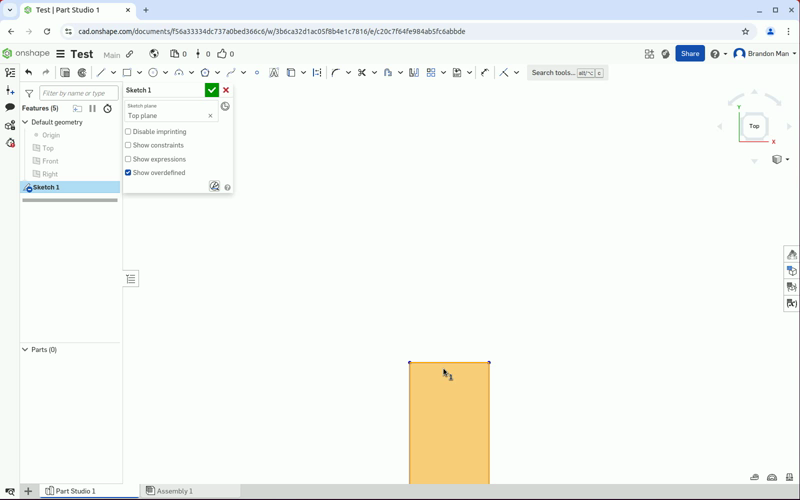
scroll(-6)
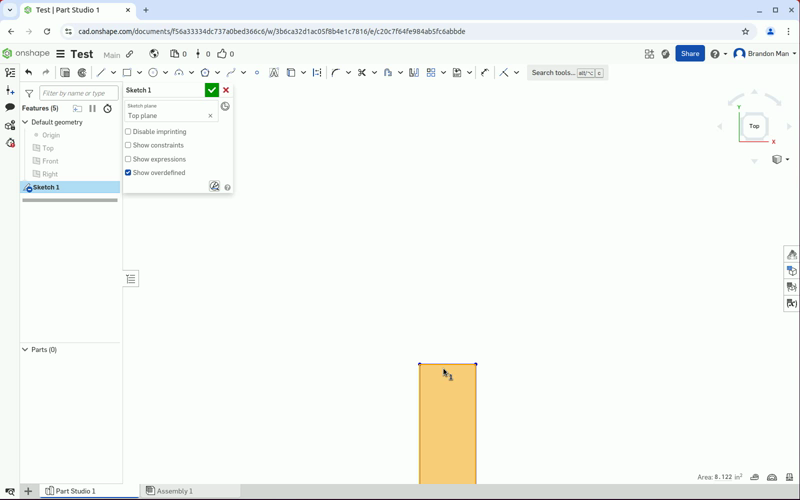
scroll(-6)
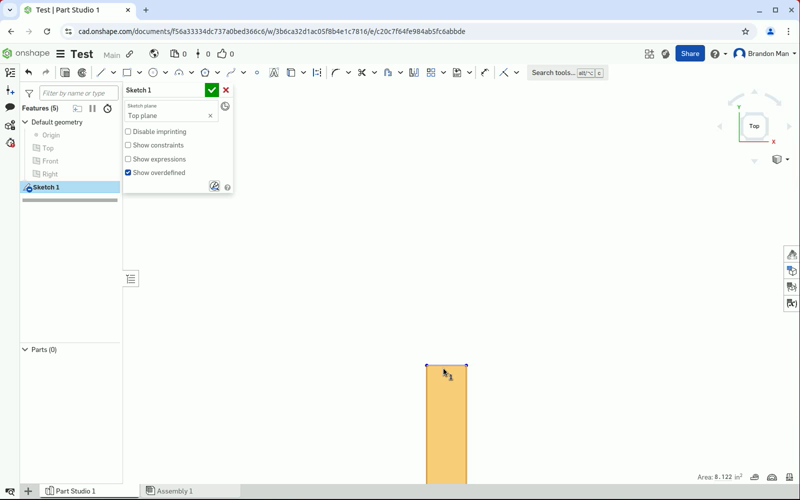
scroll(-6)
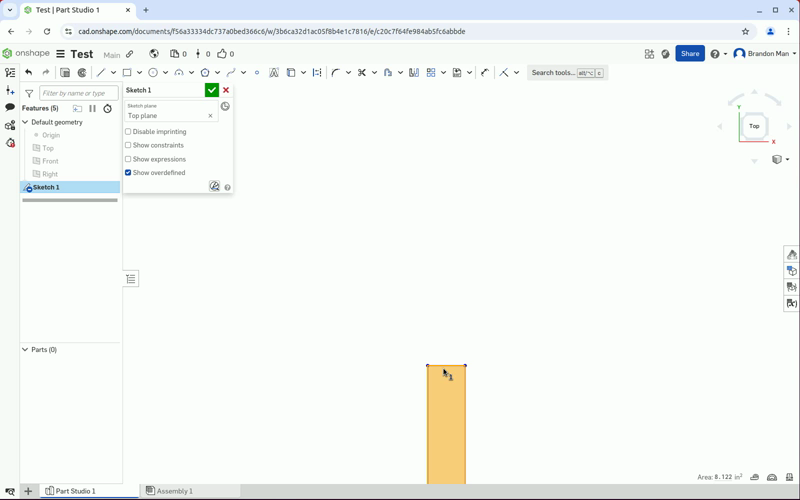
scroll(-6)
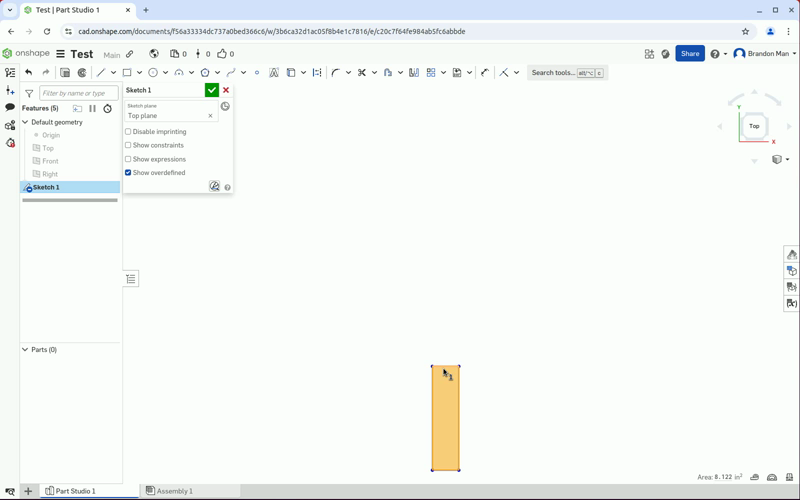
scroll(-6)
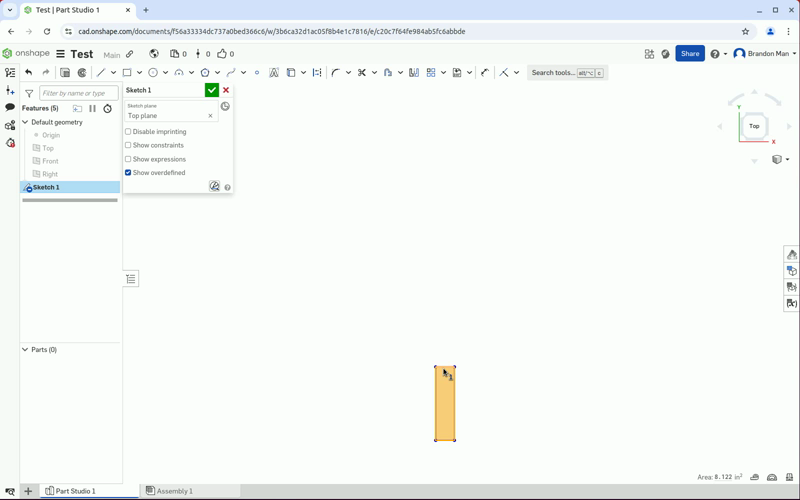
scroll(-6)
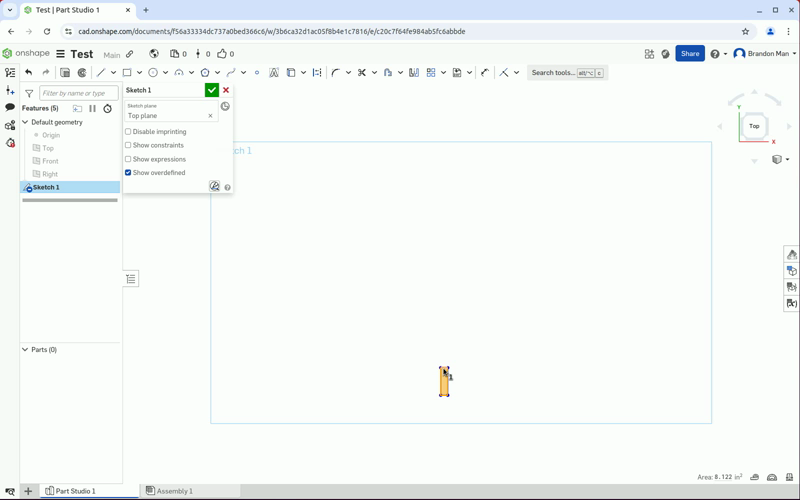
mouse_move(73, 352)
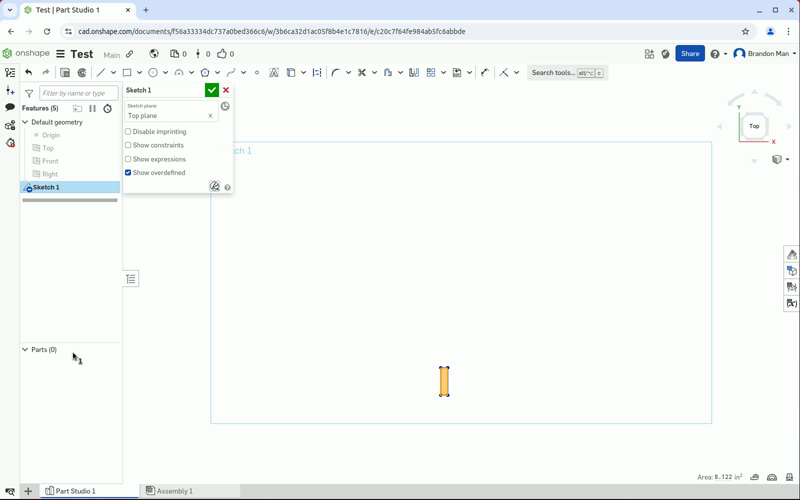
key(shift+y)
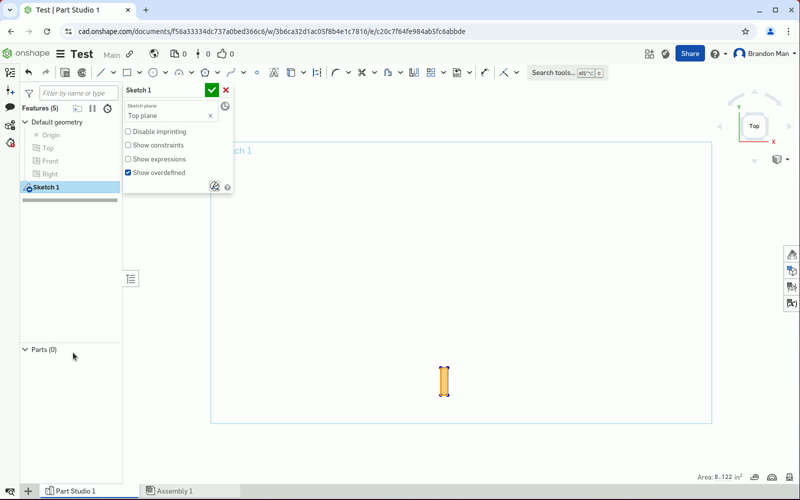
key(shift+e)
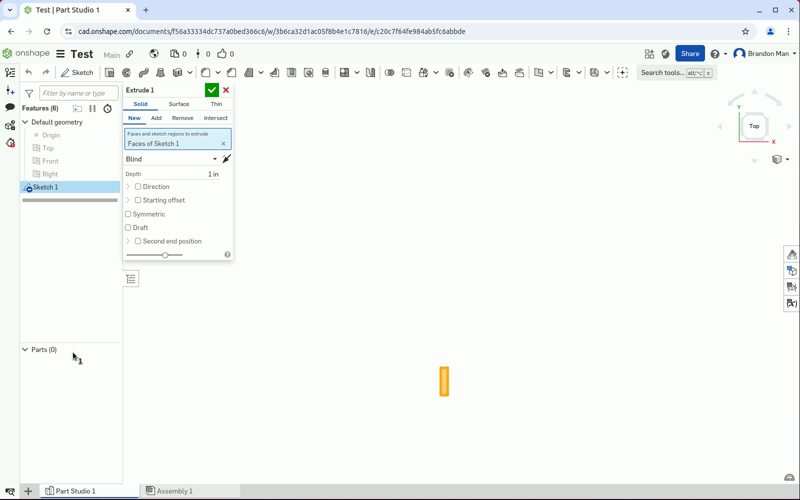
mouse_move(143, 106)
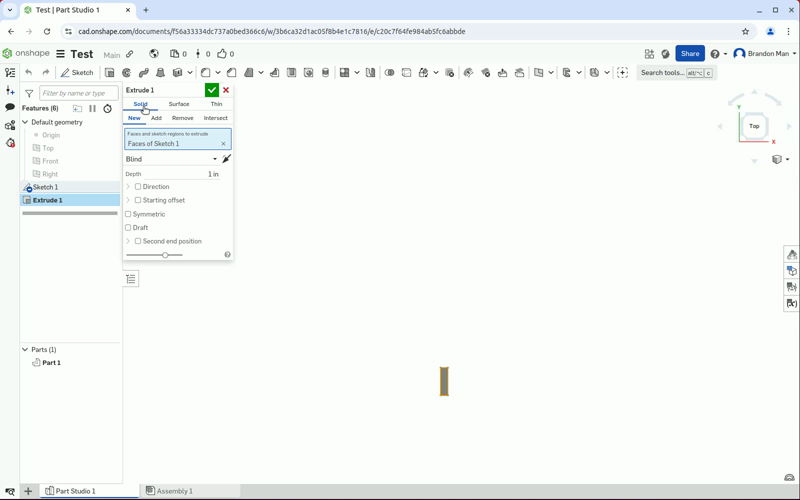
click(143, 106)
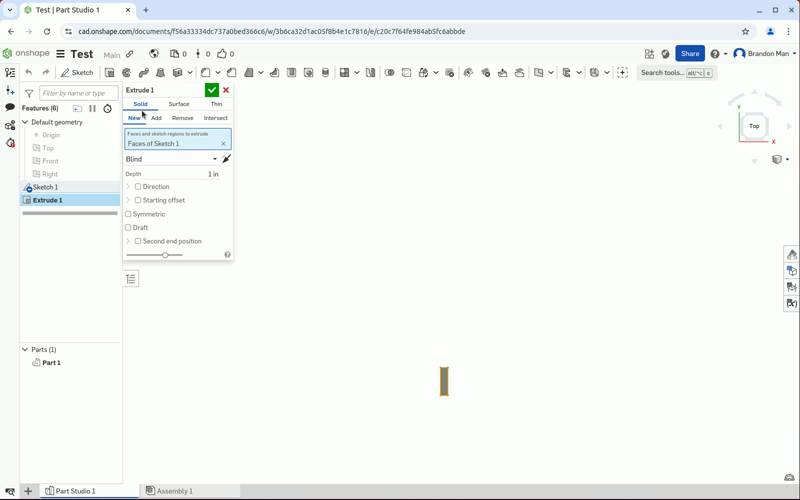
mouse_move(137, 120)
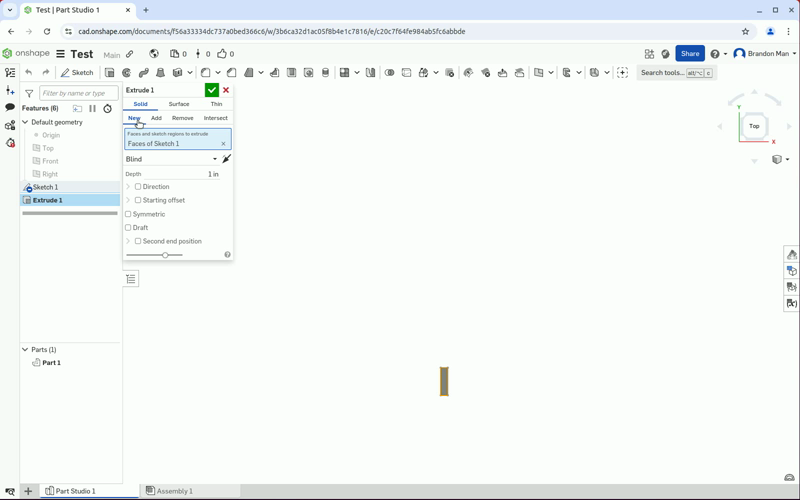
click(137, 120)
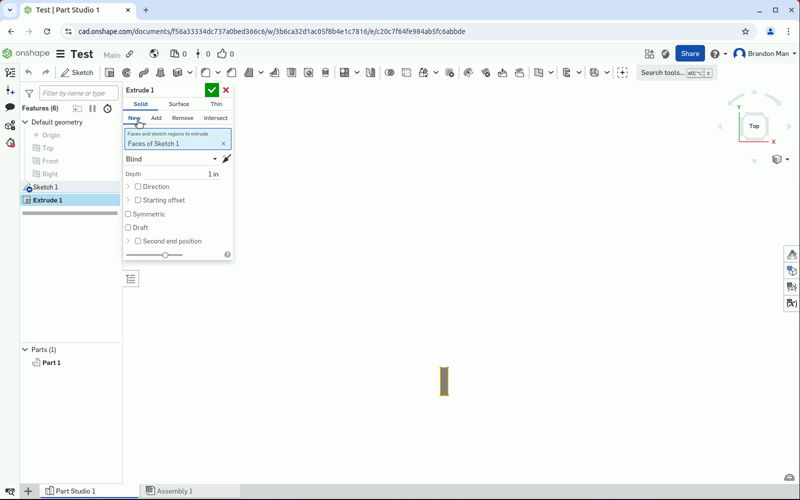
key(tab, 4)
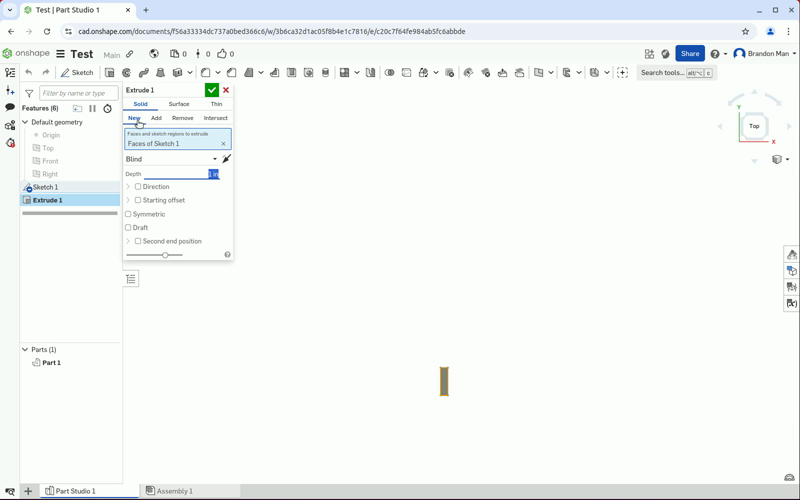
text(4.092)
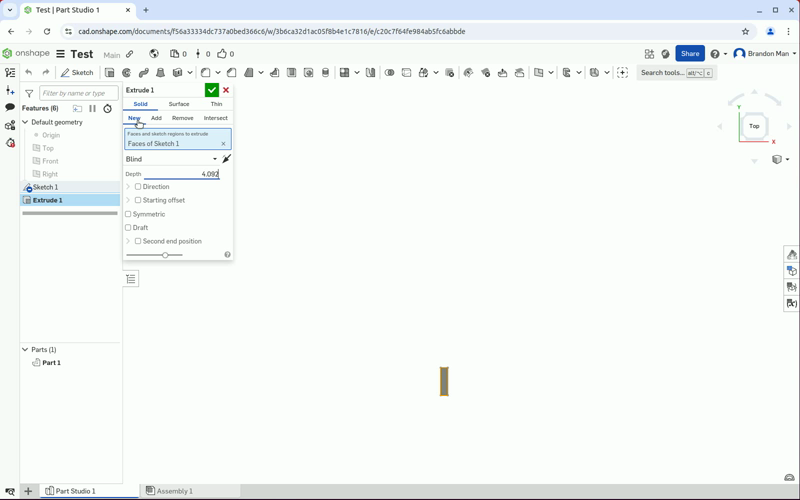
key(enter)
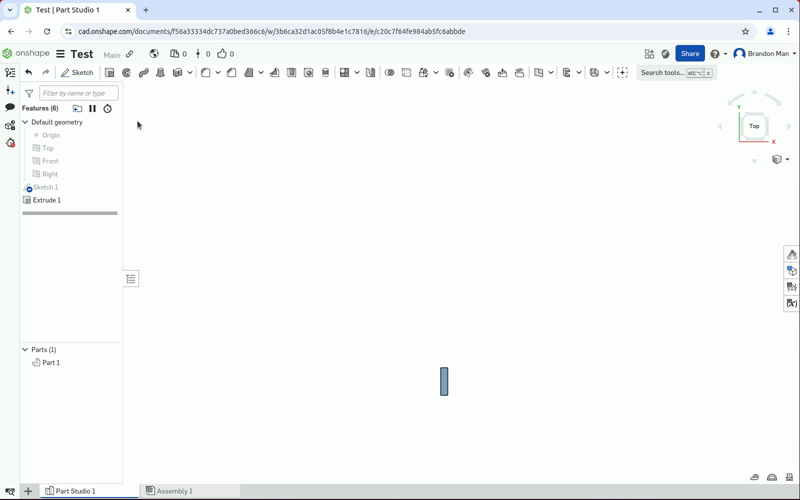
key(shift+h)
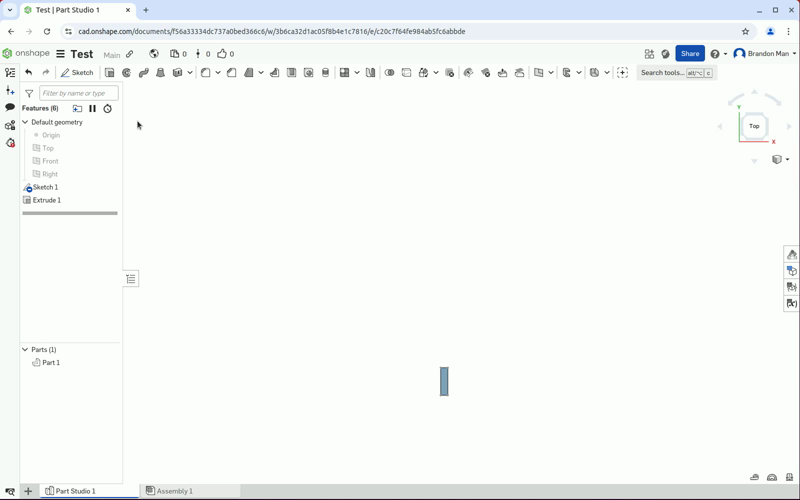
key(shift+h)
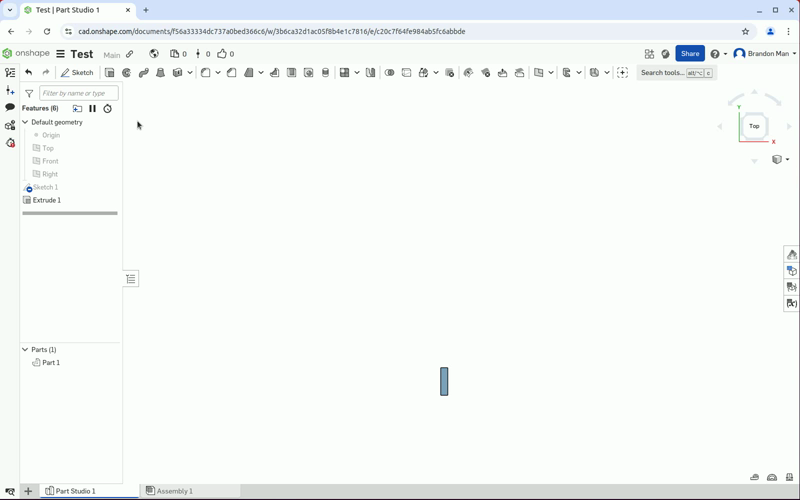
mouse_move(73, 189)
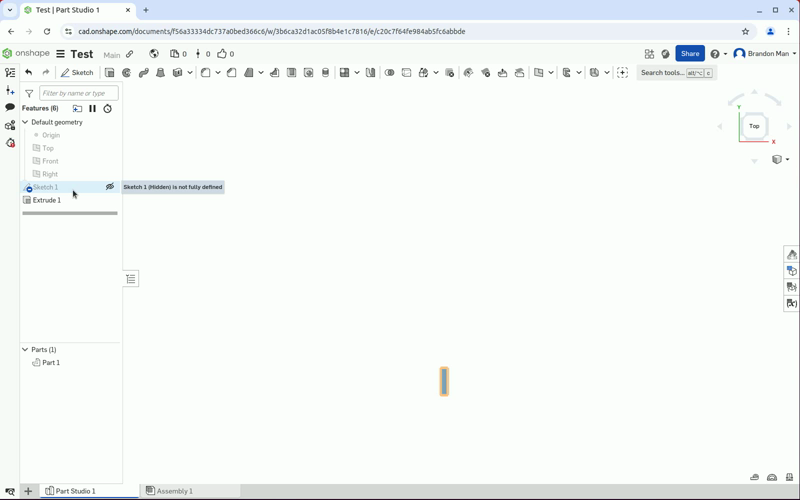
click(73, 189)
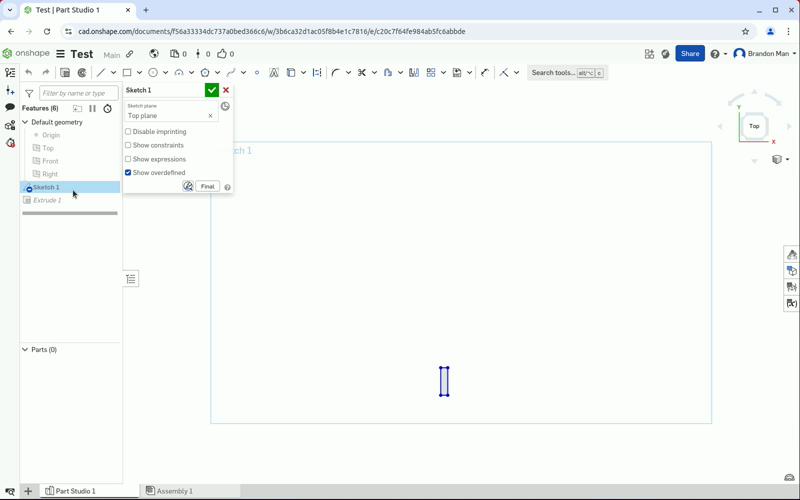
mouse_move(229, 92)
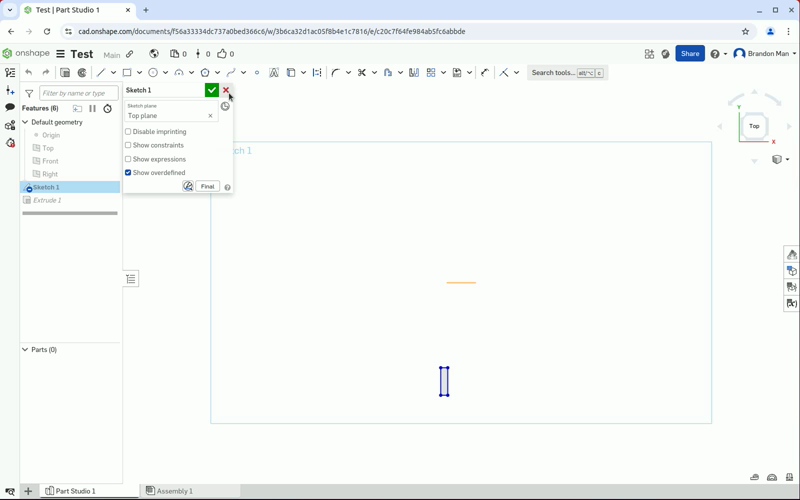
click(229, 92)
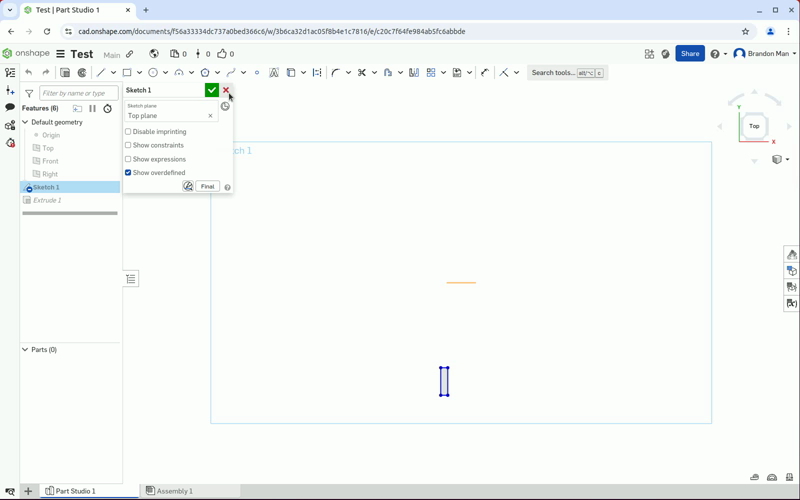
key(shift+s)
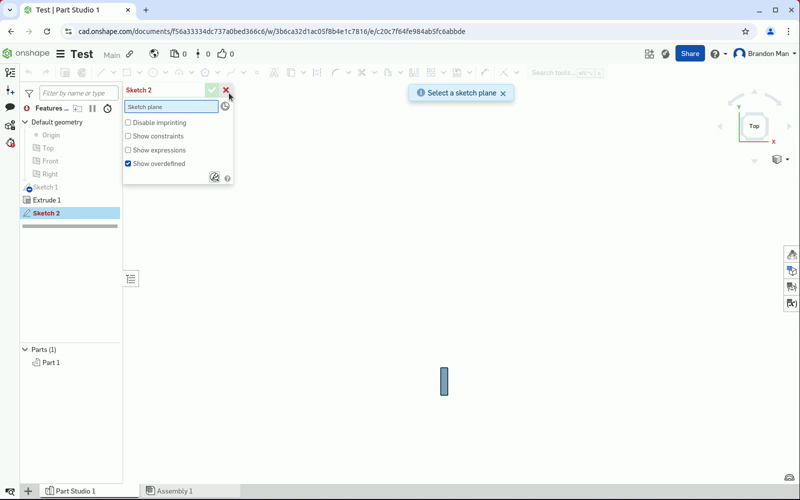
mouse_move(73, 150)
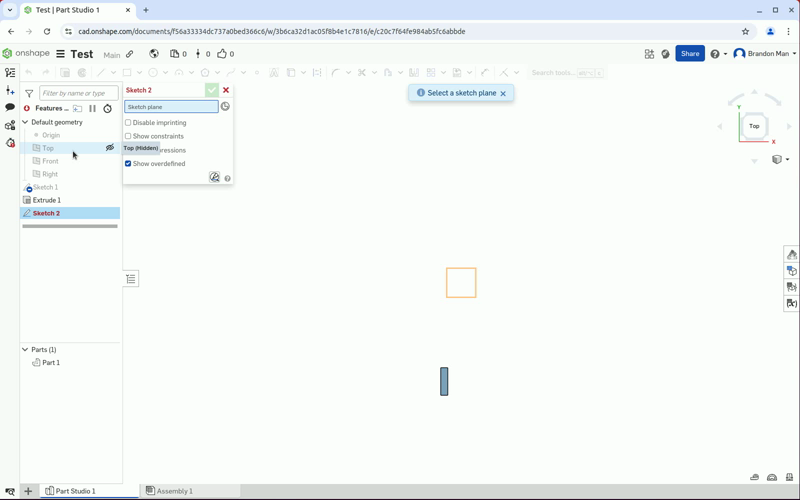
click(73, 150)
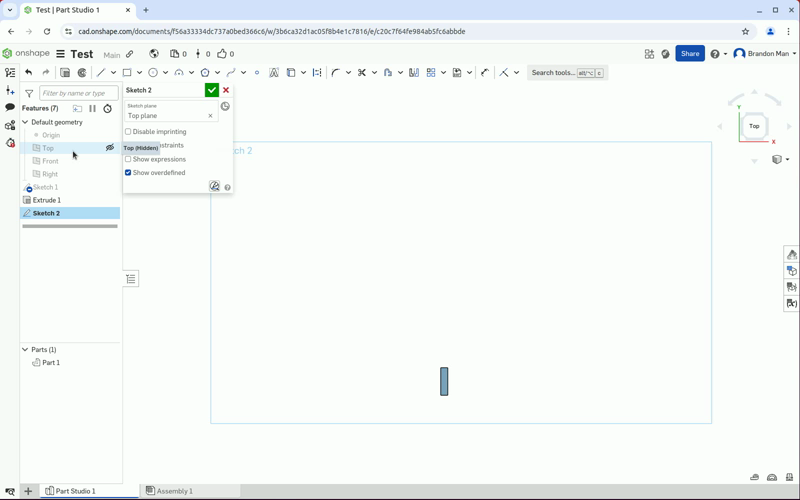
mouse_move(73, 352)
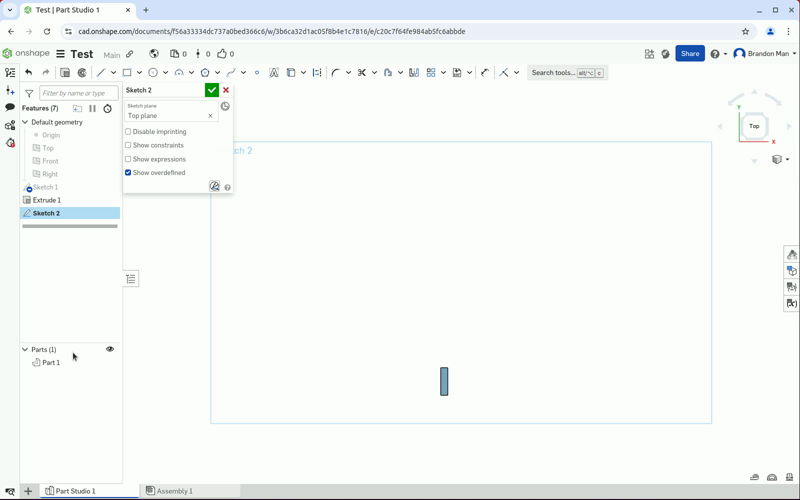
key(y)
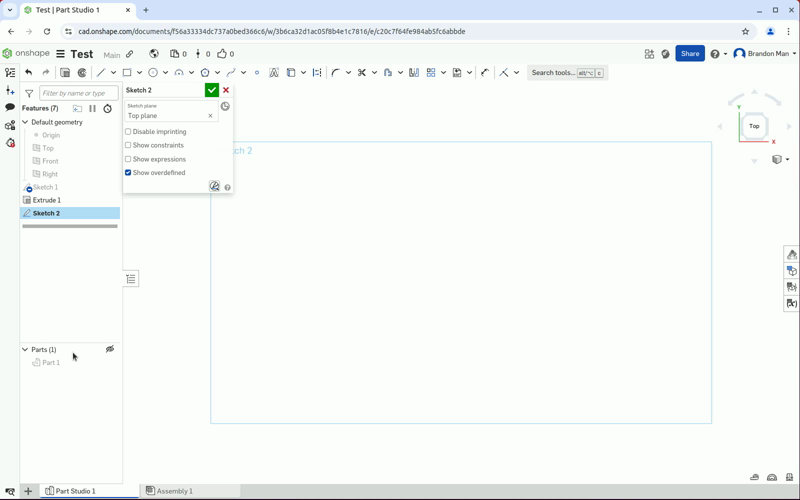
key(l)
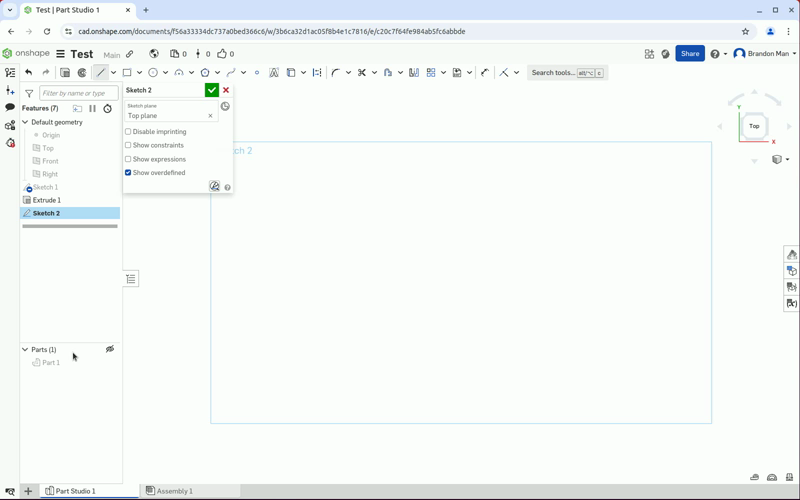
key_down(shift)
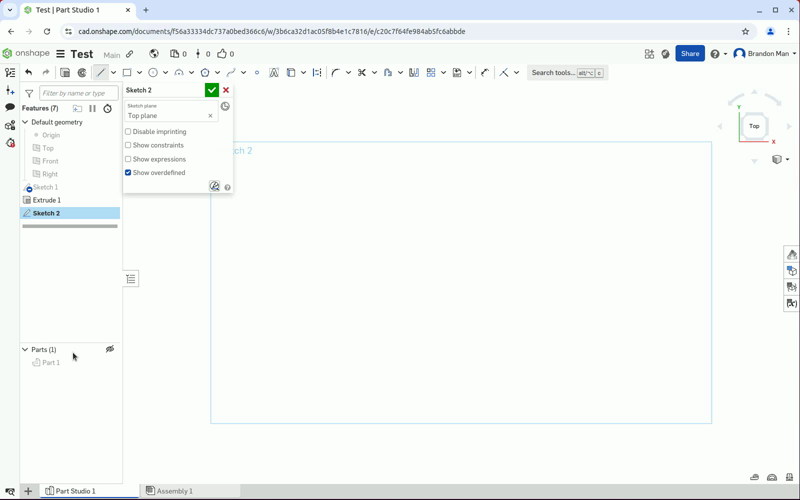
mouse_move(473, 395)
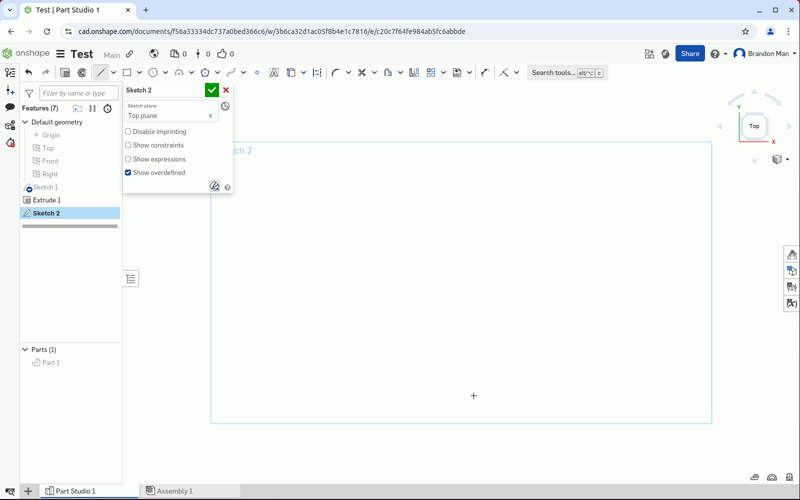
click(473, 395)
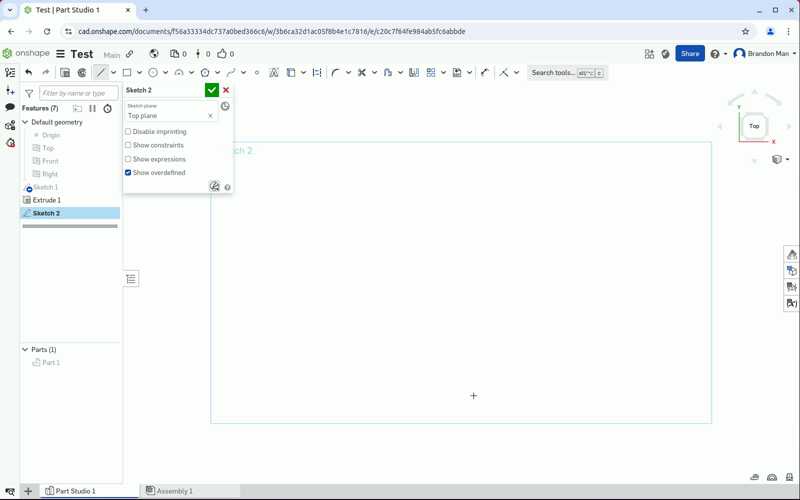
key_up(shift)
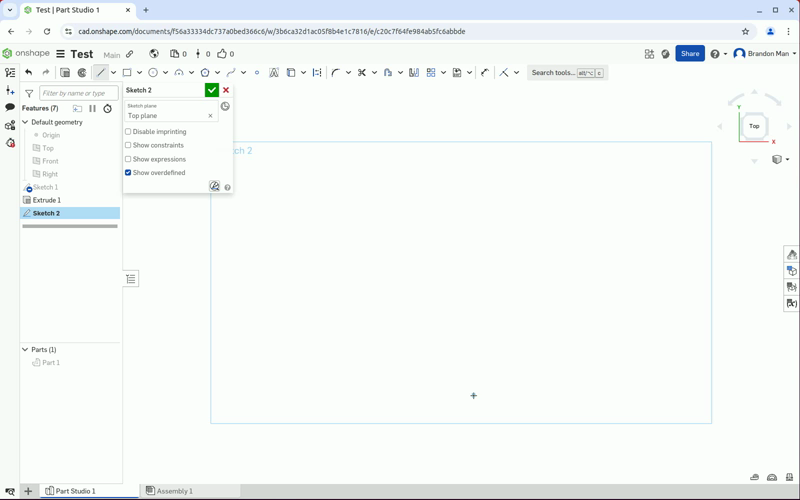
key_down(shift)
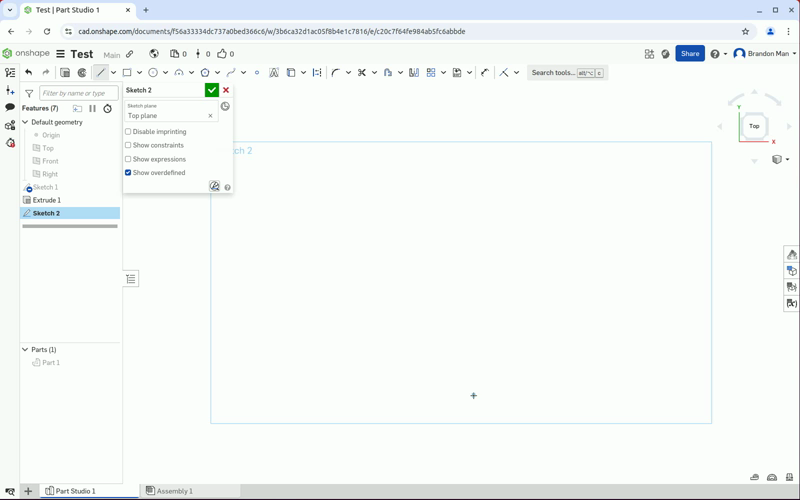
mouse_move(503, 395)
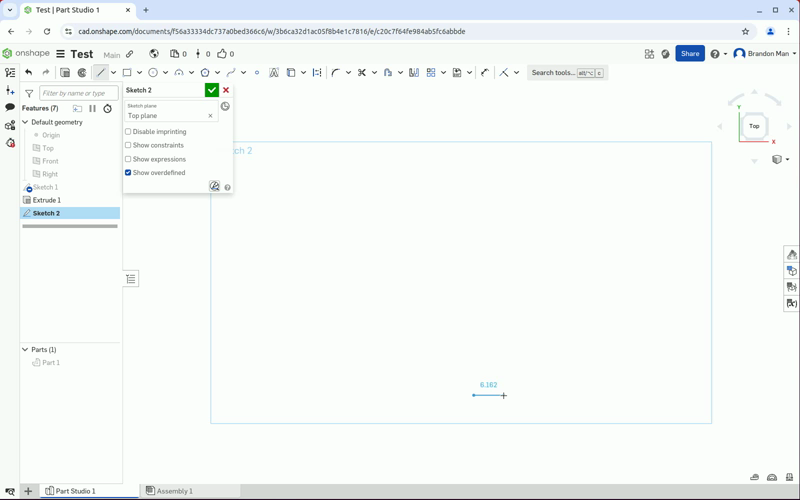
mouse_move(480, 395)
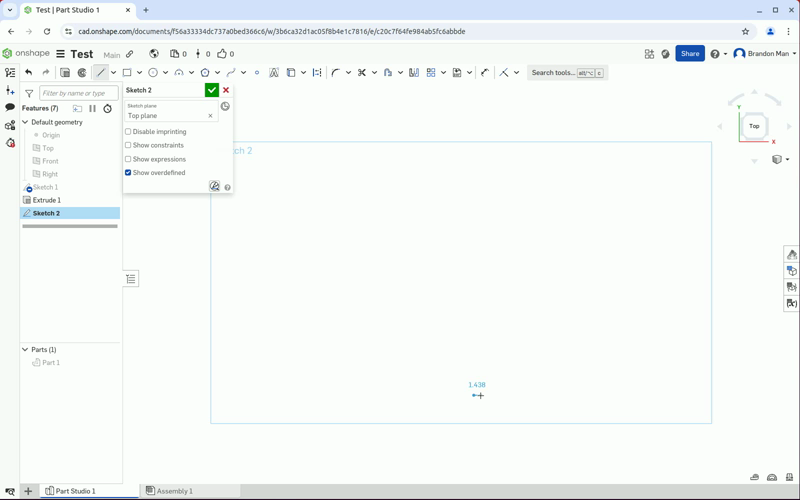
scroll(6)
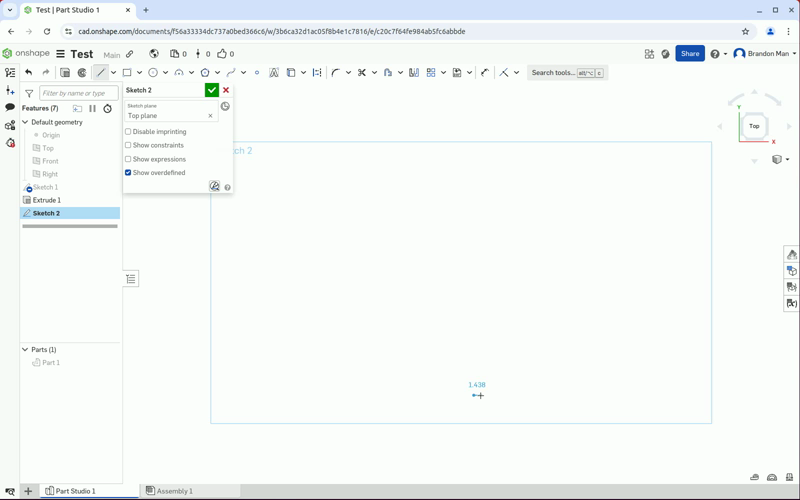
scroll(6)
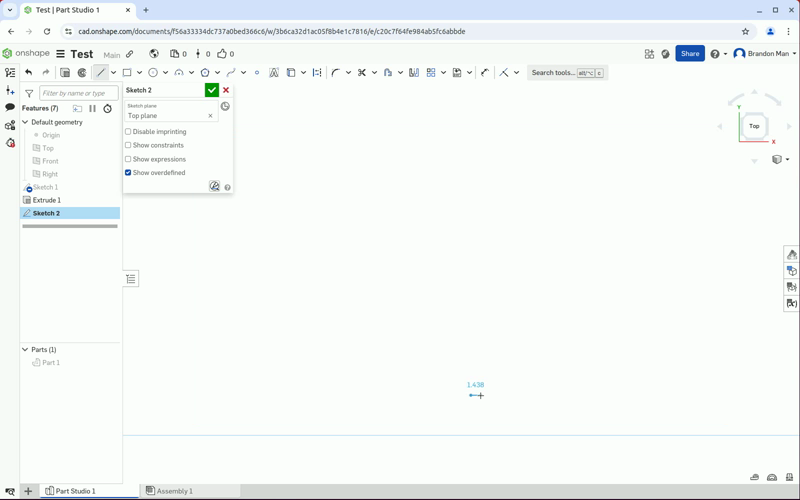
scroll(6)
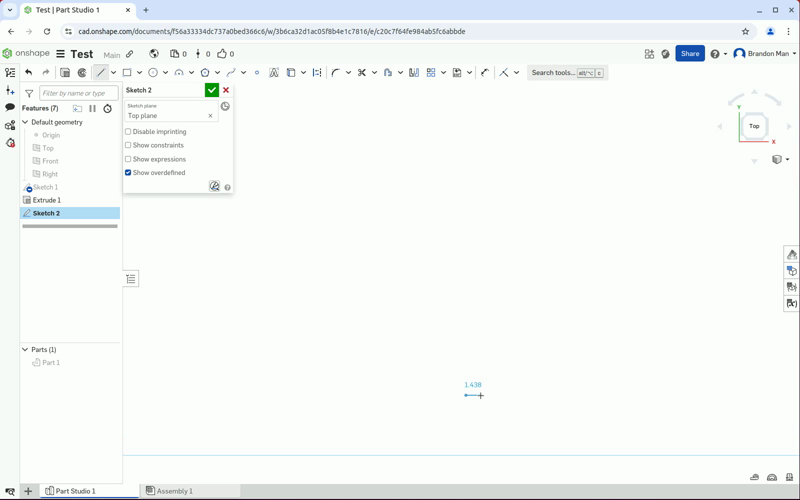
scroll(6)
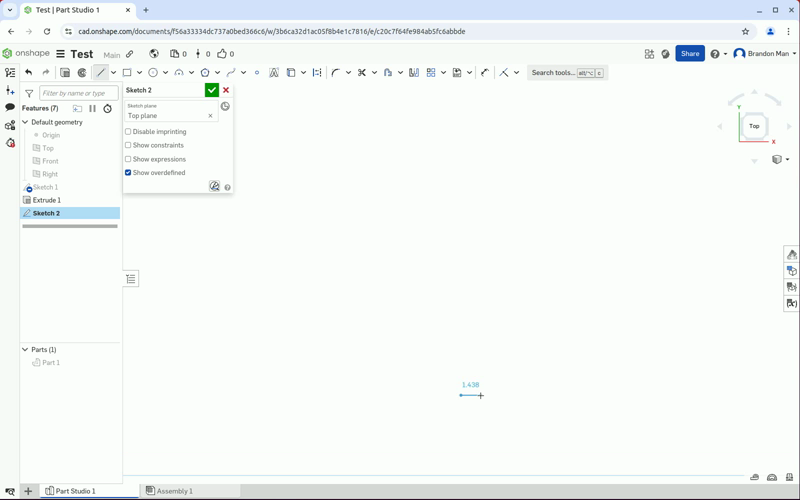
scroll(6)
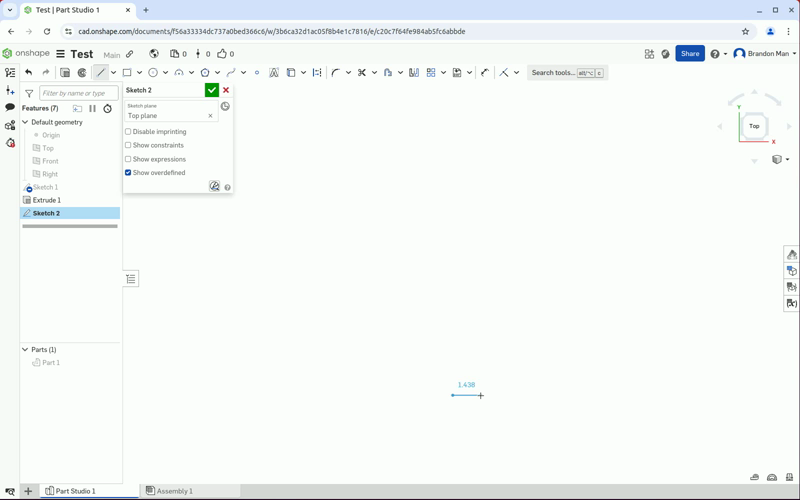
scroll(6)
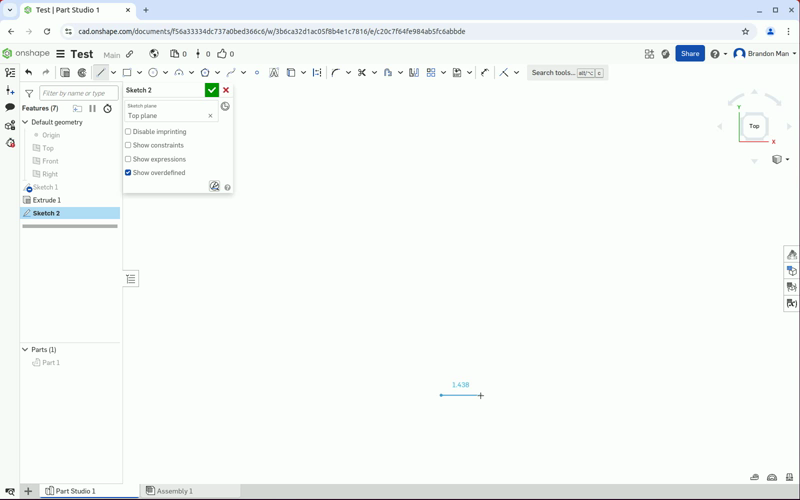
scroll(6)
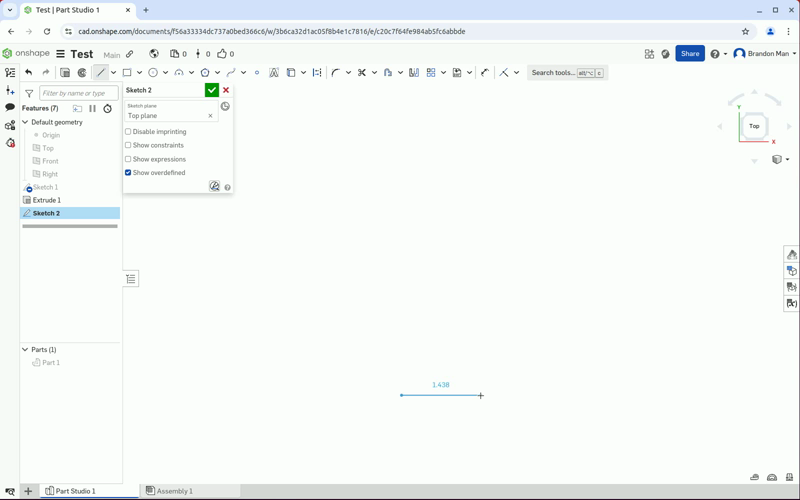
click(480, 395)
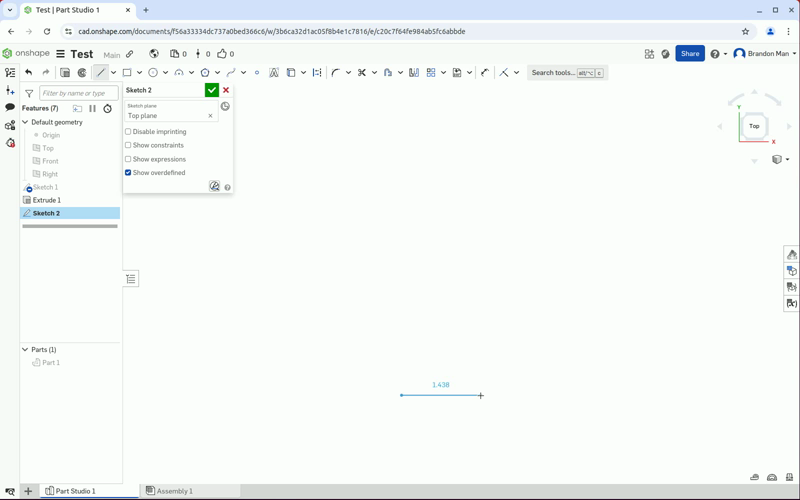
scroll(-6)
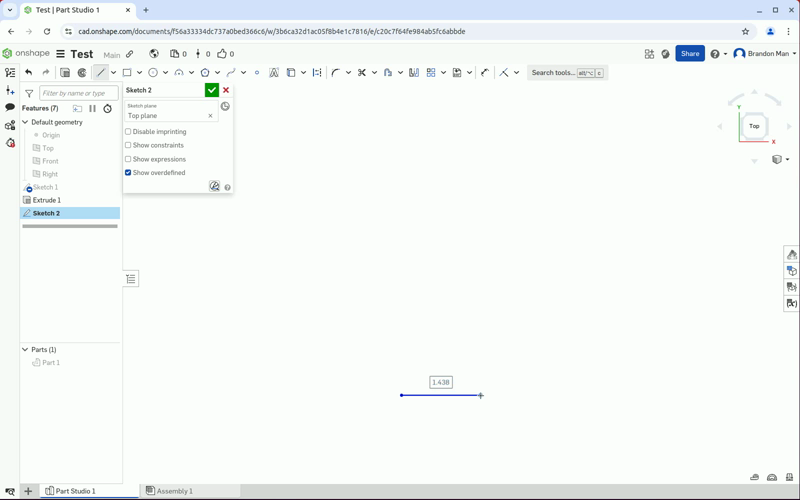
scroll(-6)
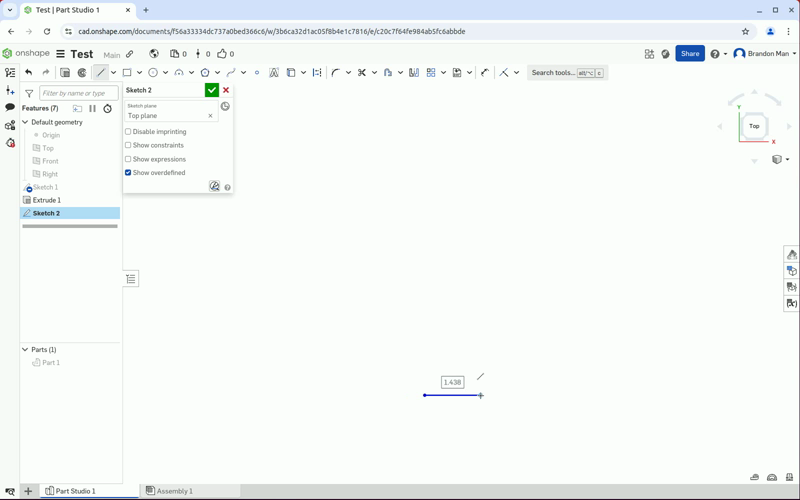
scroll(-6)
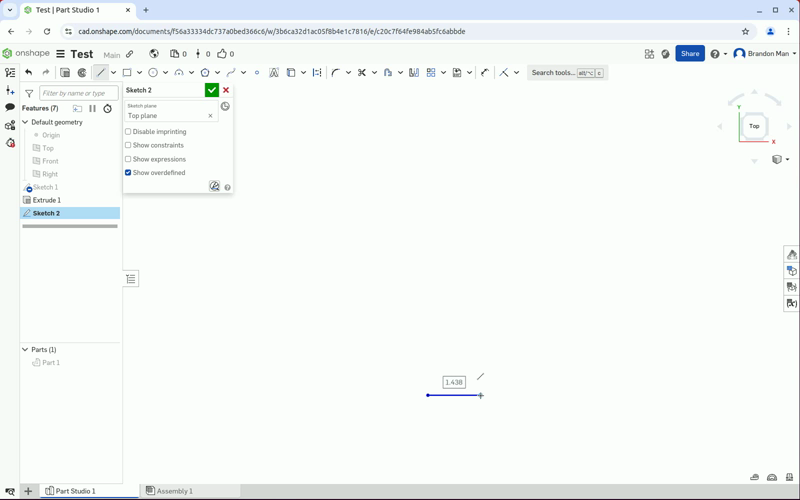
scroll(-6)
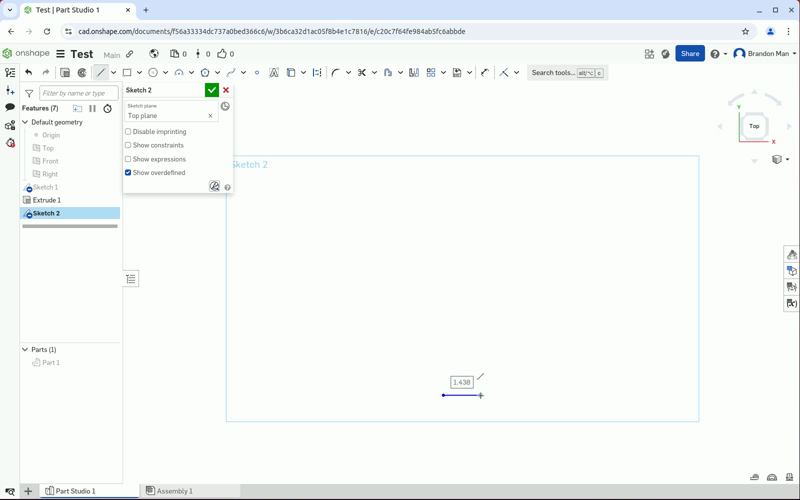
scroll(-6)
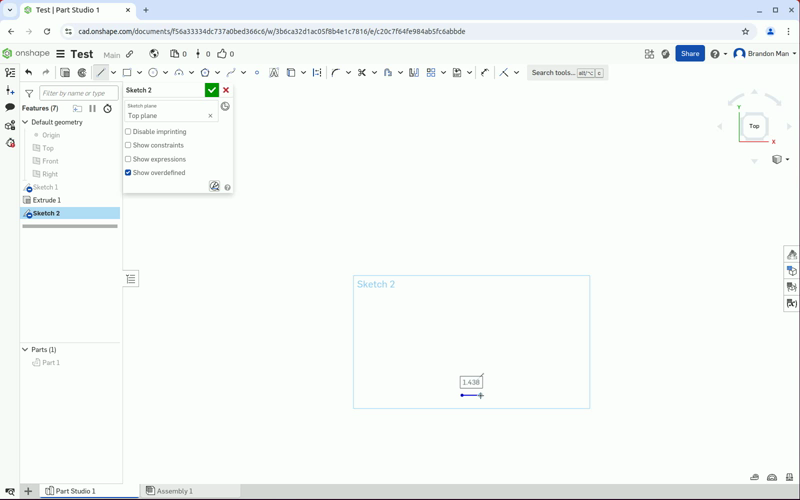
scroll(-6)
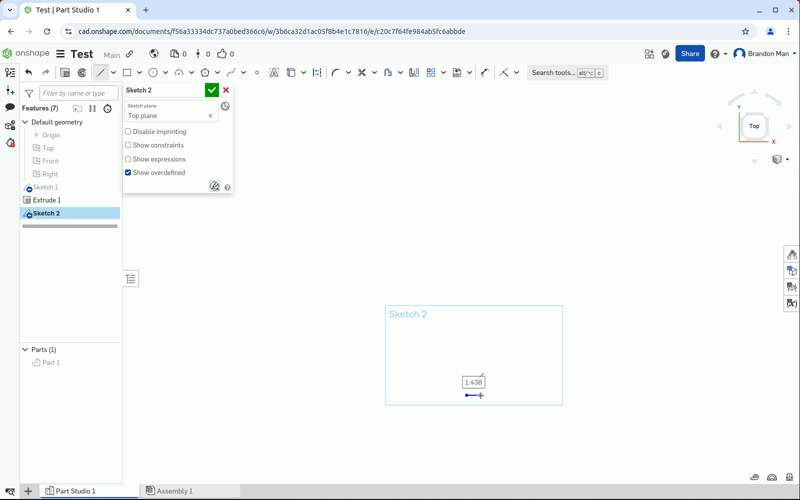
scroll(-6)
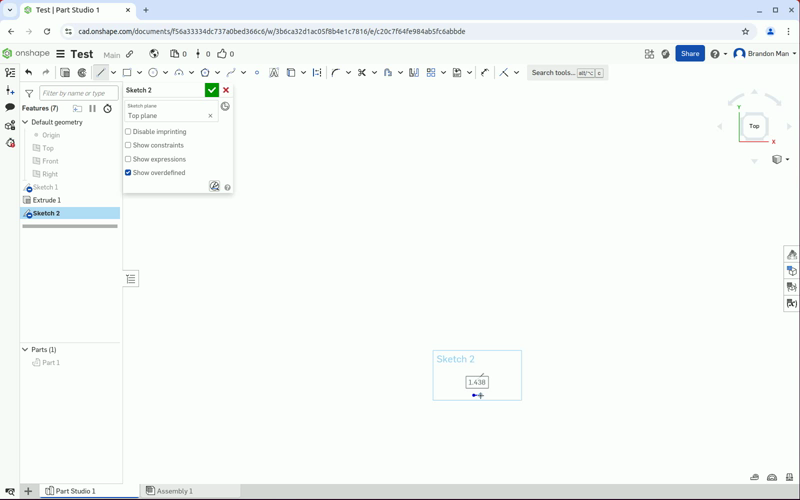
key_up(shift)
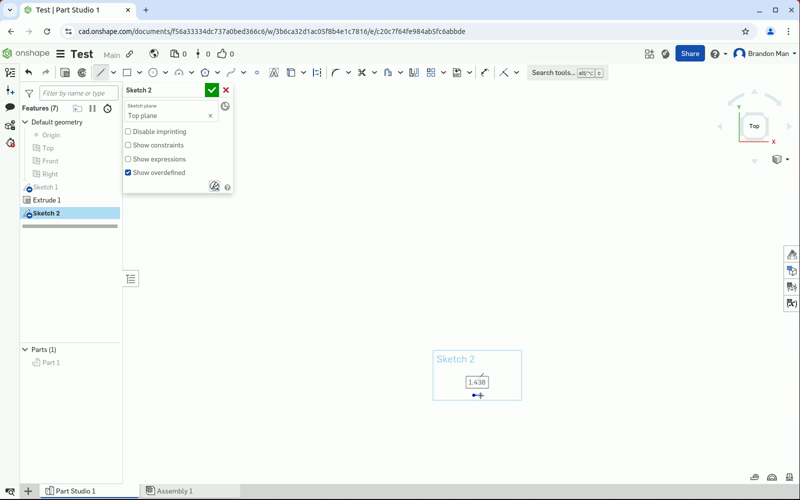
key_down(shift)
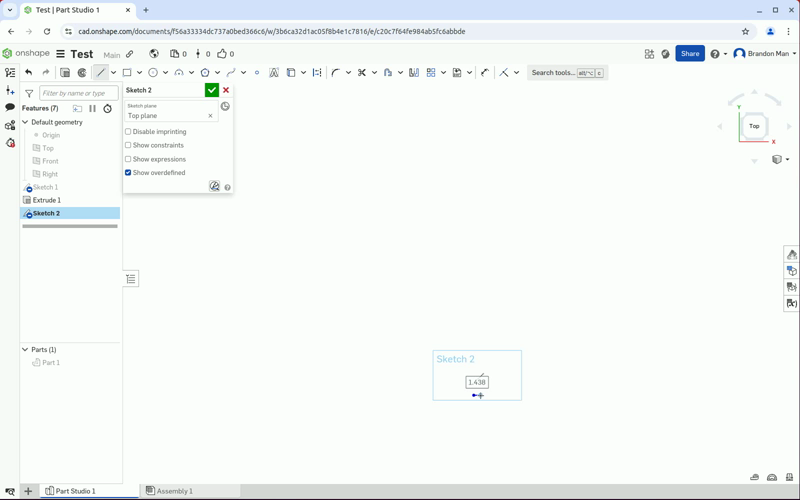
mouse_move(510, 395)
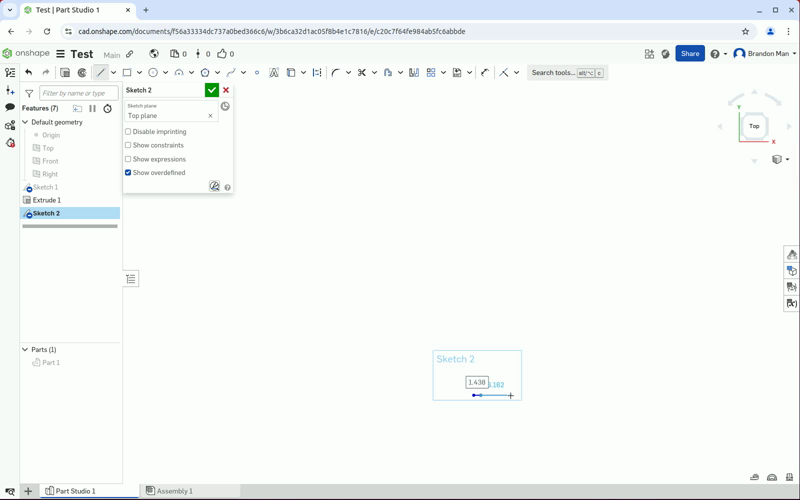
mouse_move(480, 367)
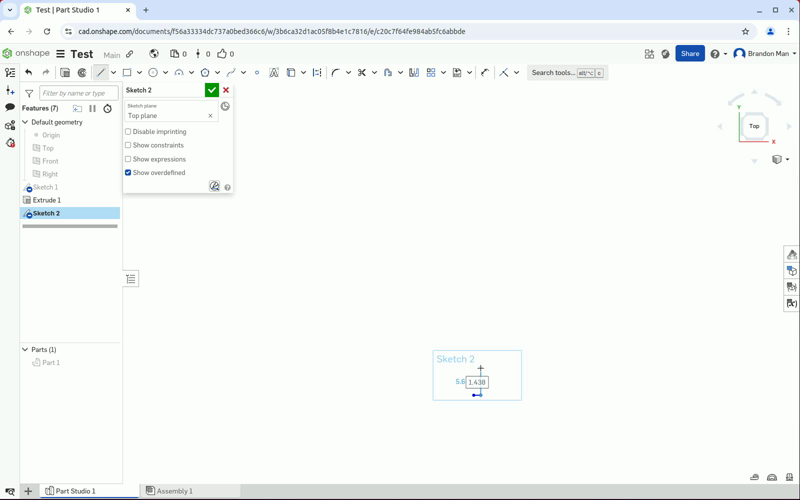
click(480, 367)
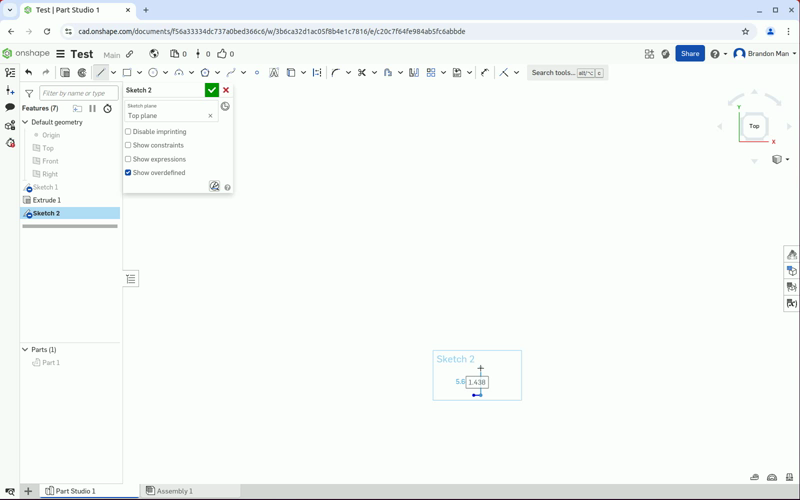
key_up(shift)
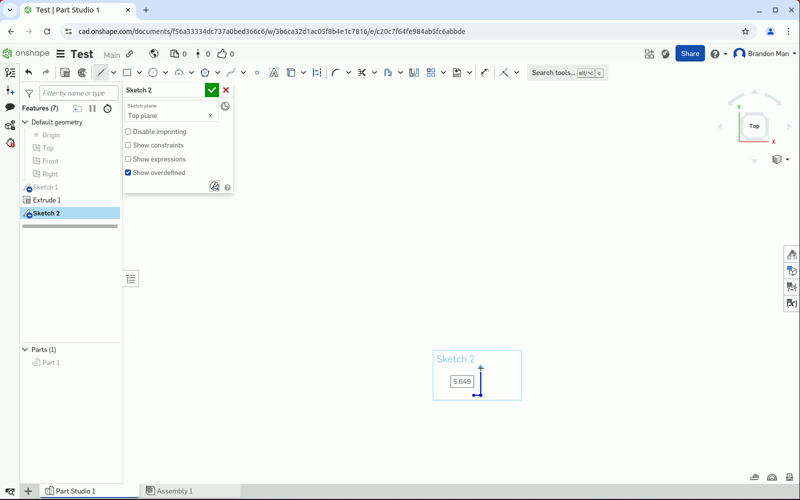
key_down(shift)
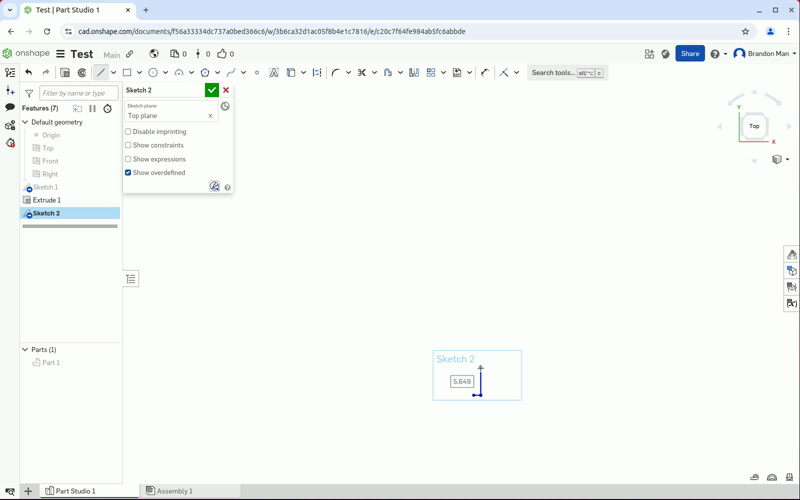
mouse_move(510, 367)
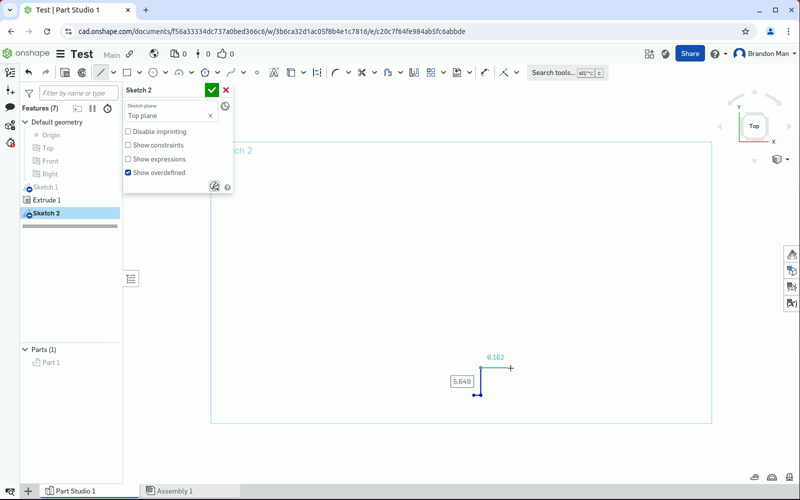
mouse_move(473, 367)
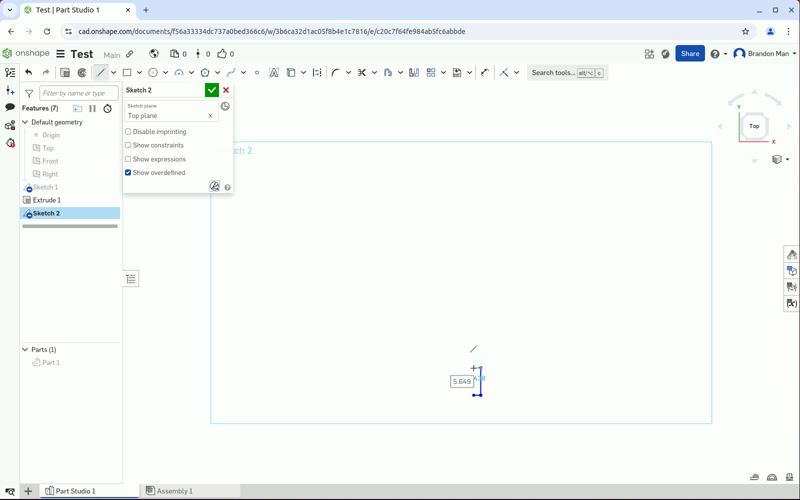
scroll(6)
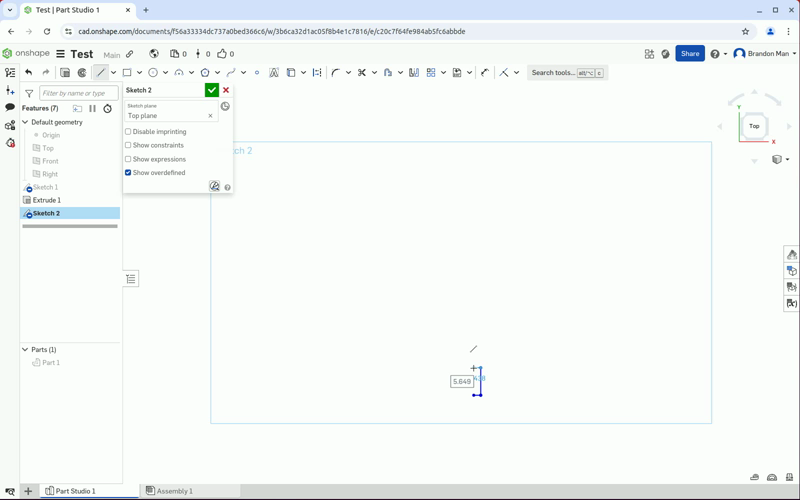
scroll(6)
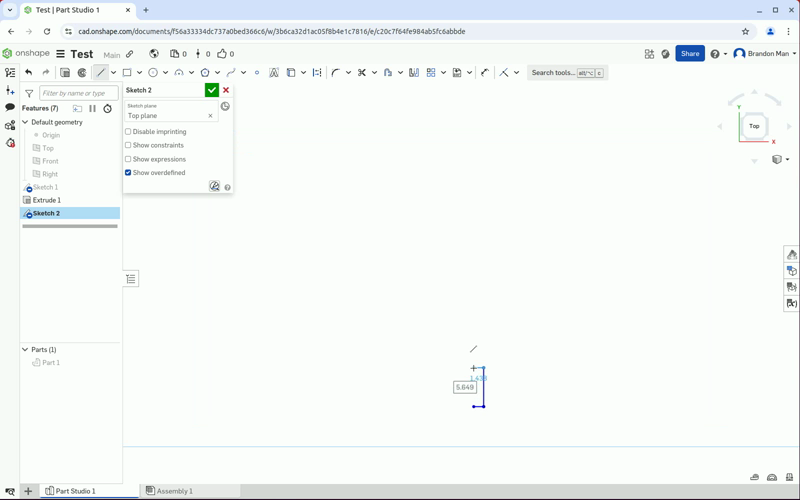
scroll(6)
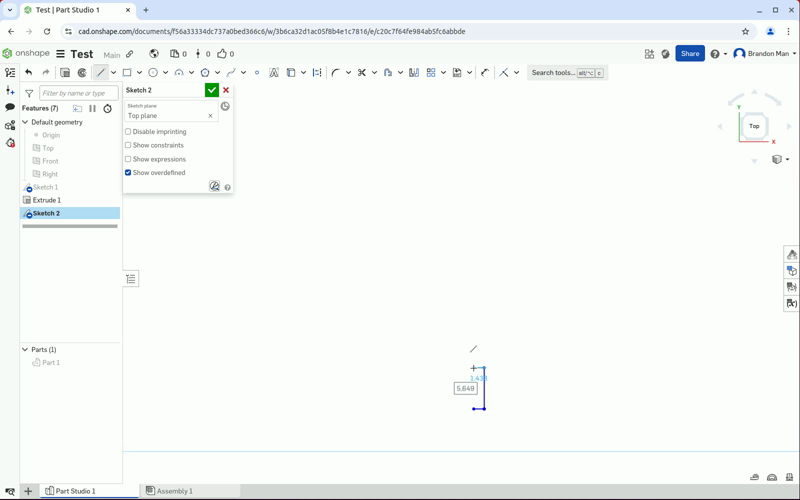
scroll(6)
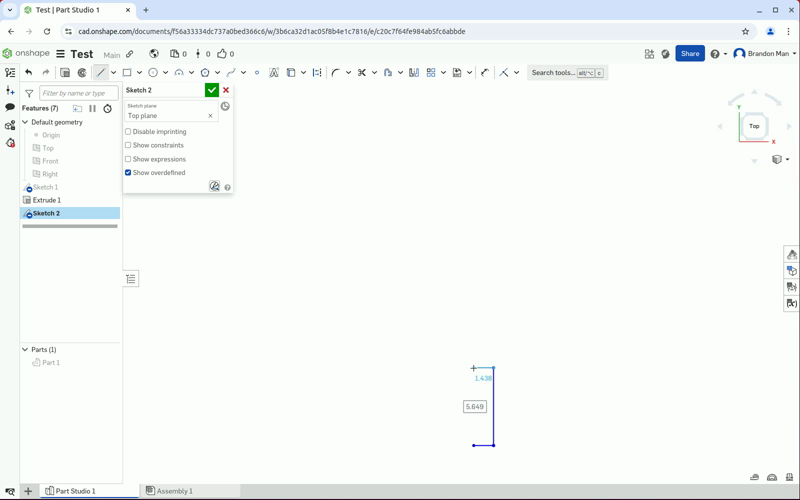
scroll(6)
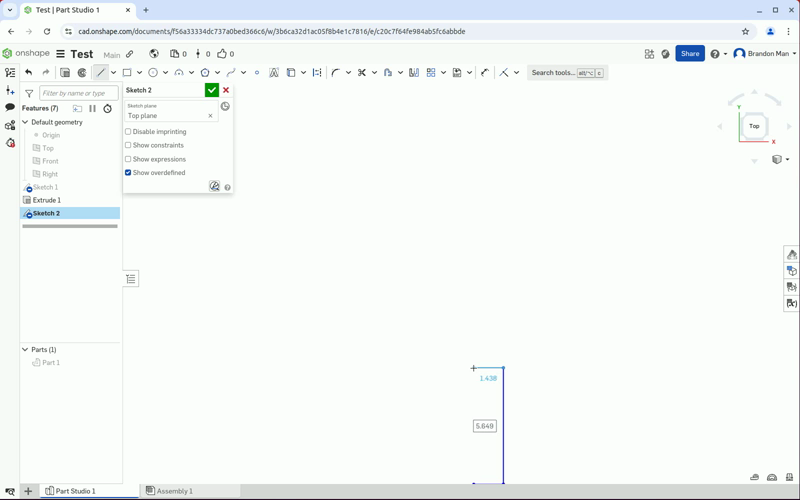
scroll(6)
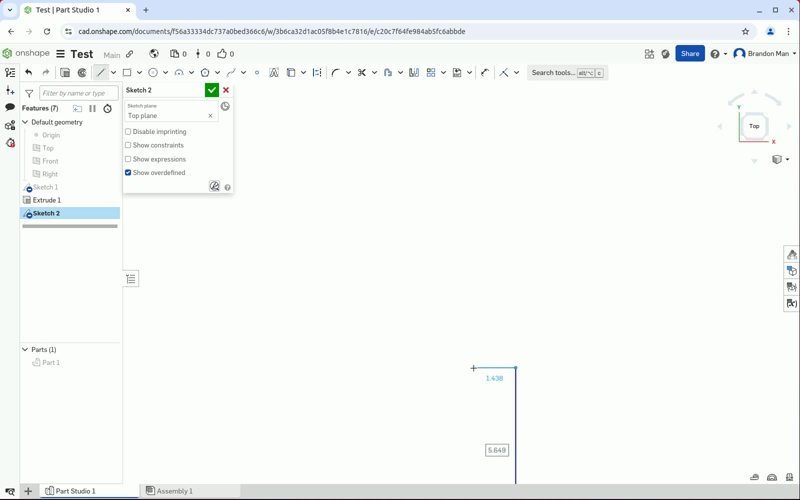
scroll(6)
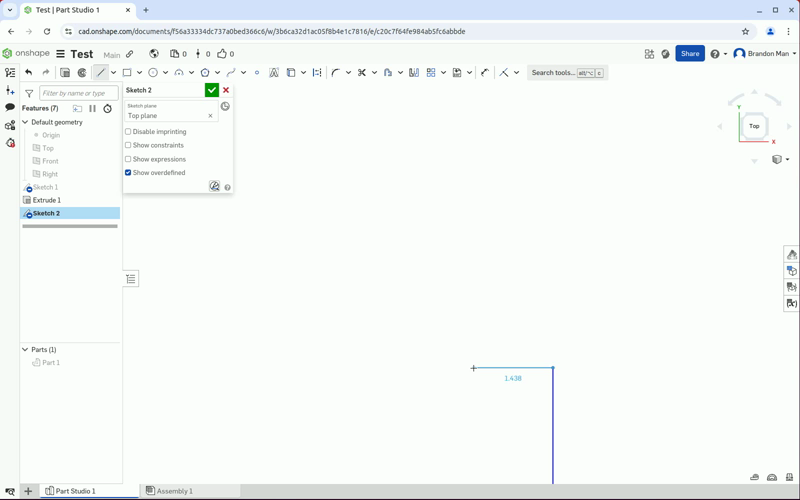
click(473, 367)
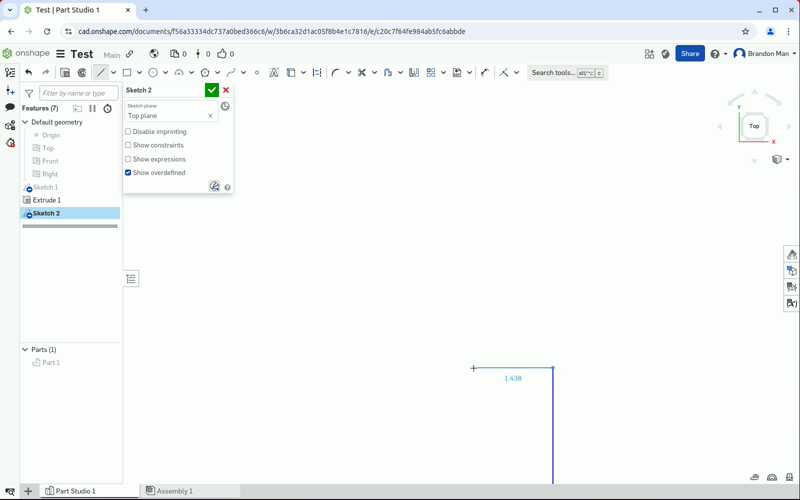
scroll(-6)
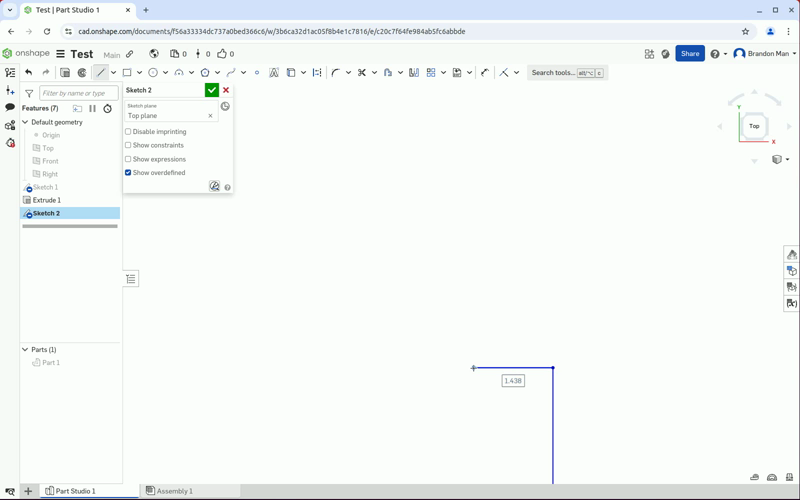
scroll(-6)
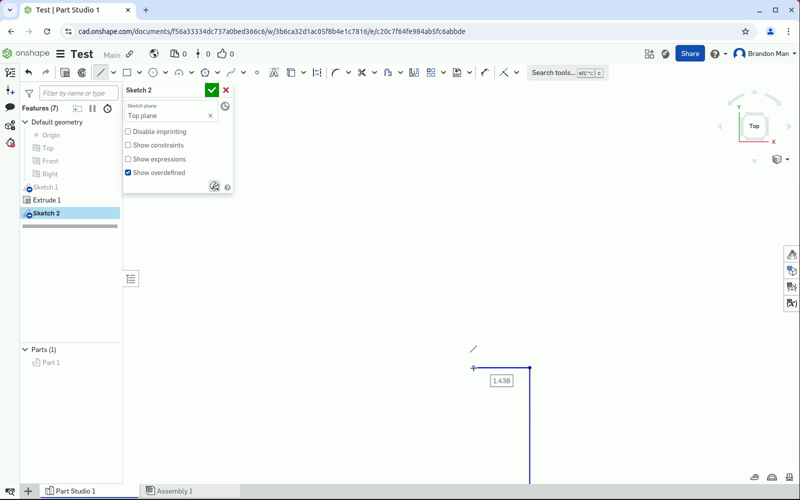
scroll(-6)
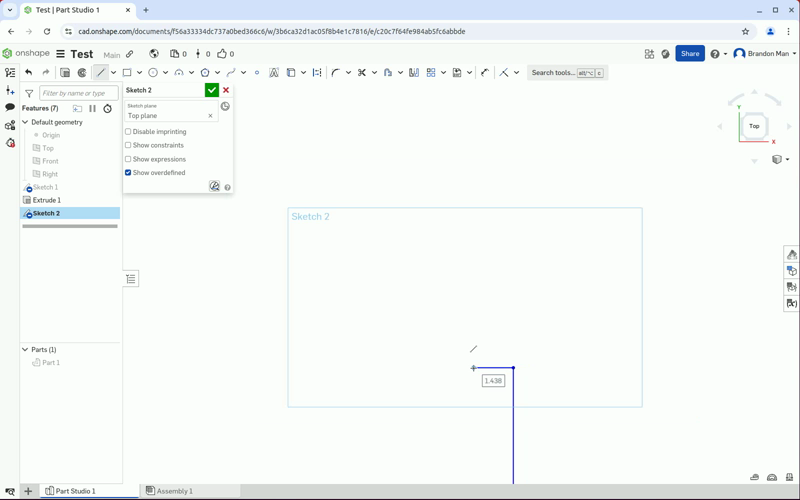
scroll(-6)
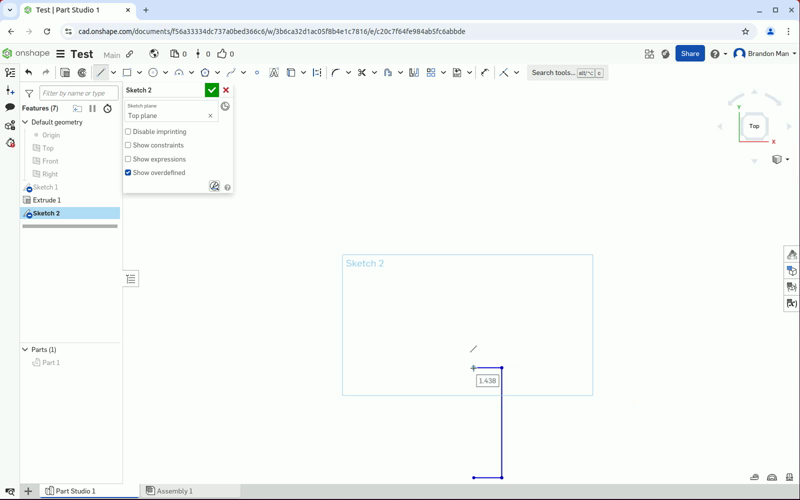
scroll(-6)
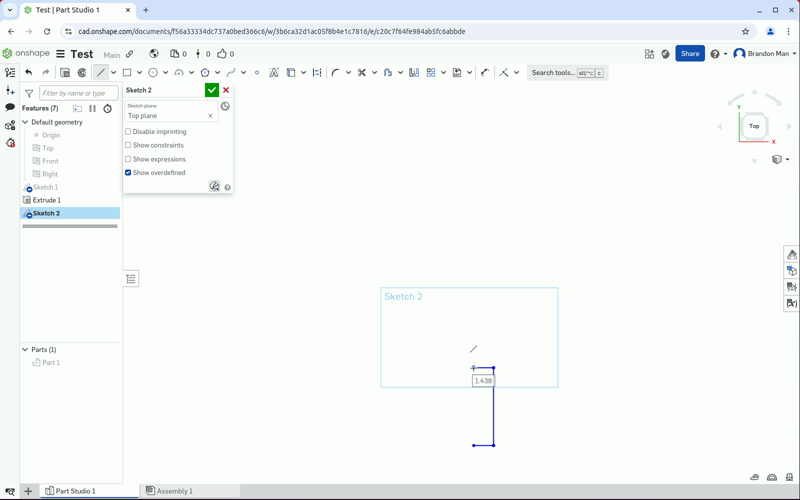
scroll(-6)
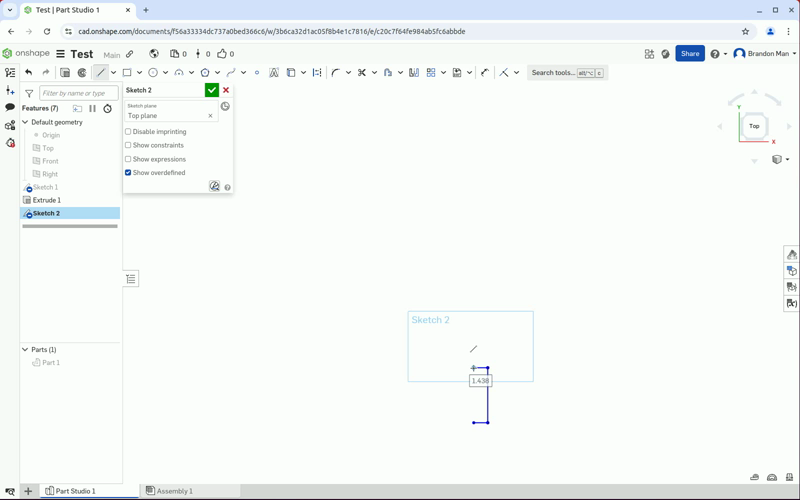
scroll(-6)
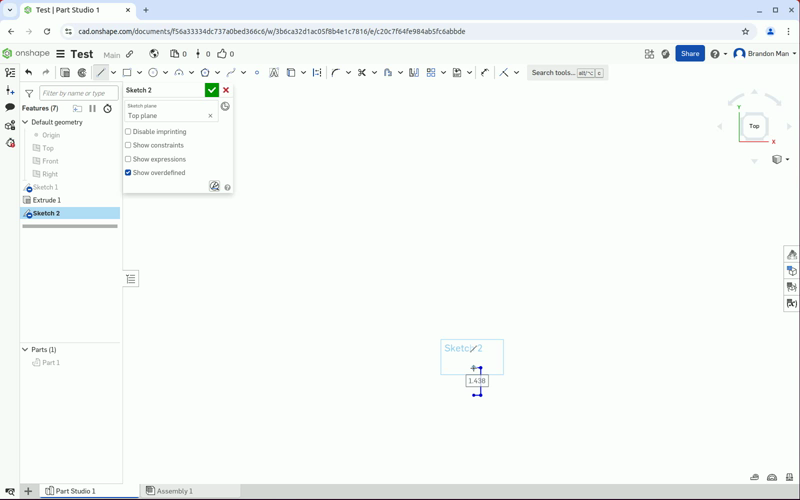
key_up(shift)
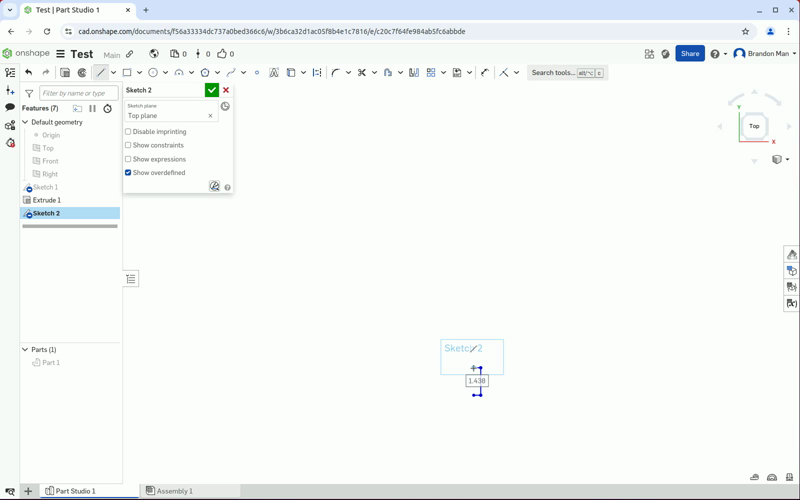
mouse_move(503, 367)
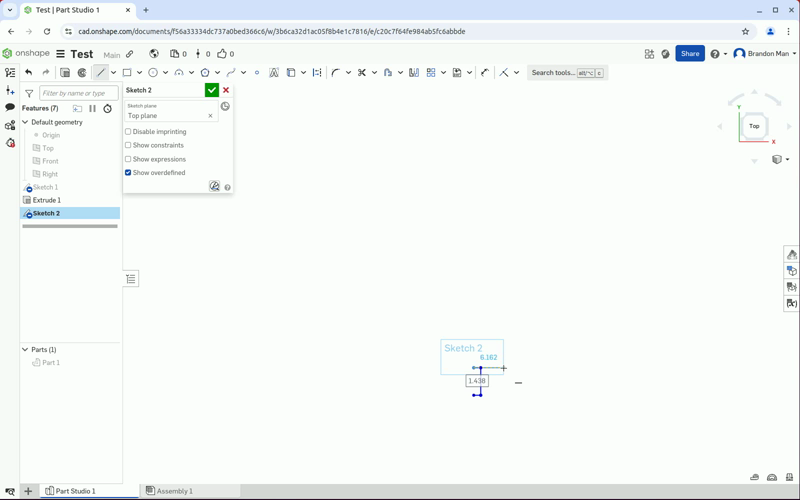
key_down(shift)
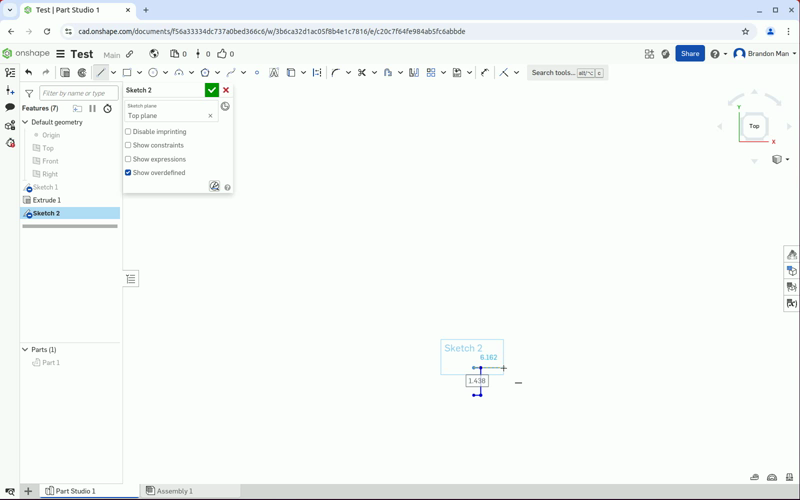
mouse_move(473, 395)
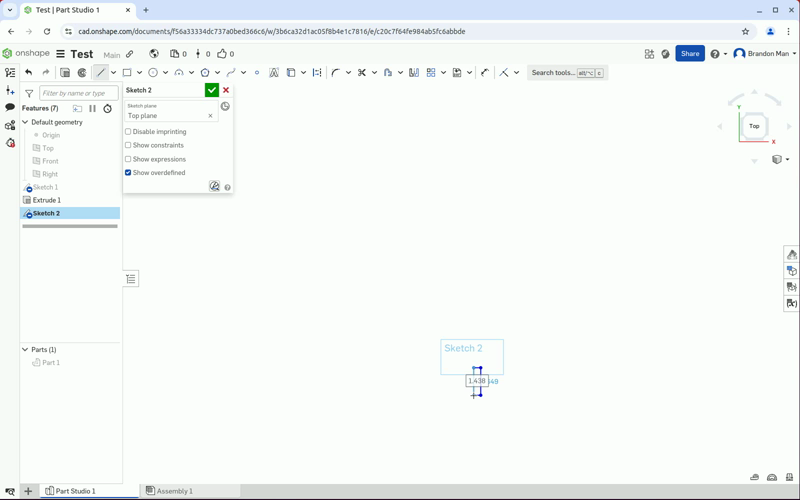
key_up(shift)
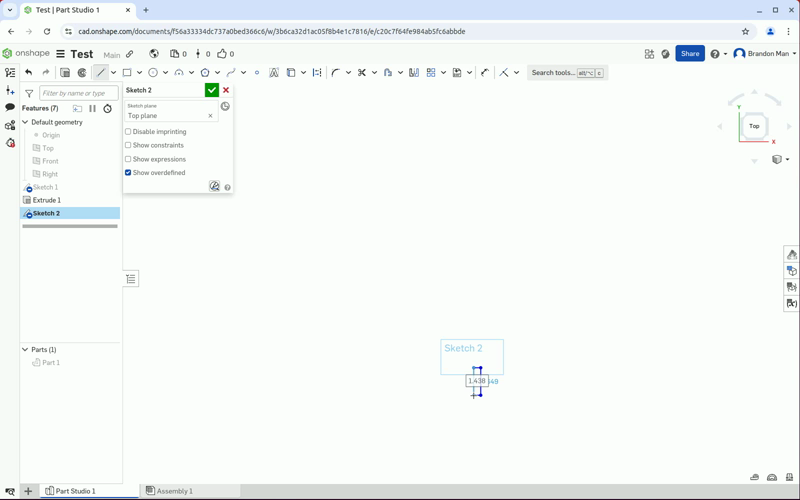
click(473, 395)
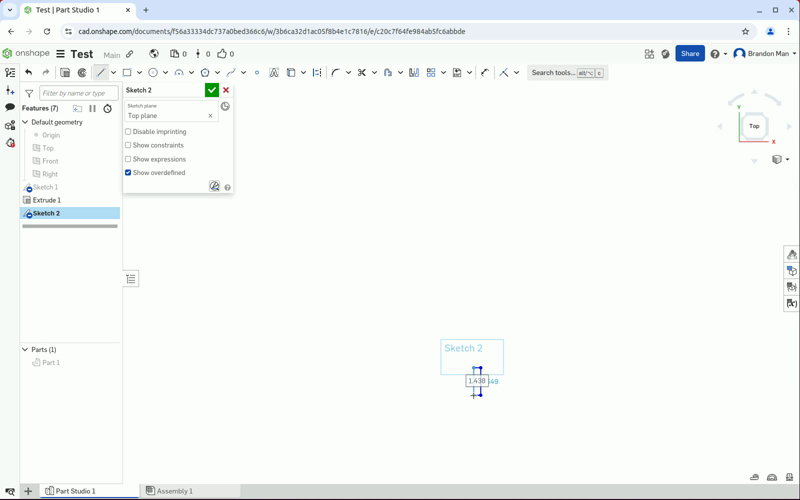
key(esc)
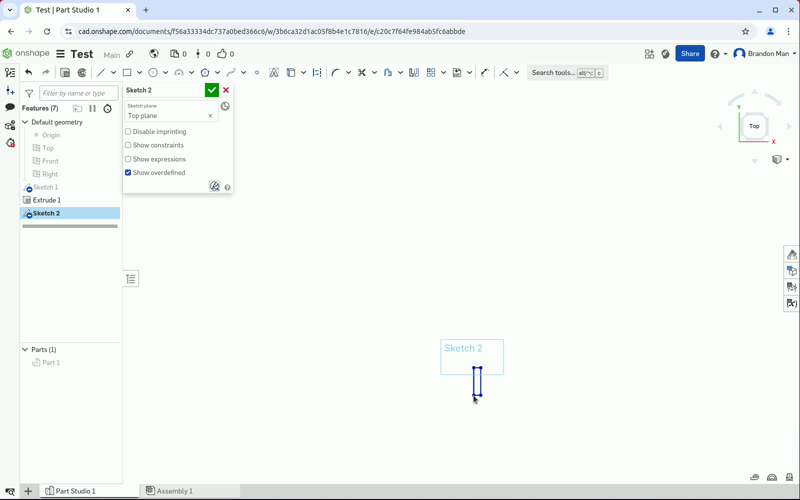
mouse_move(478, 383)
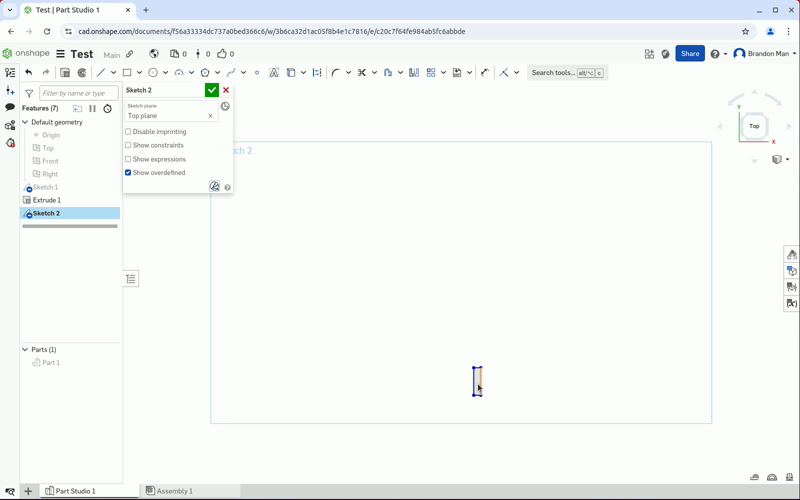
scroll(6)
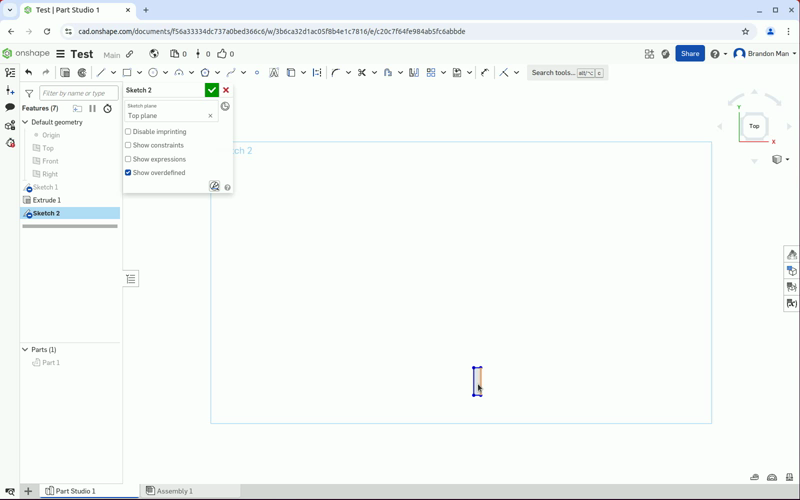
scroll(6)
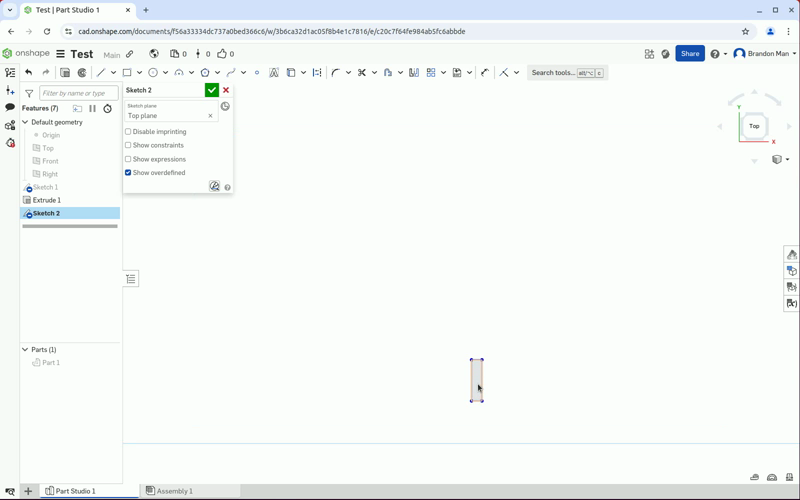
scroll(6)
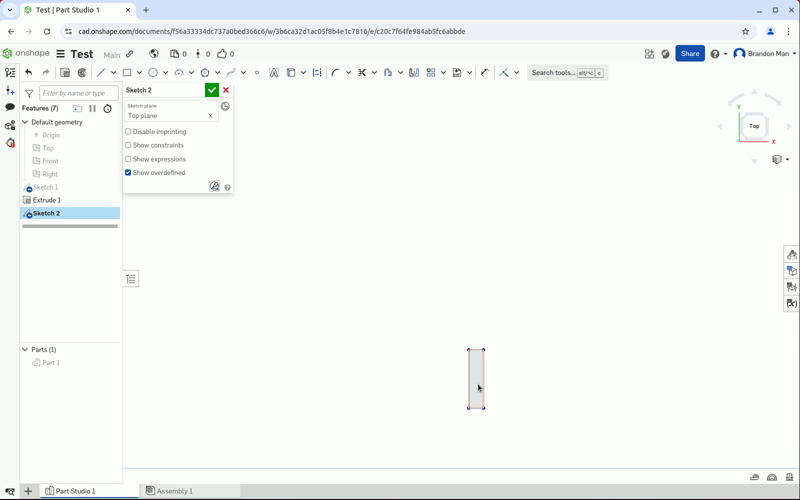
scroll(6)
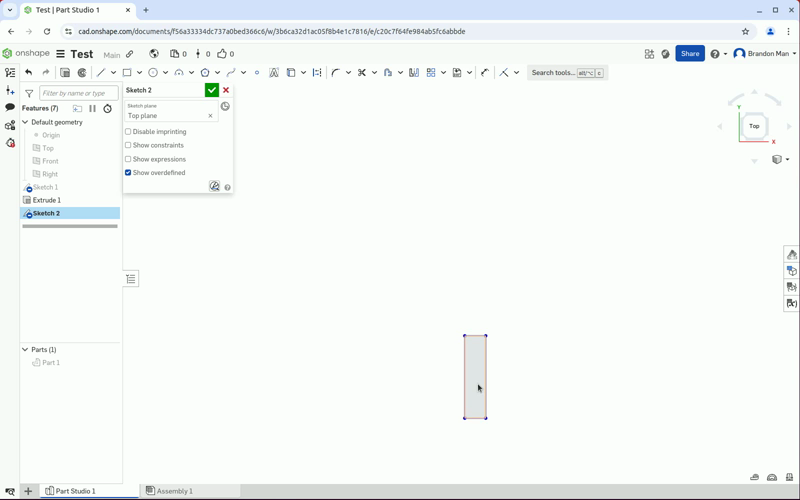
scroll(6)
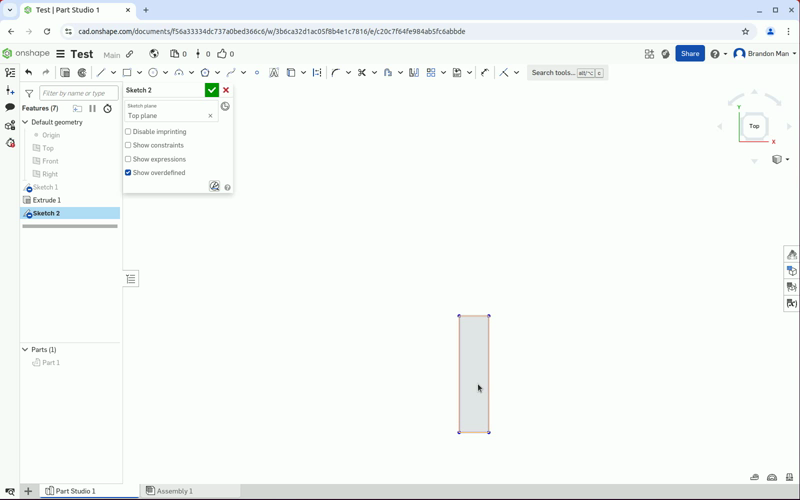
scroll(6)
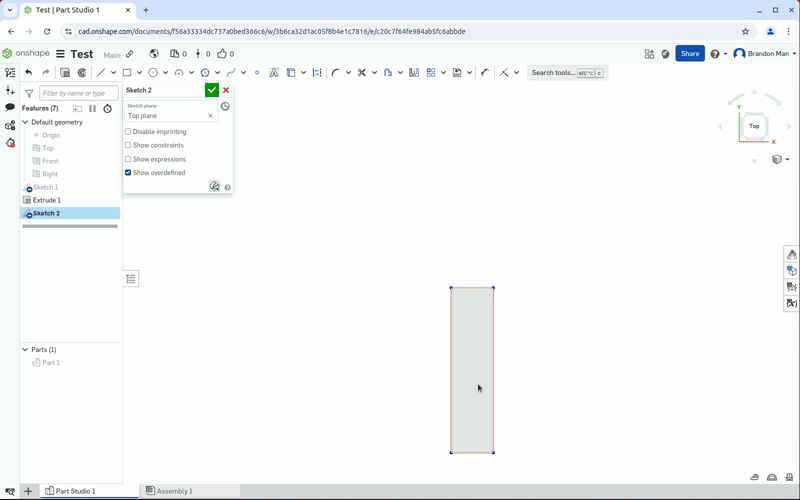
scroll(6)
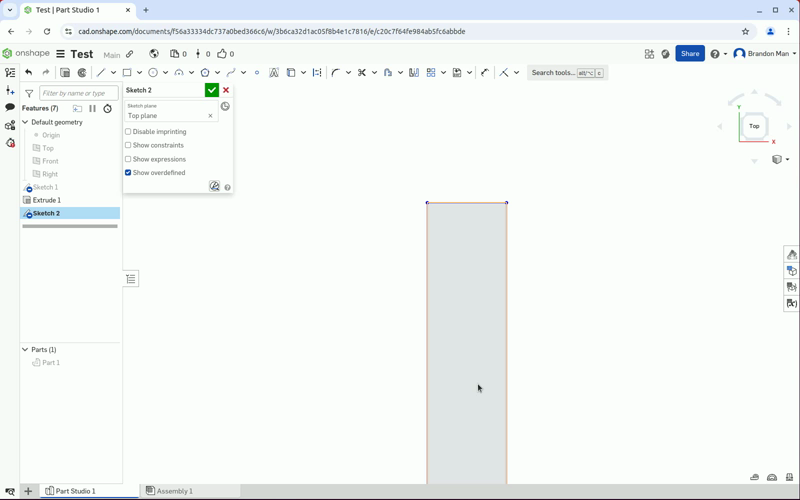
click(478, 383)
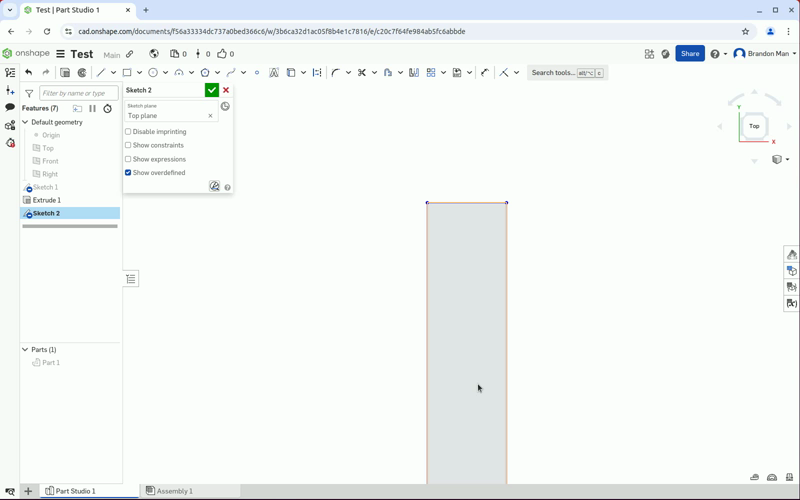
scroll(-6)
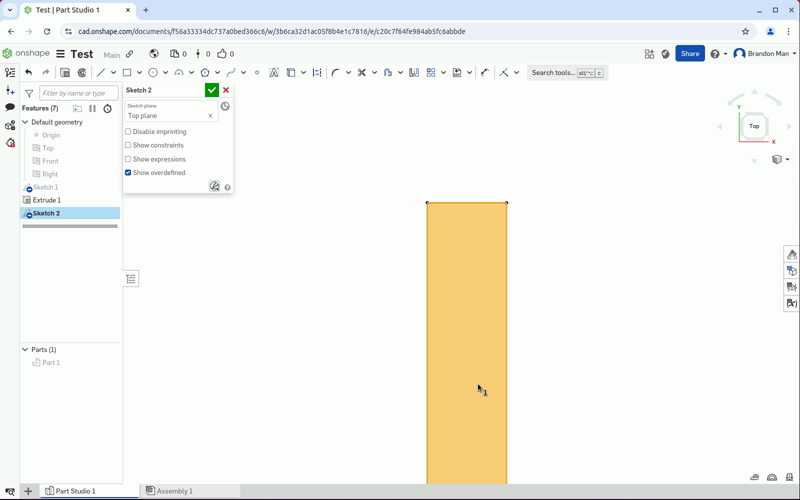
scroll(-6)
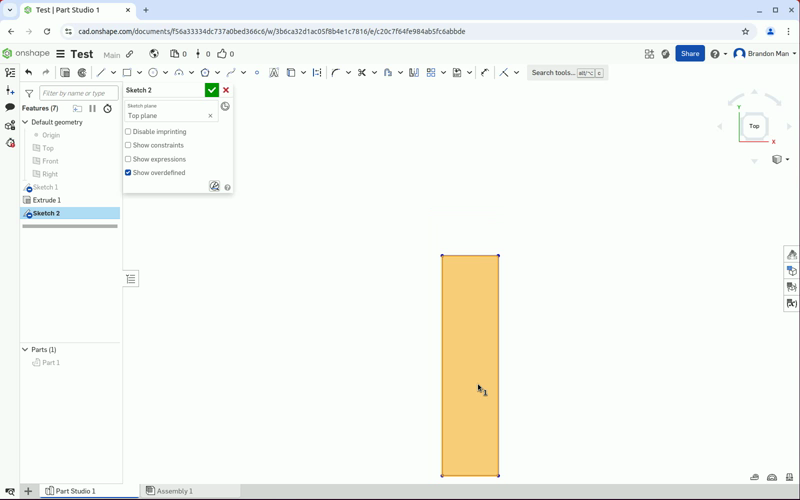
scroll(-6)
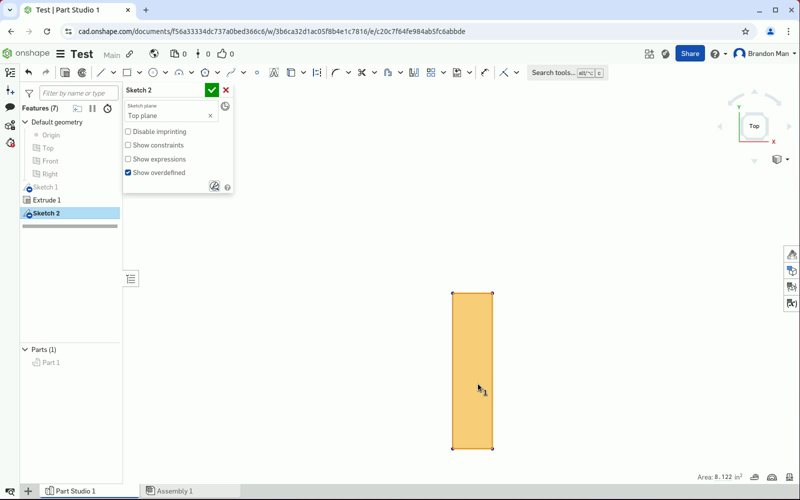
scroll(-6)
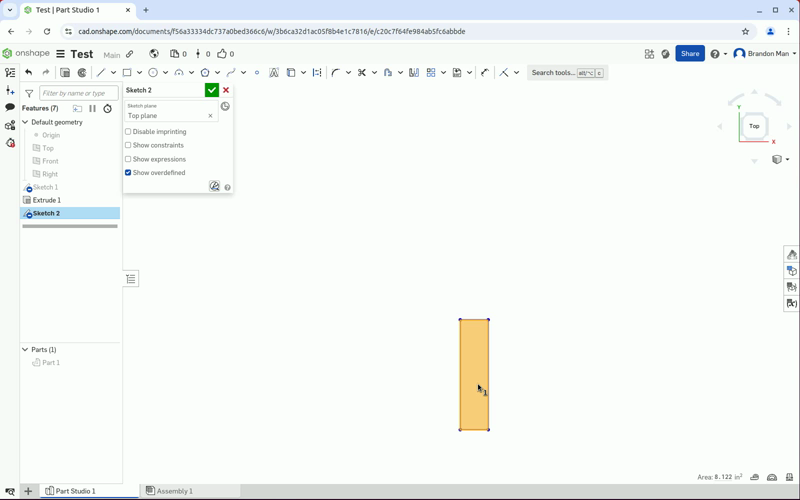
scroll(-6)
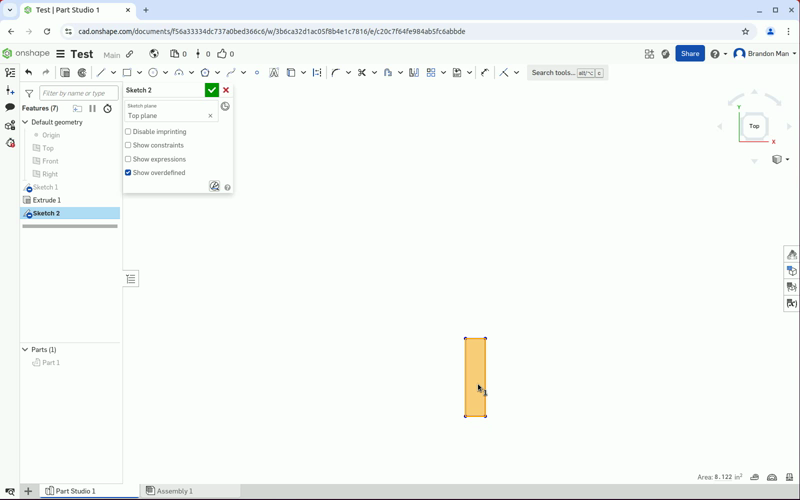
scroll(-6)
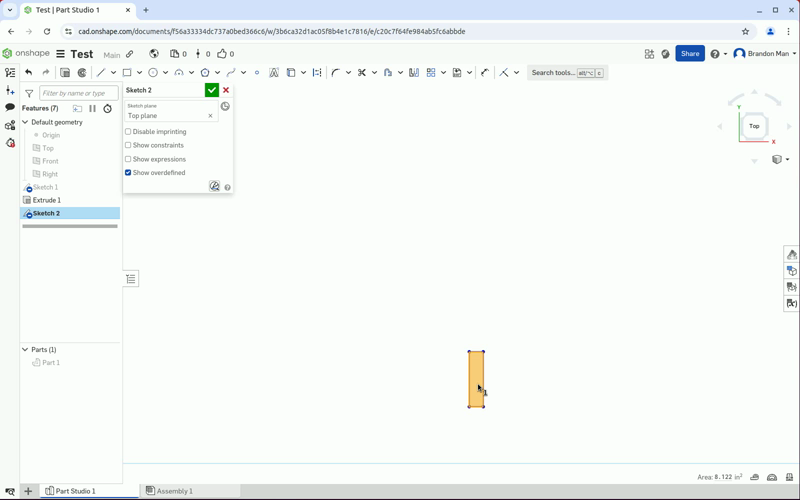
scroll(-6)
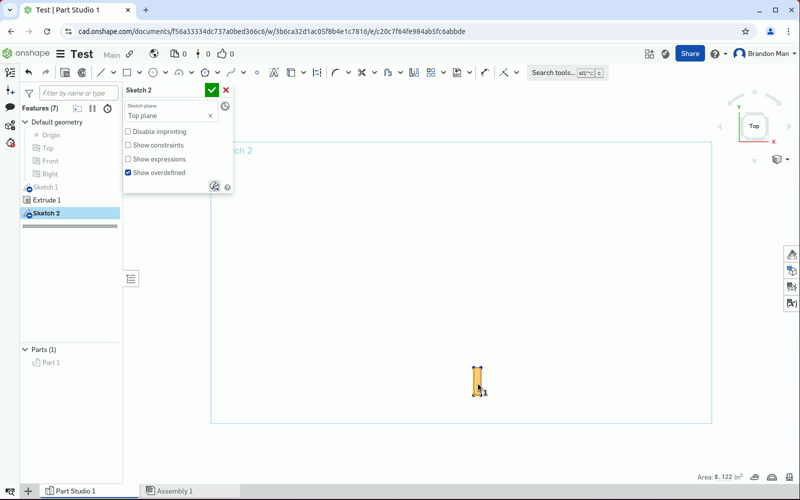
mouse_move(73, 352)
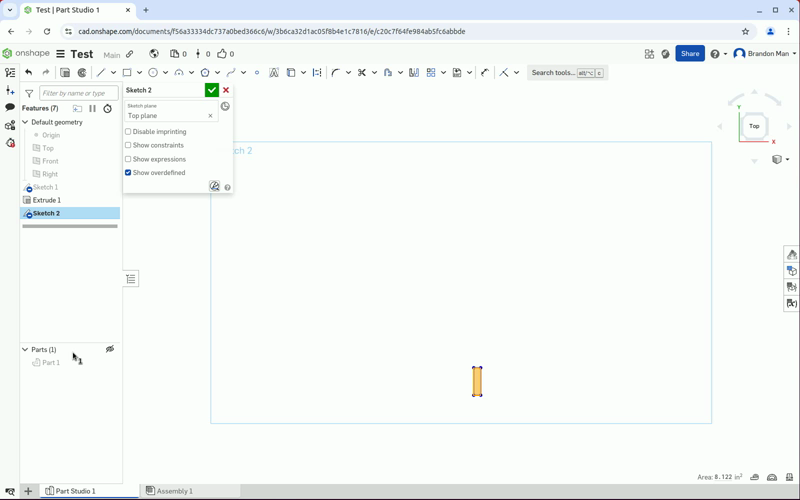
key(shift+y)
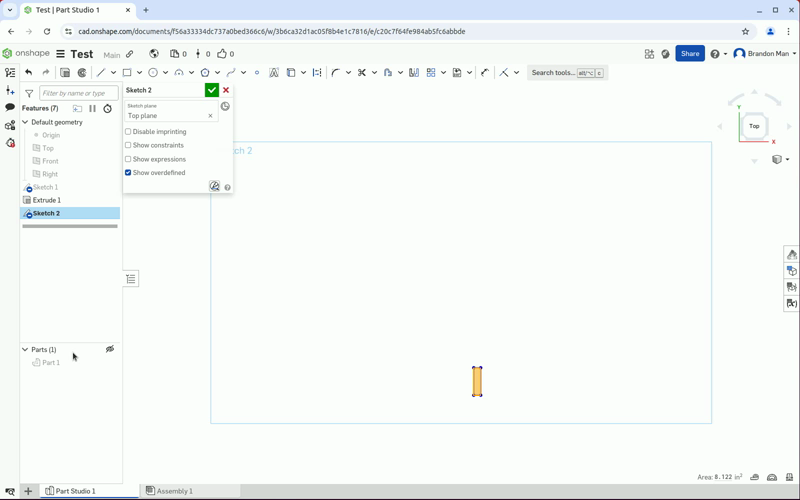
key(shift+e)
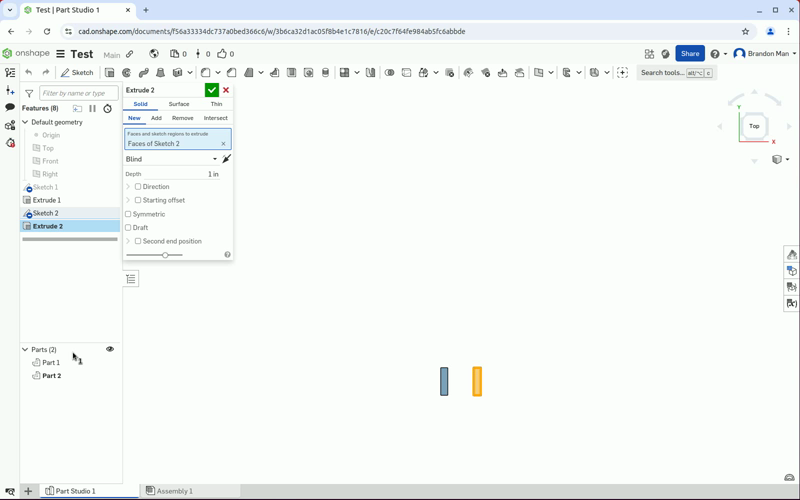
mouse_move(143, 106)
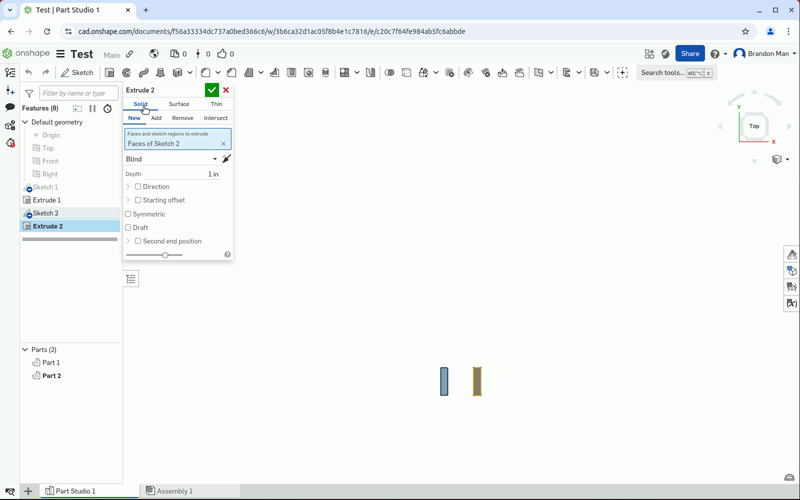
click(143, 106)
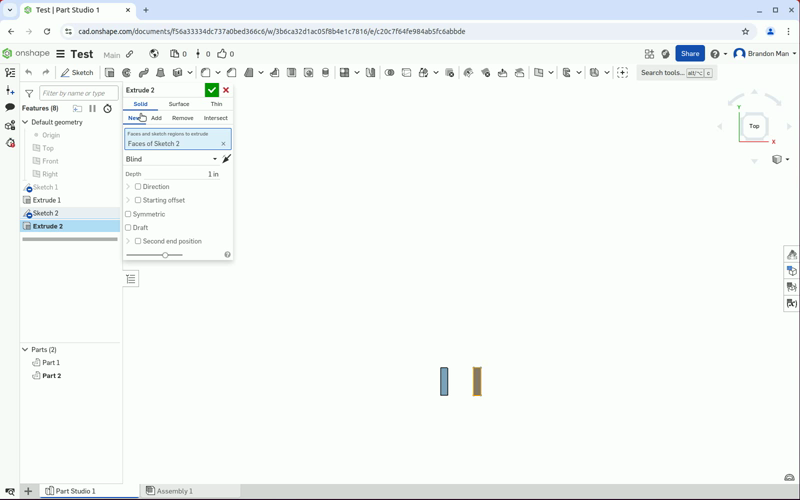
mouse_move(137, 120)
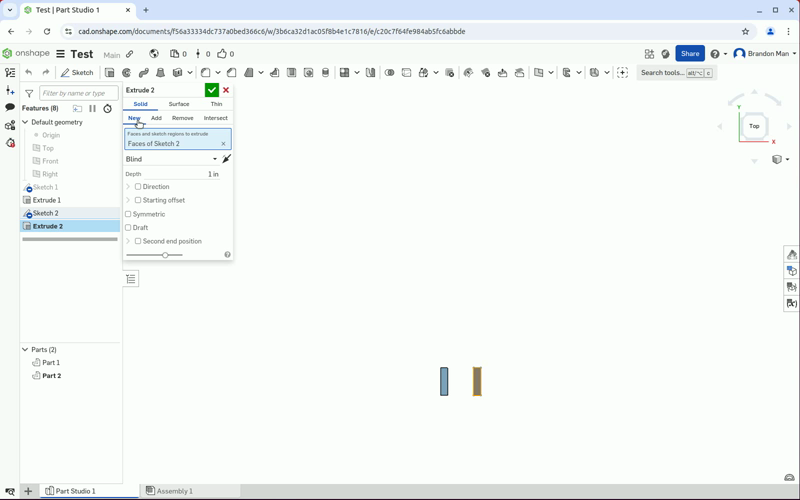
click(137, 120)
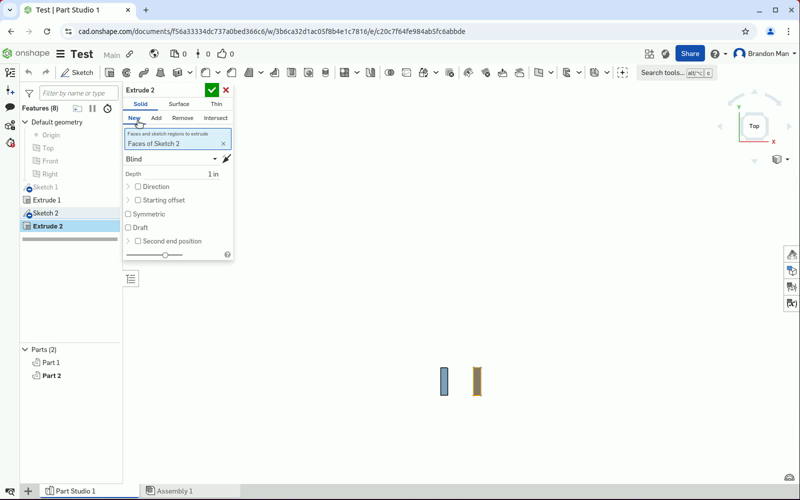
key(tab, 4)
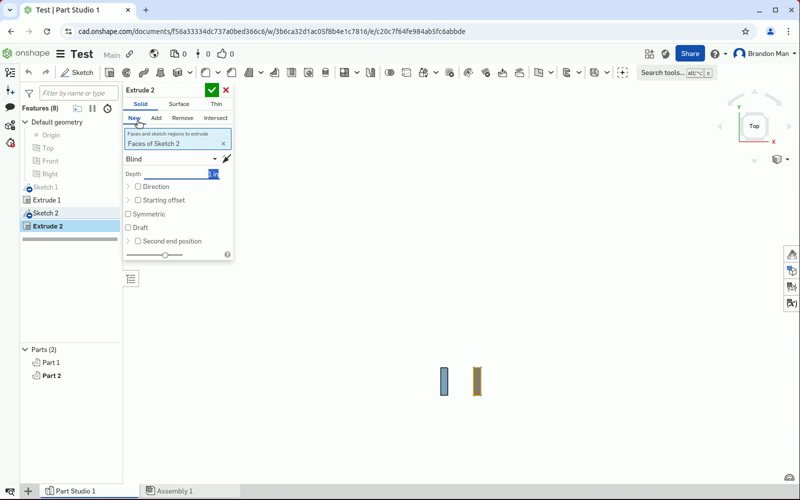
text(4.092)
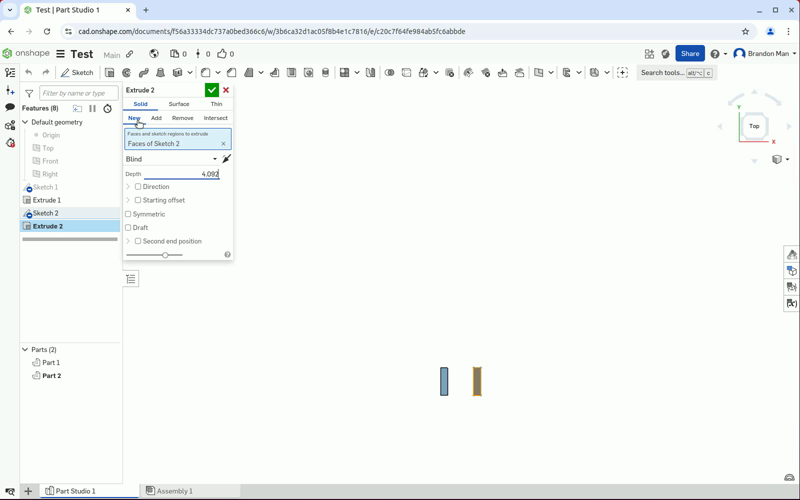
key(enter)
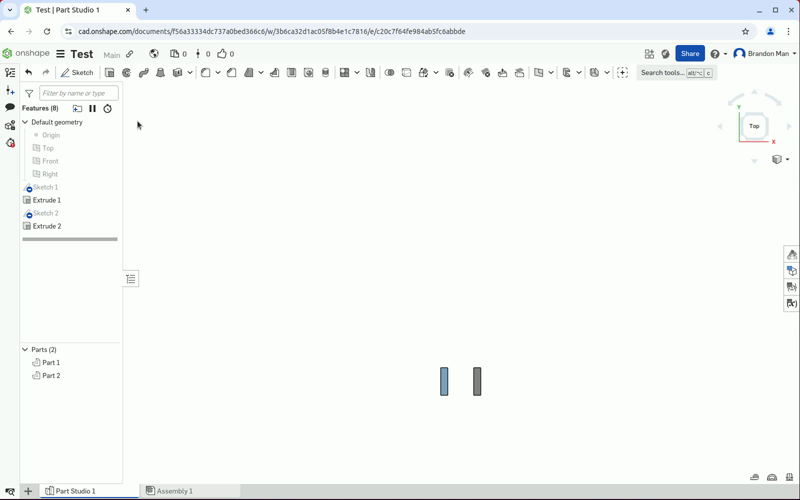
key(shift+h)
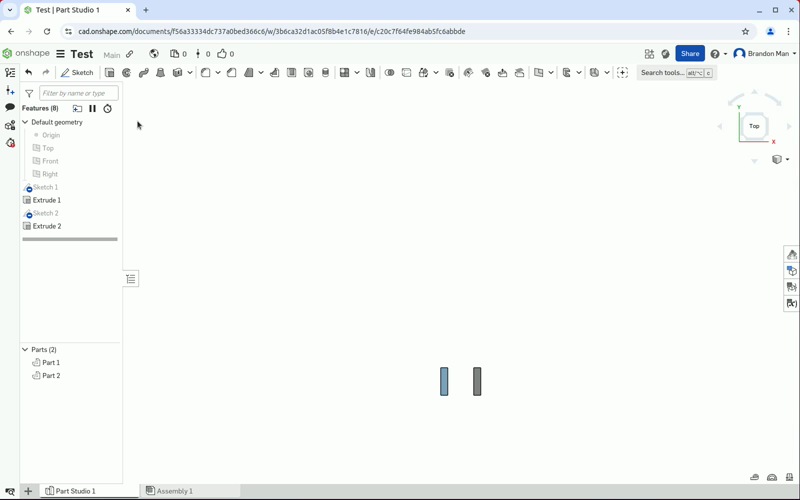
key(shift+h)
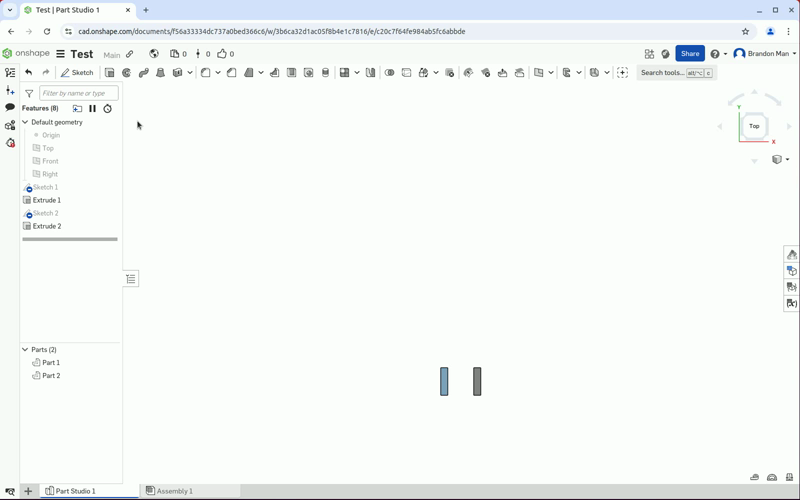
mouse_move(73, 189)
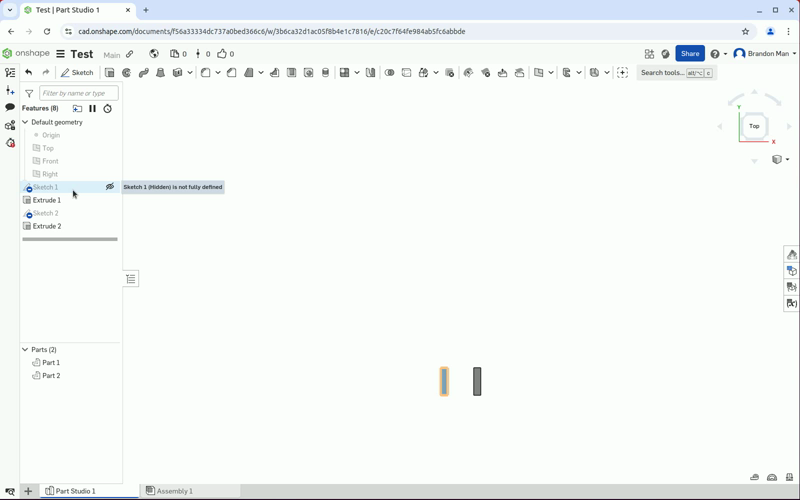
click(73, 189)
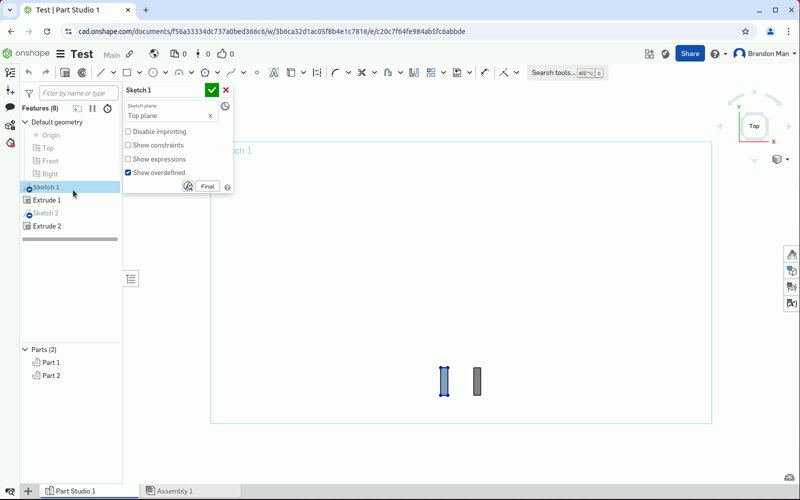
mouse_move(229, 92)
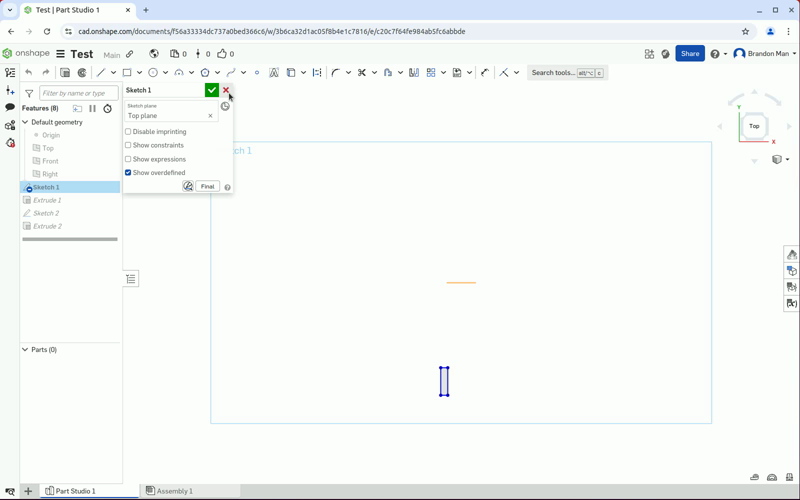
click(229, 92)
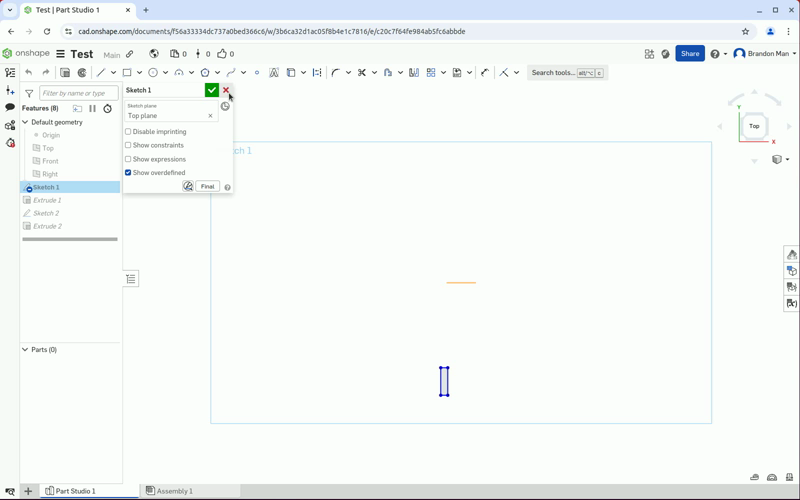
key(shift+s)
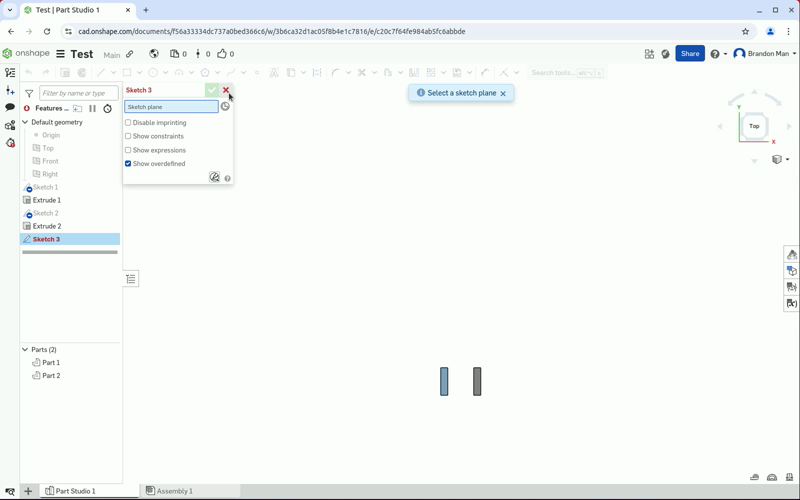
mouse_move(73, 150)
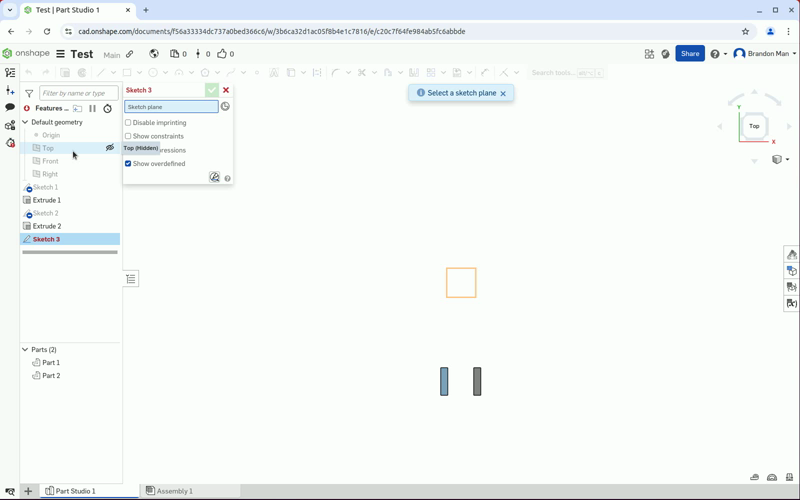
click(73, 150)
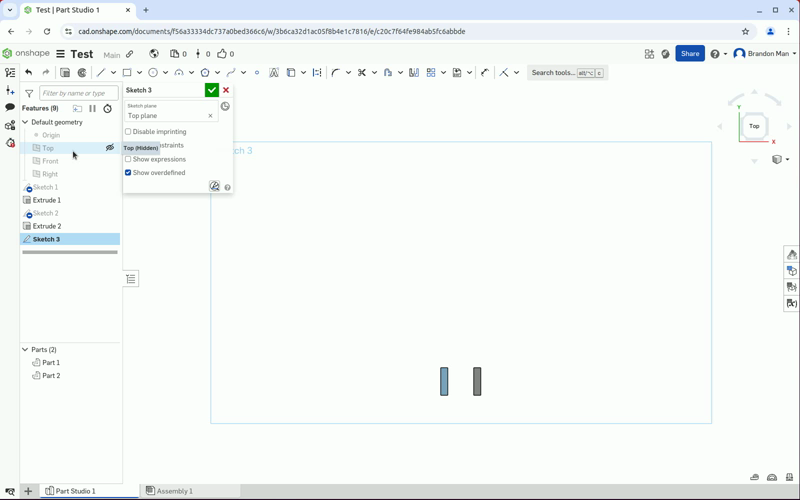
mouse_move(73, 352)
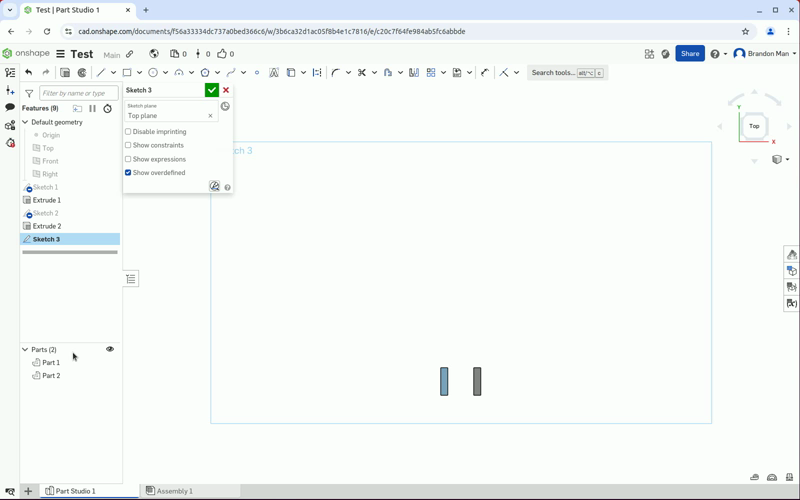
key(y)
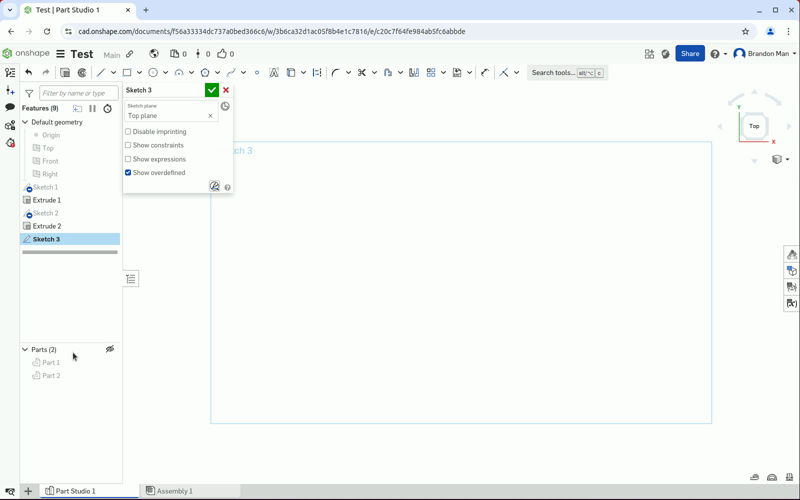
key(l)
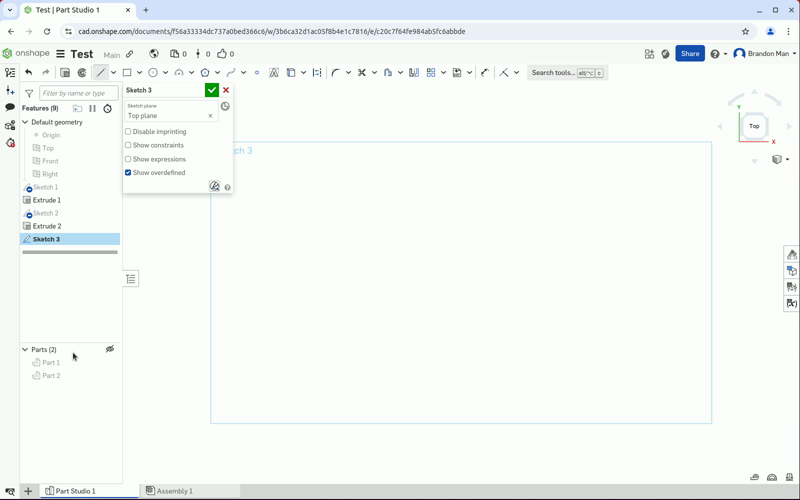
key_down(shift)
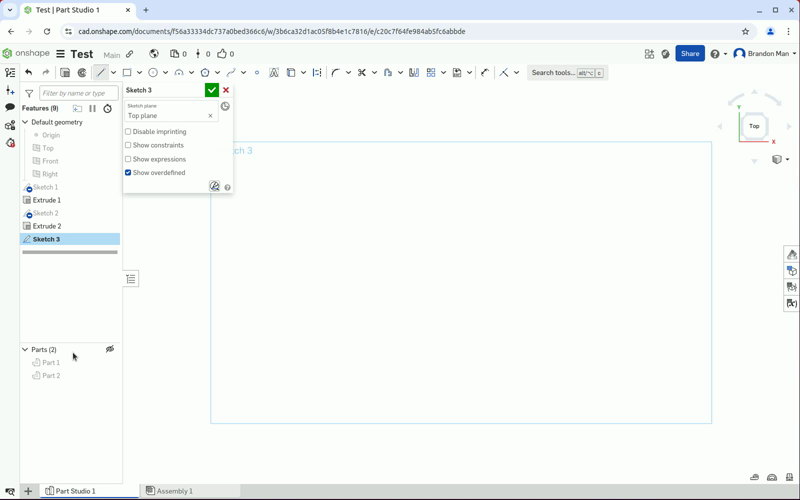
mouse_move(440, 282)
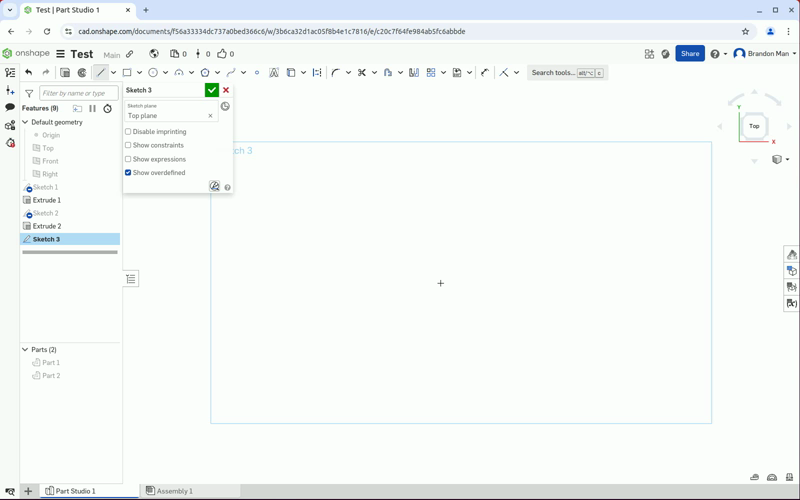
click(440, 282)
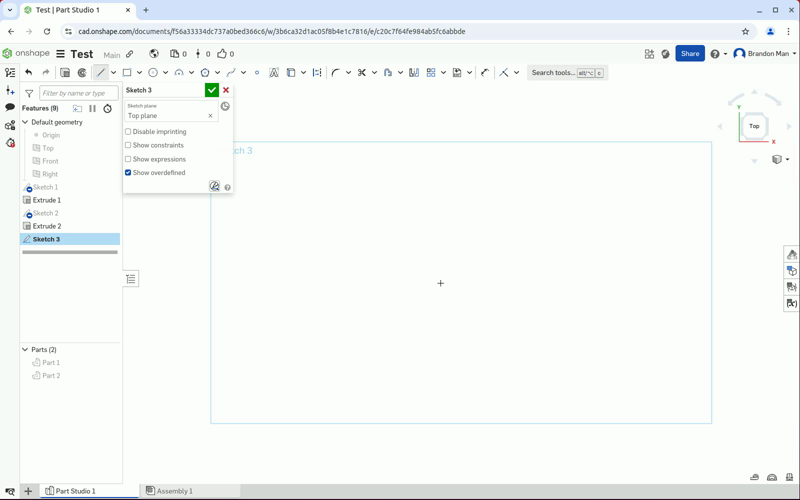
key_up(shift)
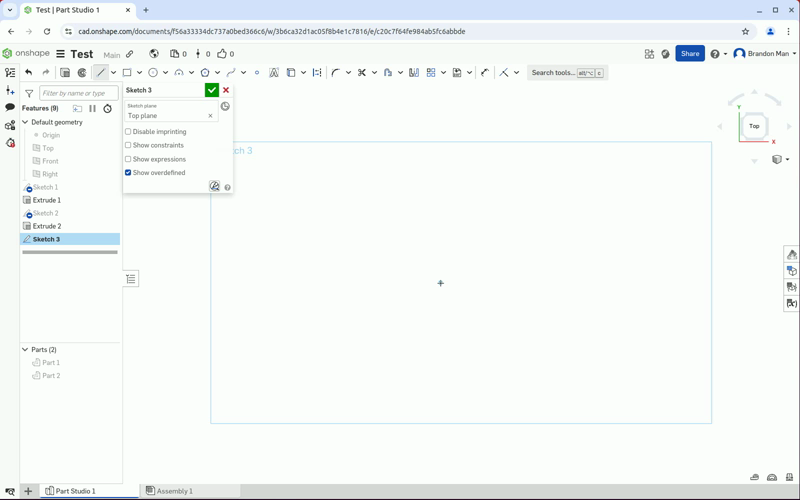
key_down(shift)
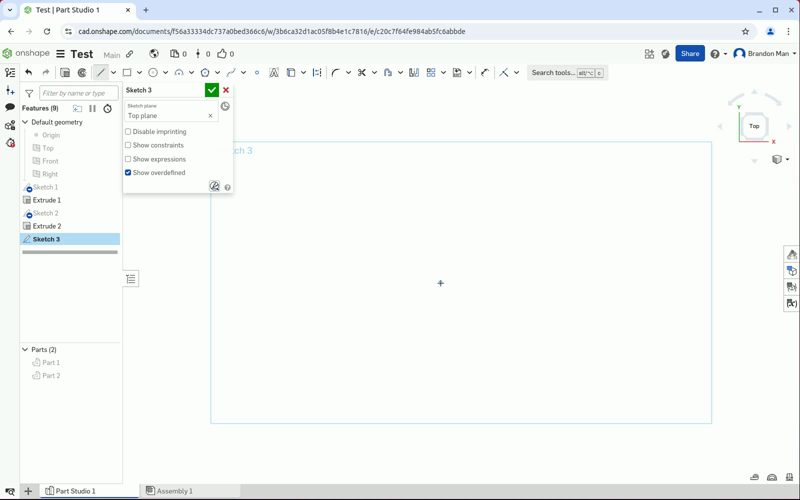
mouse_move(470, 282)
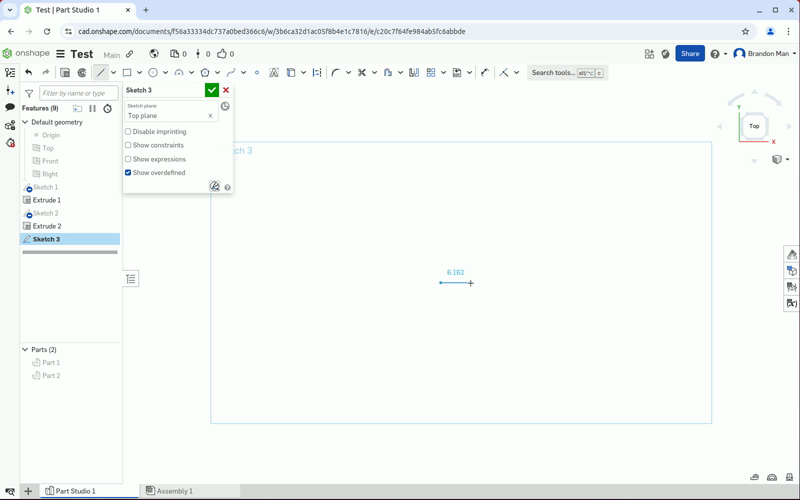
mouse_move(454, 282)
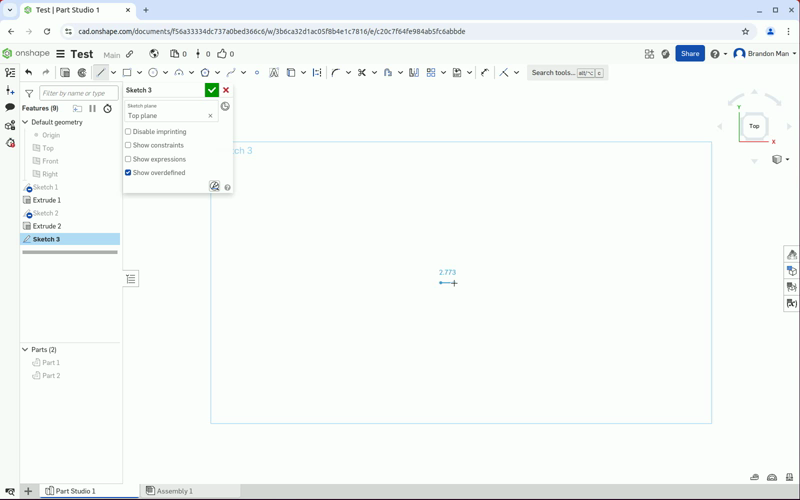
click(454, 282)
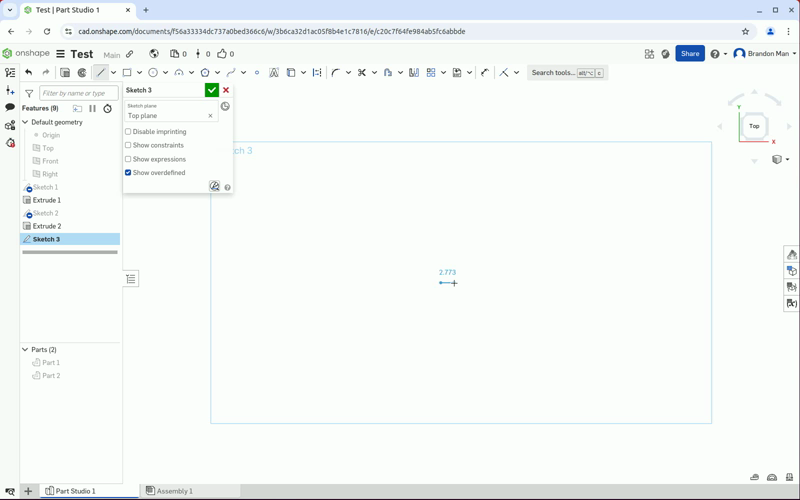
key_up(shift)
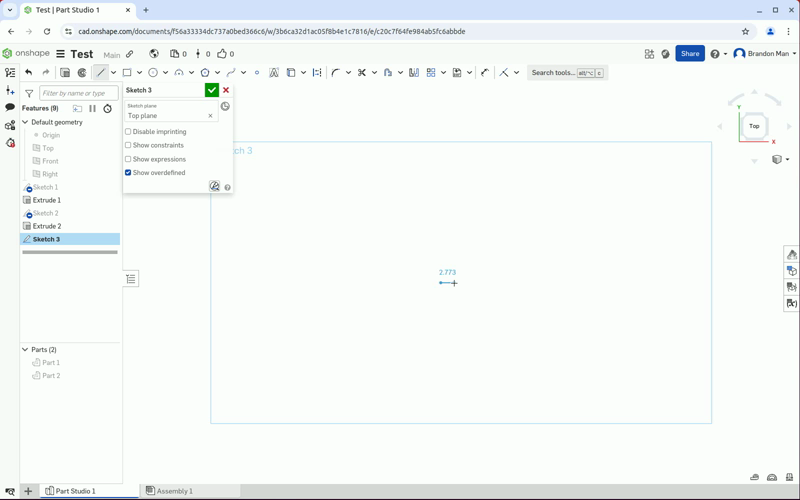
key(esc)
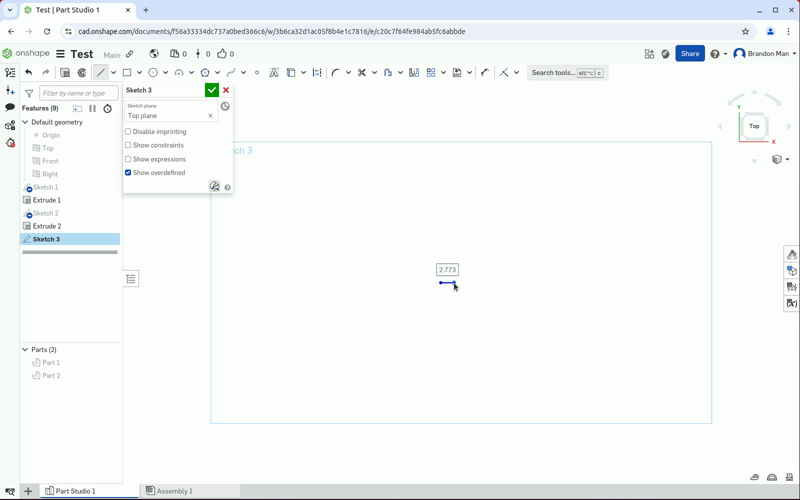
key(a)
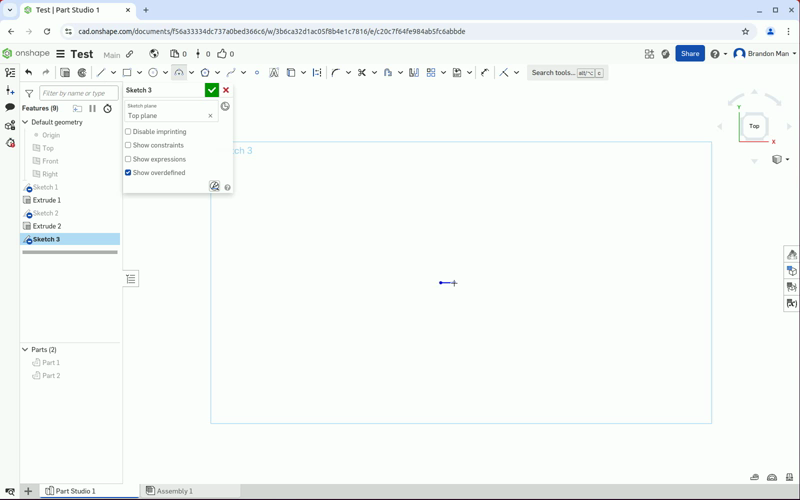
mouse_move(454, 282)
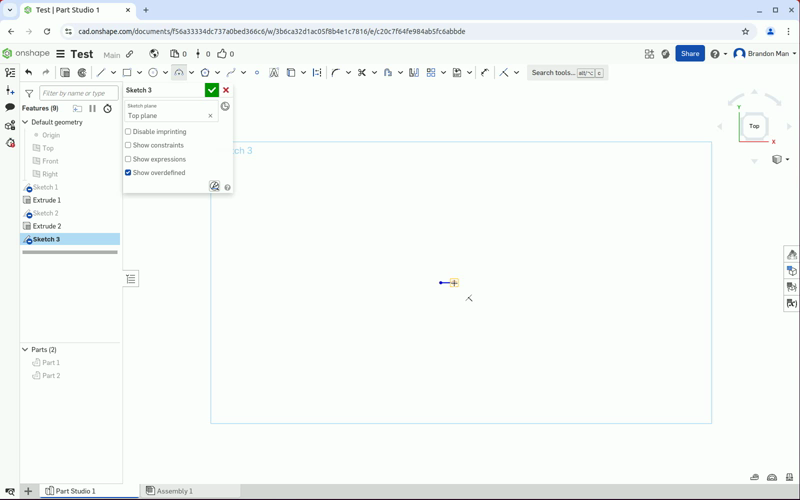
click(454, 282)
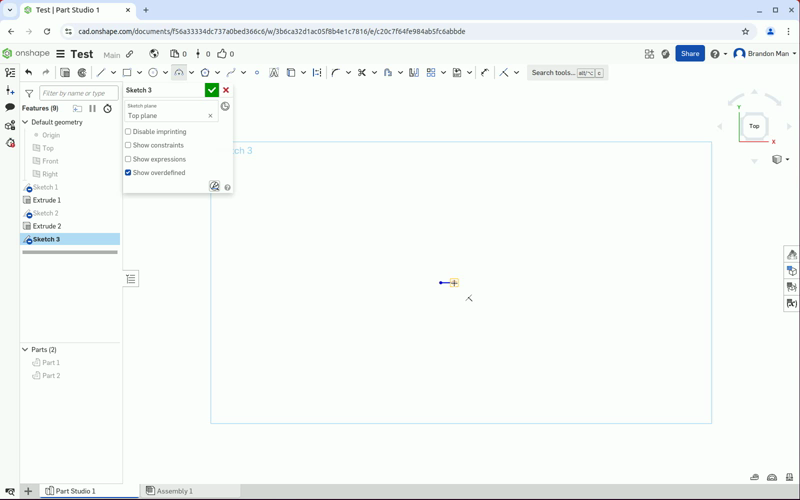
key_down(shift)
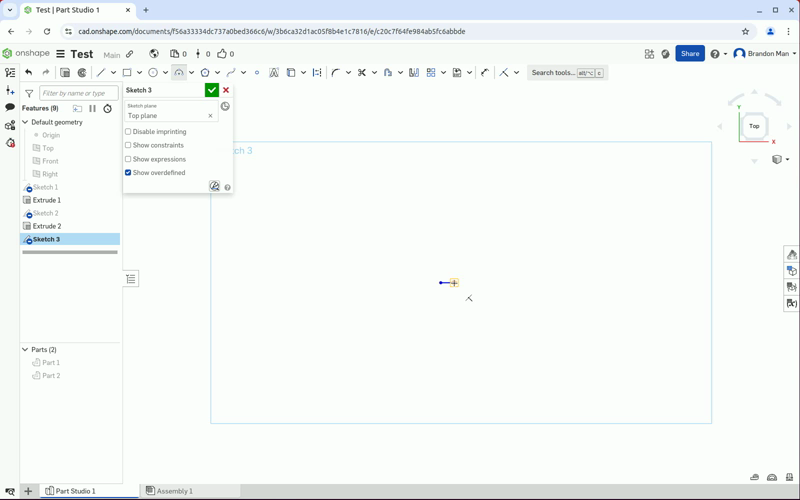
mouse_move(468, 282)
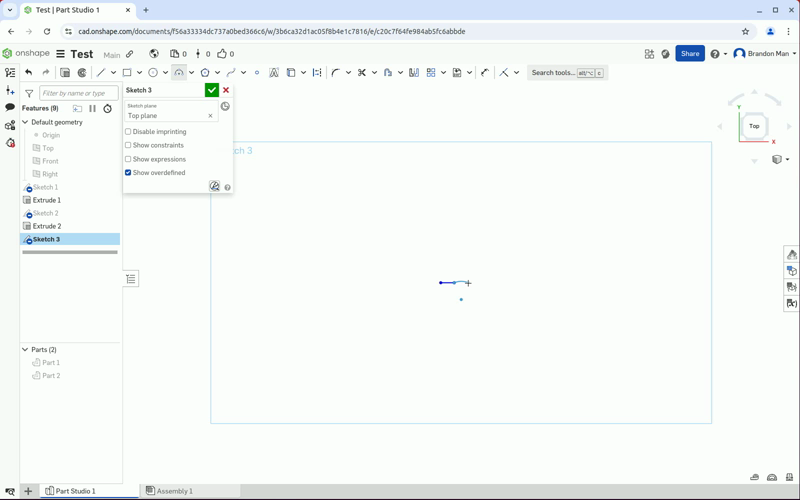
click(468, 282)
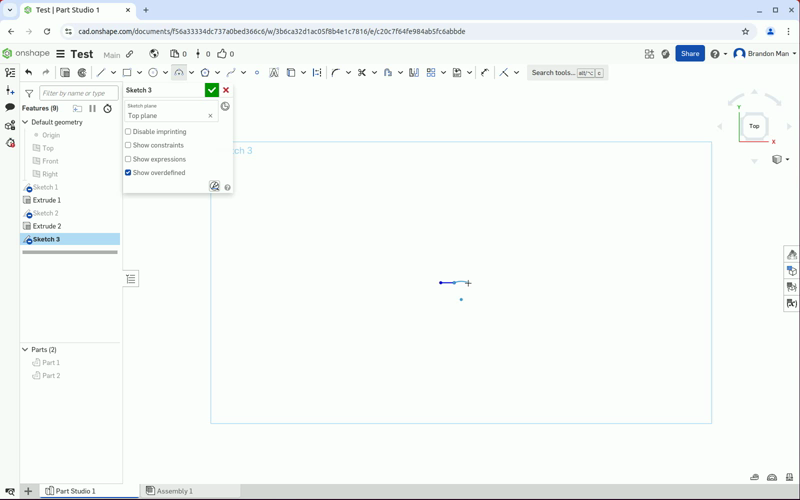
mouse_move(461, 276)
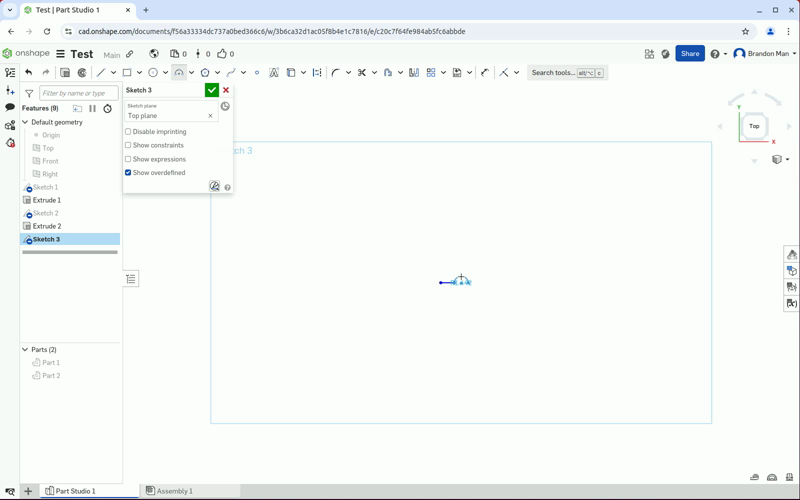
click(461, 276)
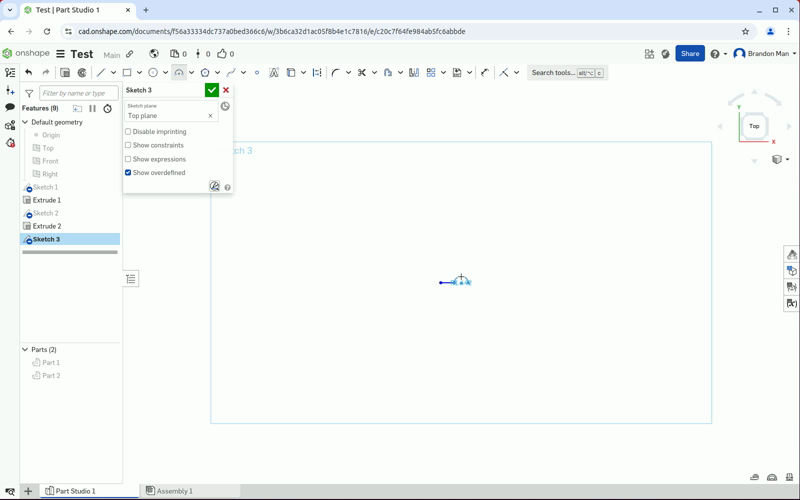
key_up(shift)
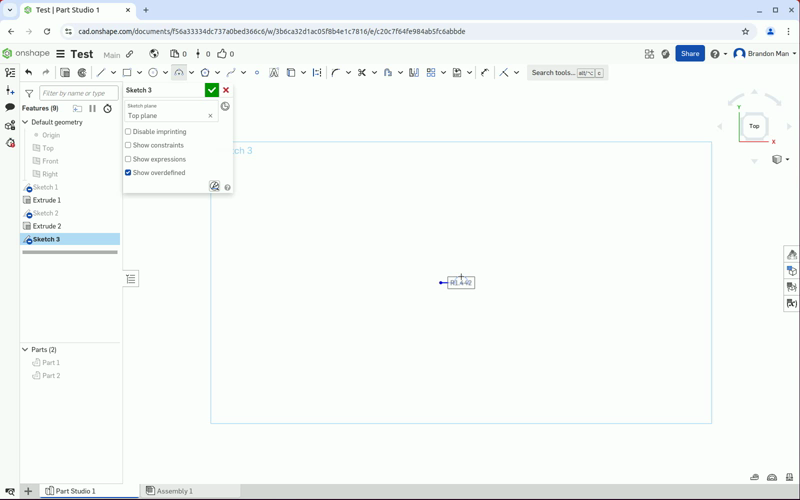
key(esc)
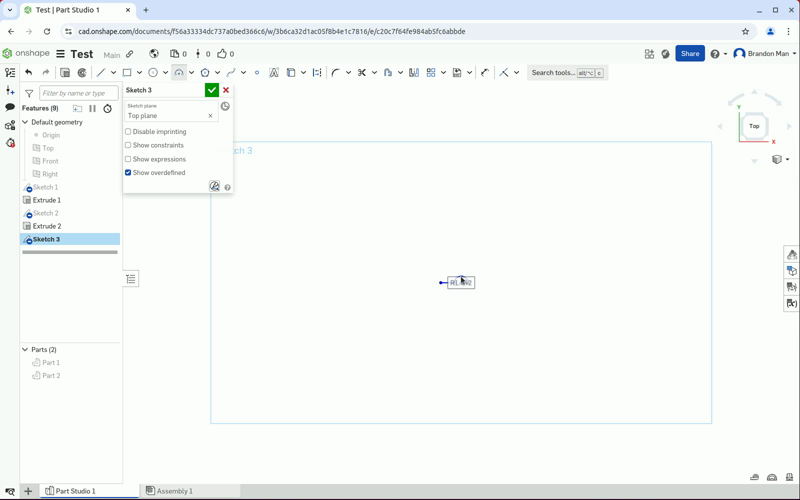
key(l)
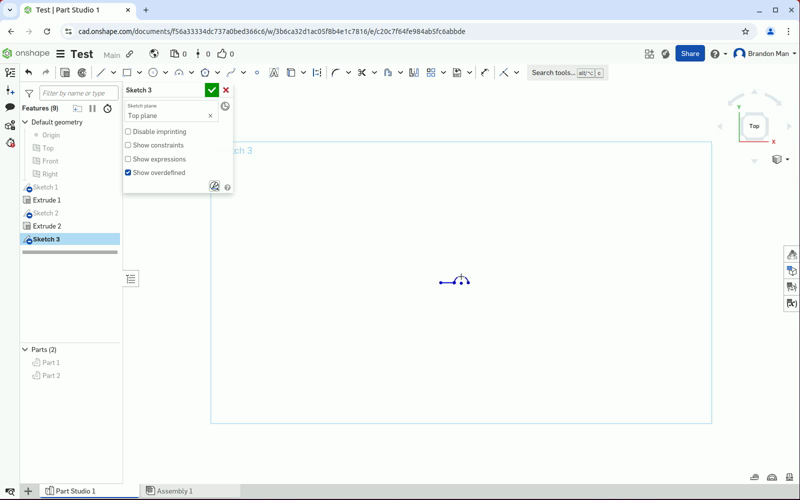
mouse_move(468, 282)
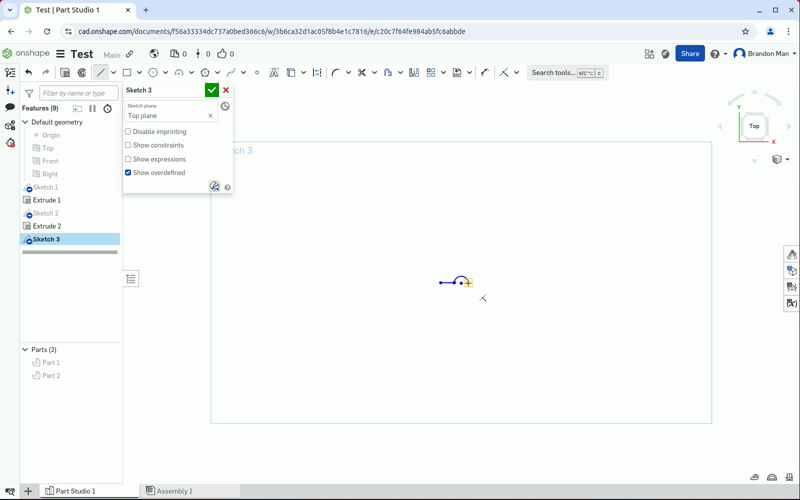
click(468, 282)
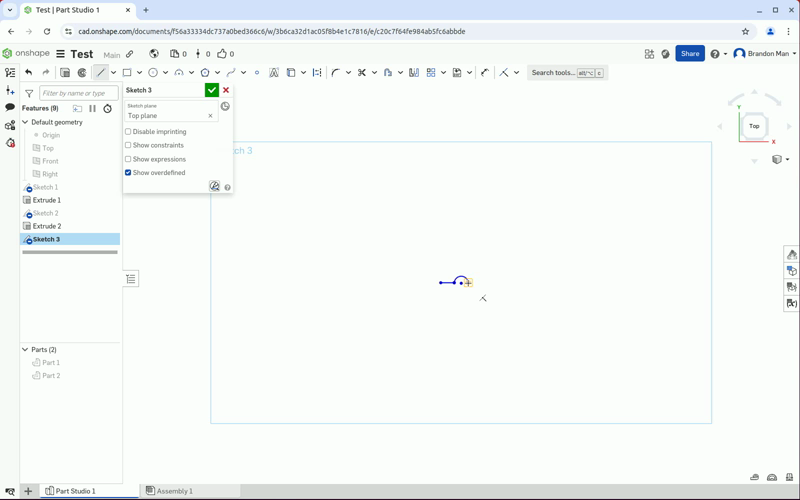
key_down(shift)
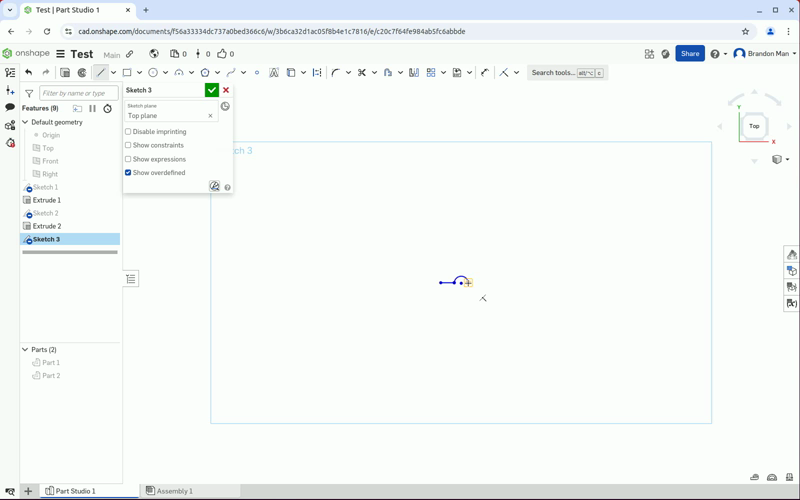
mouse_move(498, 282)
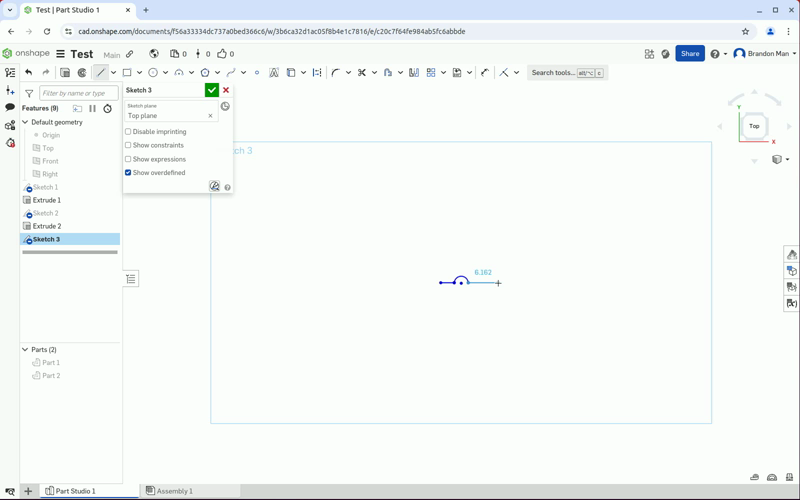
mouse_move(481, 282)
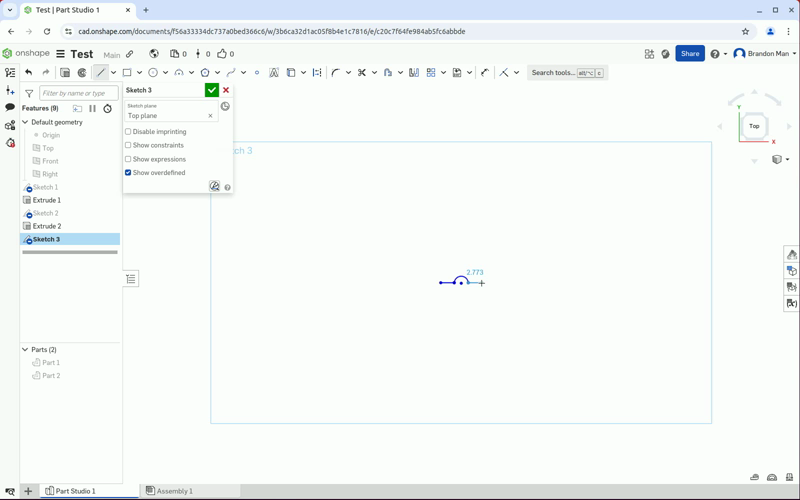
click(481, 282)
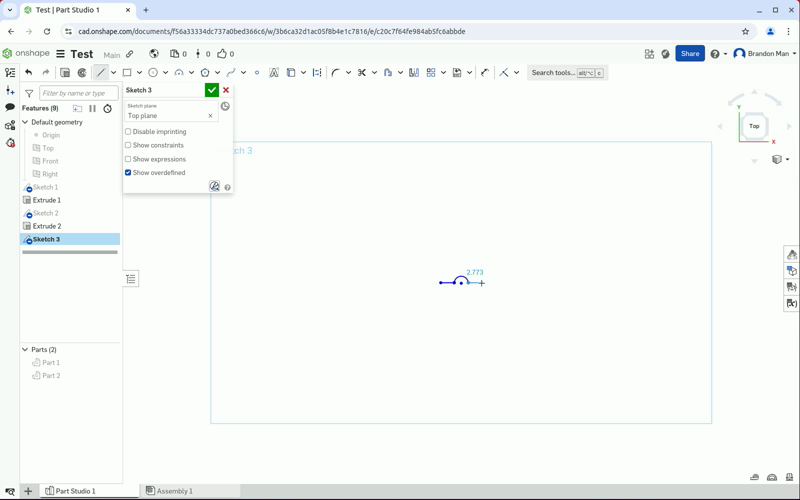
key_up(shift)
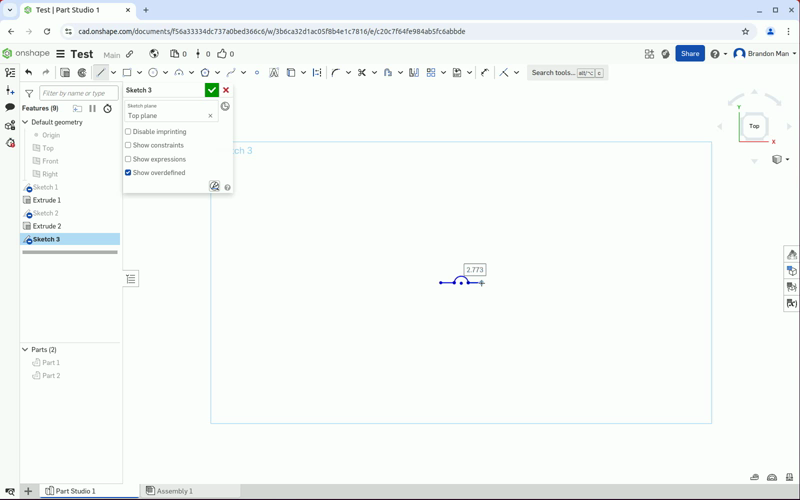
key(esc)
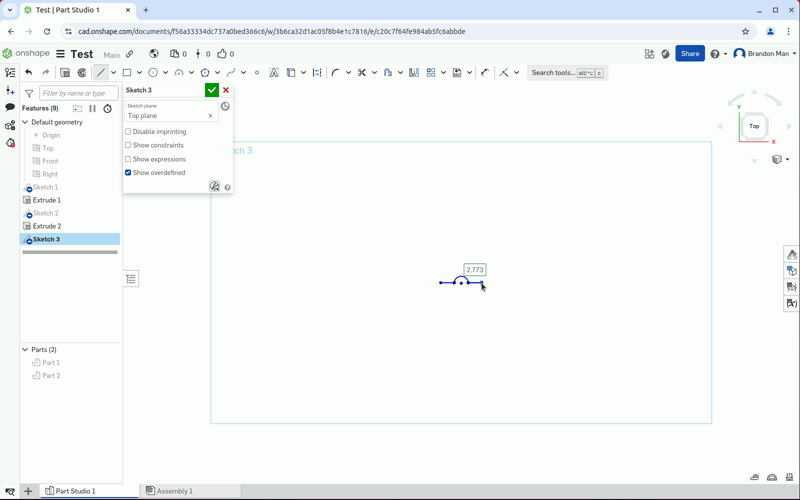
key(a)
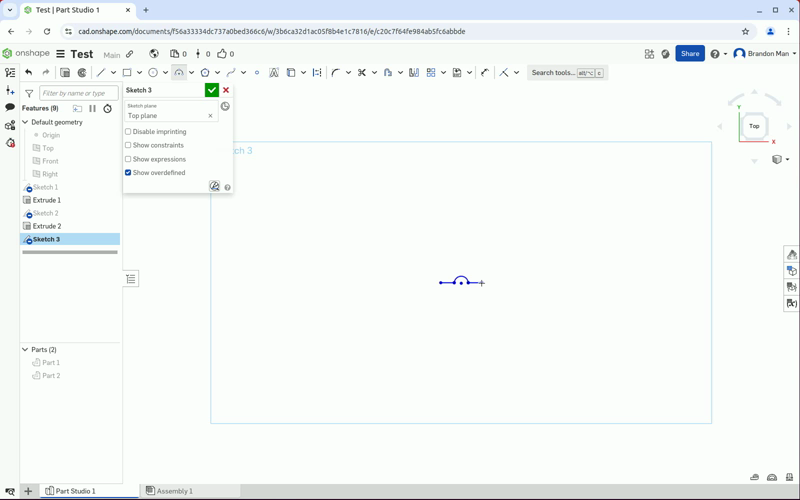
mouse_move(481, 282)
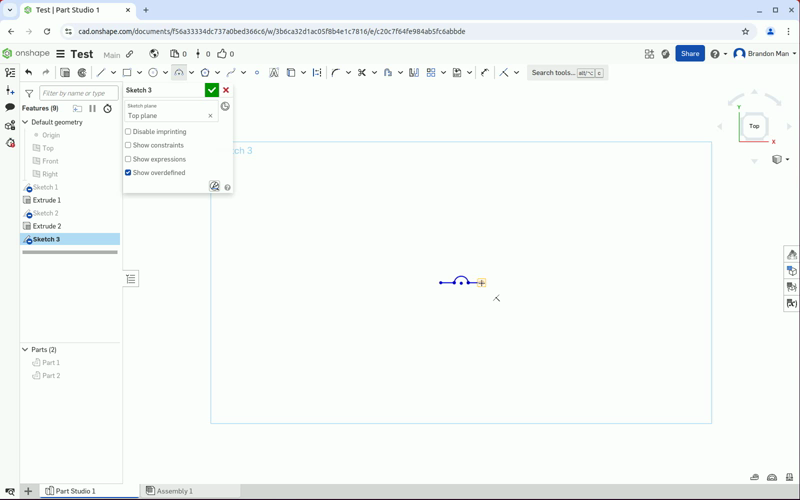
click(481, 282)
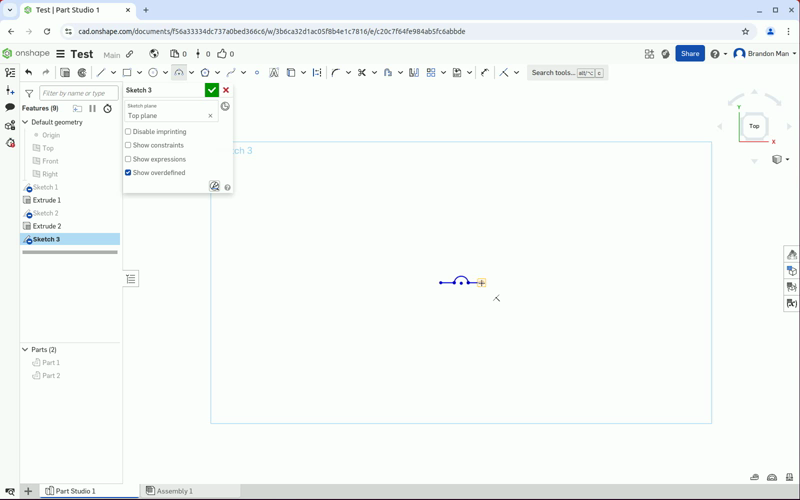
mouse_move(440, 282)
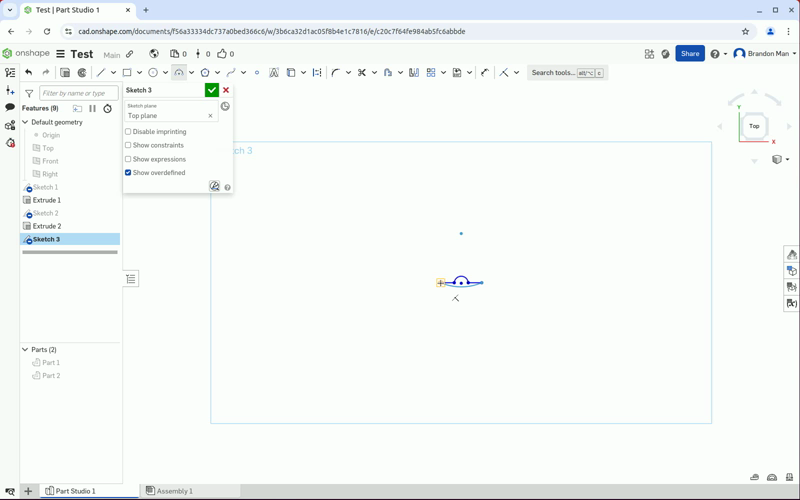
click(440, 282)
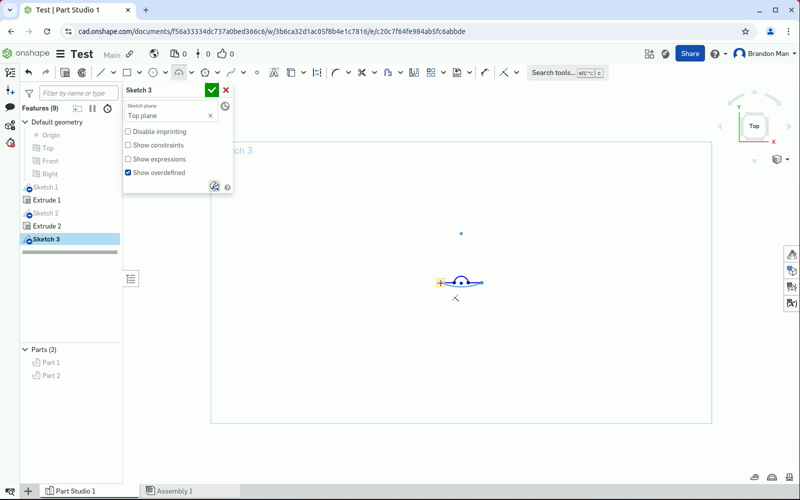
key_down(shift)
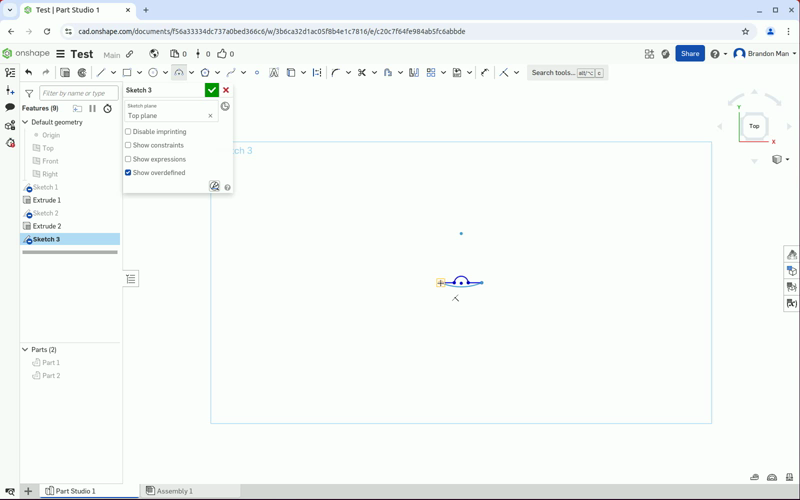
mouse_move(461, 262)
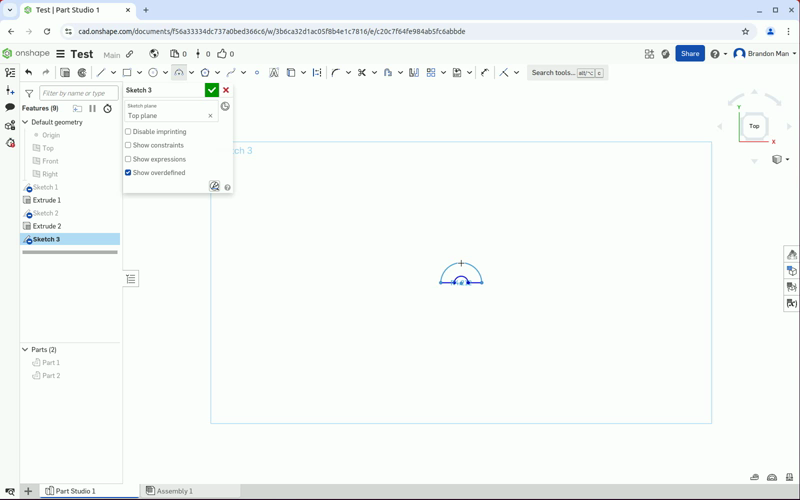
click(461, 262)
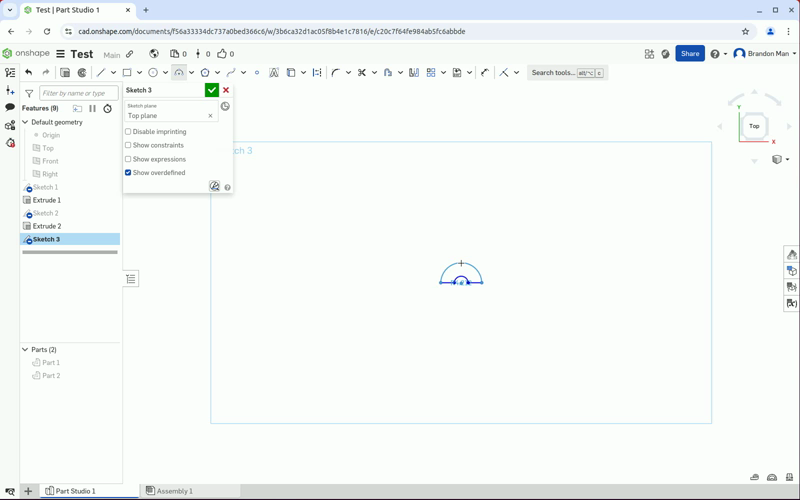
key_up(shift)
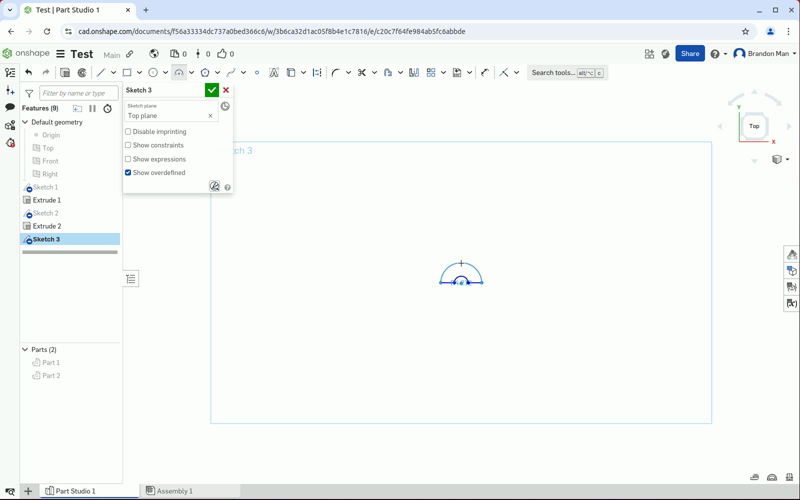
key(esc)
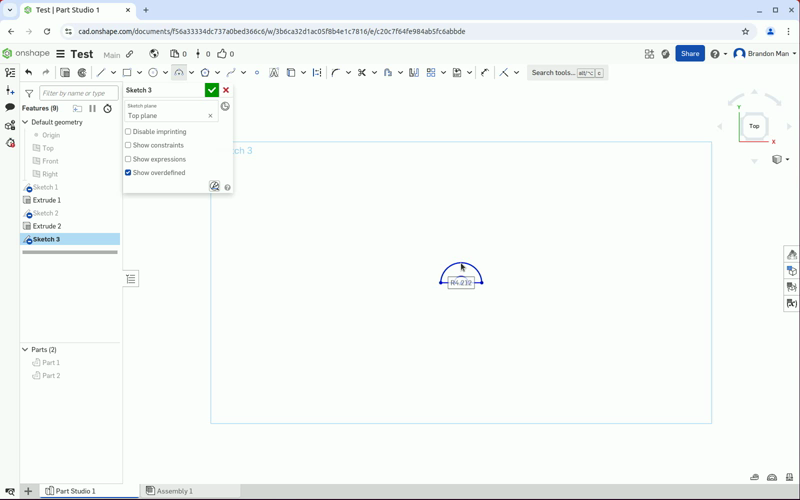
mouse_move(457, 277)
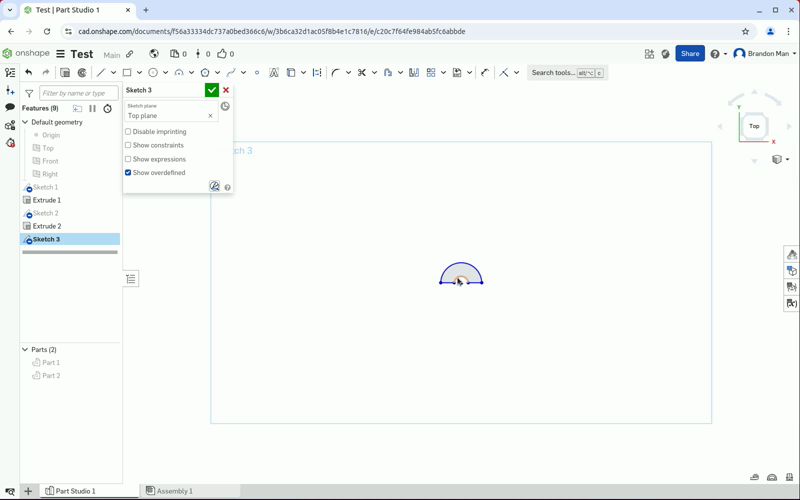
scroll(6)
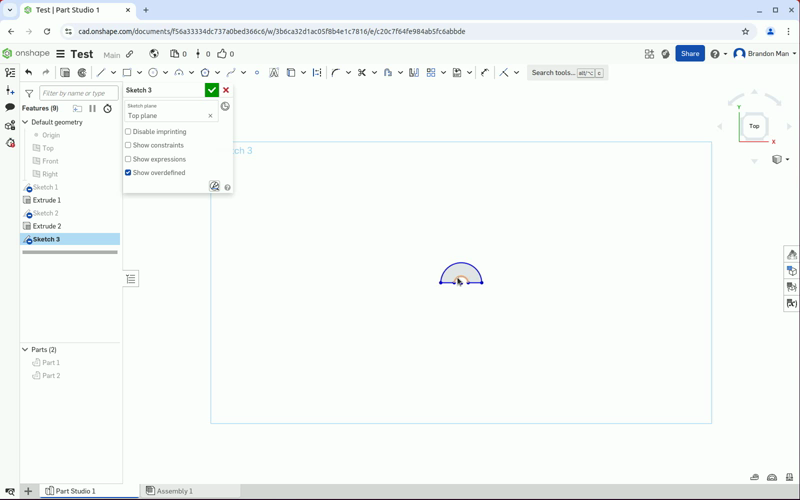
scroll(6)
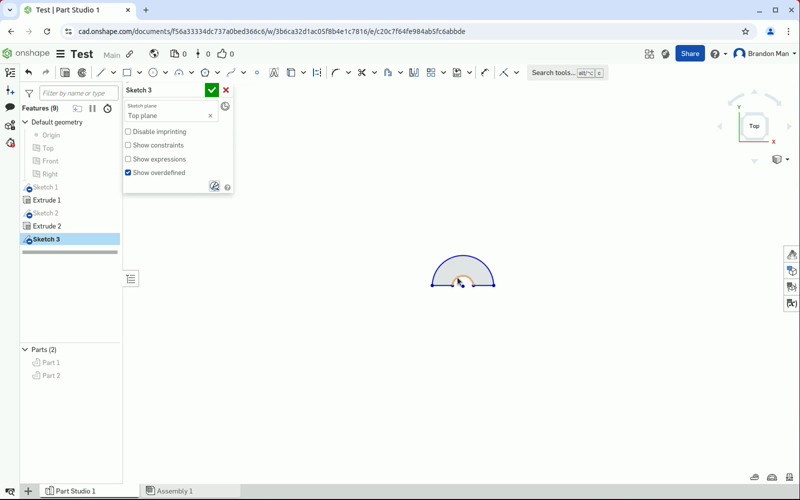
scroll(6)
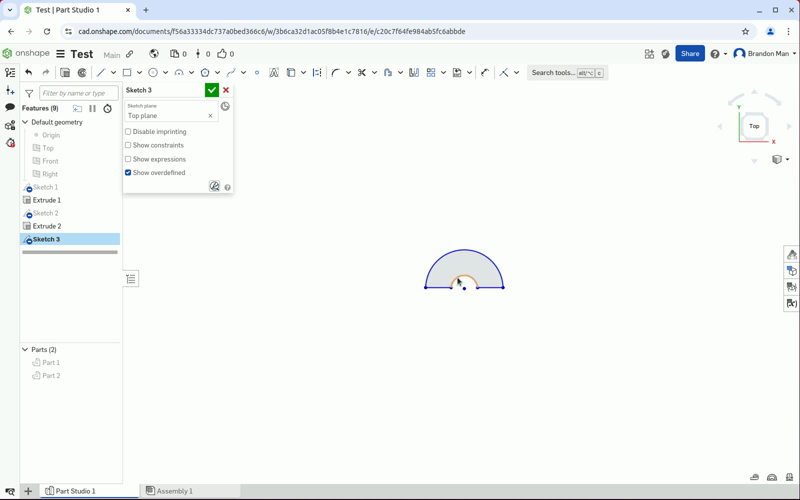
scroll(6)
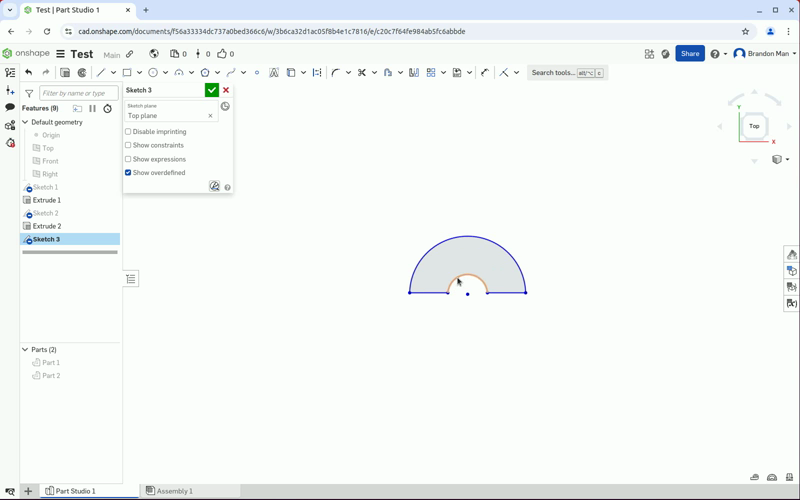
scroll(6)
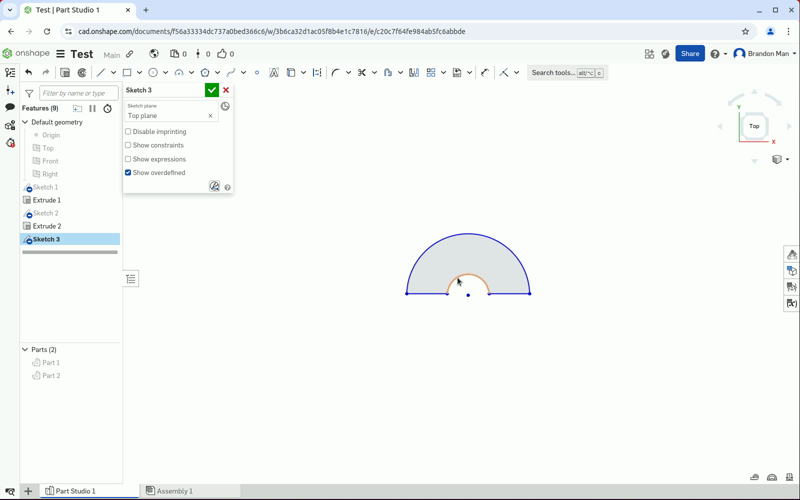
scroll(6)
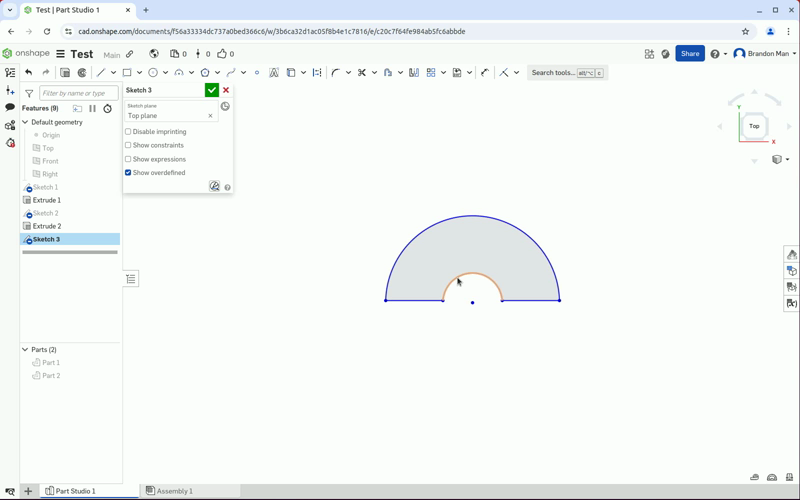
scroll(6)
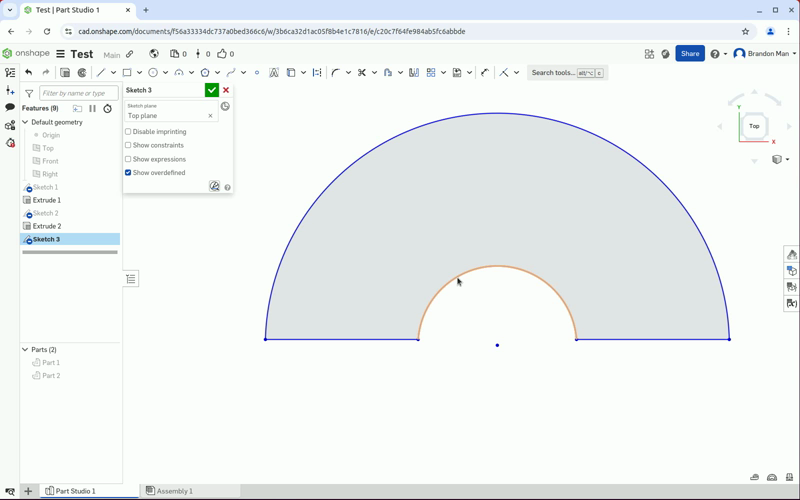
click(457, 277)
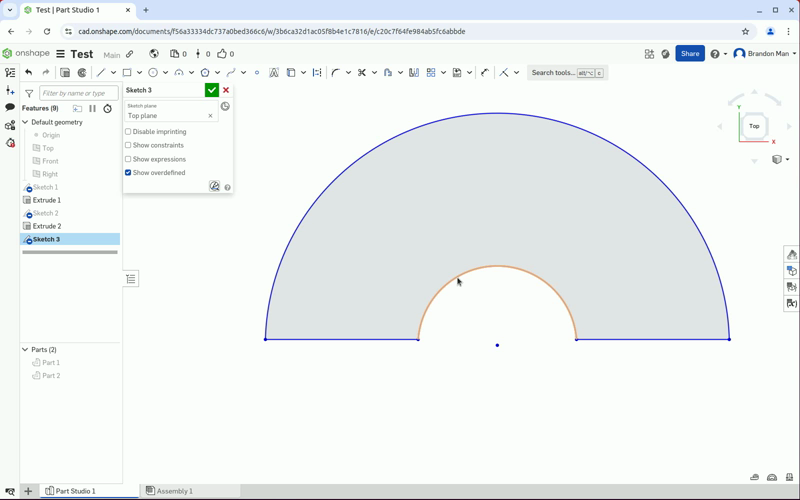
scroll(-6)
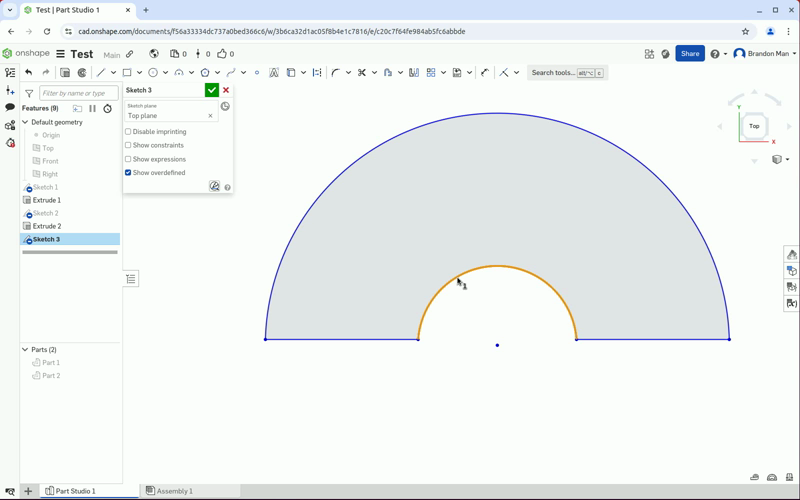
scroll(-6)
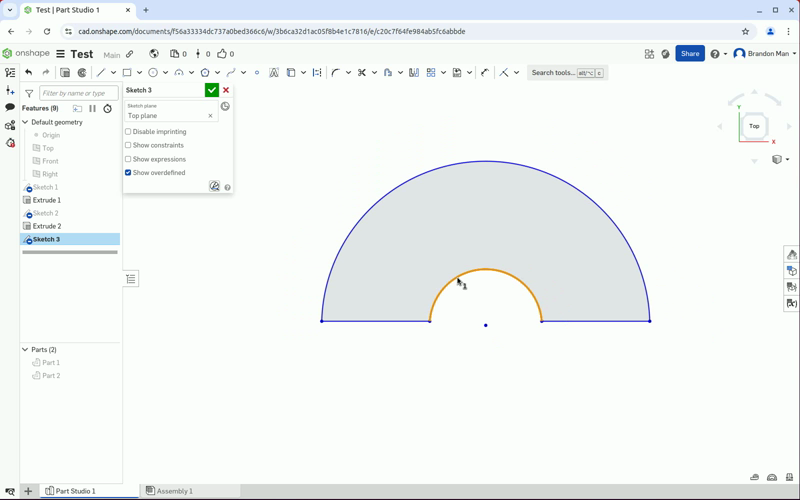
scroll(-6)
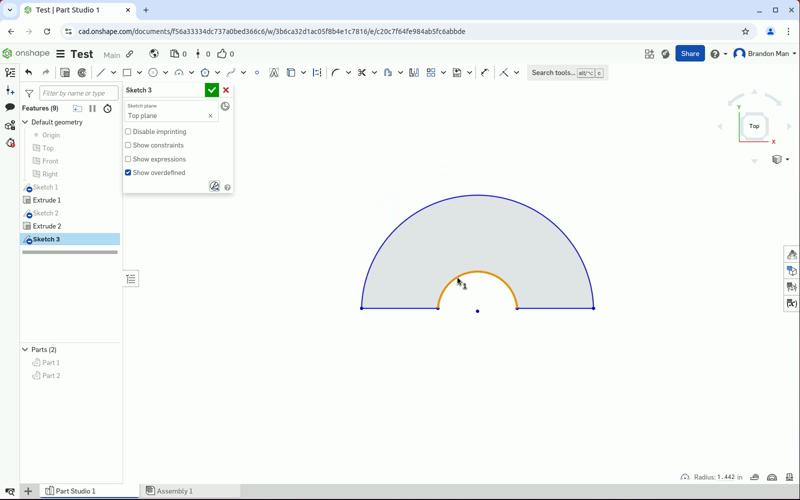
scroll(-6)
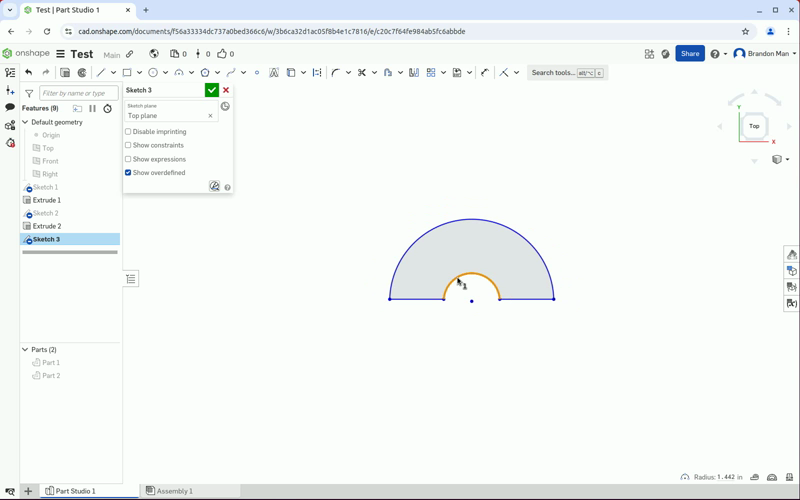
scroll(-6)
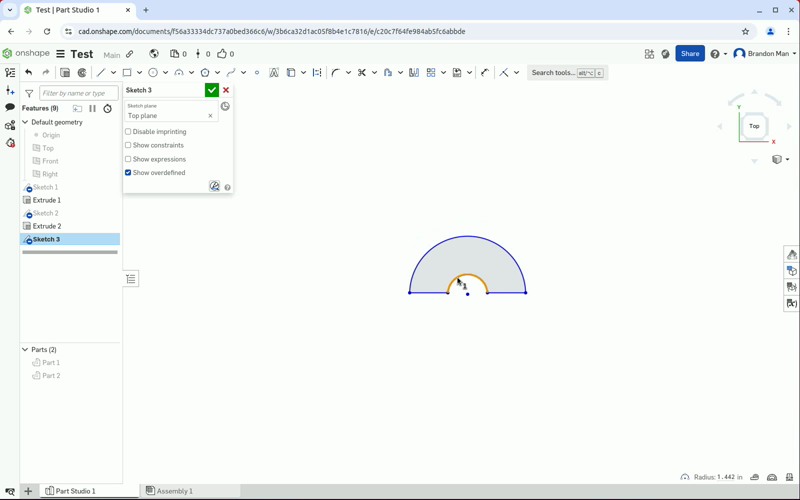
scroll(-6)
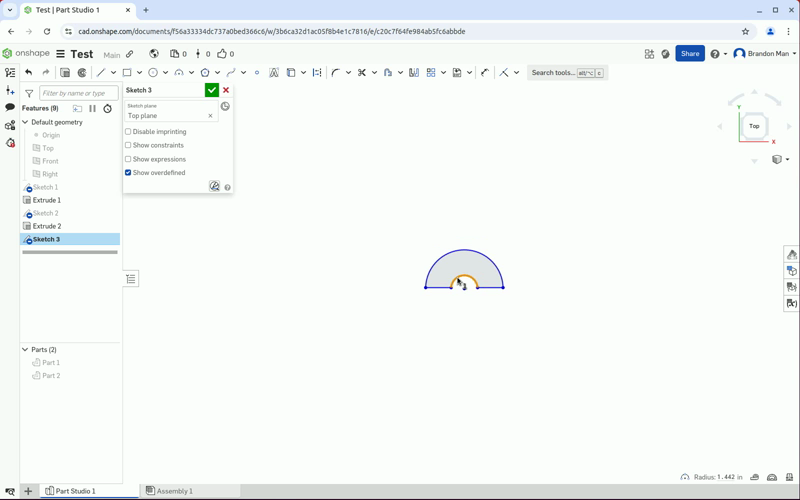
scroll(-6)
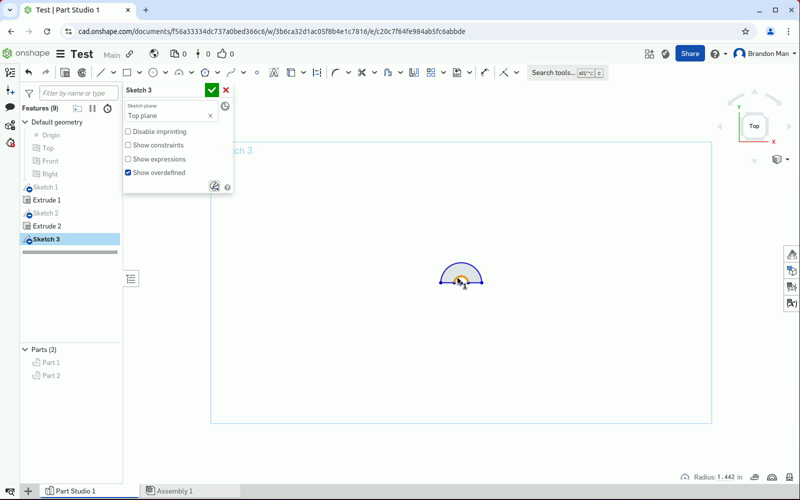
mouse_move(73, 352)
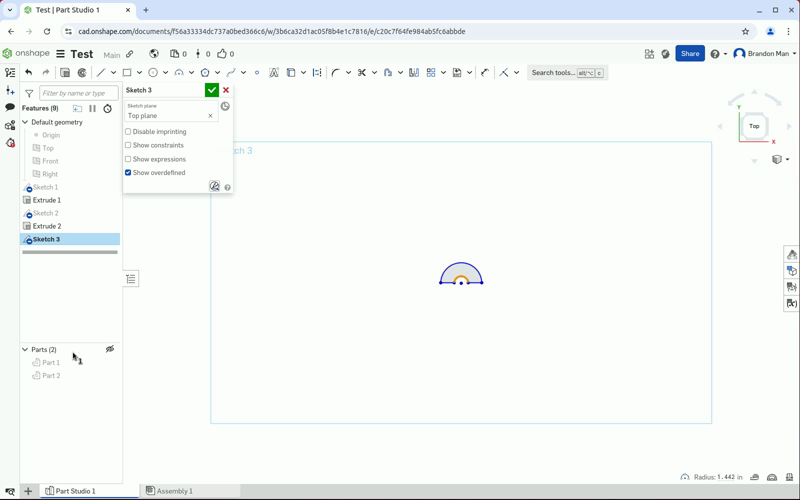
key(shift+y)
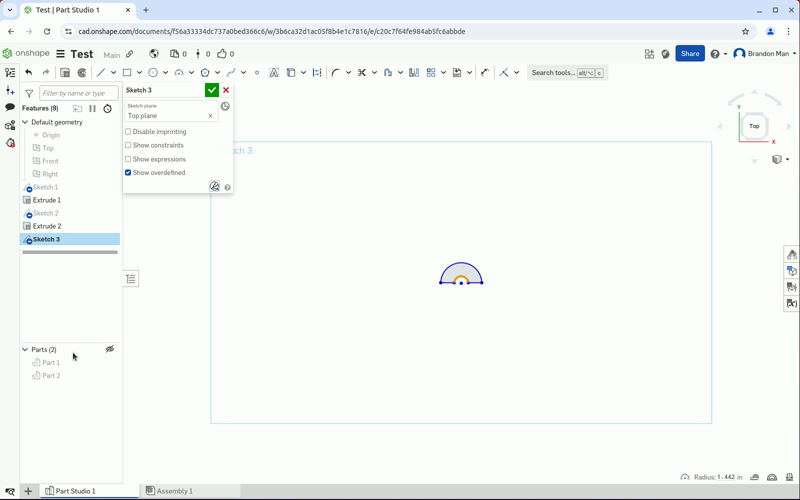
key(shift+e)
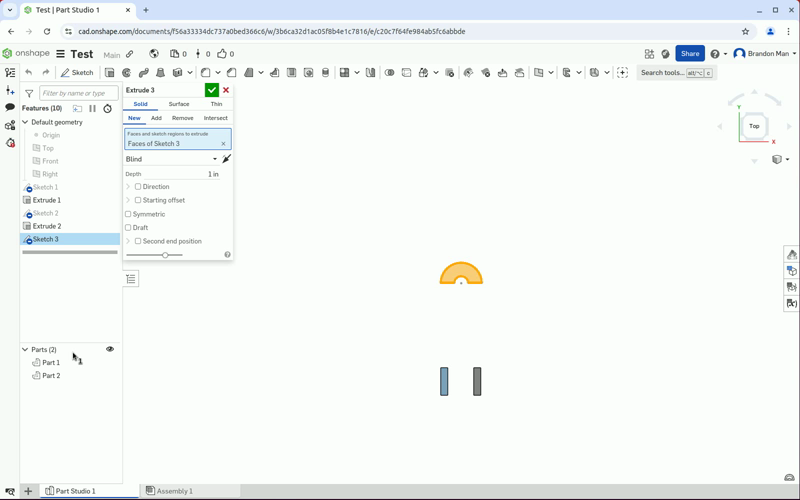
mouse_move(143, 106)
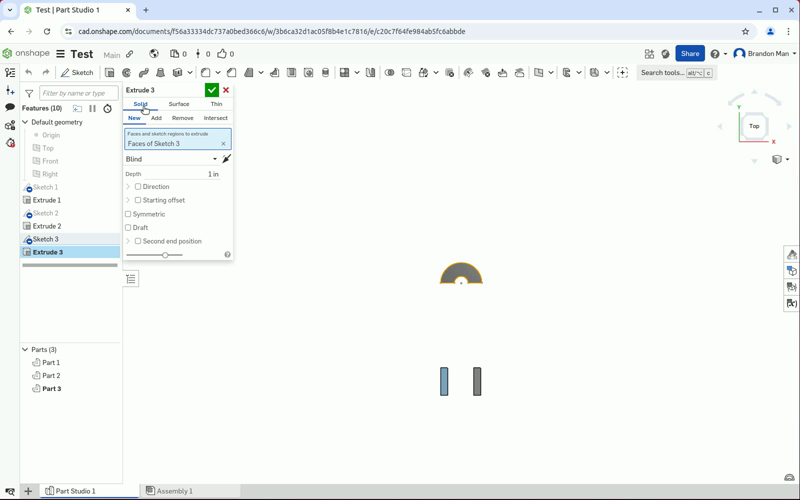
click(143, 106)
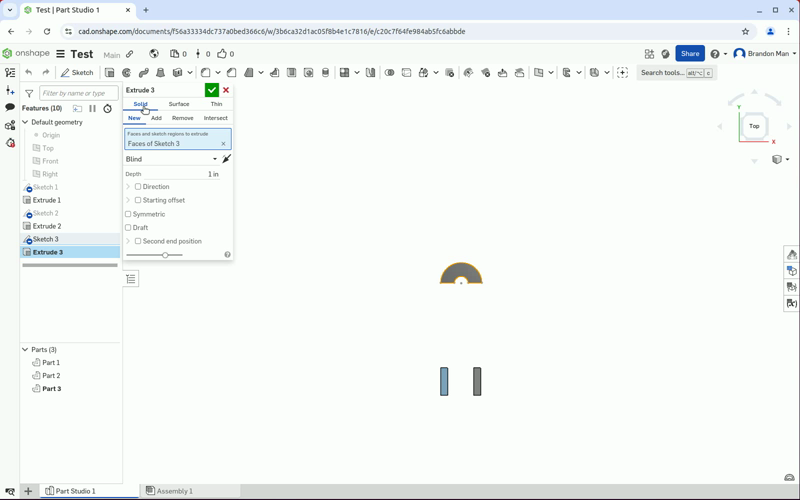
mouse_move(137, 120)
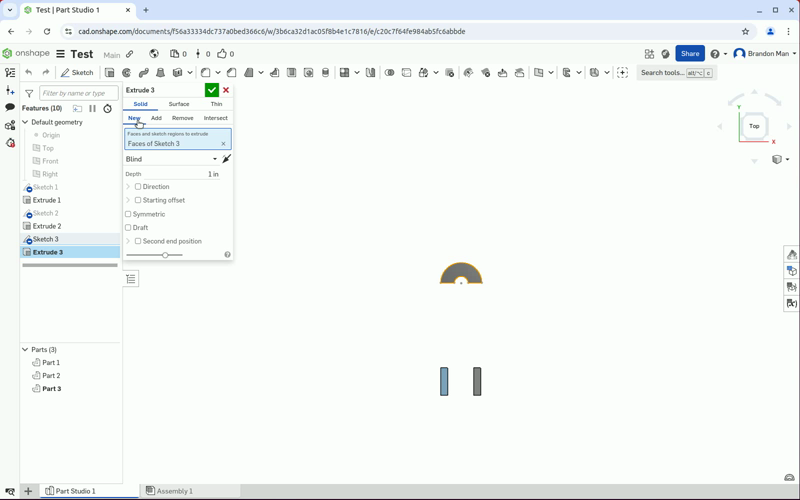
click(137, 120)
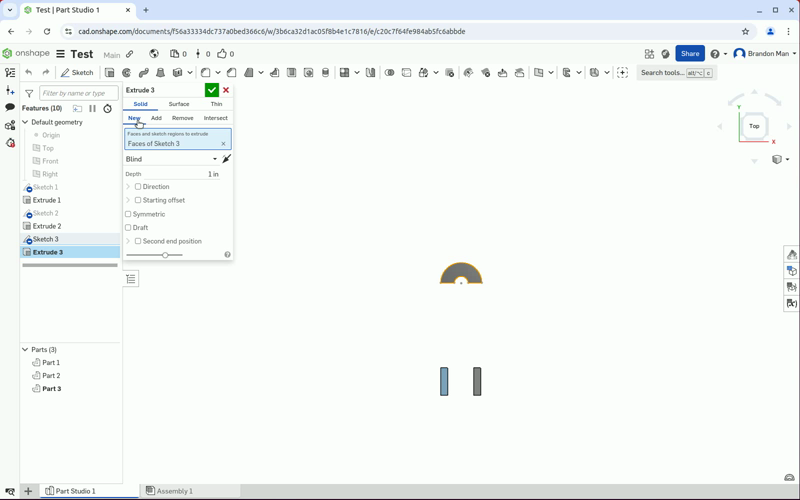
key(tab, 4)
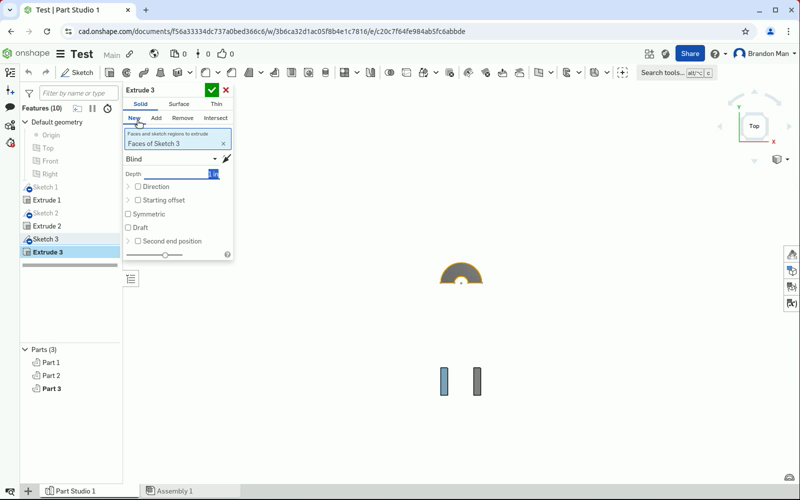
text(4.092)
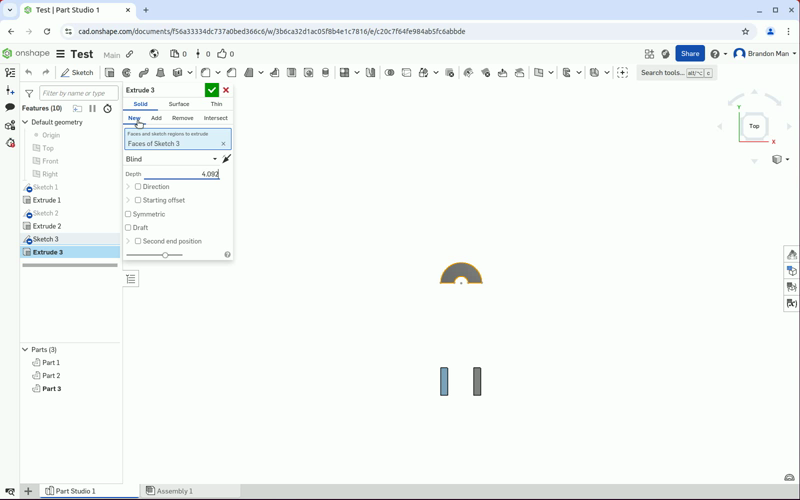
key(enter)
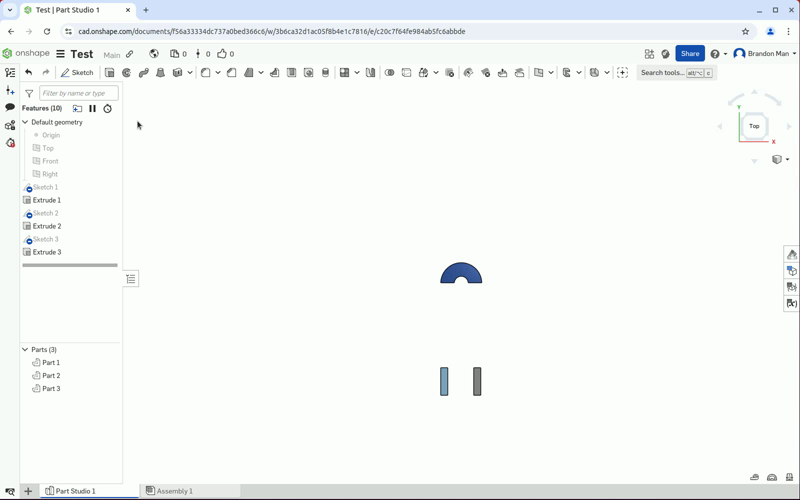
key(shift+h)
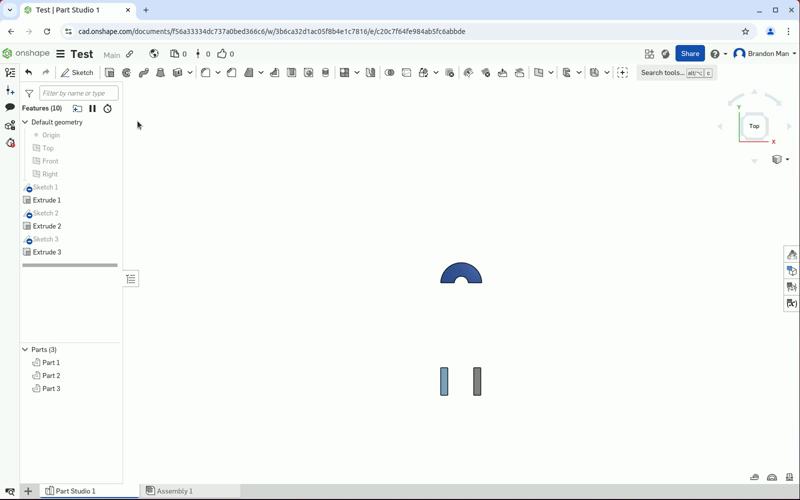
key(shift+h)
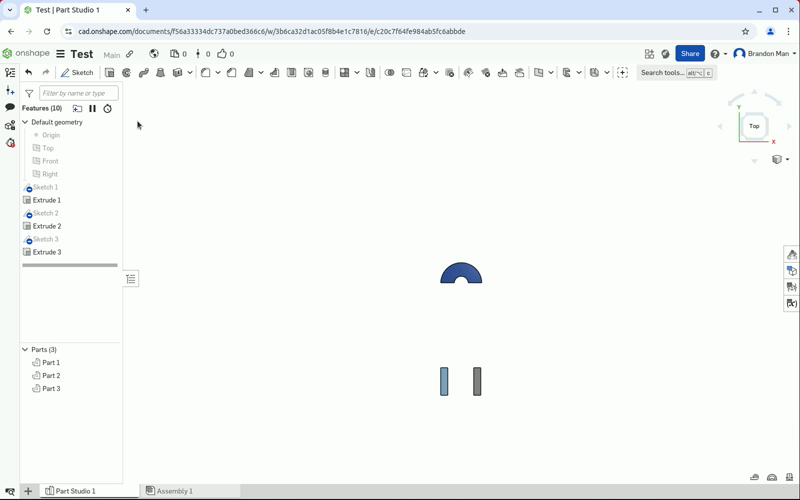
mouse_move(73, 189)
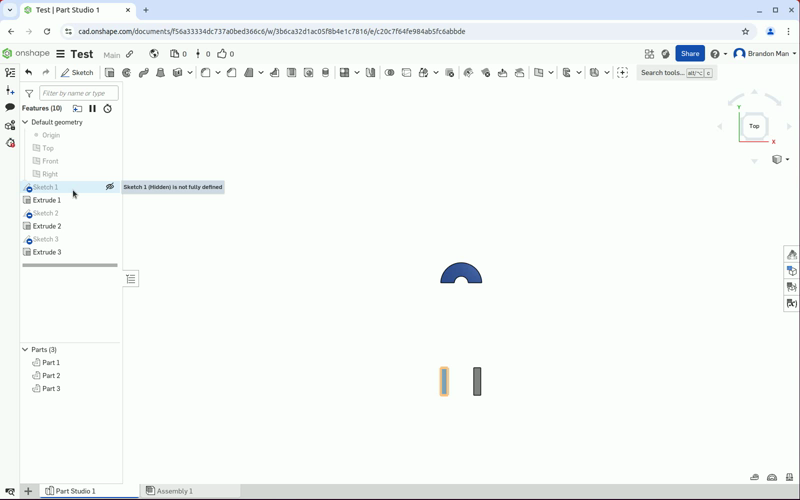
click(73, 189)
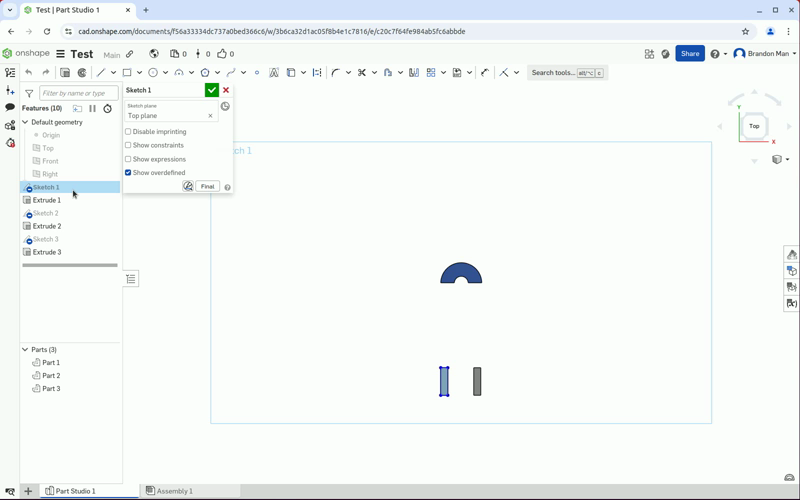
mouse_move(229, 92)
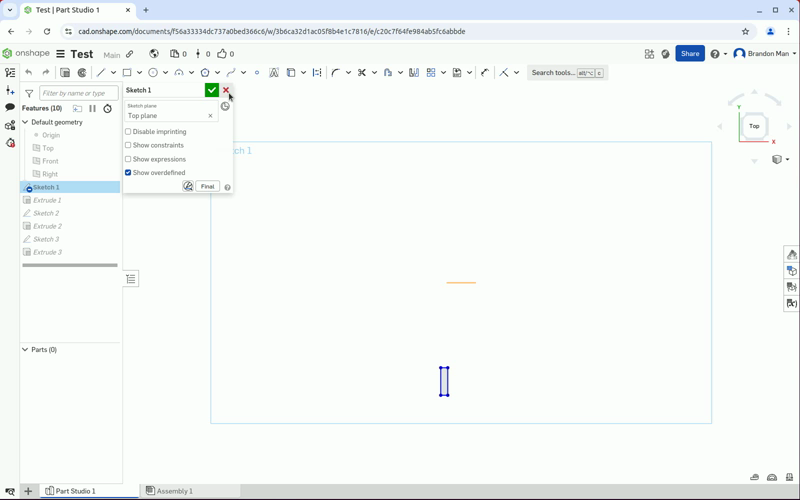
click(229, 92)
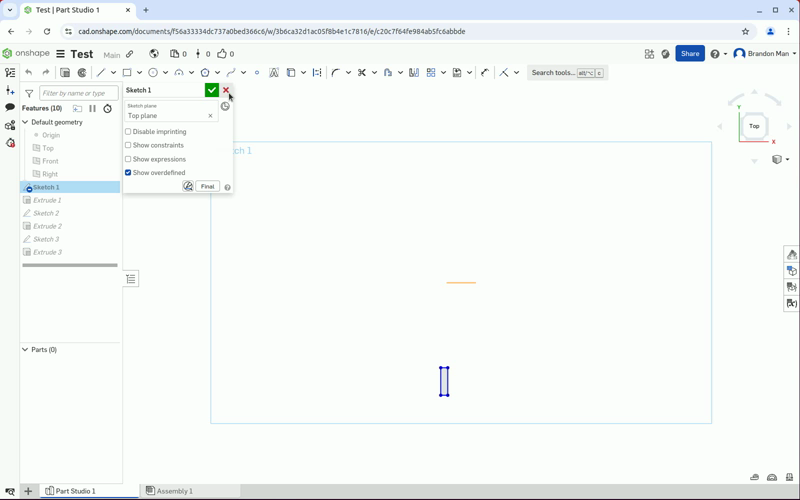
key(shift+s)
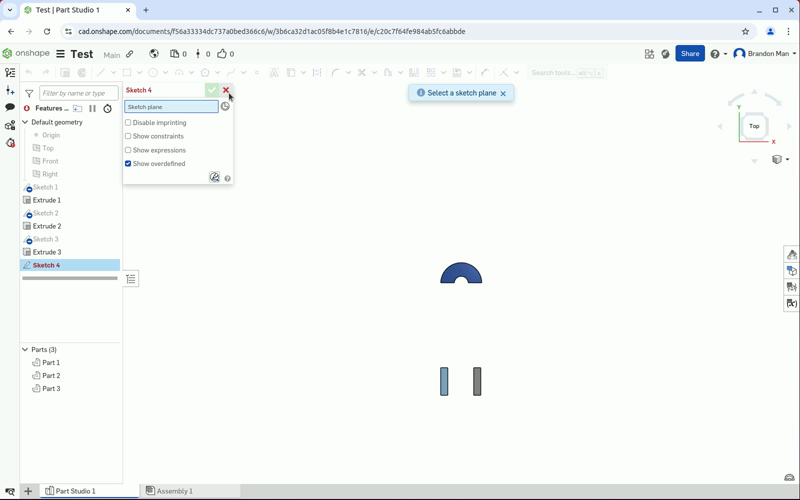
mouse_move(73, 150)
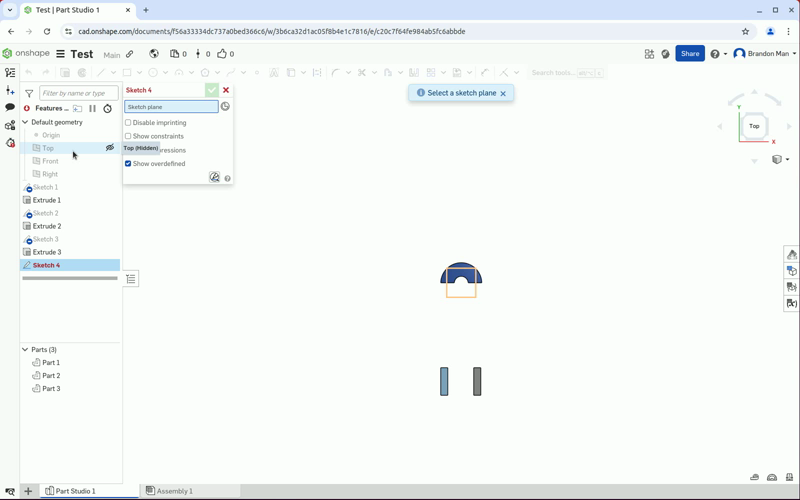
click(73, 150)
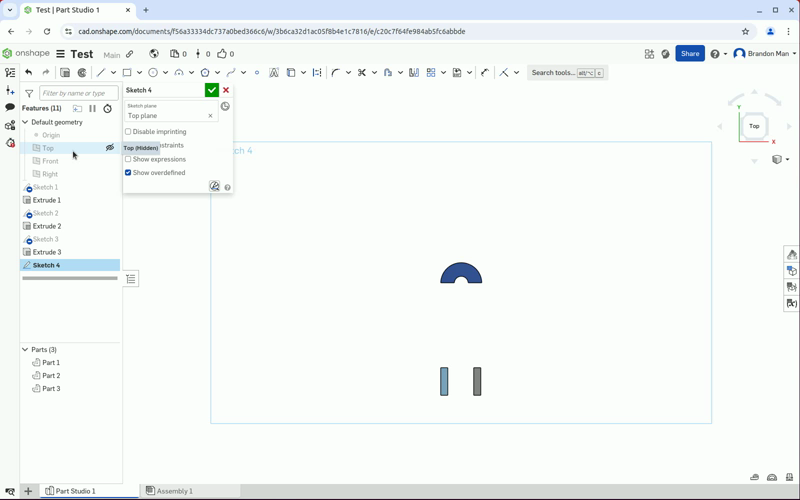
mouse_move(73, 352)
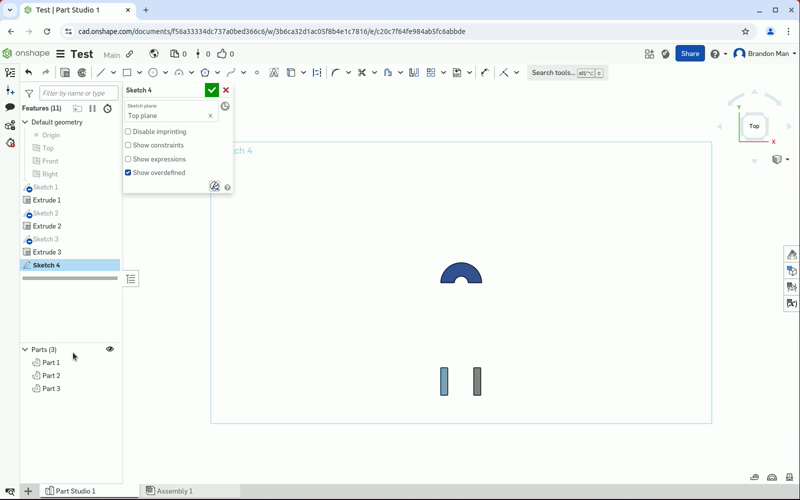
key(y)
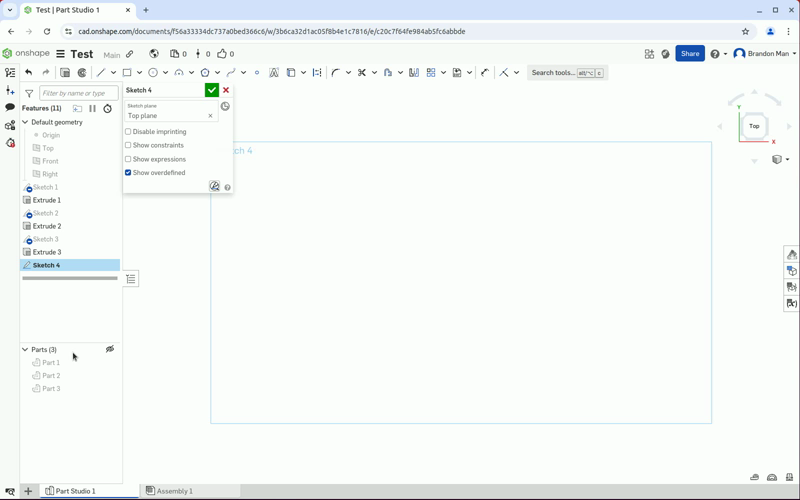
key(a)
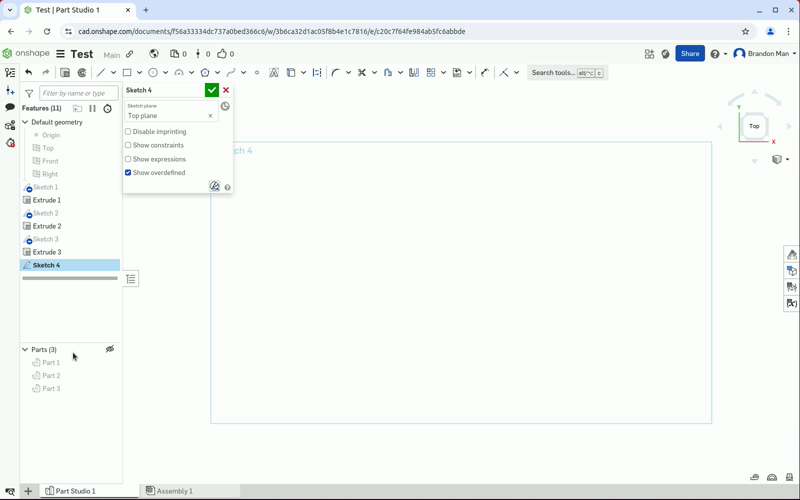
key_down(shift)
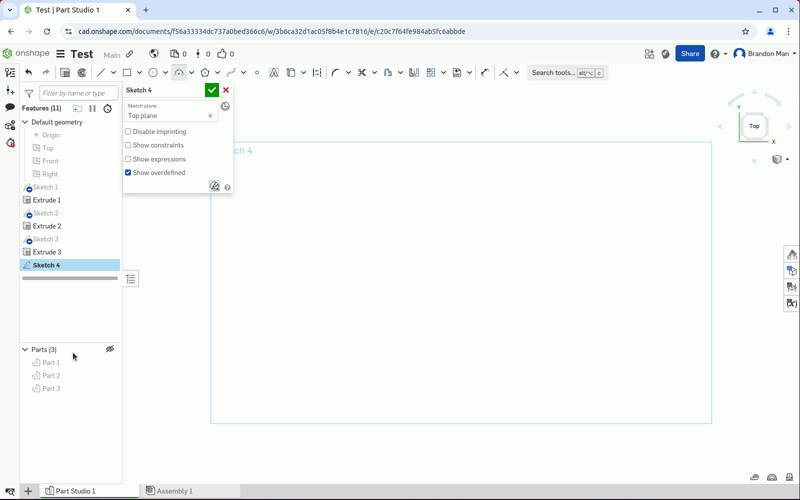
mouse_move(440, 282)
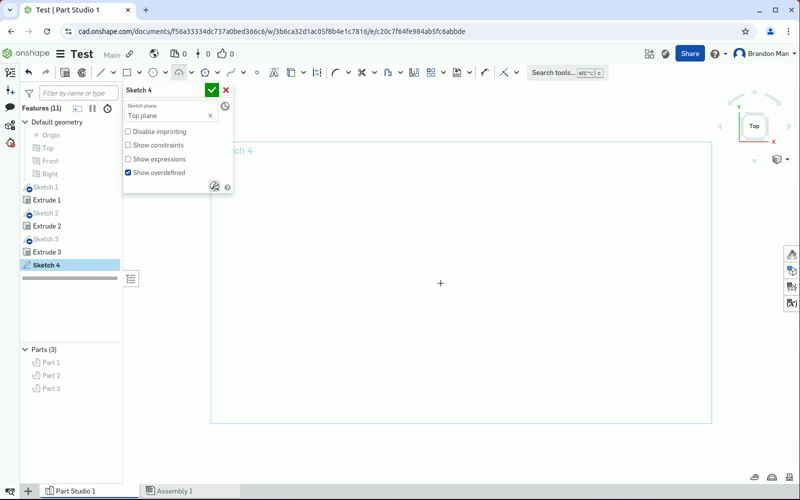
click(440, 282)
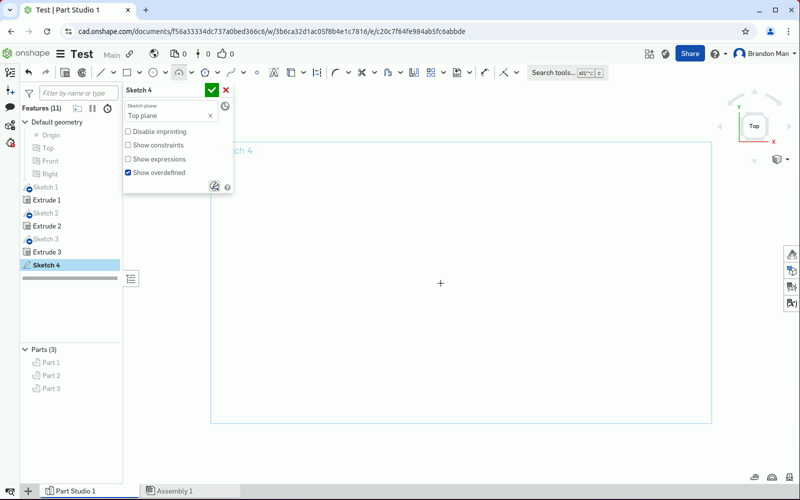
key_up(shift)
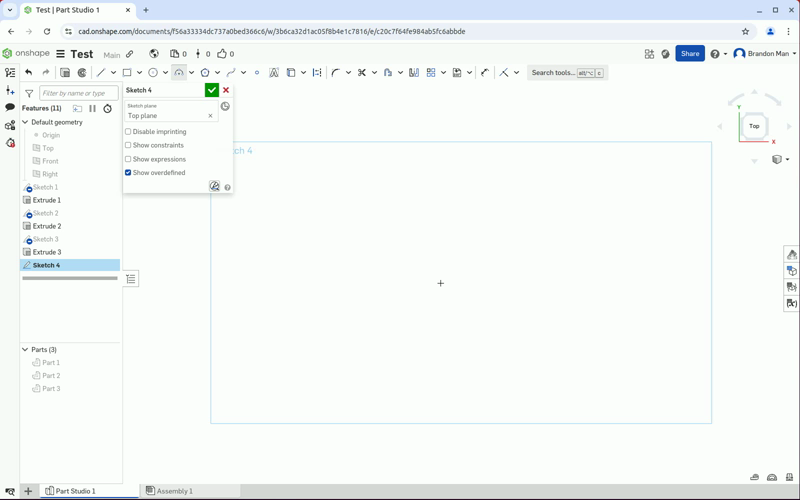
key_down(shift)
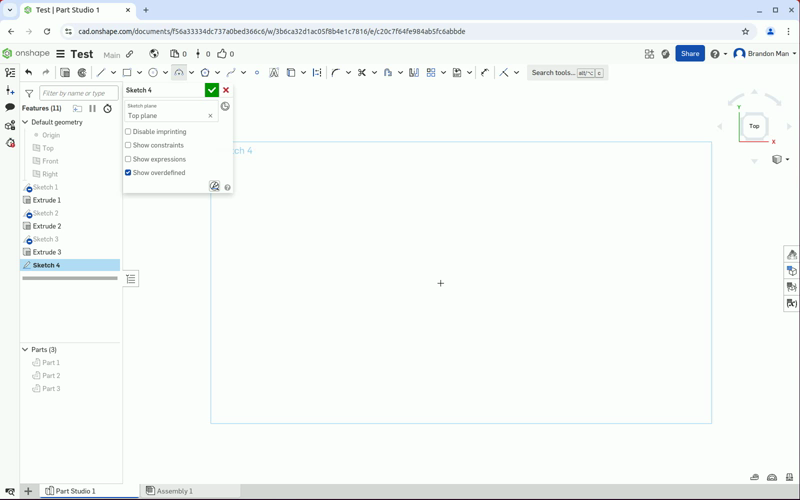
mouse_move(481, 282)
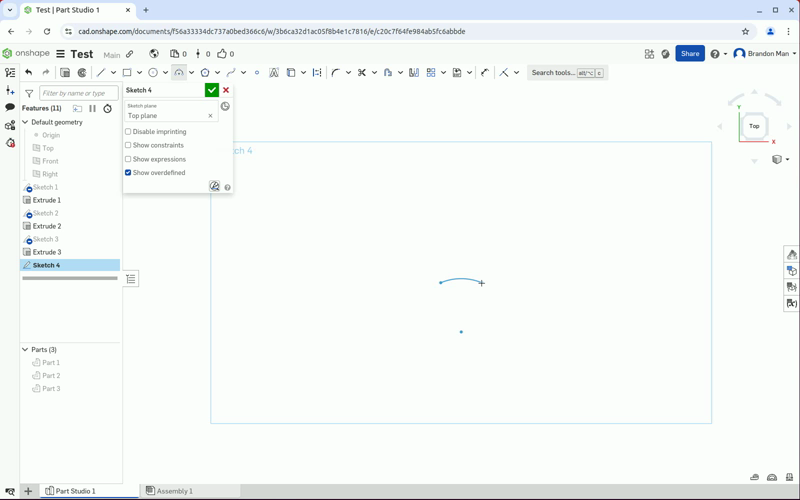
click(481, 282)
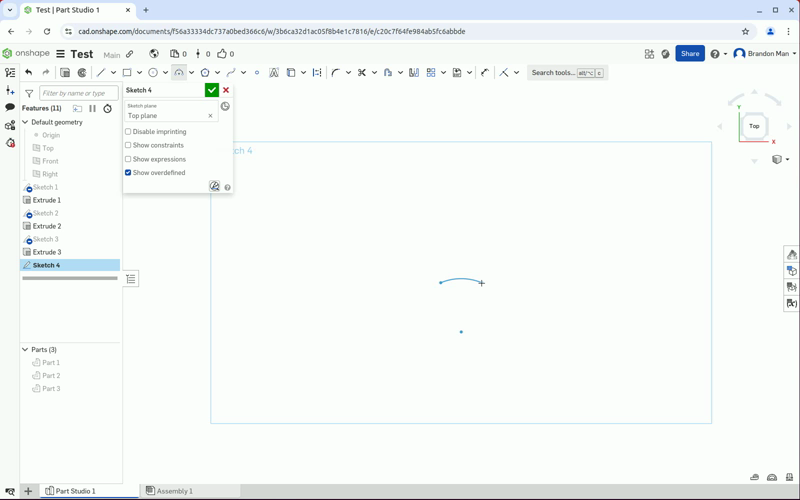
mouse_move(461, 303)
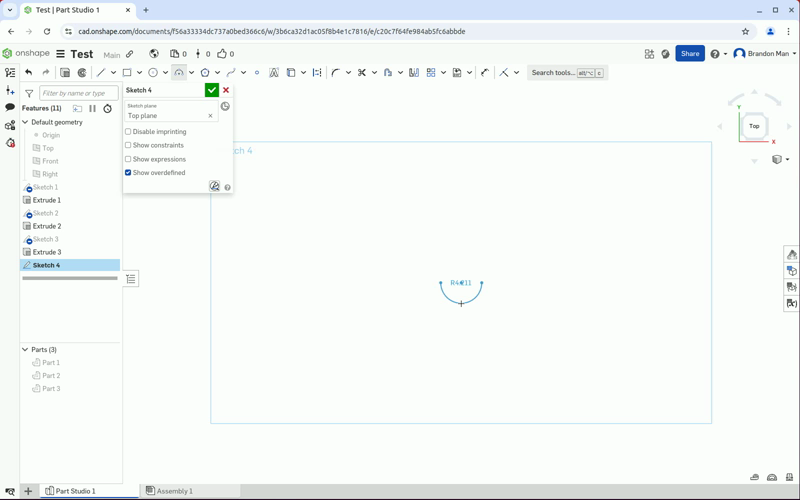
click(461, 303)
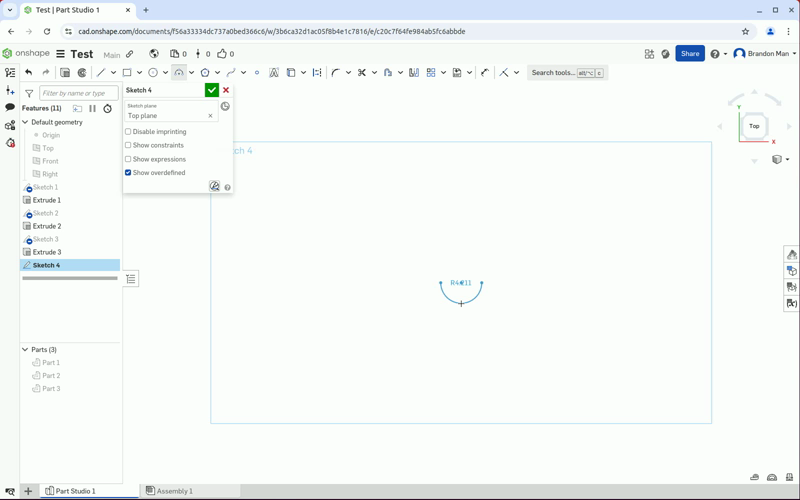
key_up(shift)
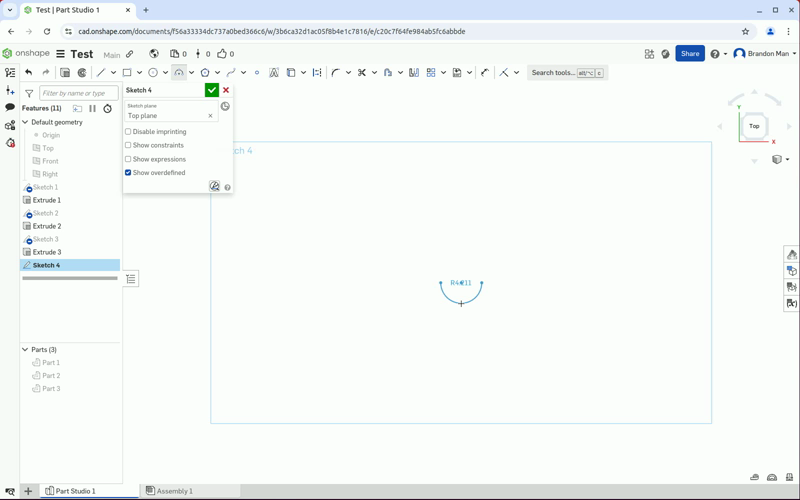
key(esc)
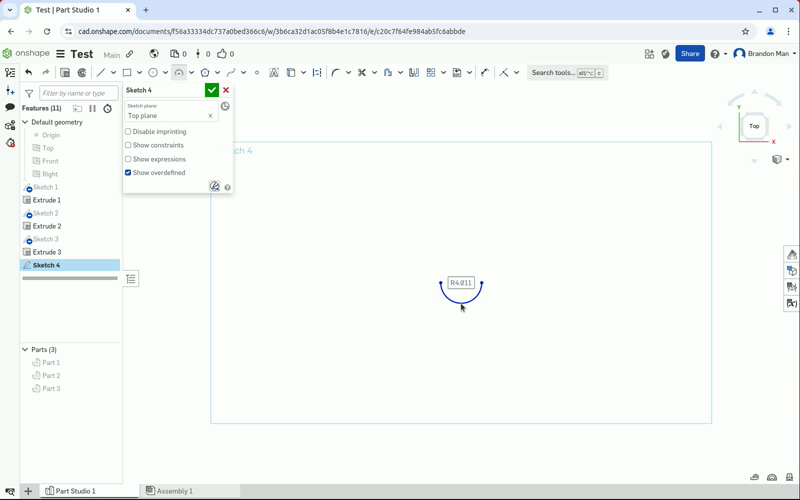
key(l)
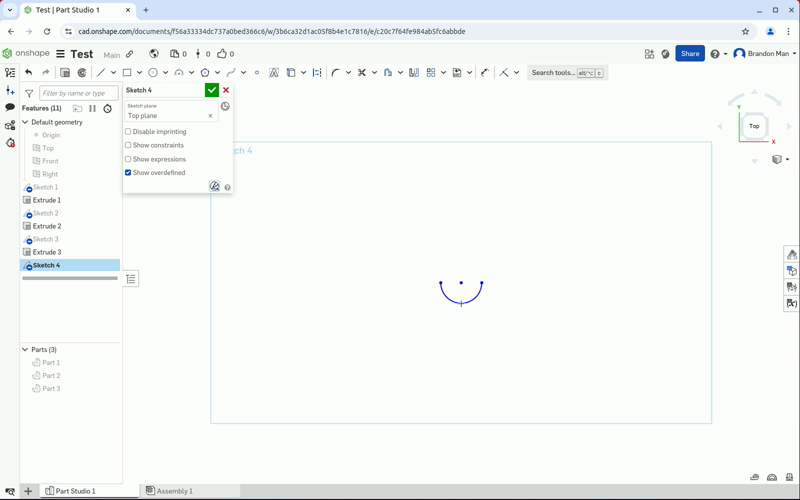
mouse_move(481, 282)
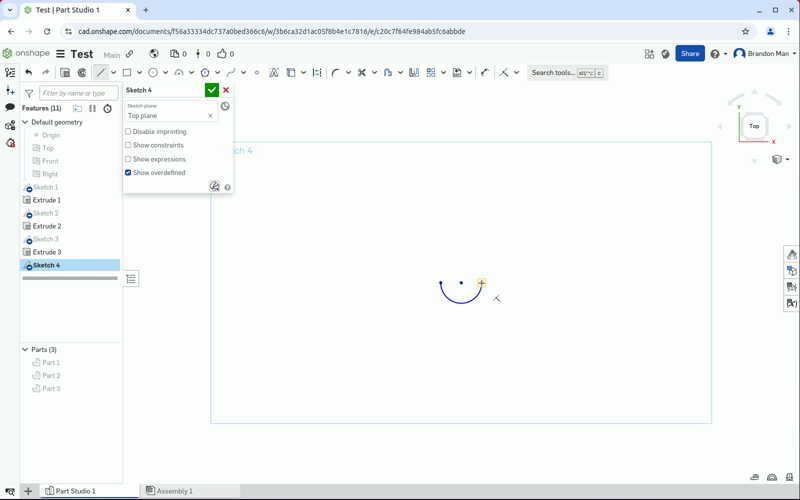
click(481, 282)
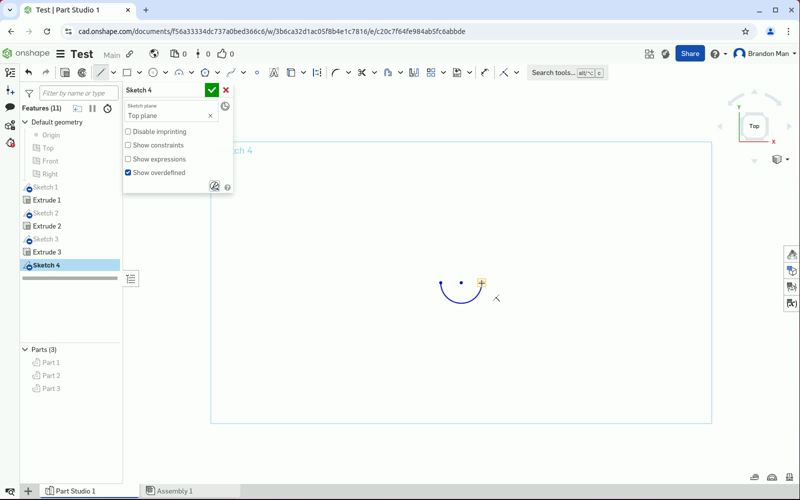
key_down(shift)
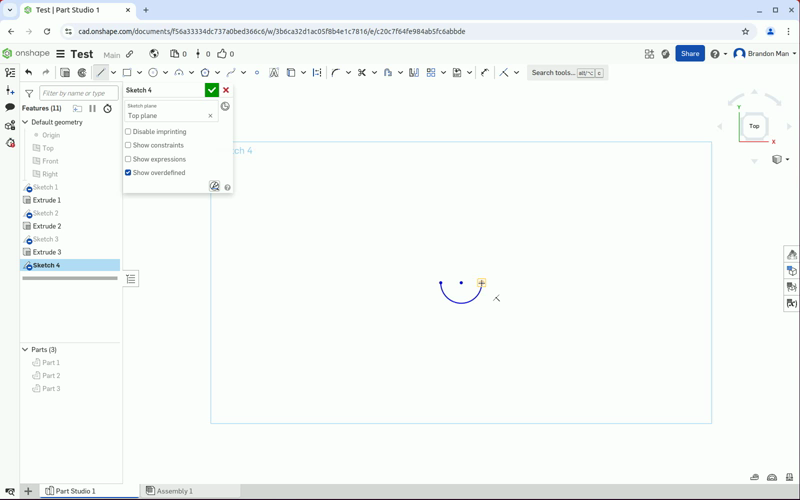
mouse_move(511, 282)
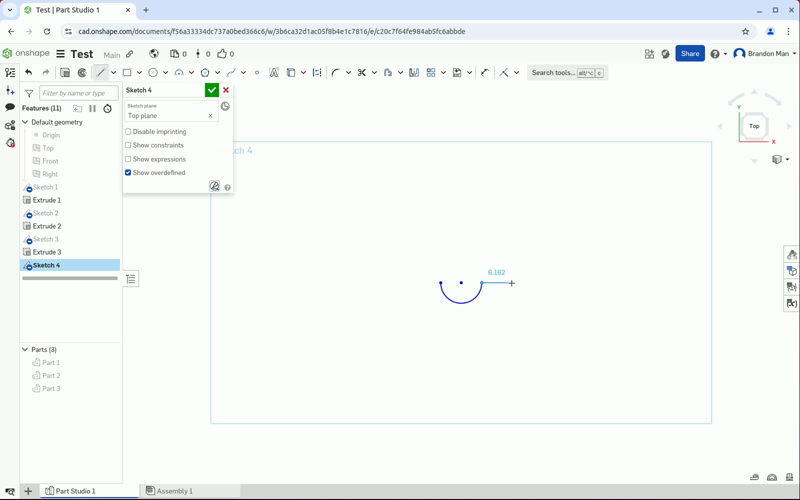
mouse_move(468, 282)
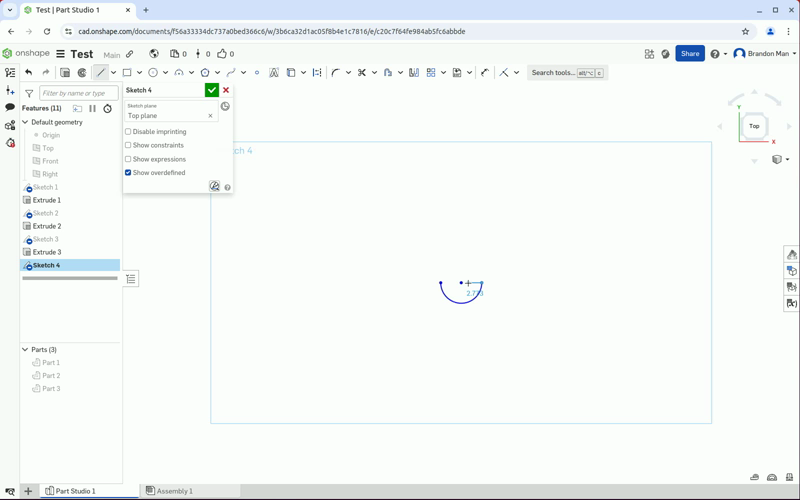
click(468, 282)
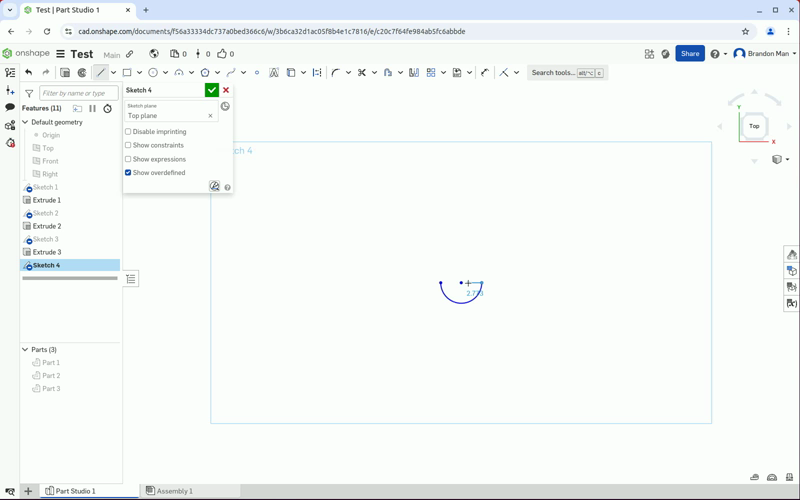
key_up(shift)
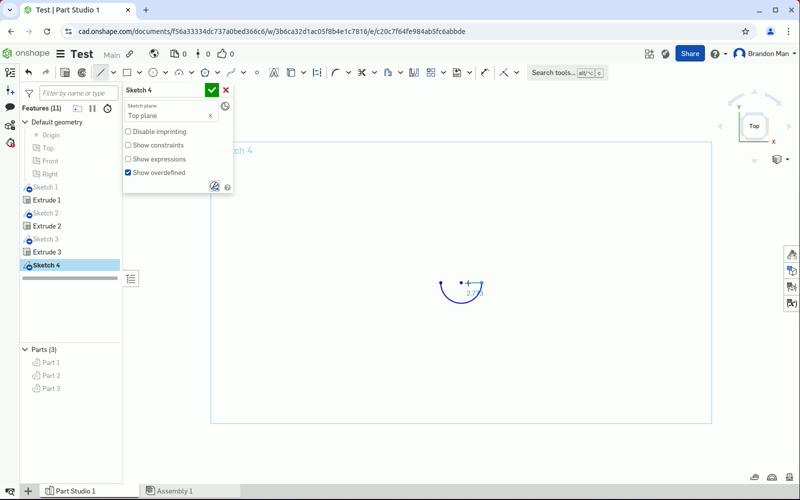
key(esc)
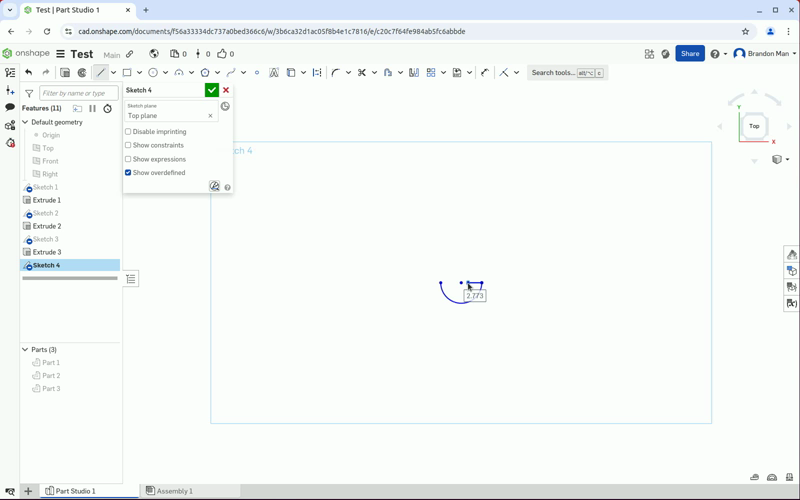
key(a)
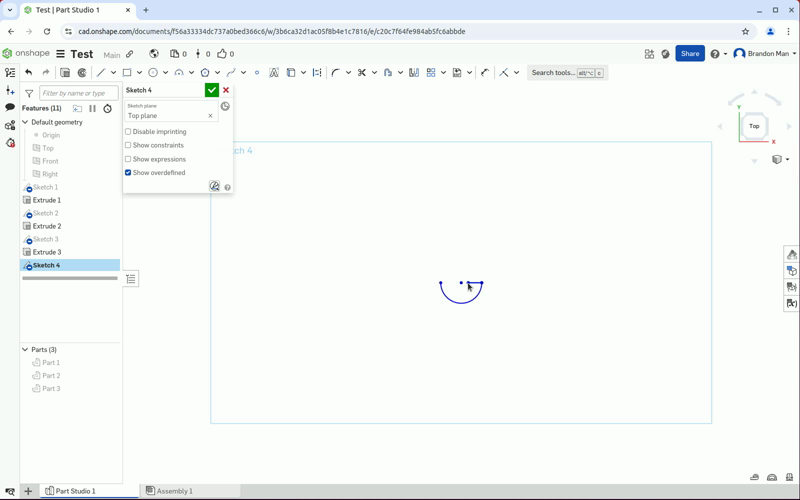
mouse_move(468, 282)
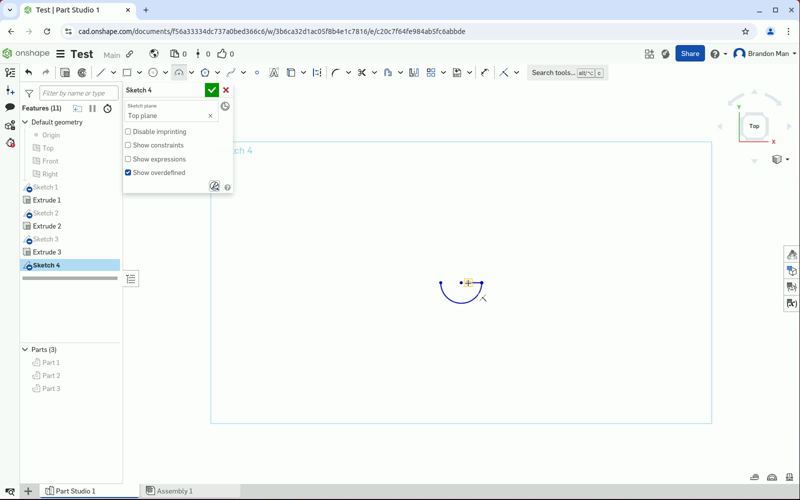
click(468, 282)
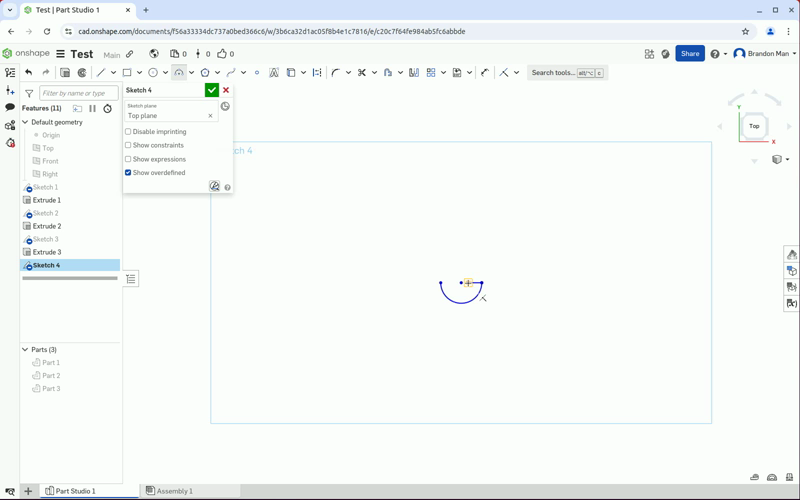
key_down(shift)
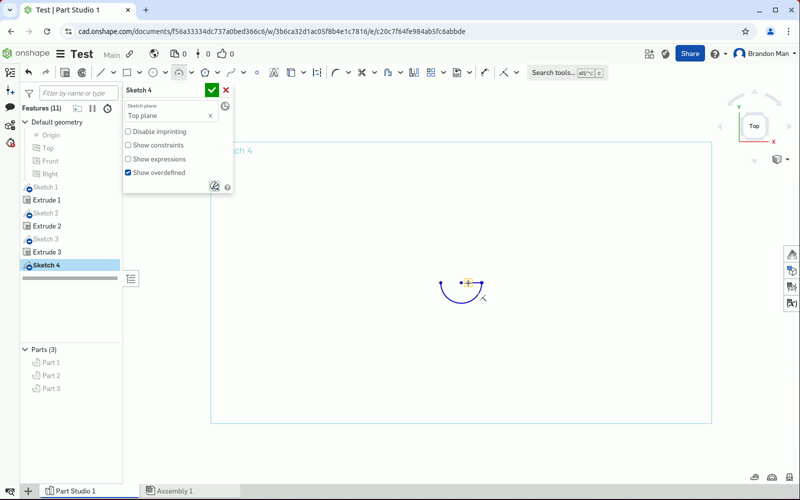
mouse_move(454, 282)
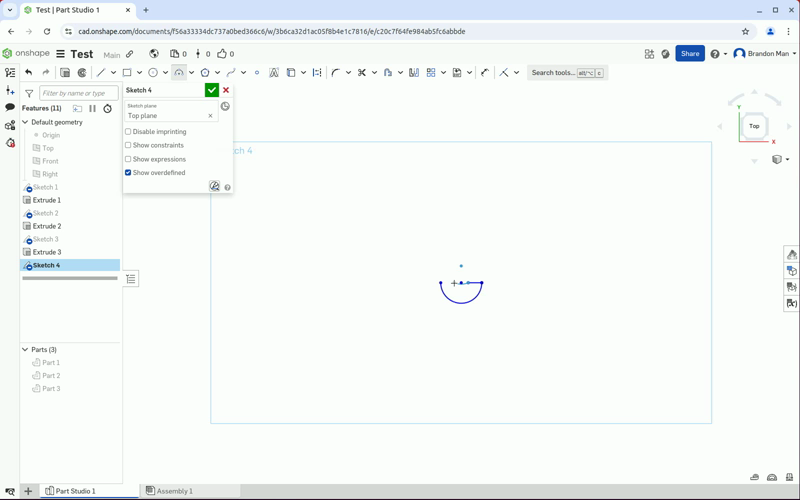
click(454, 282)
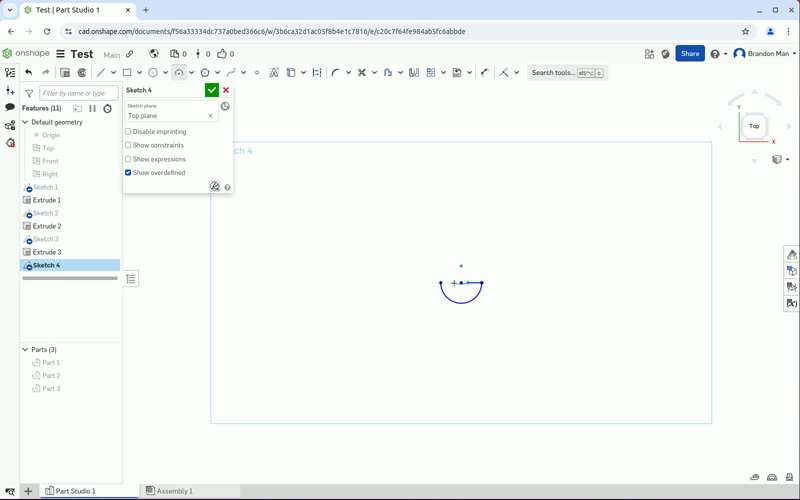
mouse_move(461, 289)
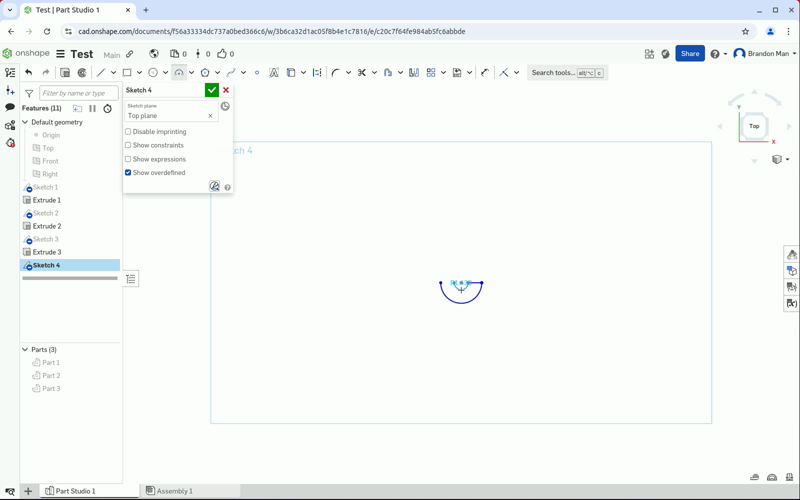
click(461, 289)
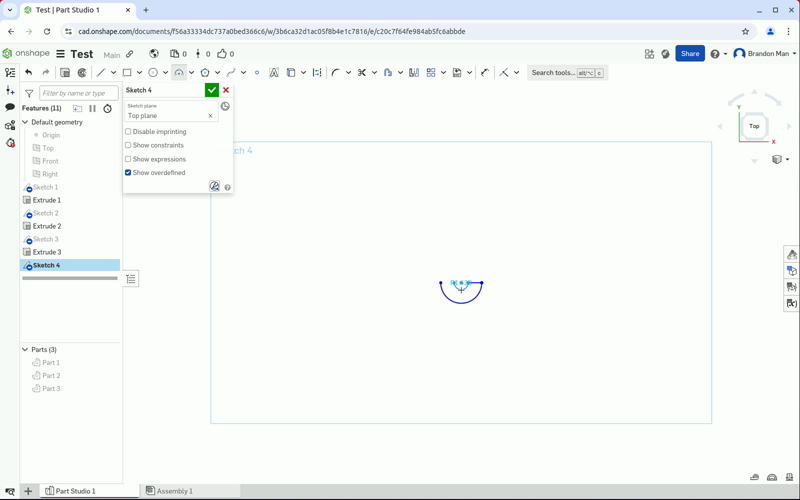
key_up(shift)
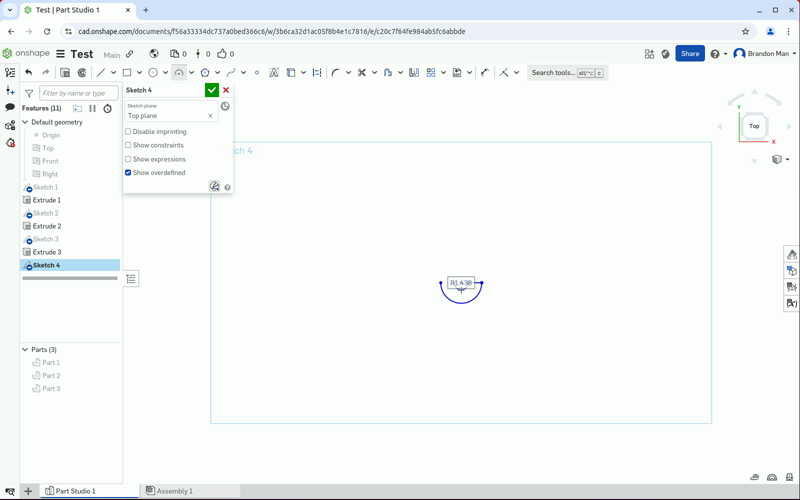
key(esc)
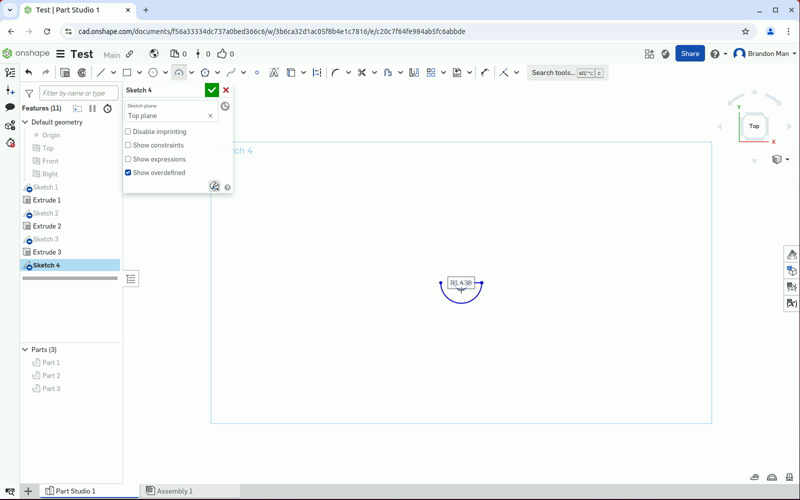
key(l)
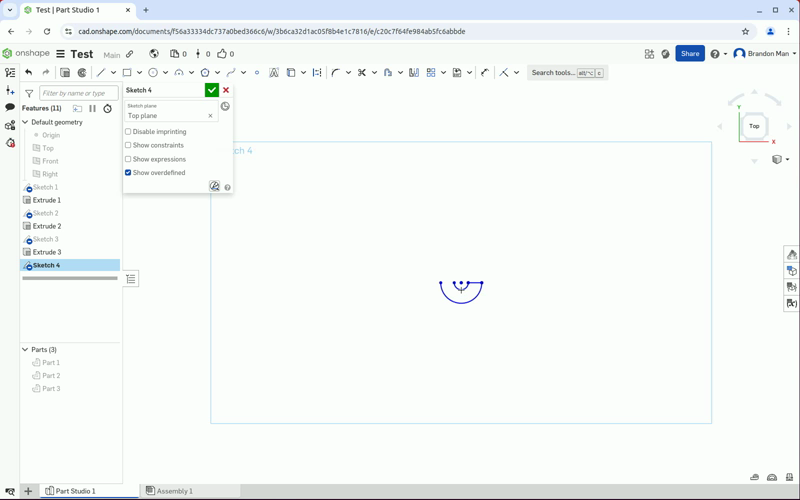
mouse_move(454, 282)
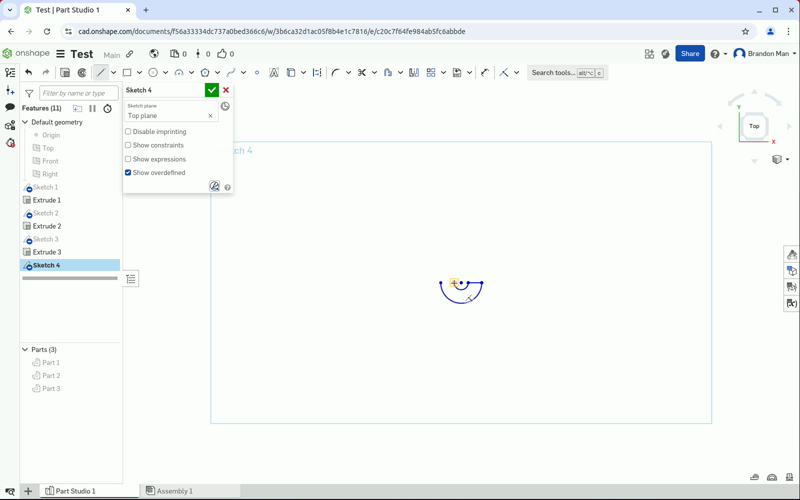
click(454, 282)
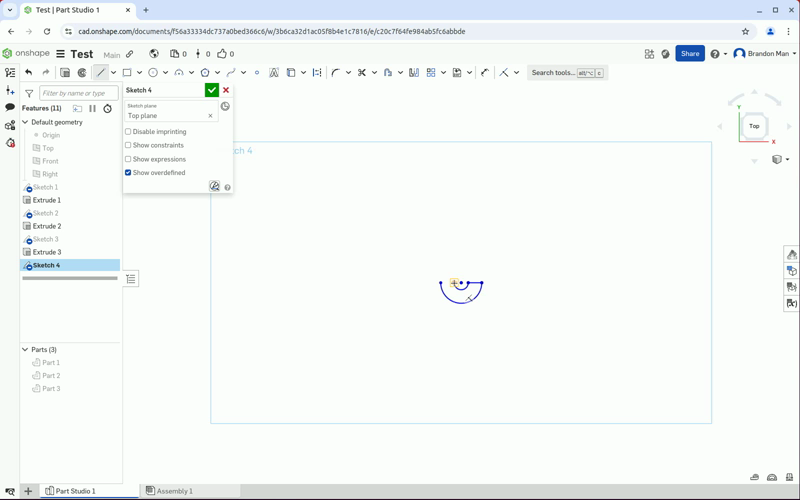
mouse_move(484, 282)
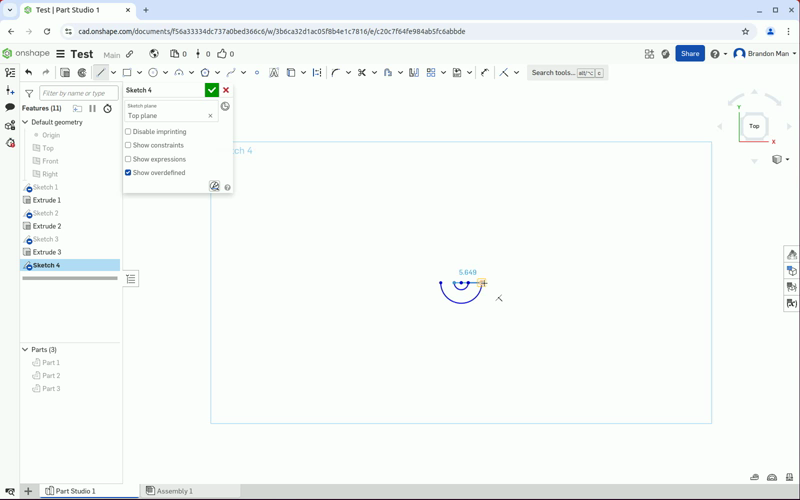
key_down(shift)
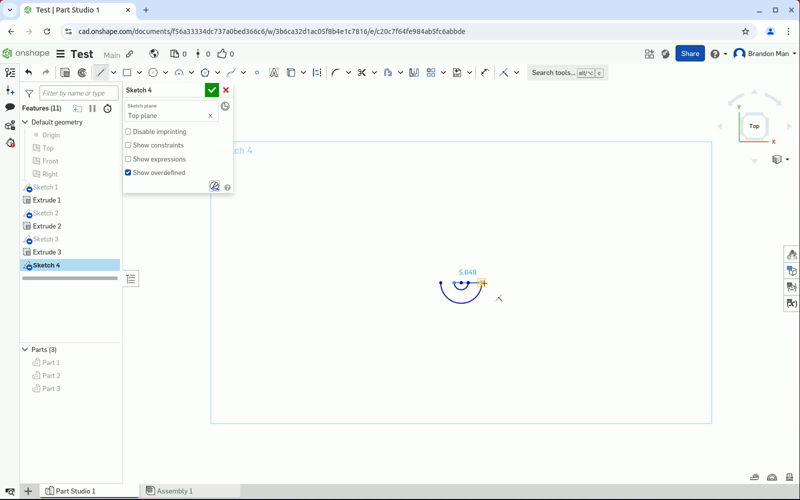
mouse_move(440, 282)
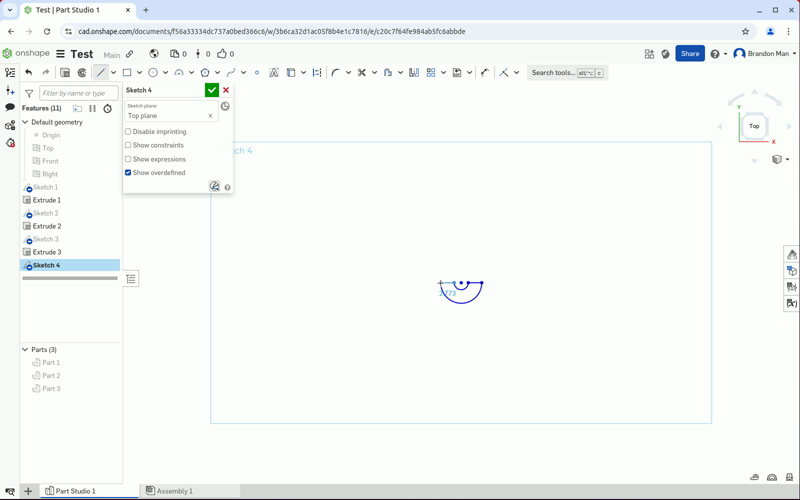
key_up(shift)
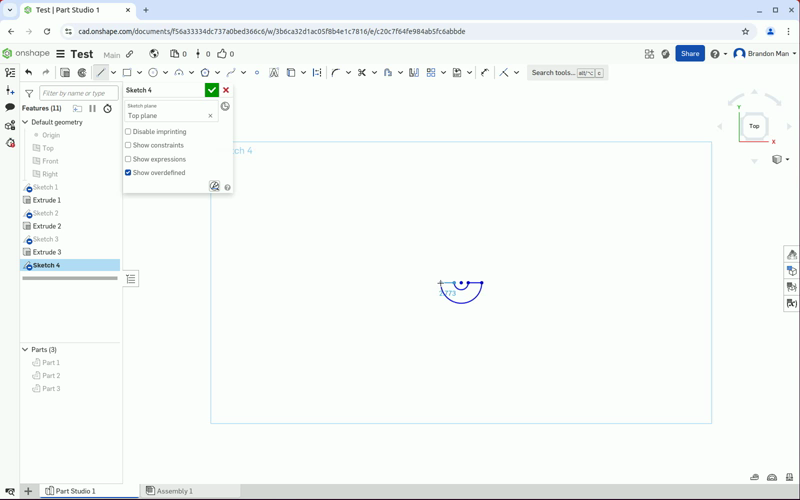
click(440, 282)
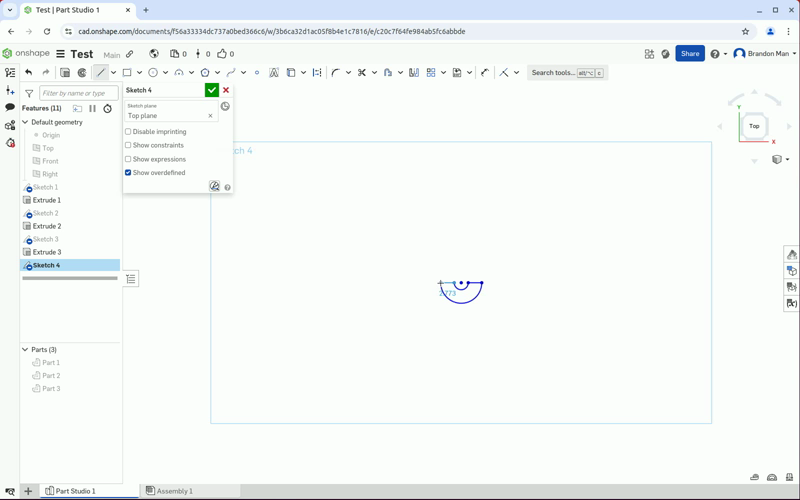
key(esc)
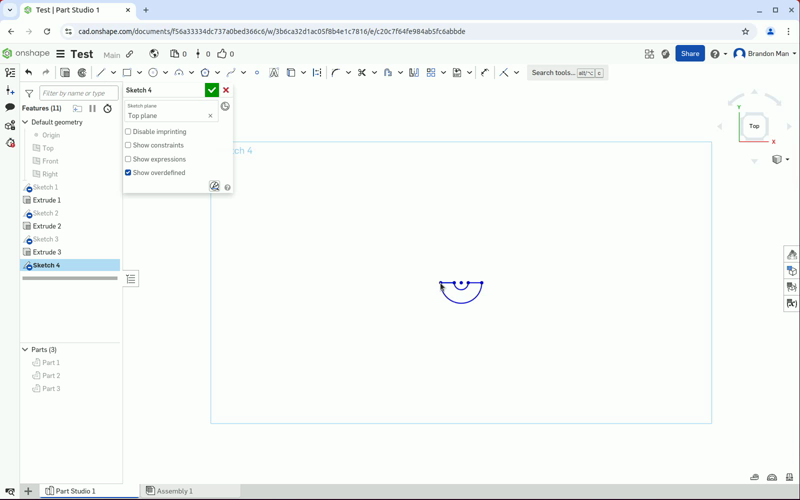
mouse_move(460, 300)
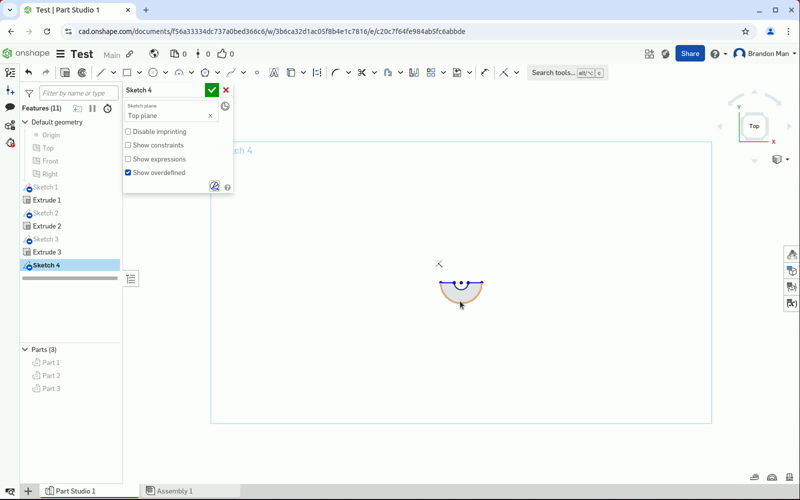
scroll(6)
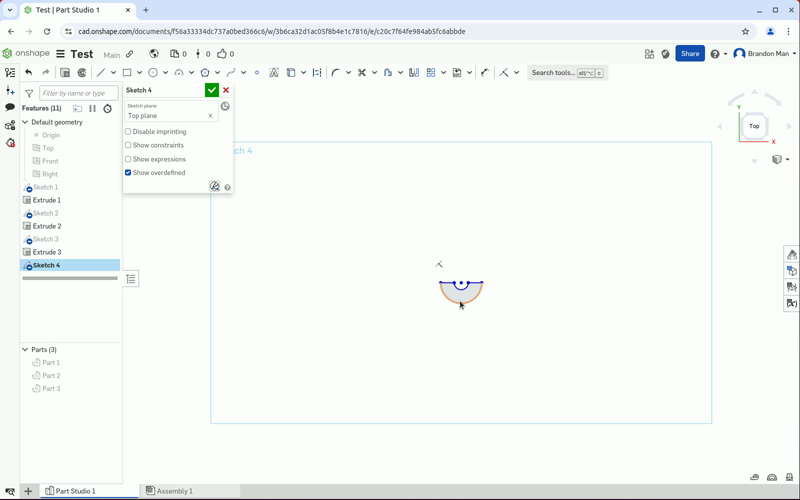
scroll(6)
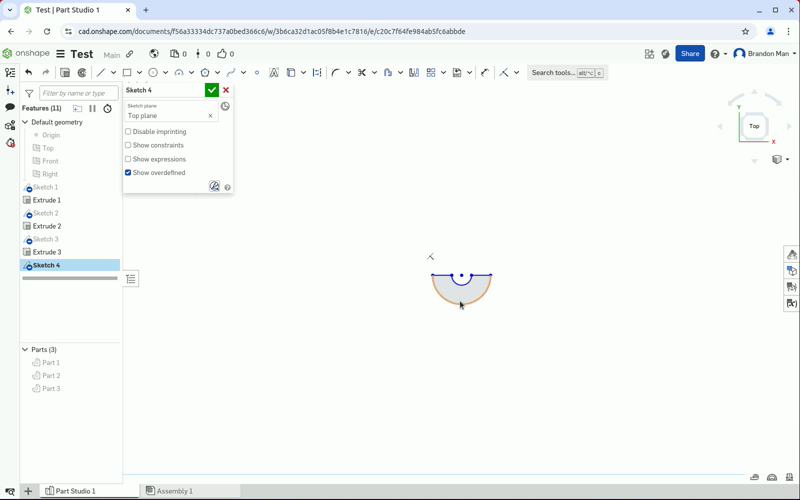
scroll(6)
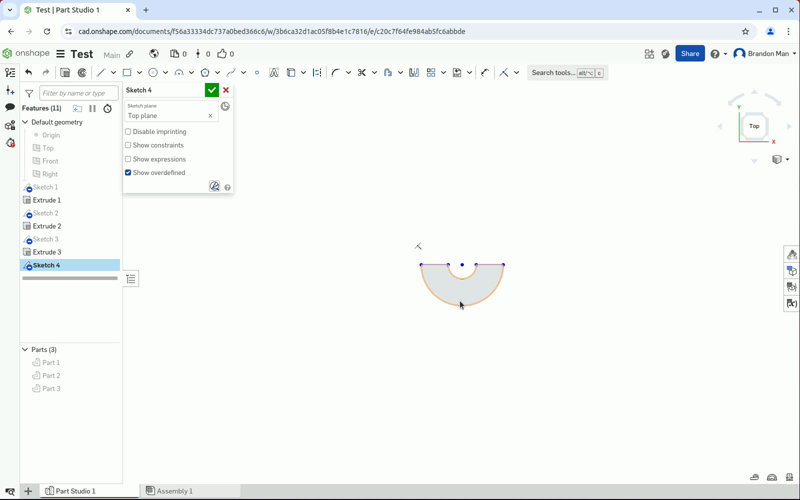
scroll(6)
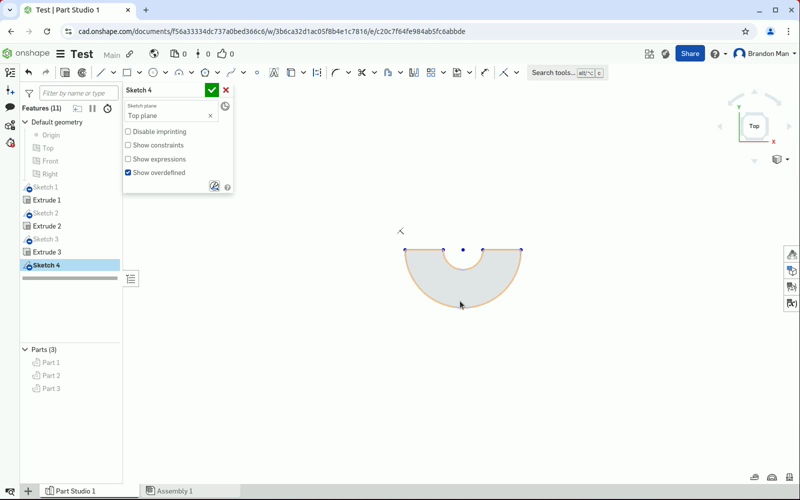
scroll(6)
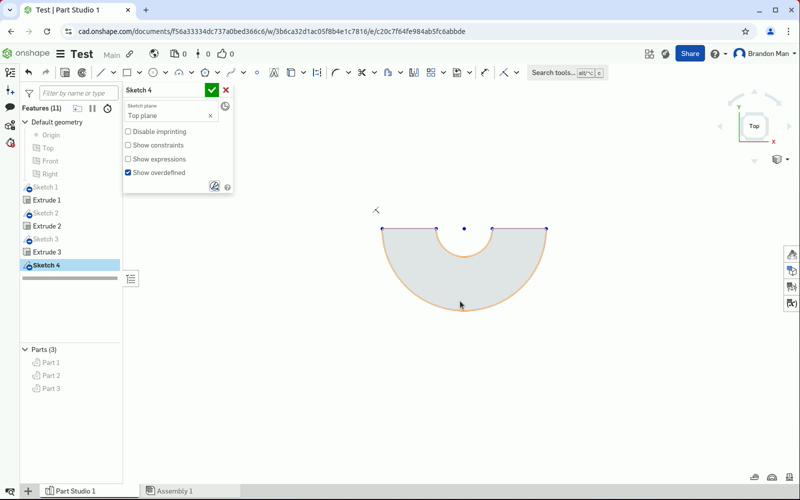
scroll(6)
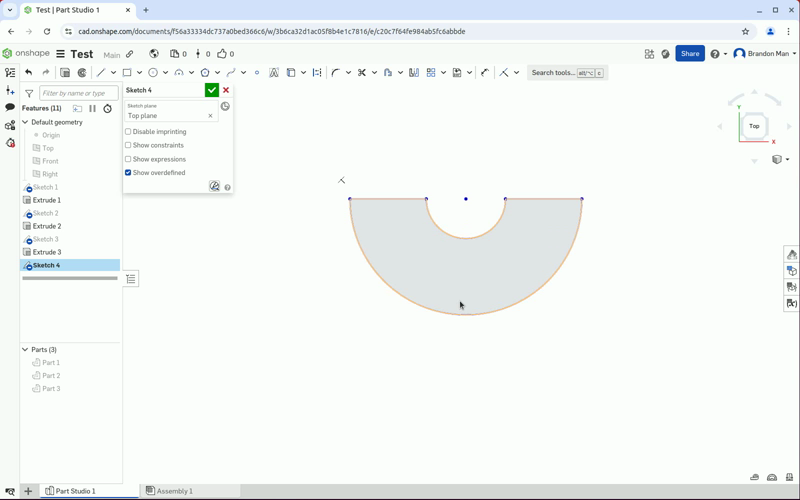
scroll(6)
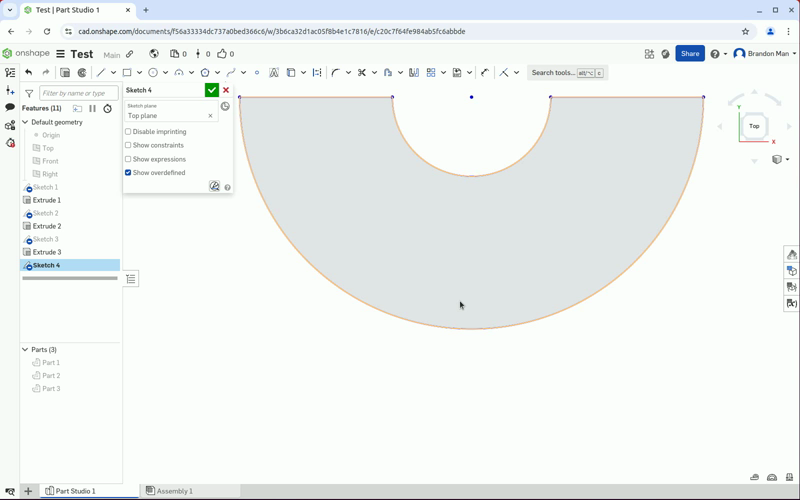
click(460, 300)
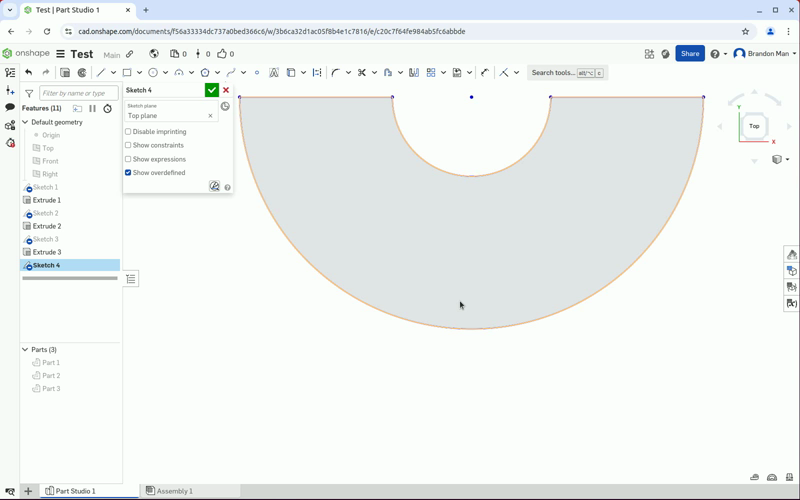
scroll(-6)
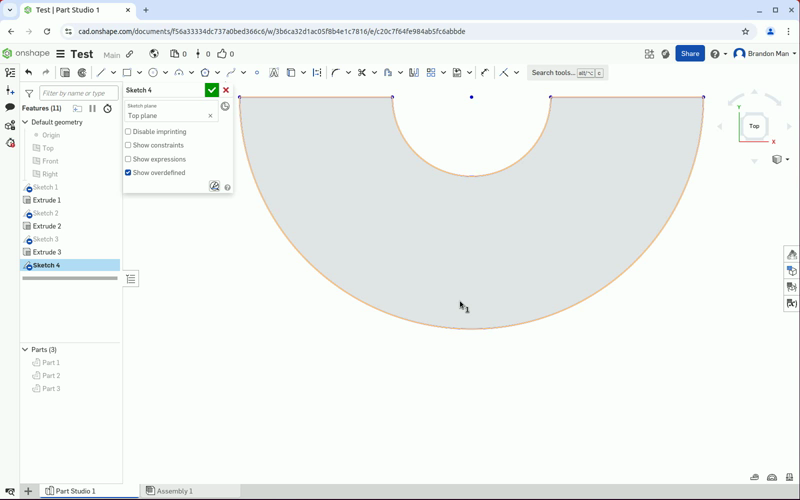
scroll(-6)
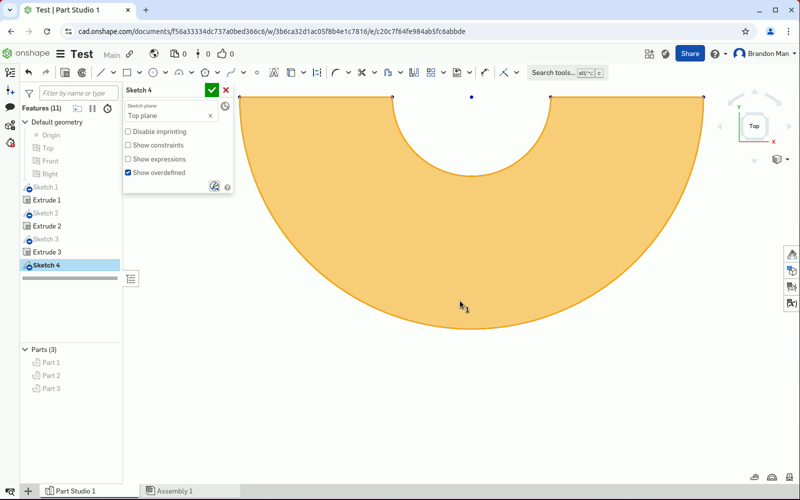
scroll(-6)
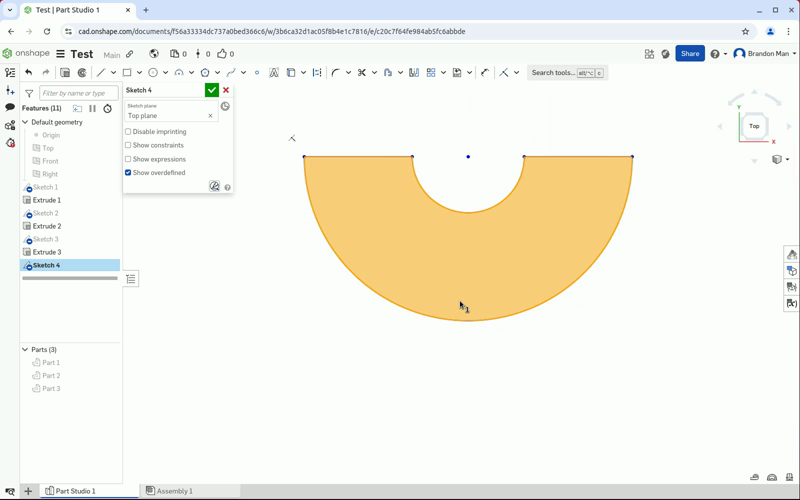
scroll(-6)
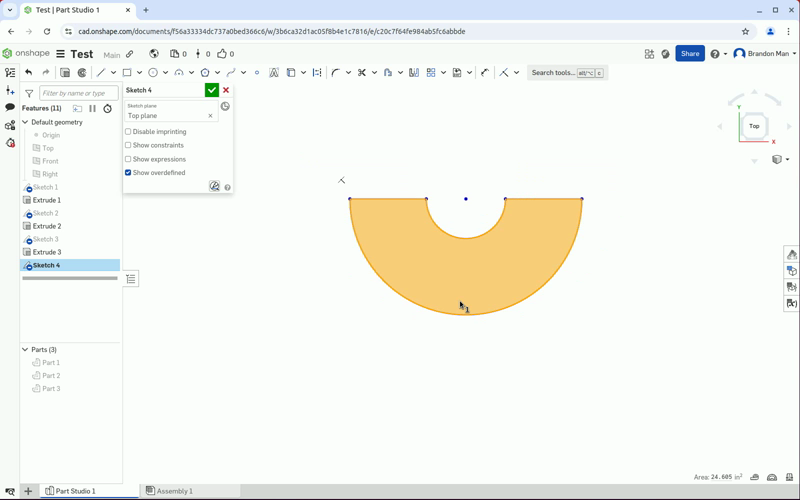
scroll(-6)
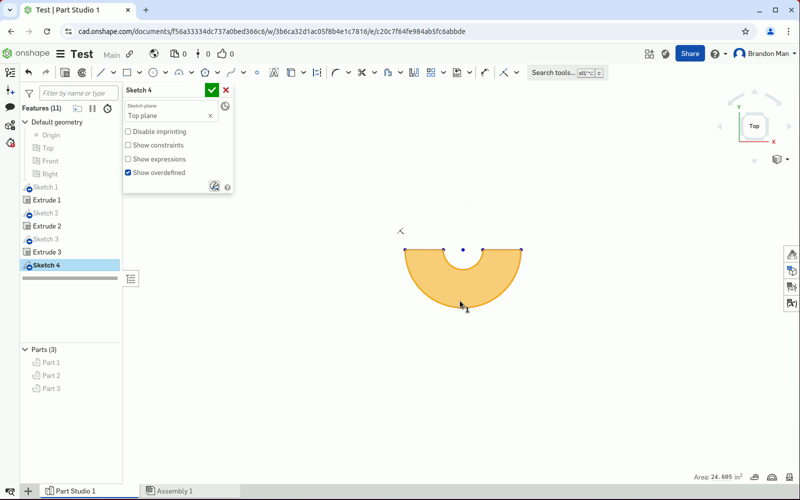
scroll(-6)
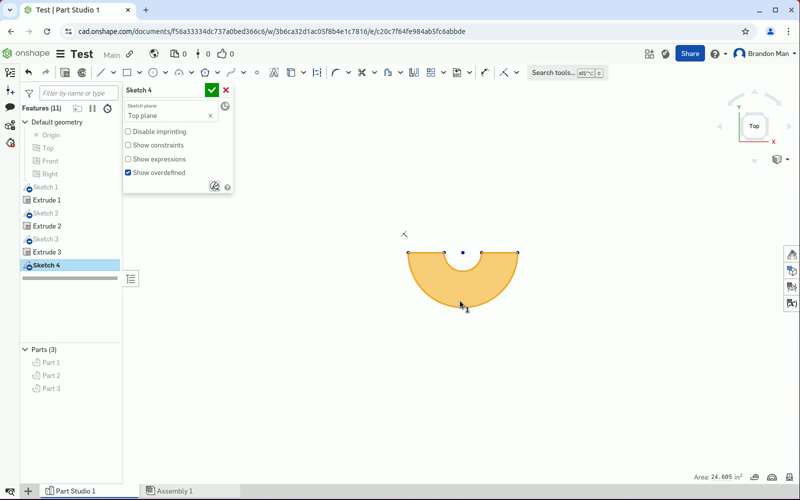
scroll(-6)
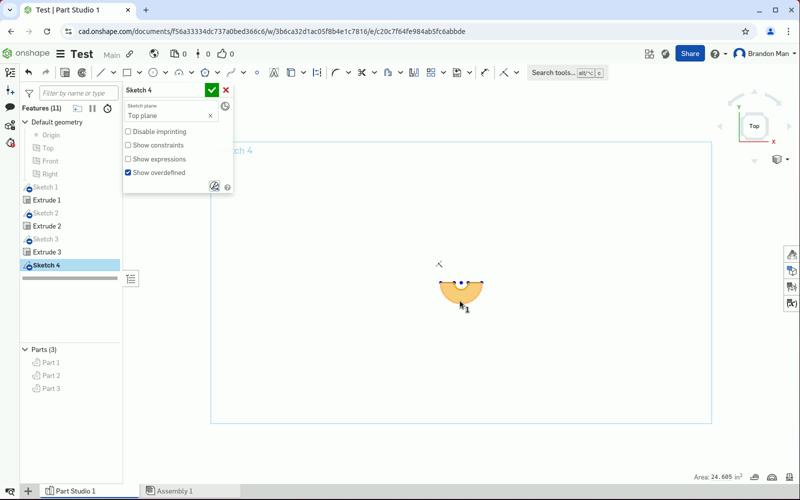
mouse_move(73, 352)
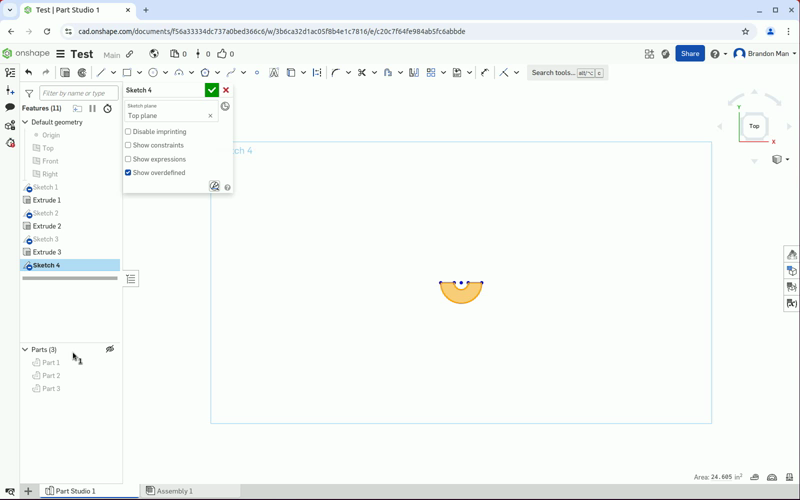
key(shift+y)
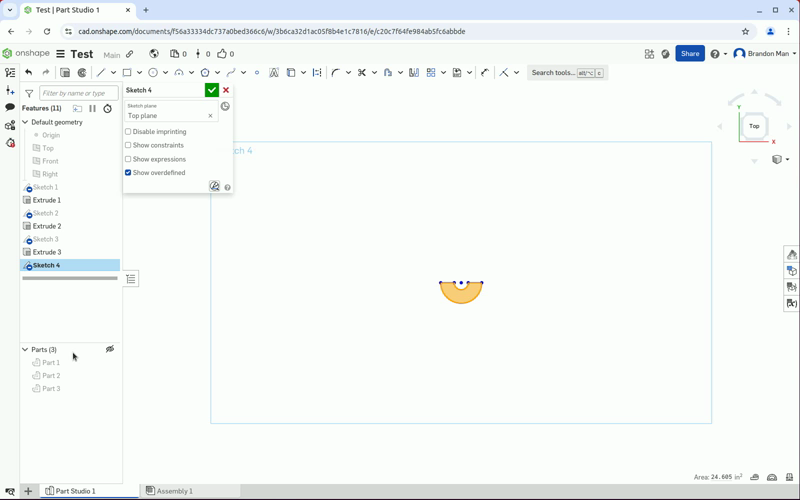
key(shift+e)
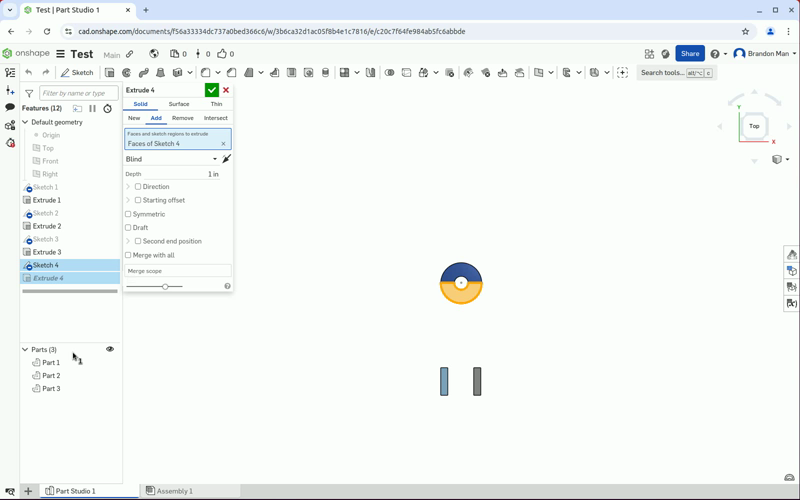
mouse_move(143, 106)
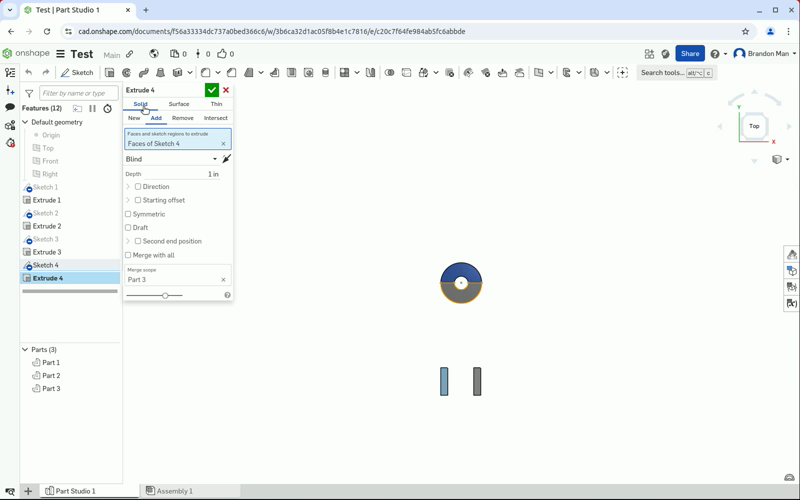
click(143, 106)
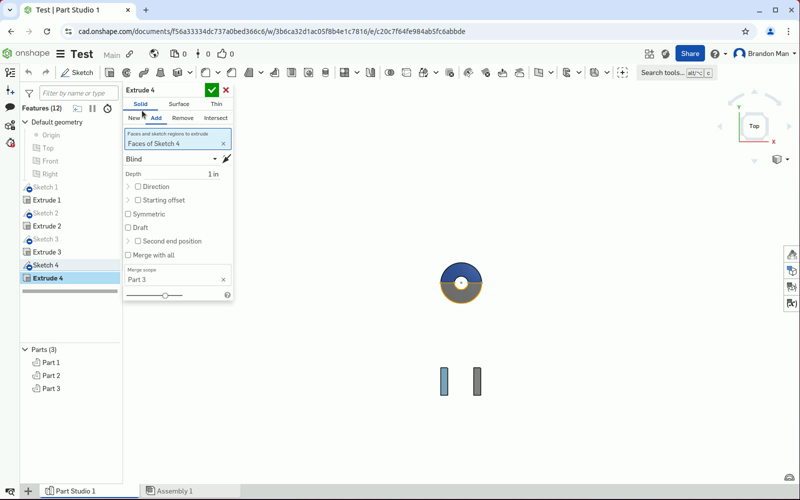
mouse_move(137, 120)
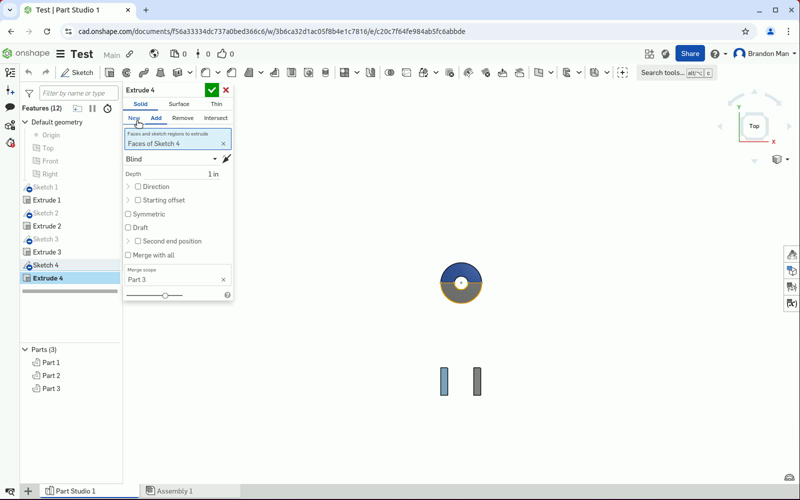
click(137, 120)
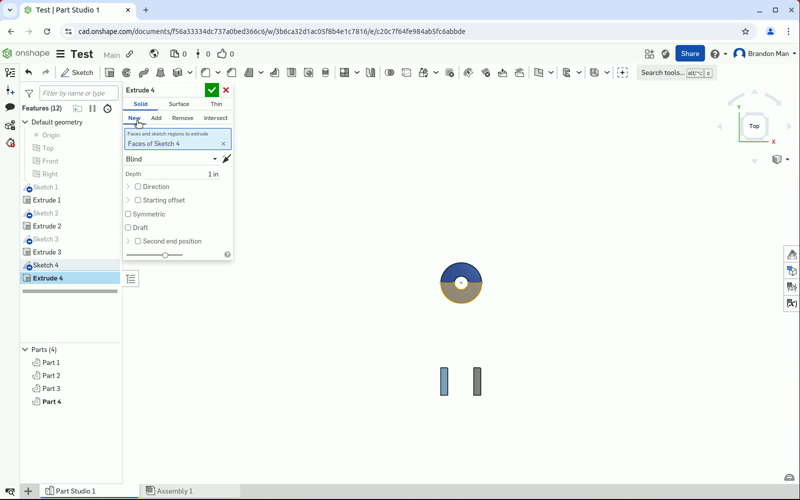
key(tab, 4)
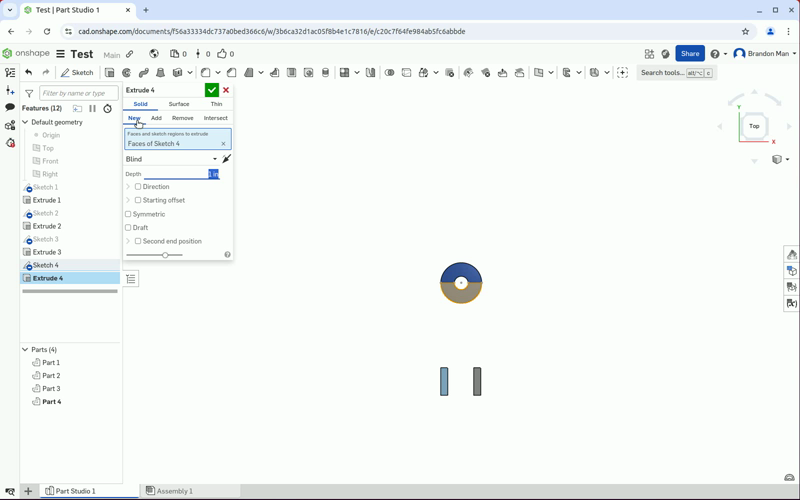
text(4.092)
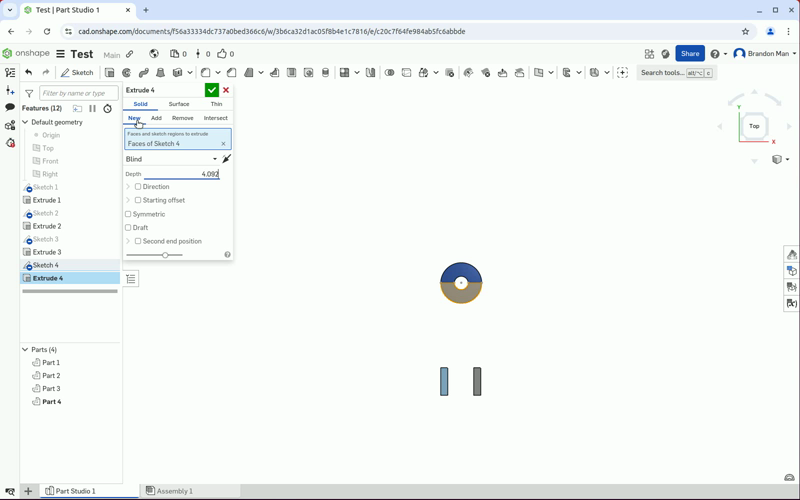
key(enter)
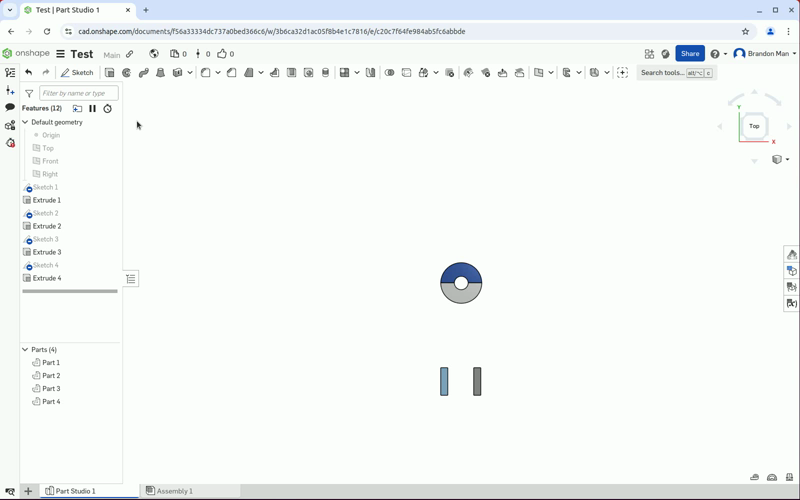
key(shift+h)
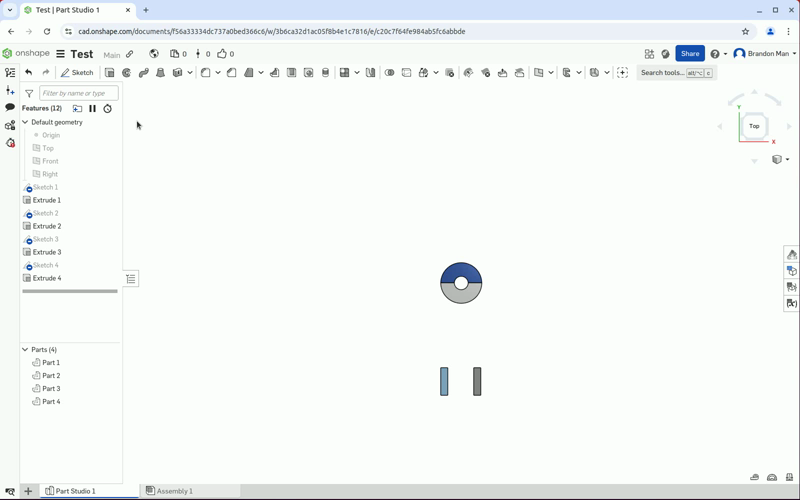
key(shift+h)
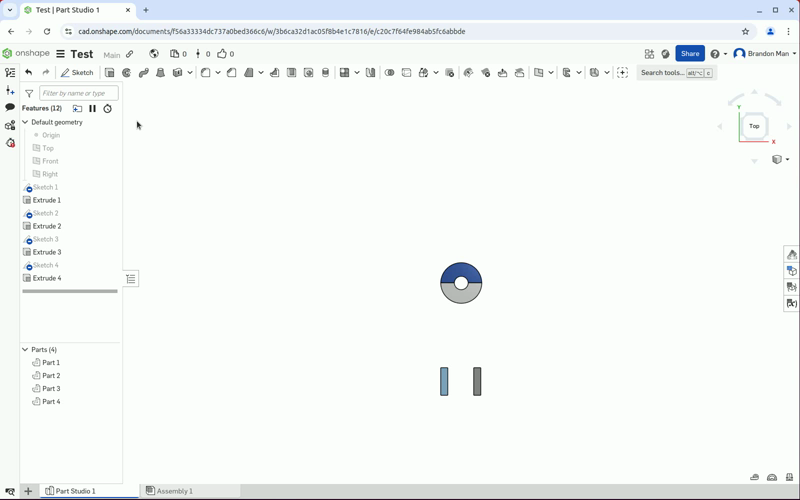
mouse_move(73, 189)
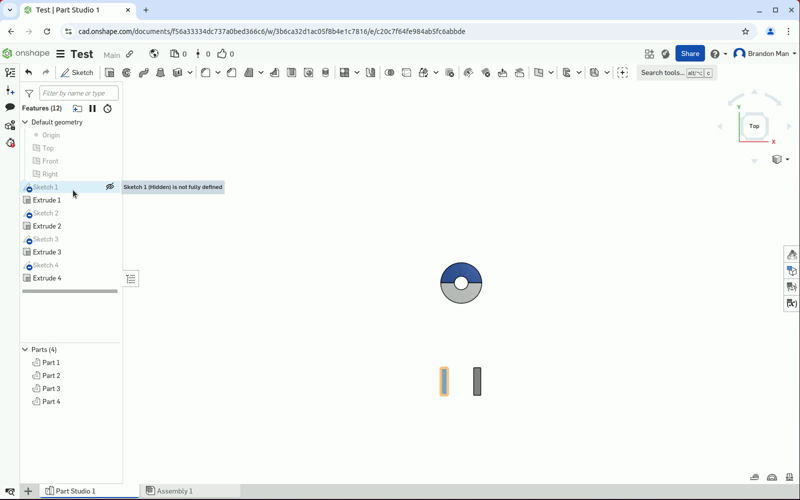
click(73, 189)
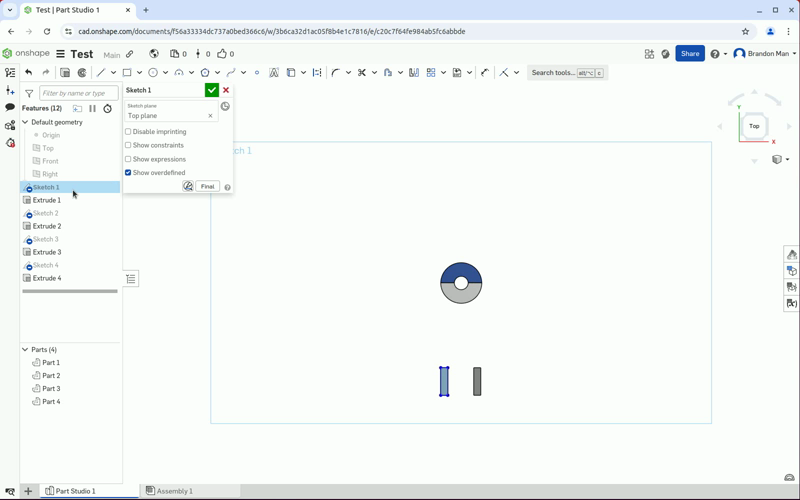
mouse_move(229, 92)
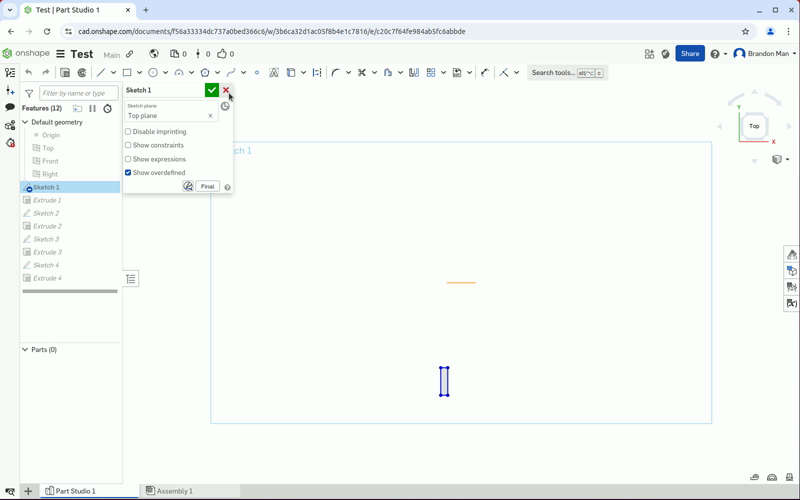
click(229, 92)
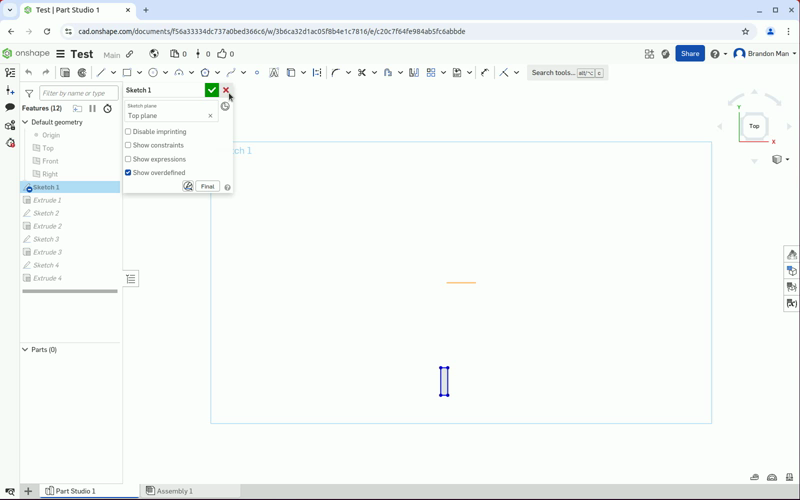
key(shift+s)
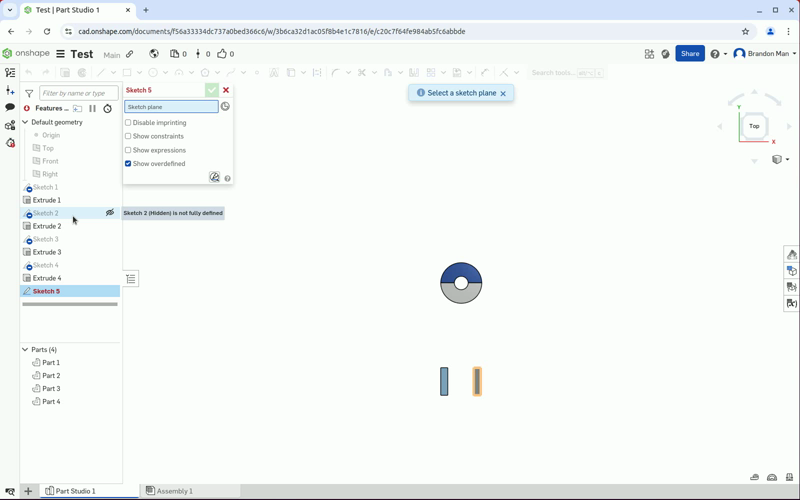
scroll(3)
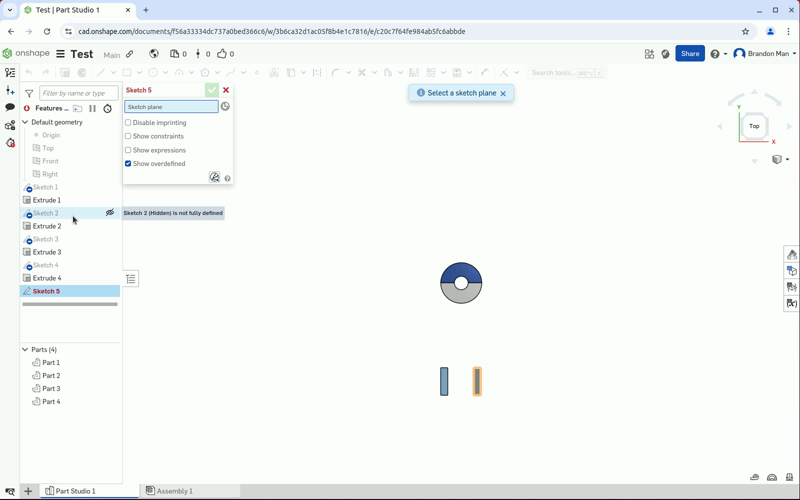
mouse_move(73, 150)
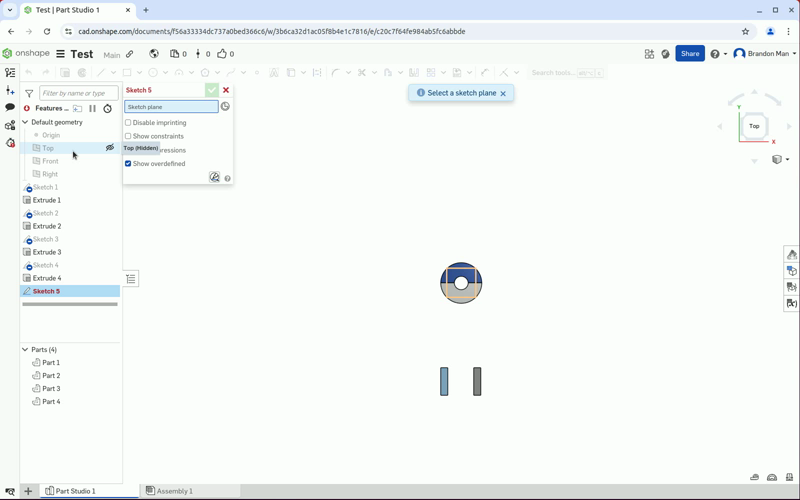
click(73, 150)
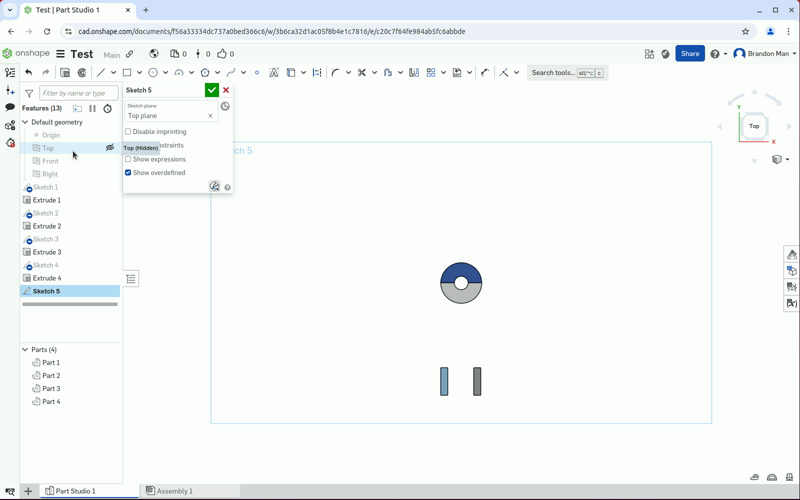
mouse_move(73, 352)
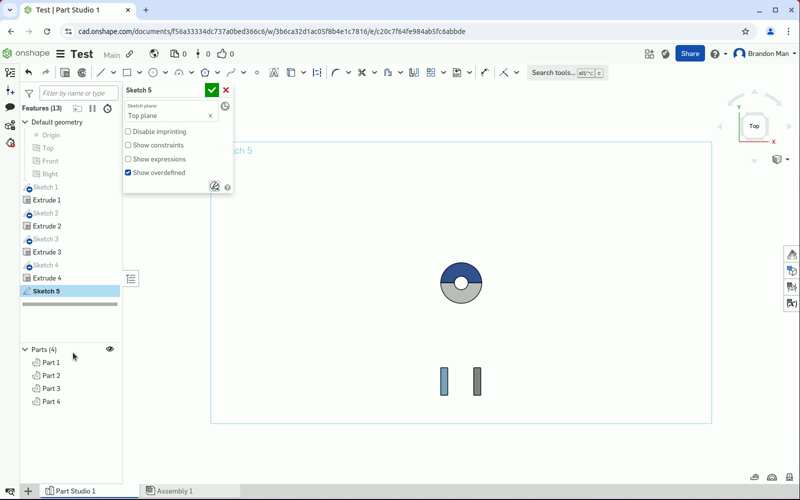
key(y)
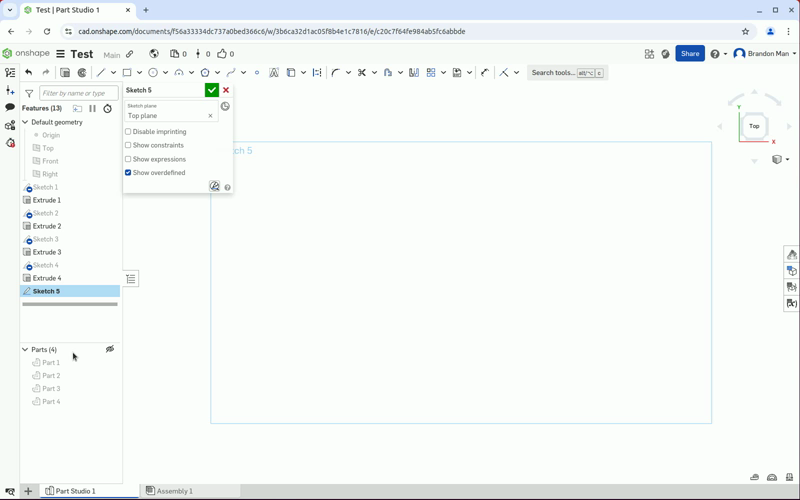
key(l)
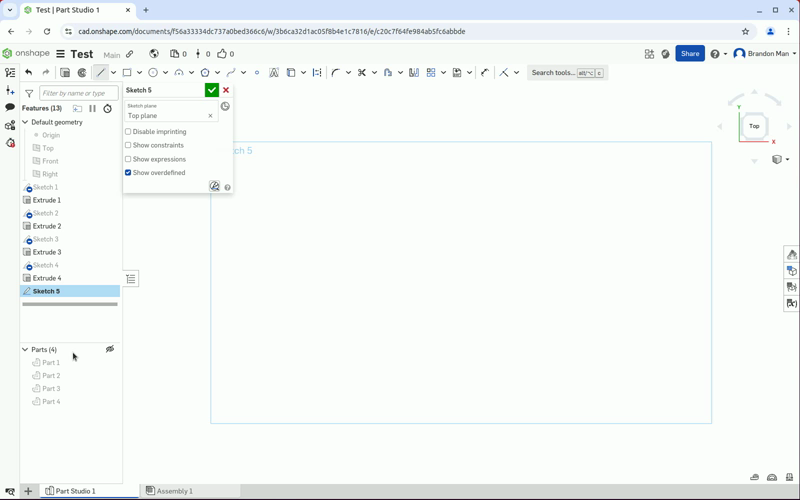
key_down(shift)
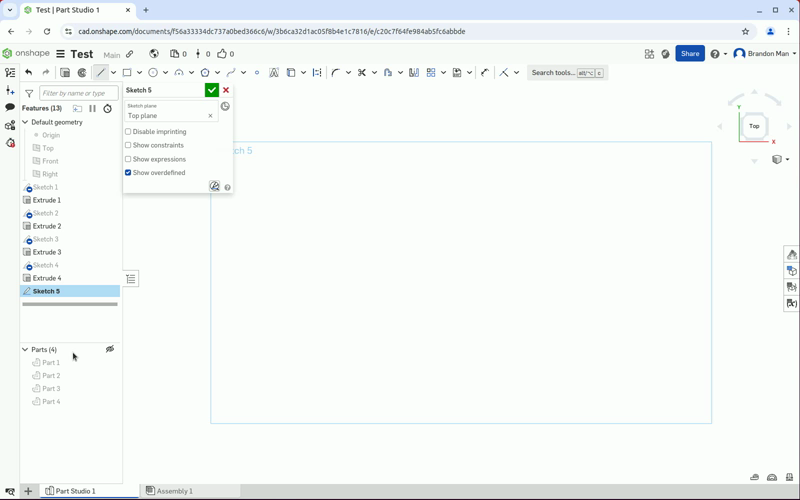
mouse_move(440, 368)
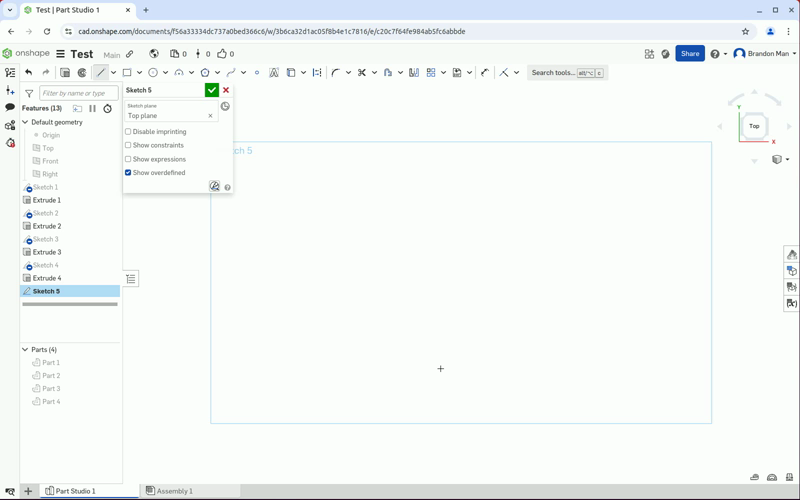
click(440, 368)
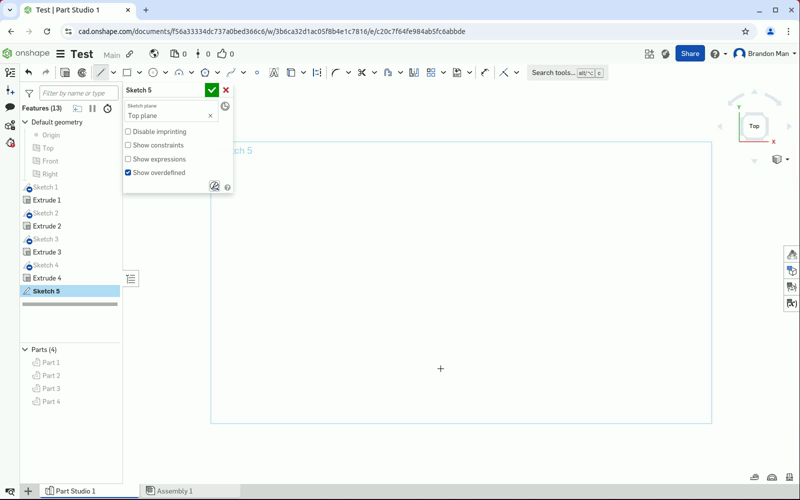
key_up(shift)
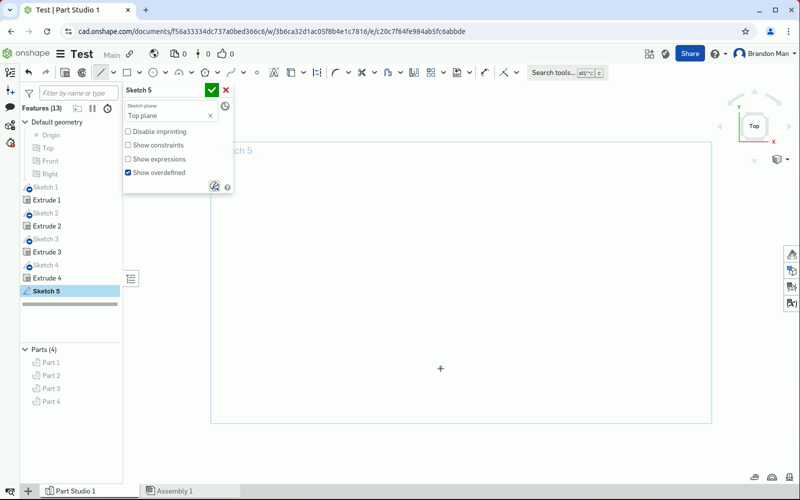
key_down(shift)
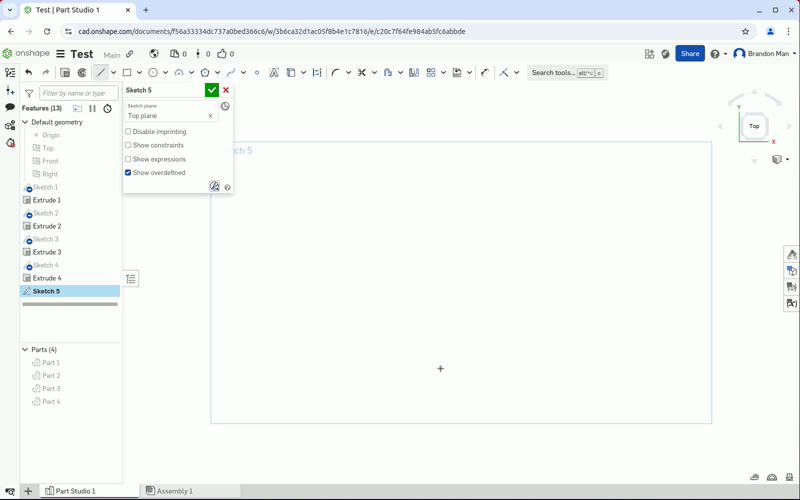
mouse_move(470, 368)
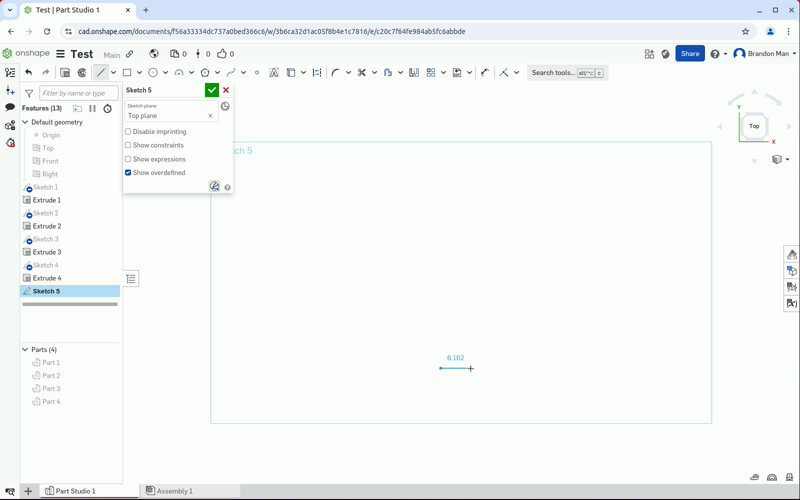
mouse_move(447, 368)
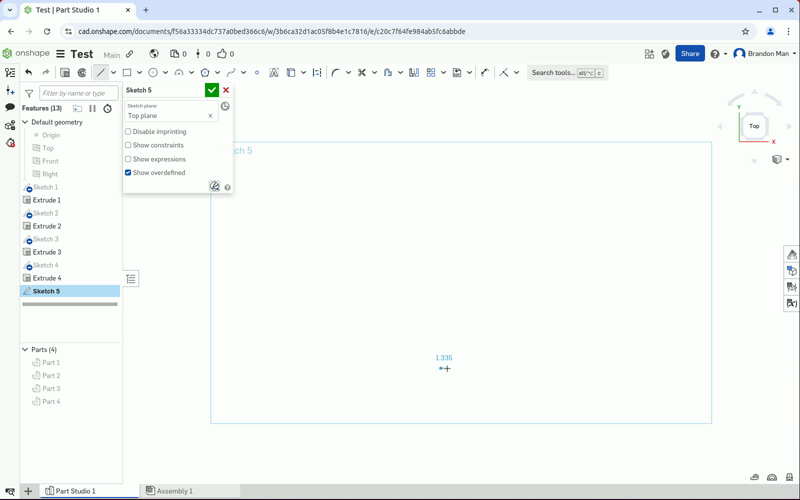
scroll(6)
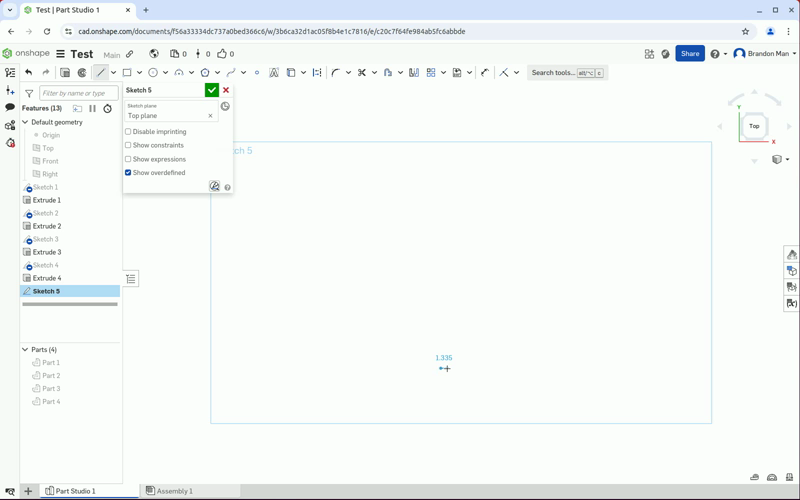
scroll(6)
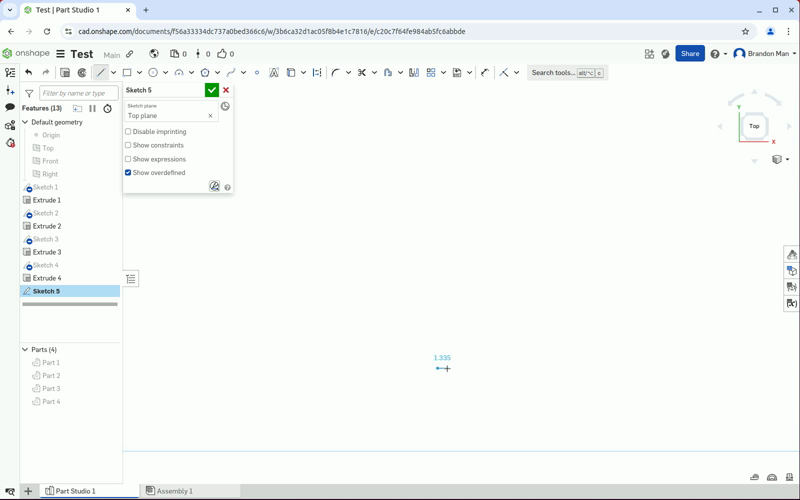
scroll(6)
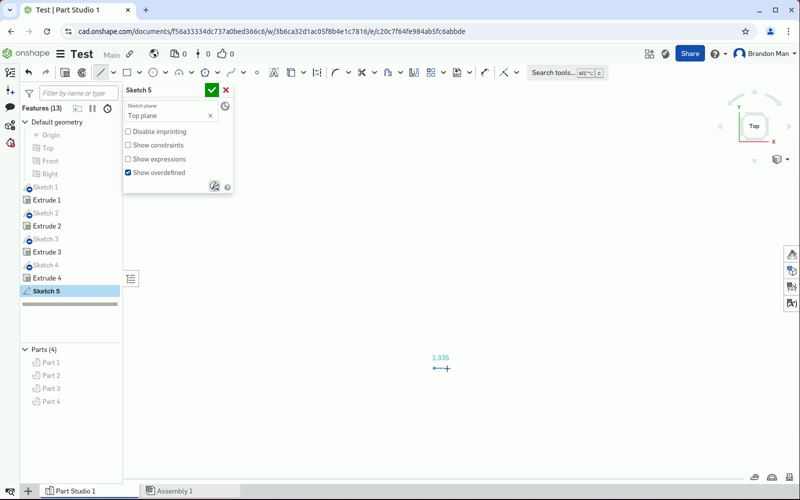
scroll(6)
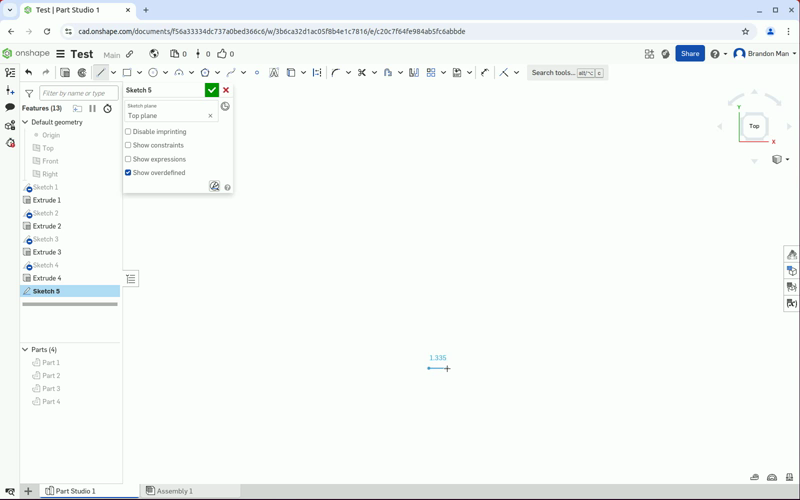
scroll(6)
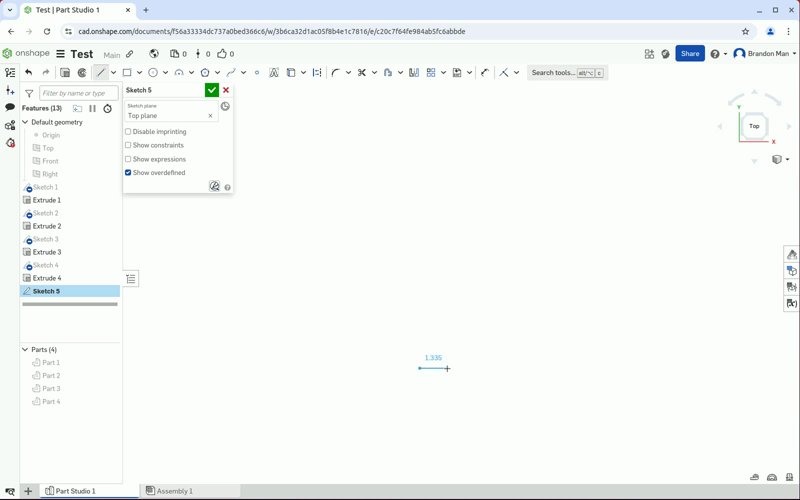
scroll(6)
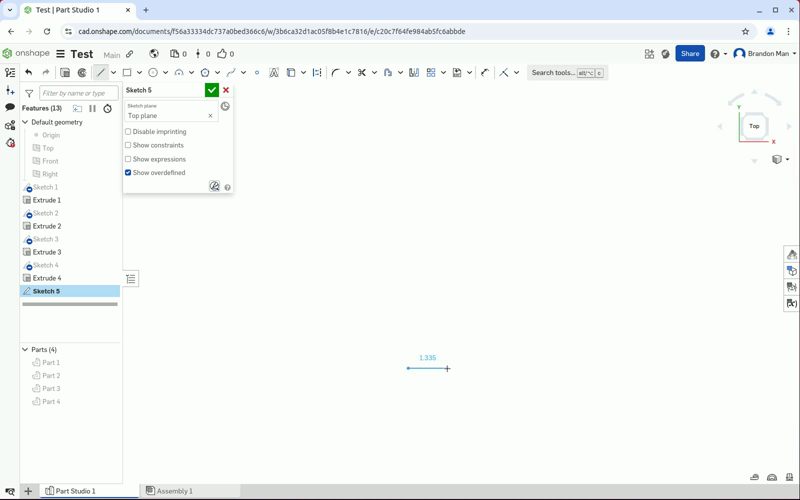
scroll(6)
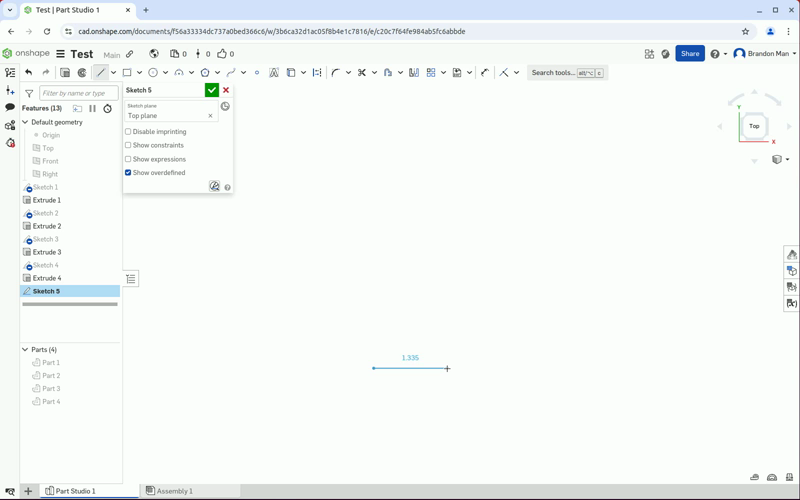
click(447, 368)
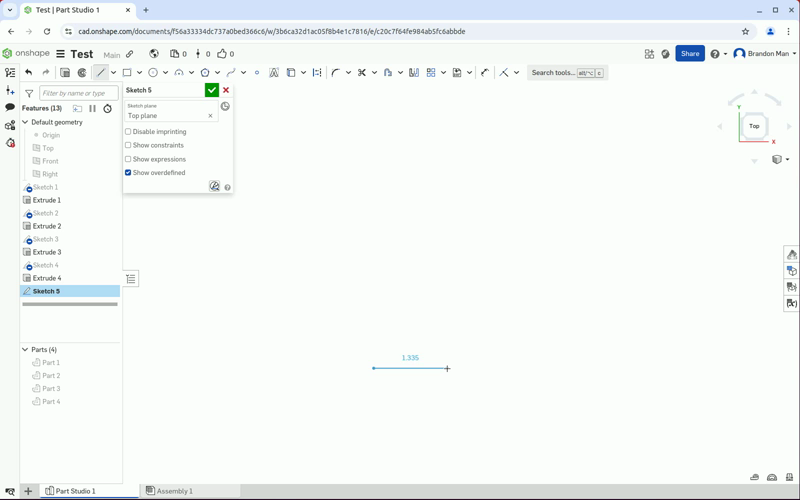
scroll(-6)
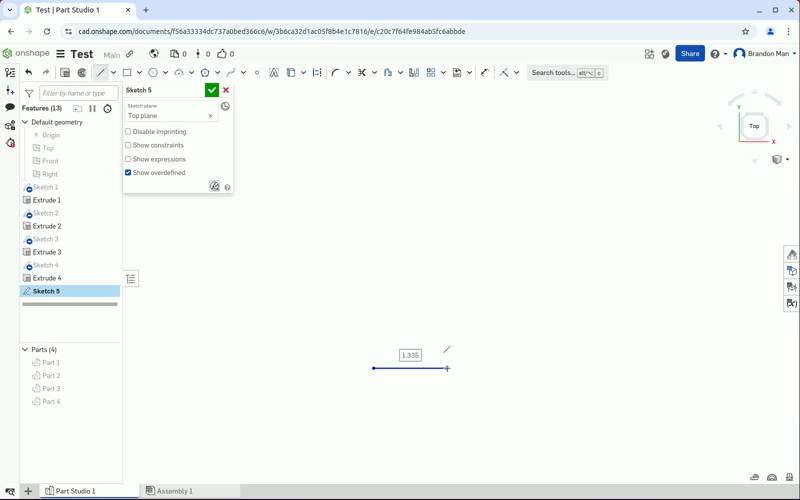
scroll(-6)
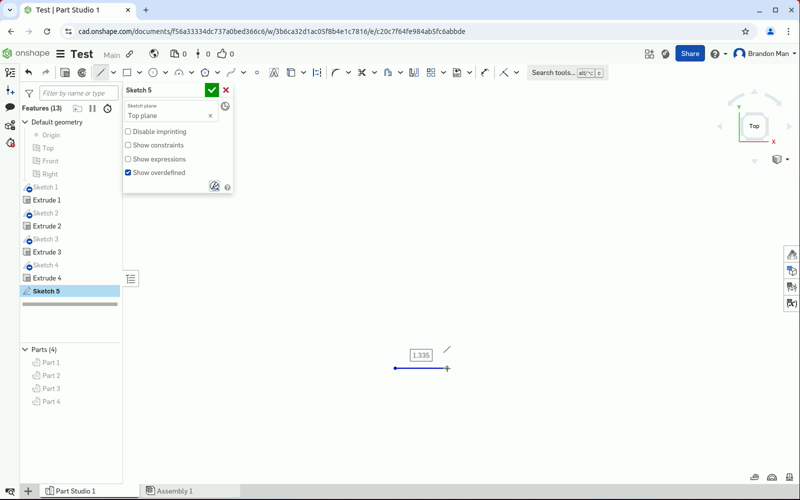
scroll(-6)
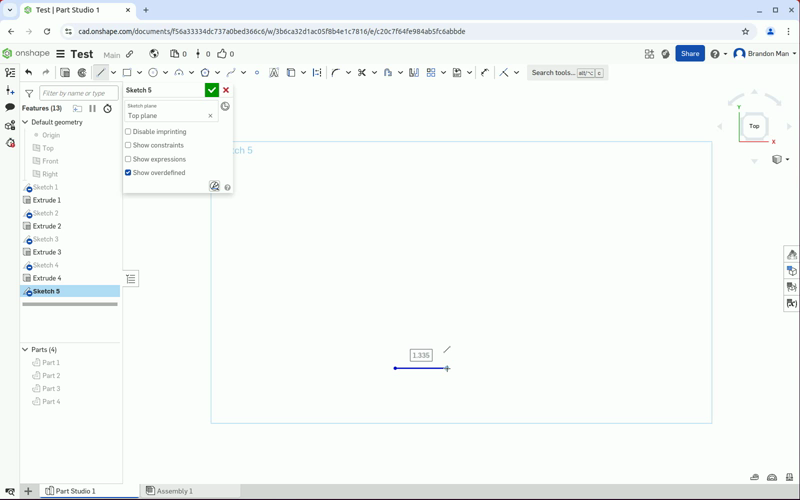
scroll(-6)
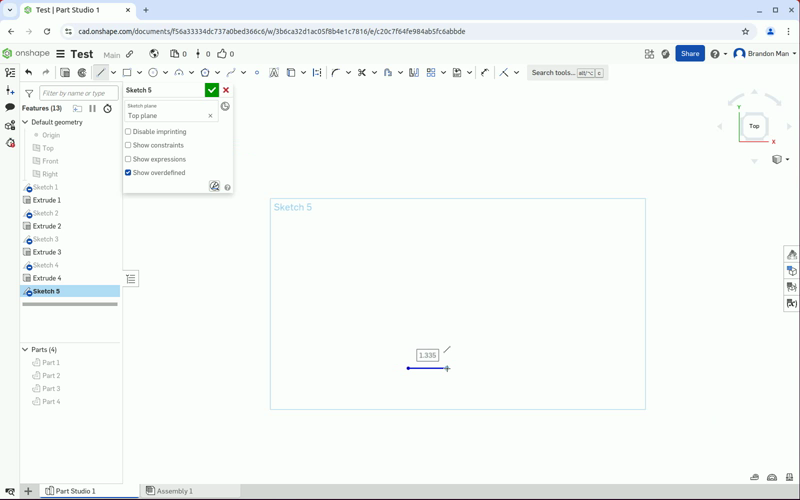
scroll(-6)
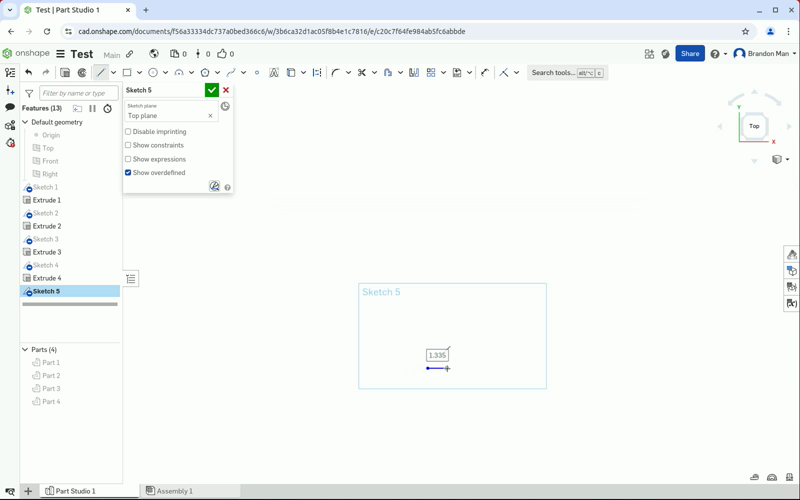
scroll(-6)
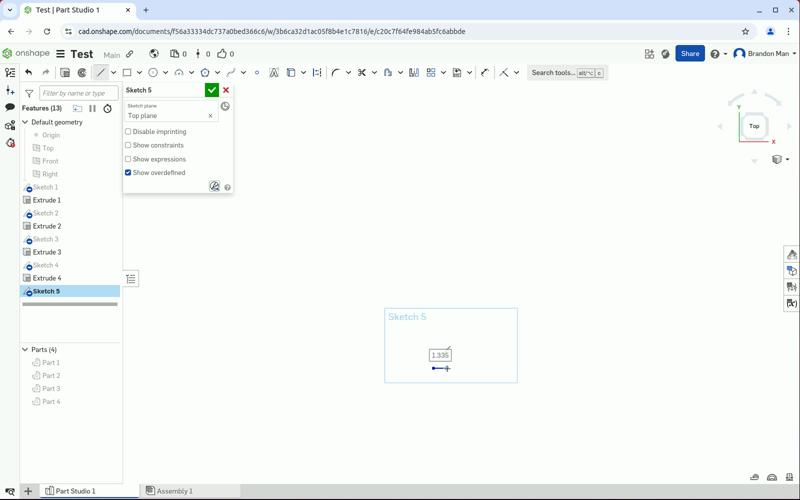
scroll(-6)
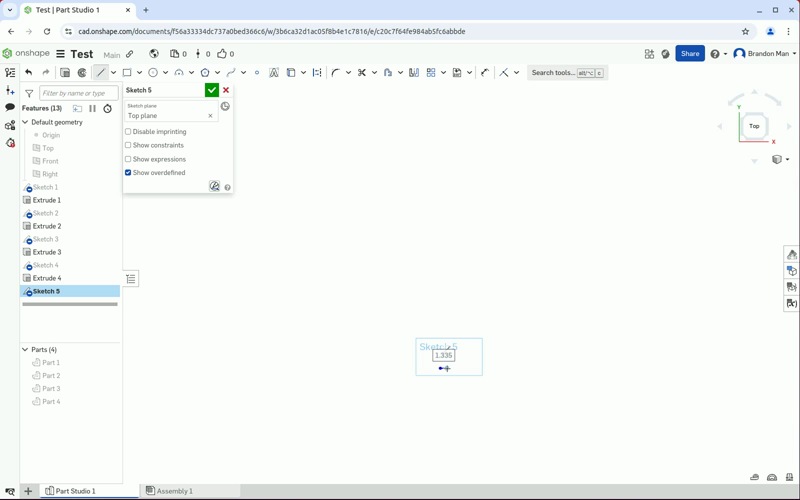
key_up(shift)
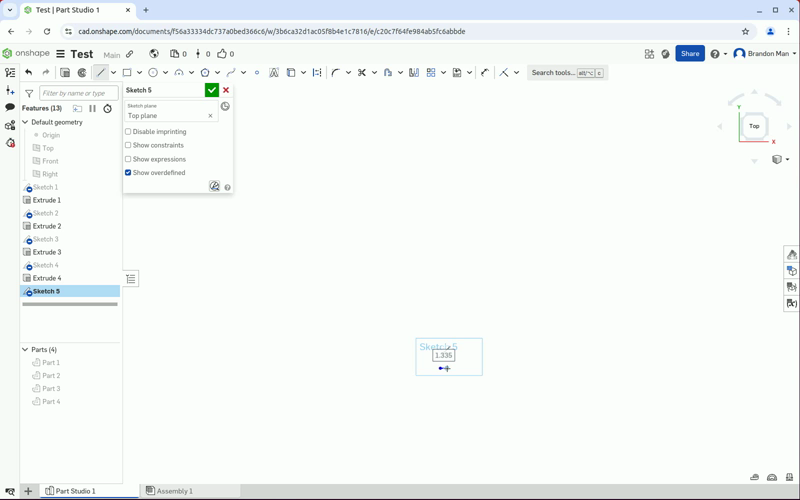
key_down(shift)
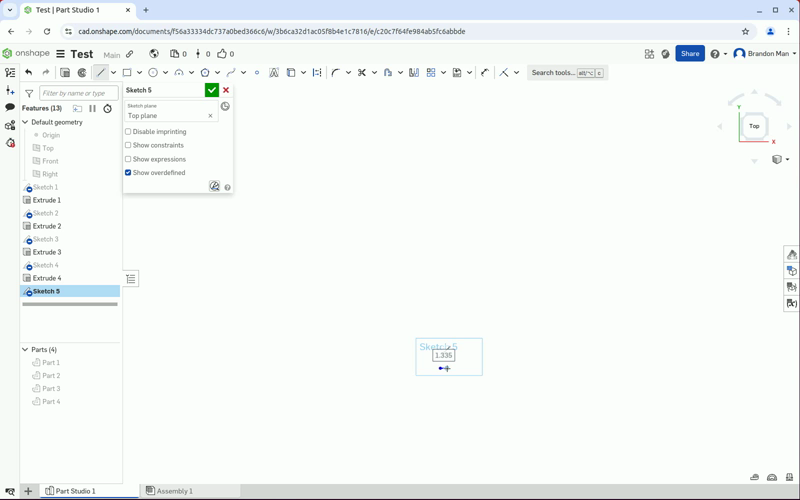
mouse_move(477, 368)
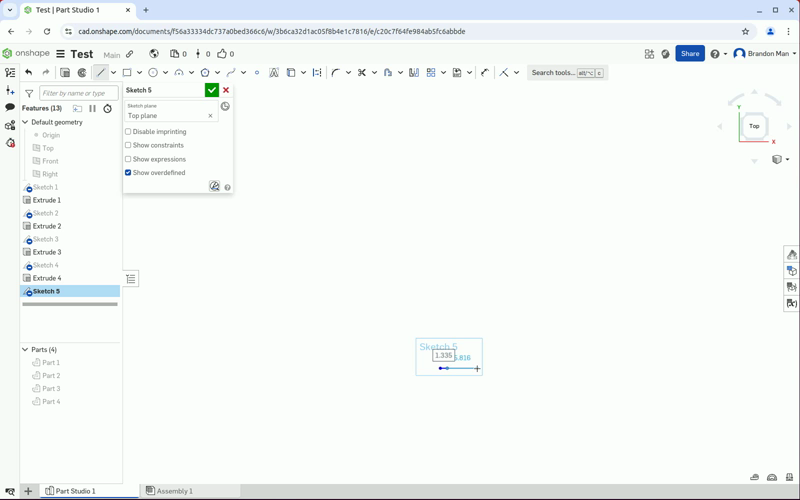
mouse_move(474, 368)
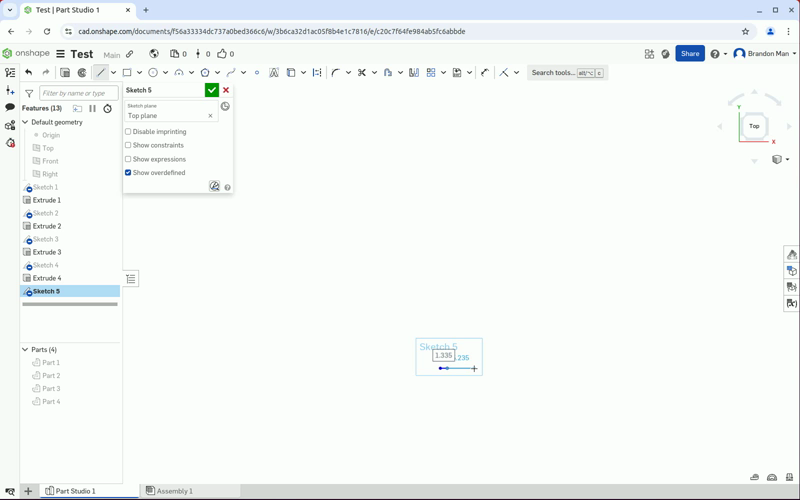
click(474, 368)
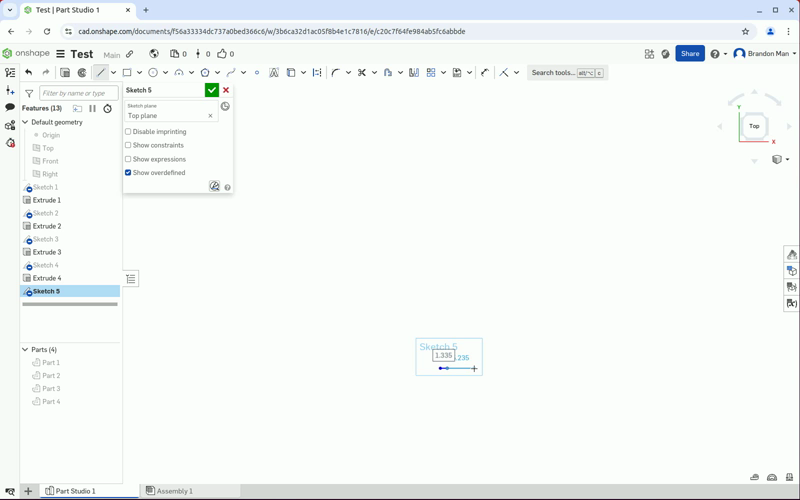
key_up(shift)
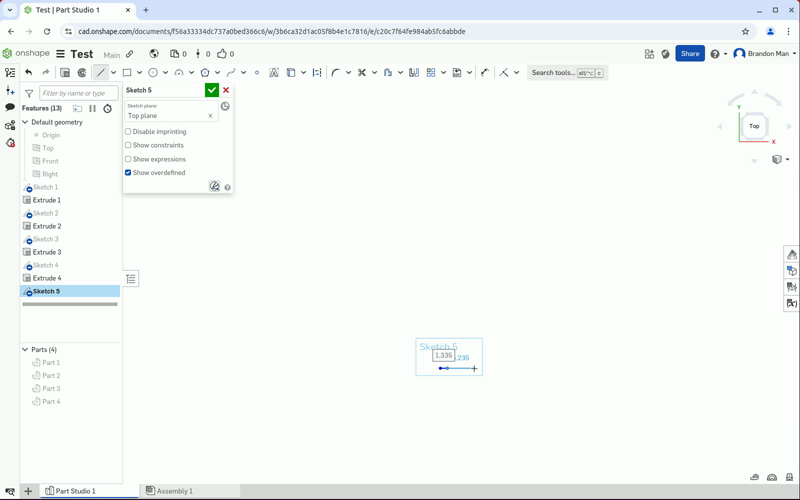
key_down(shift)
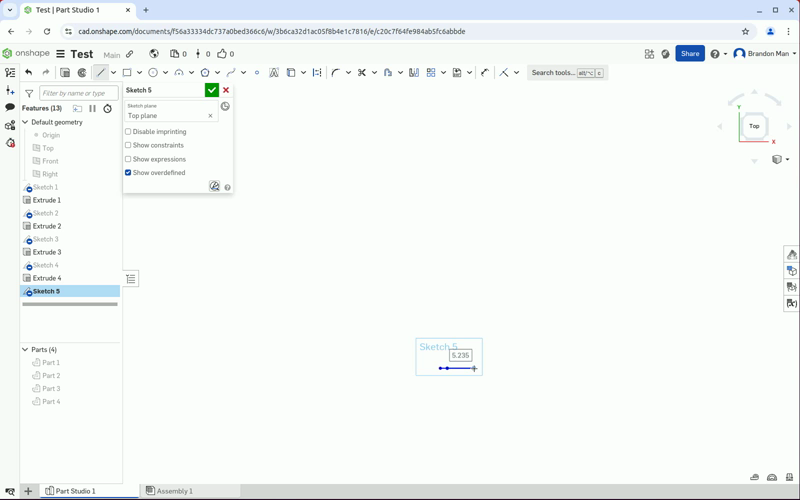
mouse_move(504, 368)
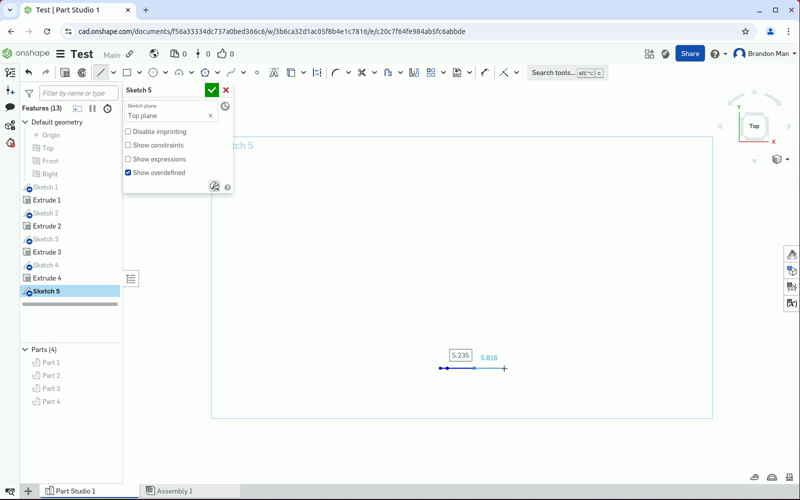
mouse_move(480, 368)
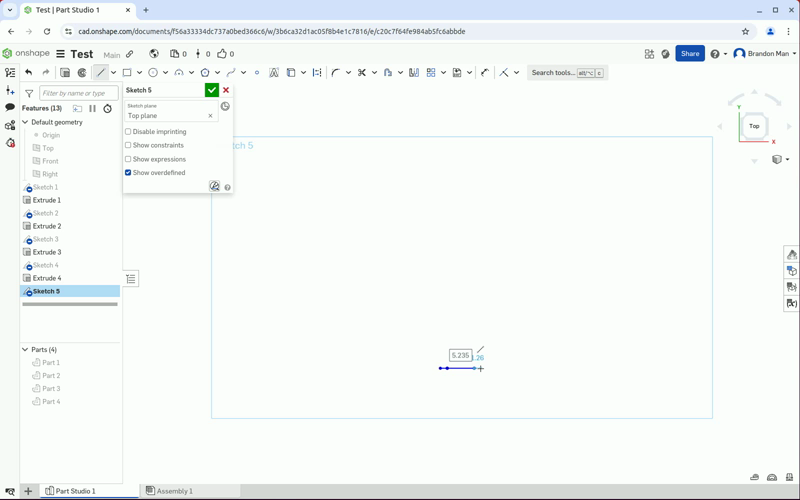
scroll(6)
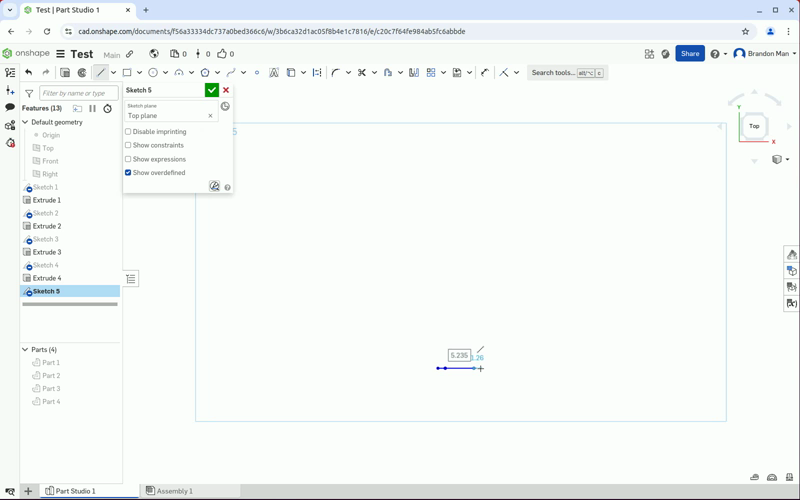
scroll(6)
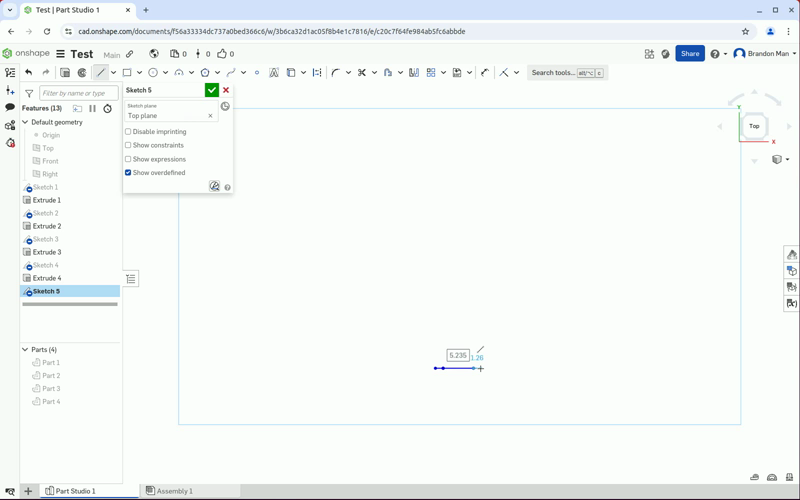
scroll(6)
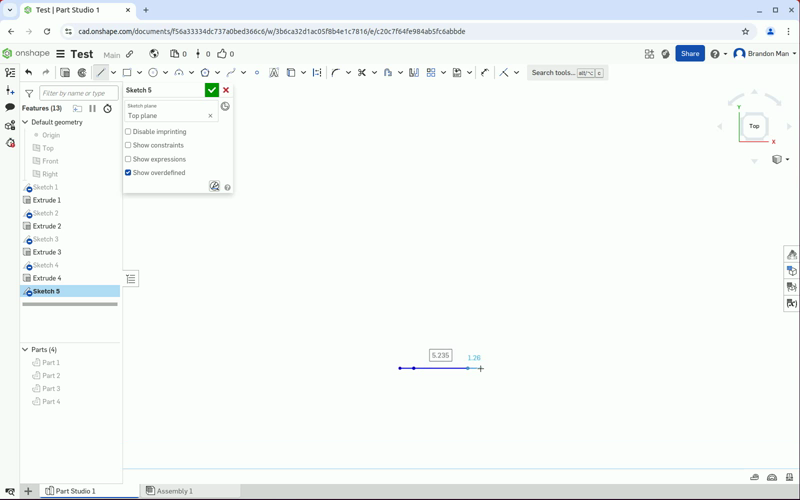
scroll(6)
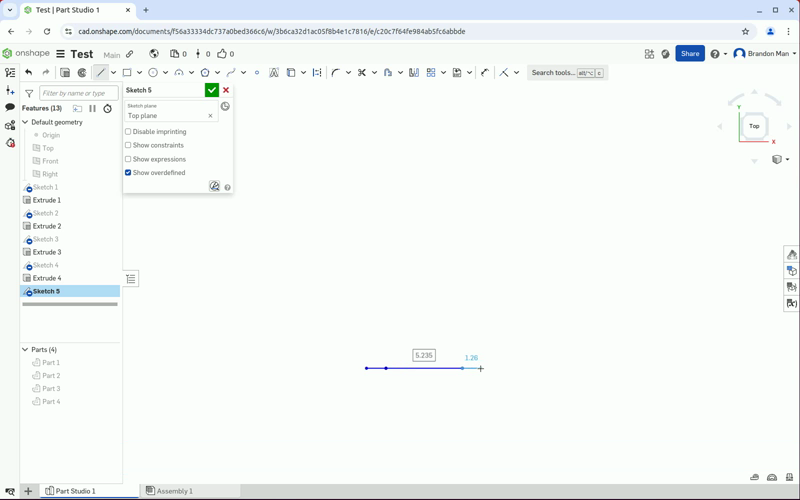
scroll(6)
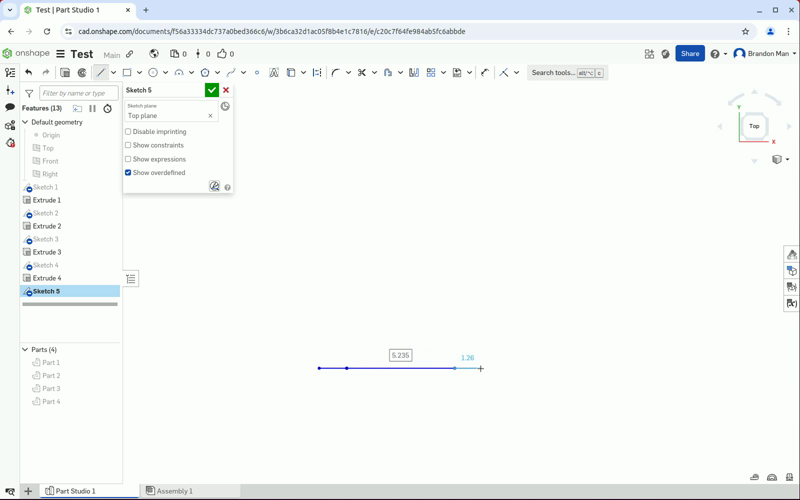
scroll(6)
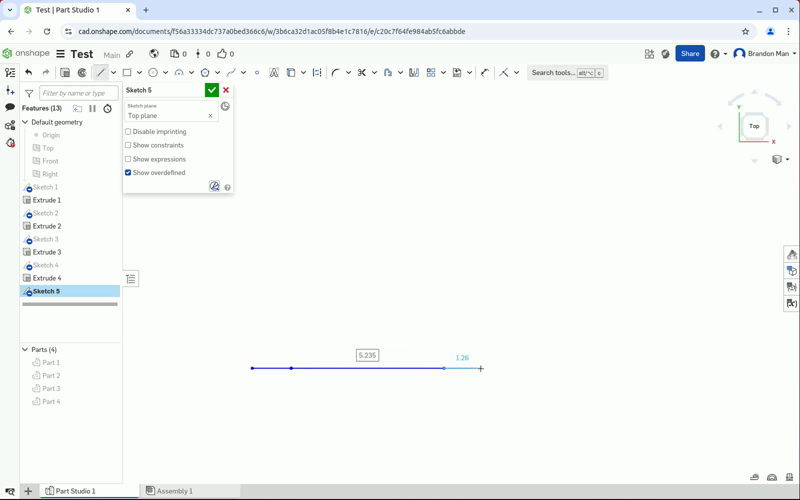
scroll(6)
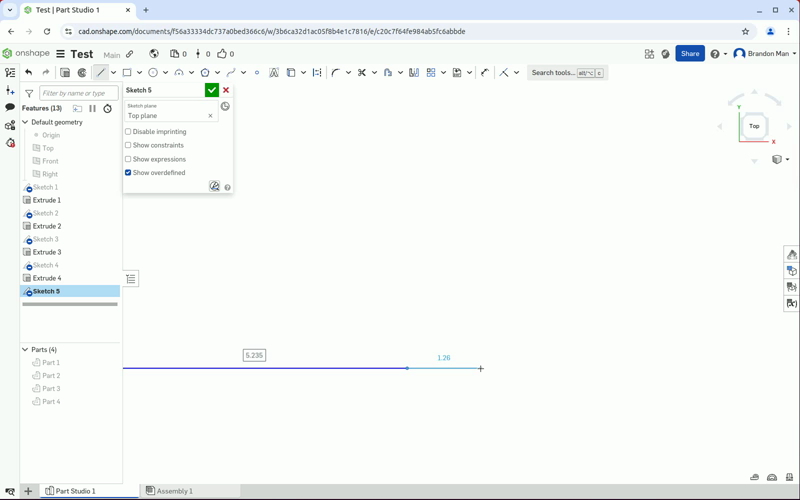
click(480, 368)
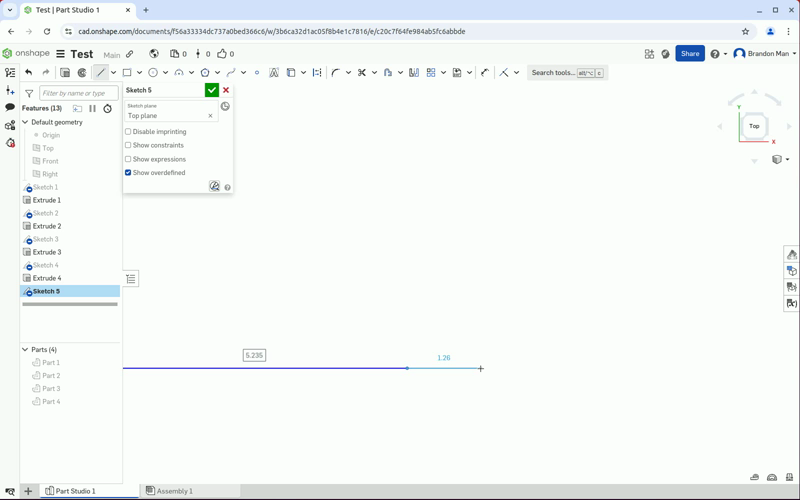
scroll(-6)
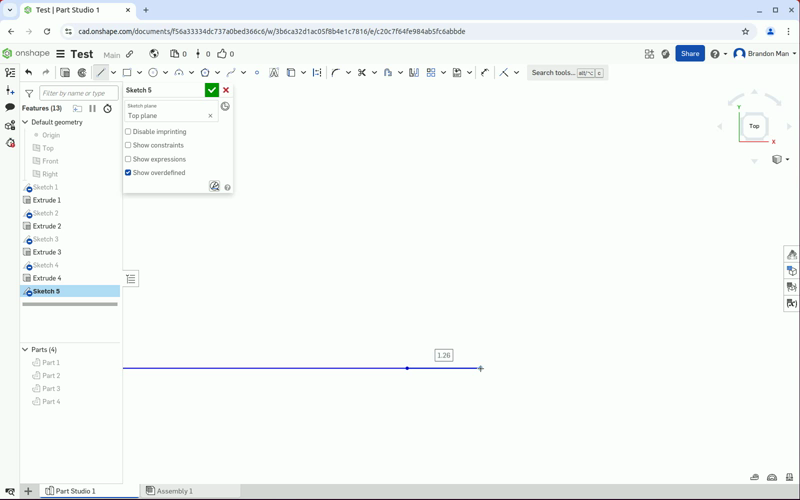
scroll(-6)
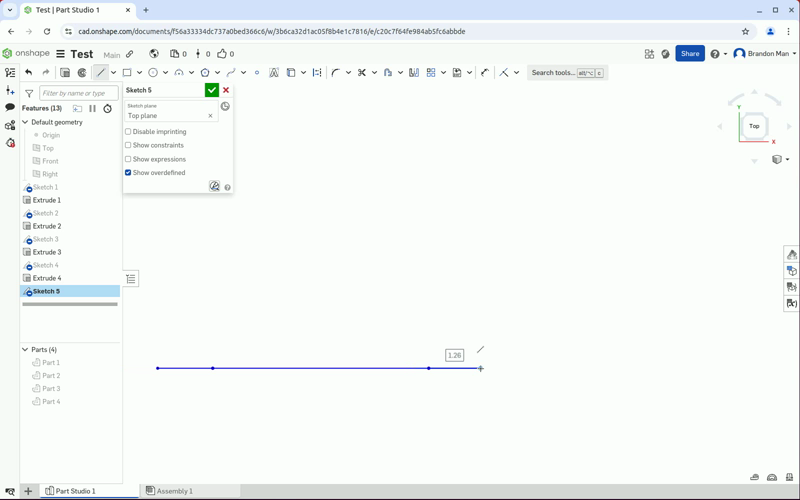
scroll(-6)
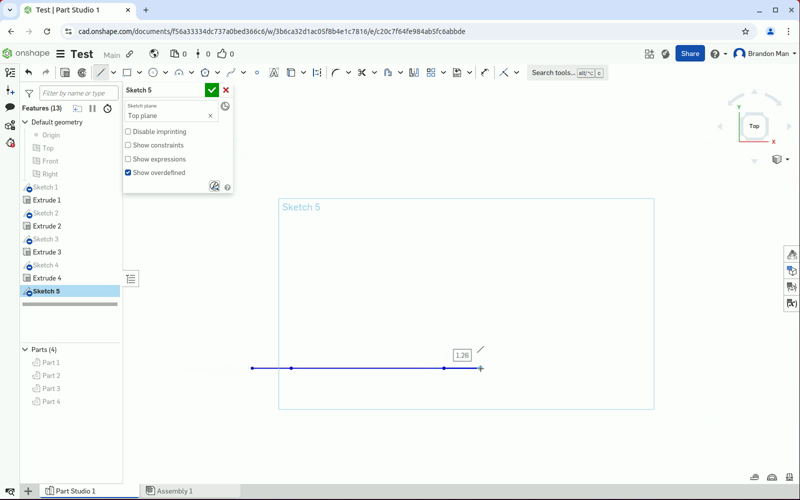
scroll(-6)
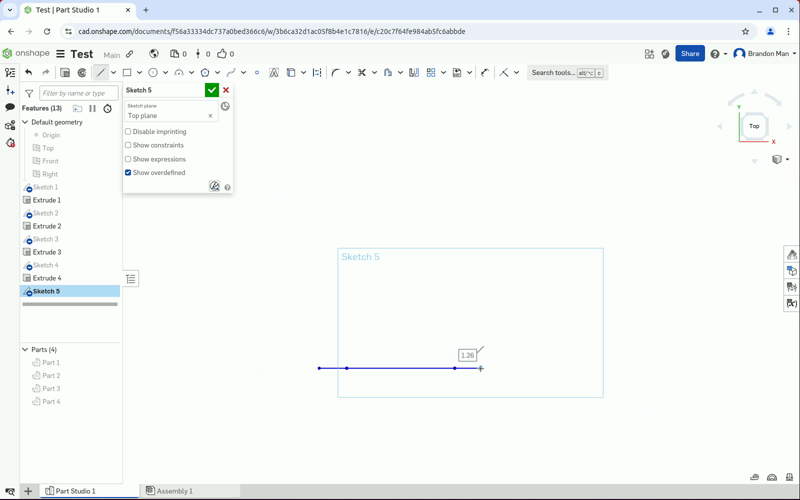
scroll(-6)
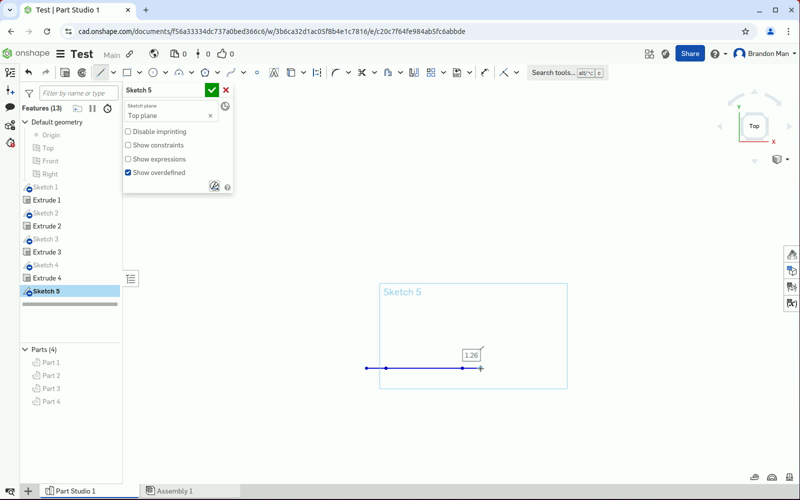
scroll(-6)
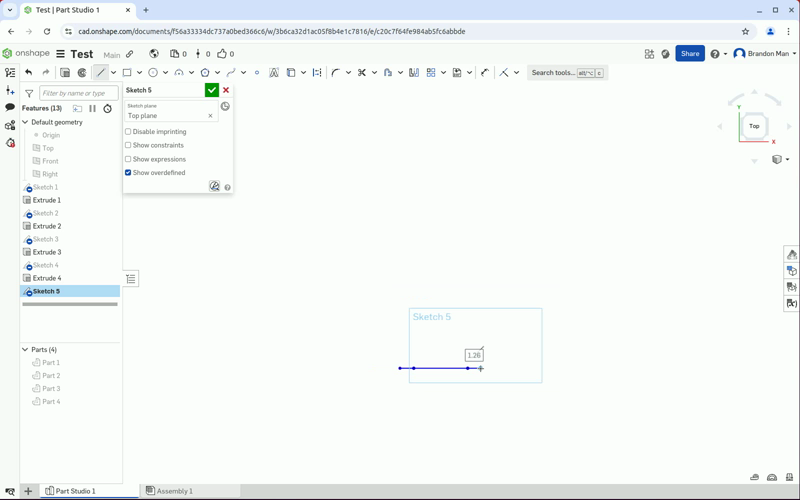
scroll(-6)
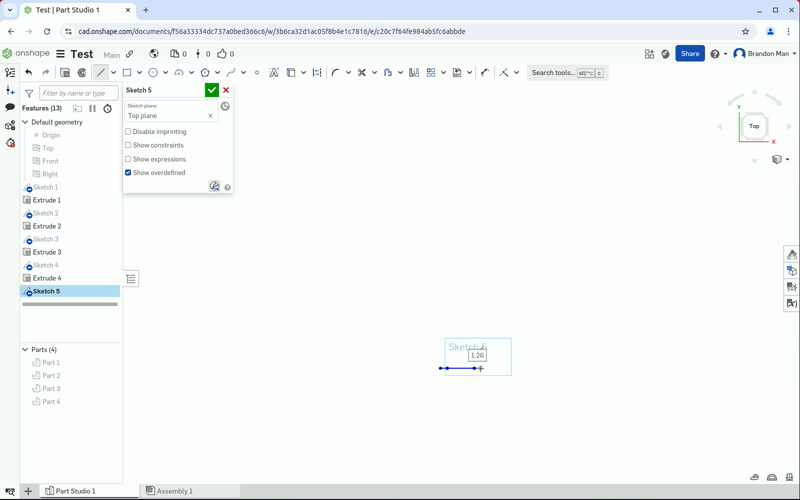
key_up(shift)
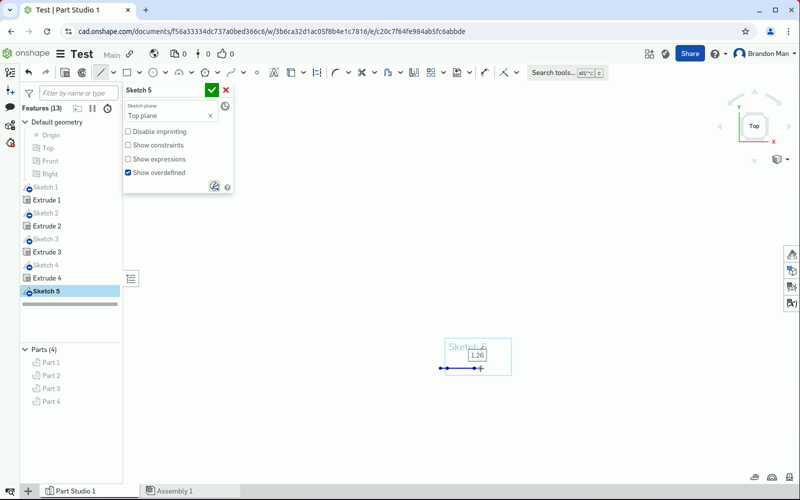
key_down(shift)
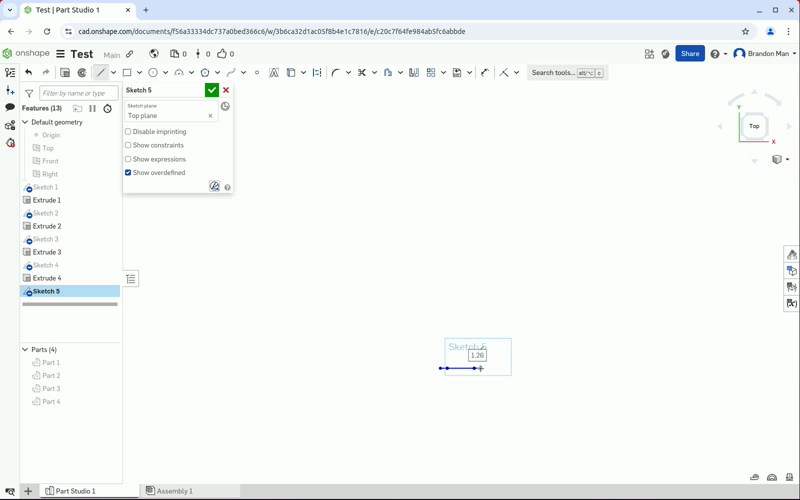
mouse_move(480, 282)
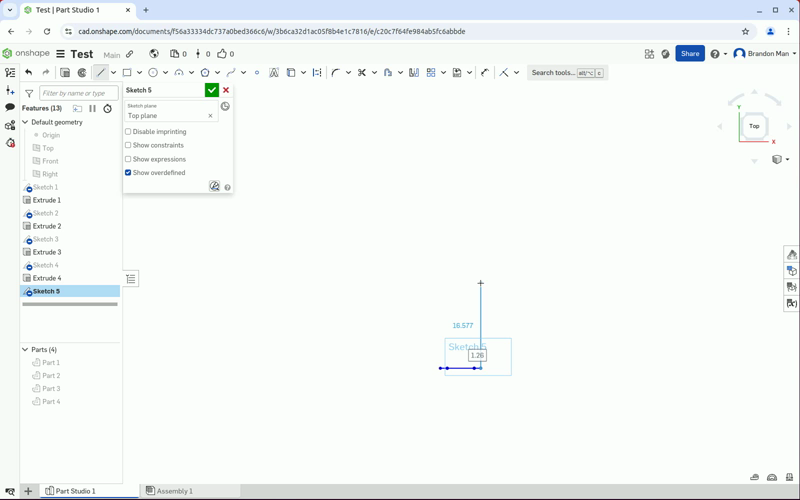
click(480, 282)
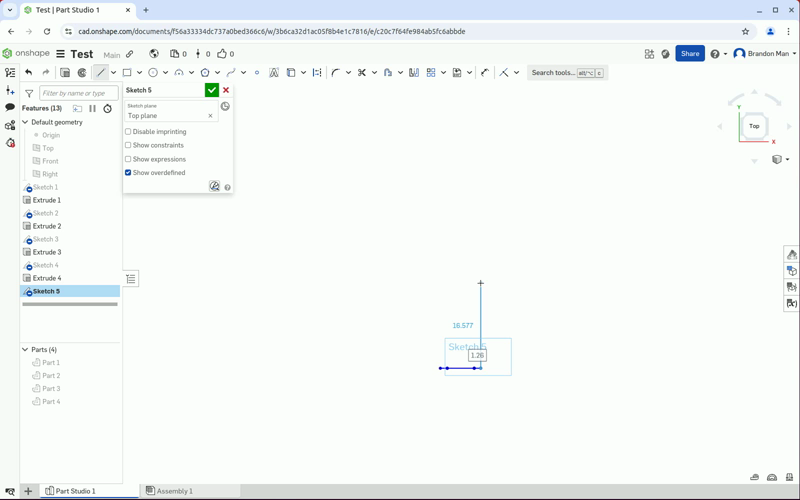
key_up(shift)
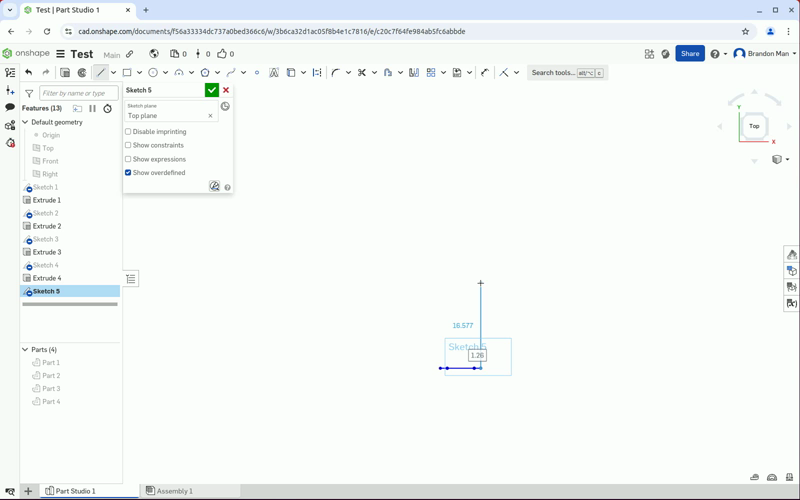
key(esc)
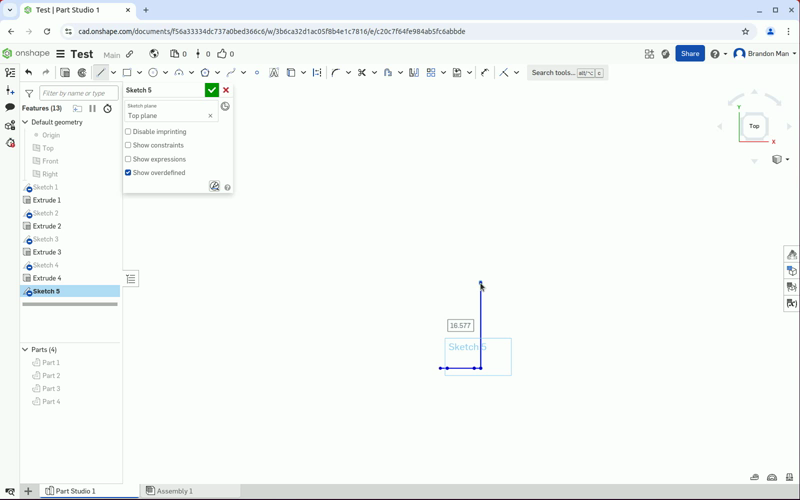
key(a)
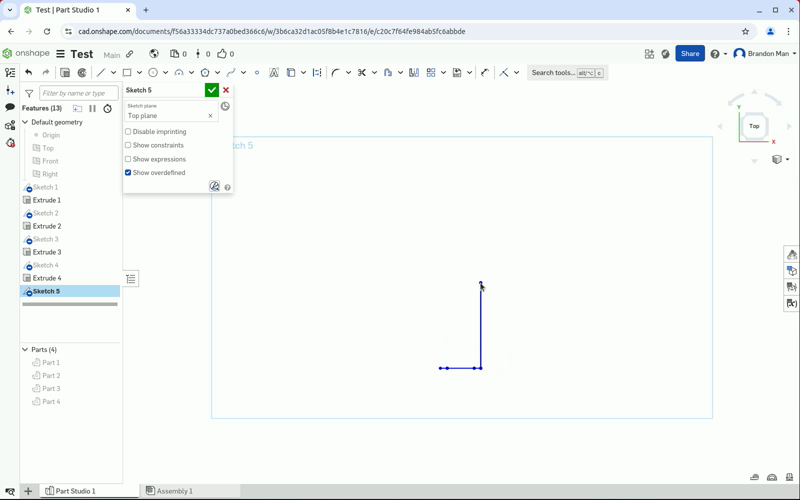
mouse_move(480, 282)
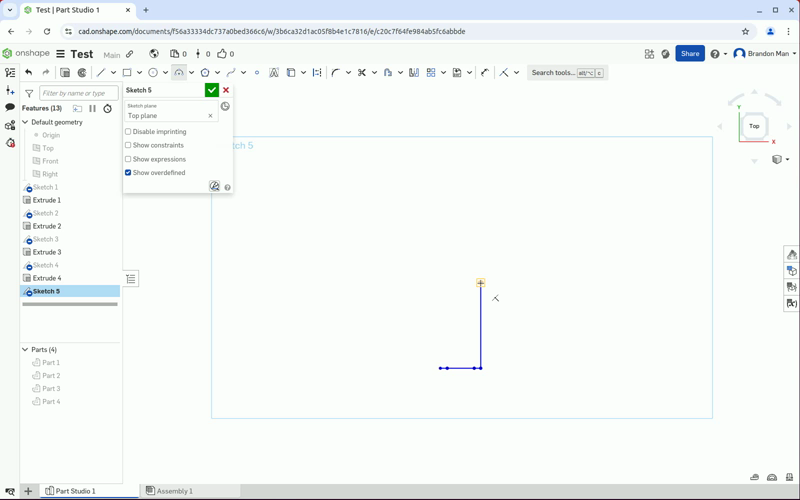
click(480, 282)
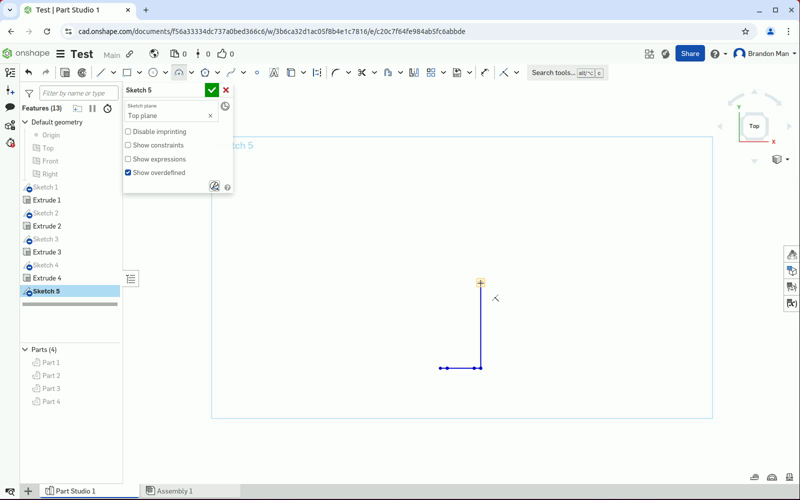
key_down(shift)
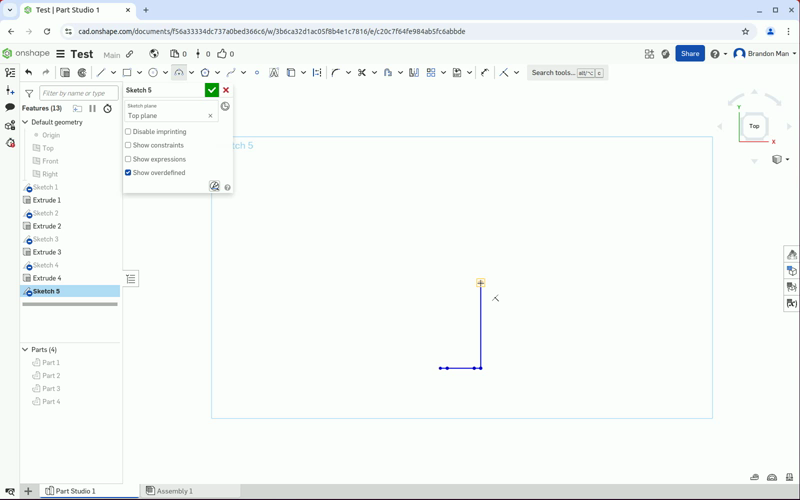
mouse_move(440, 282)
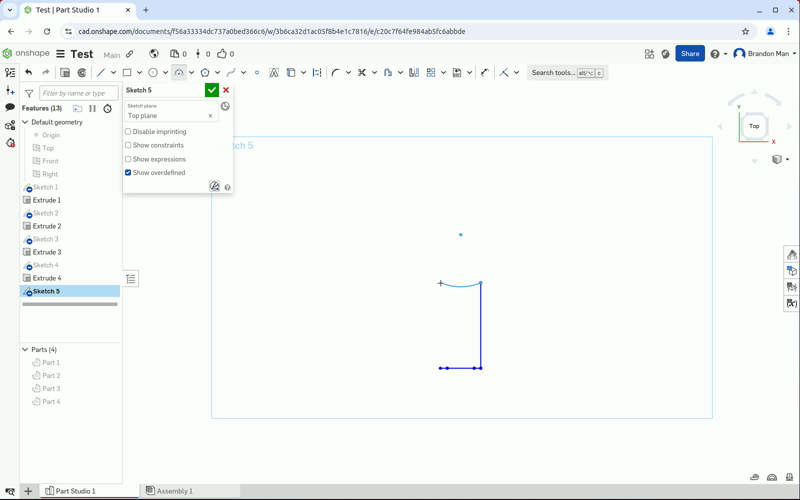
click(440, 282)
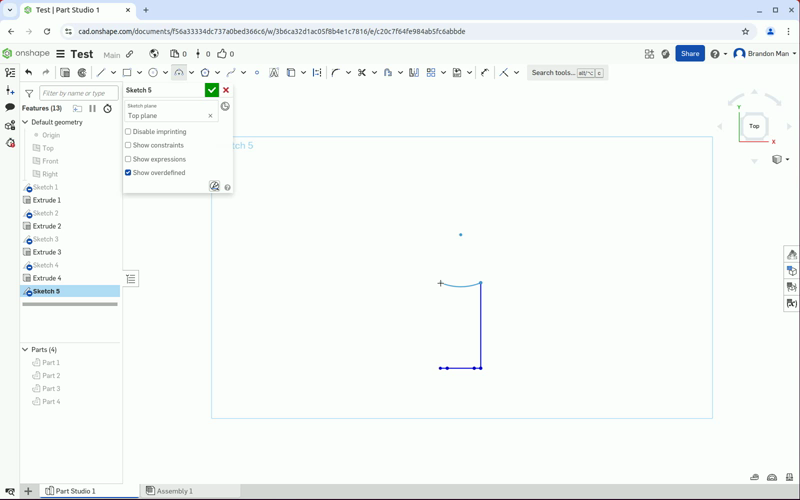
mouse_move(460, 302)
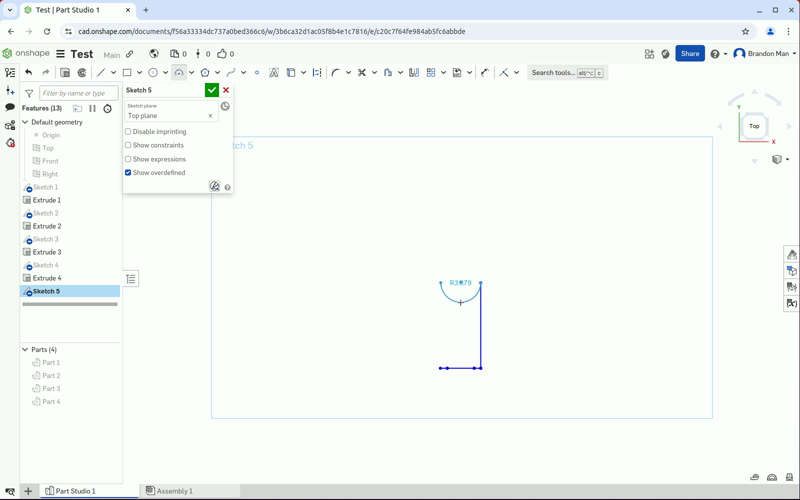
click(460, 302)
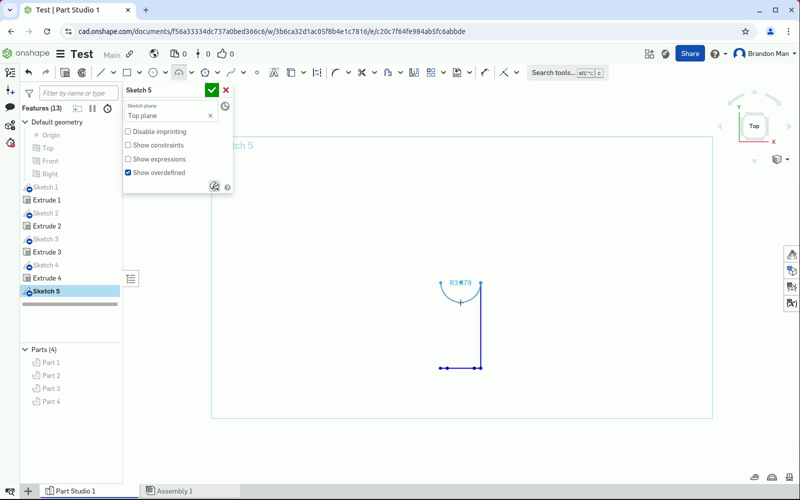
key_up(shift)
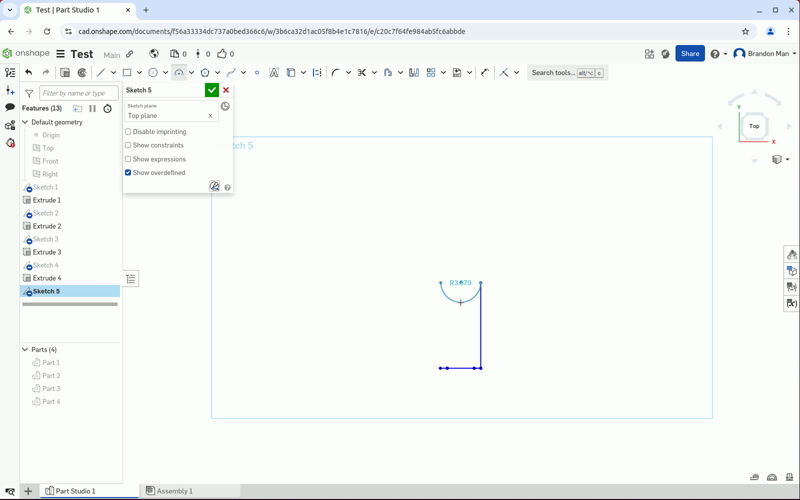
key(esc)
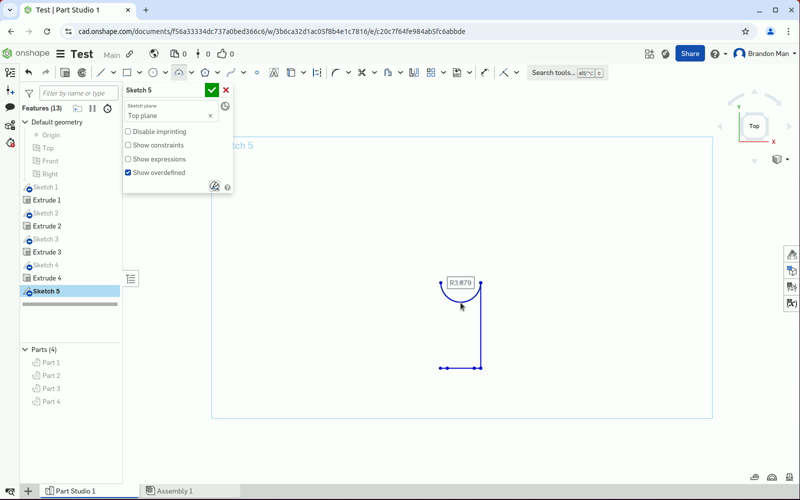
key(l)
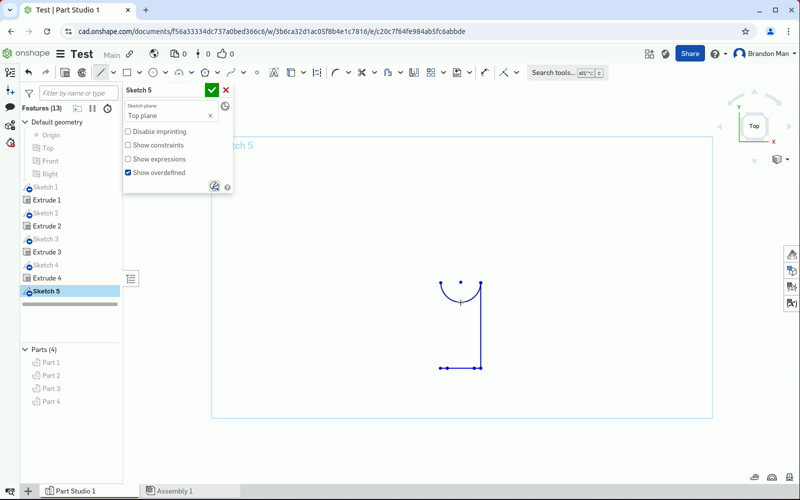
mouse_move(440, 282)
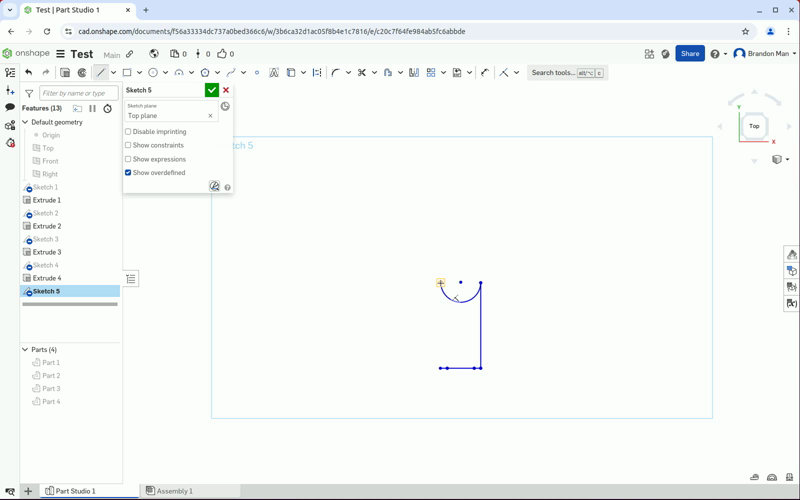
click(440, 282)
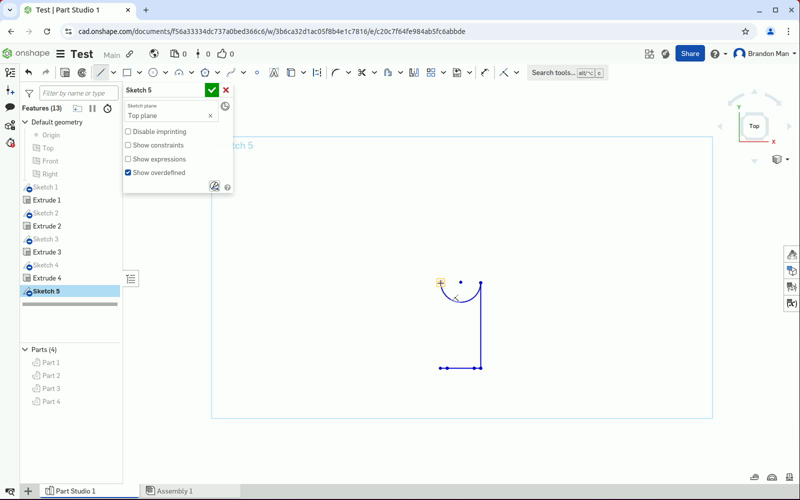
key_down(shift)
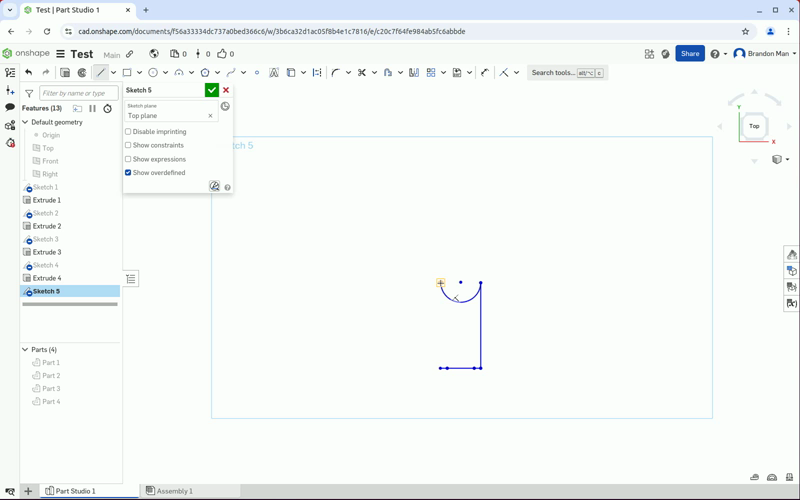
mouse_move(440, 368)
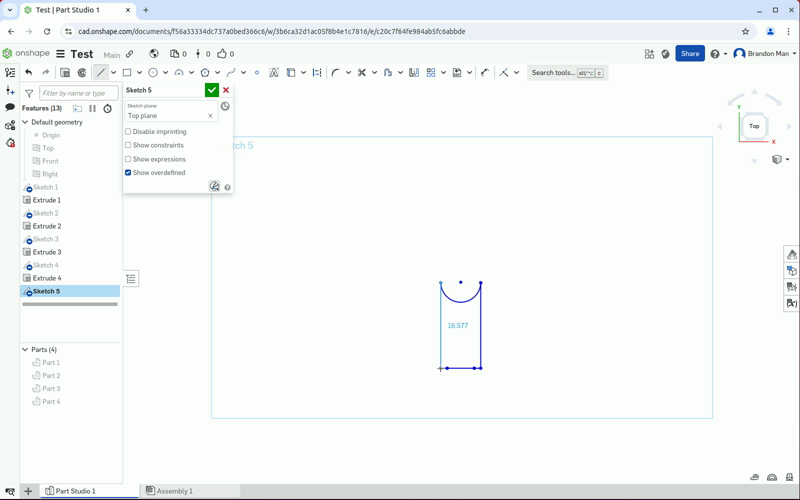
key_up(shift)
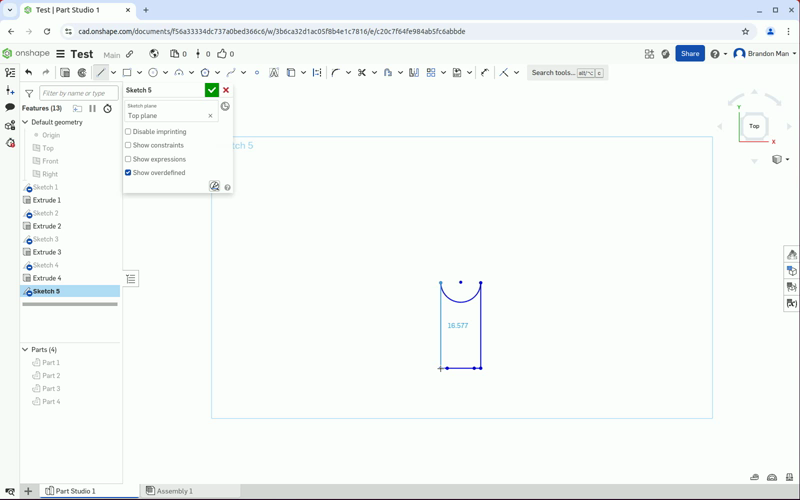
click(440, 368)
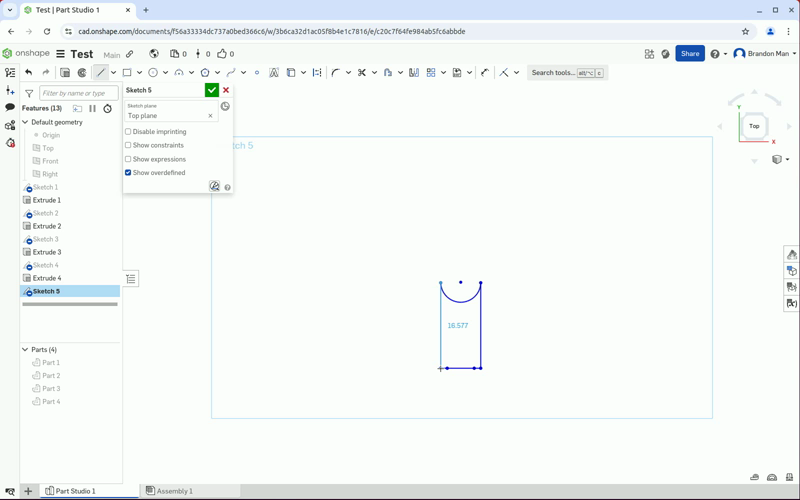
key(esc)
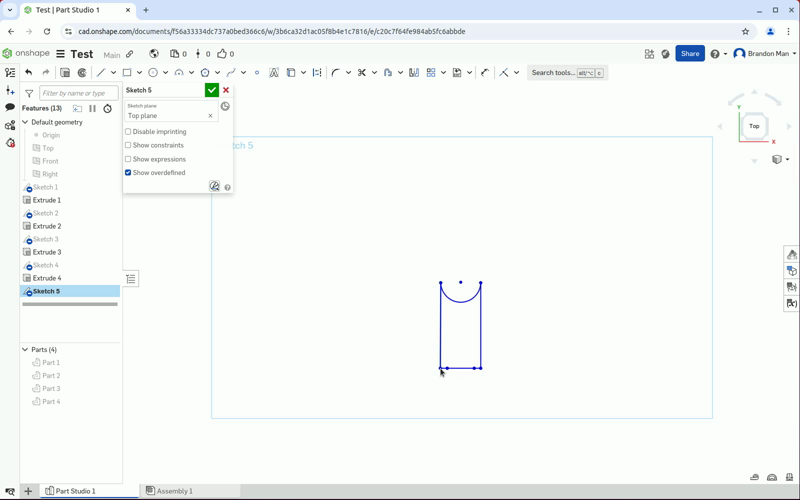
mouse_move(472, 340)
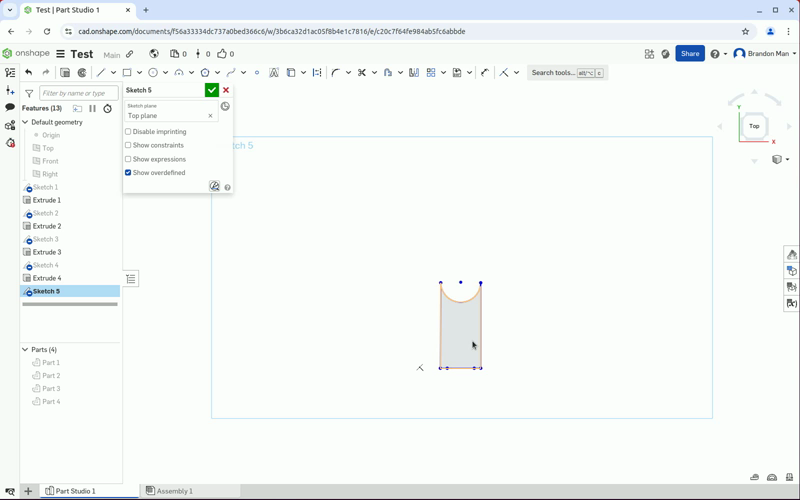
scroll(6)
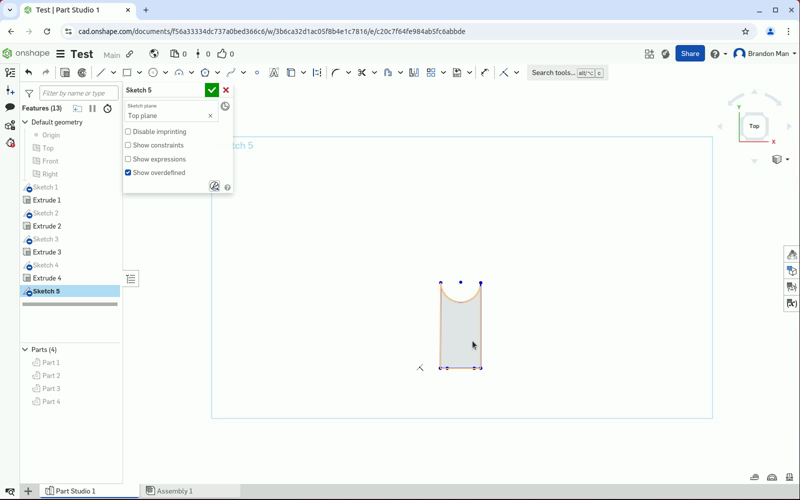
scroll(6)
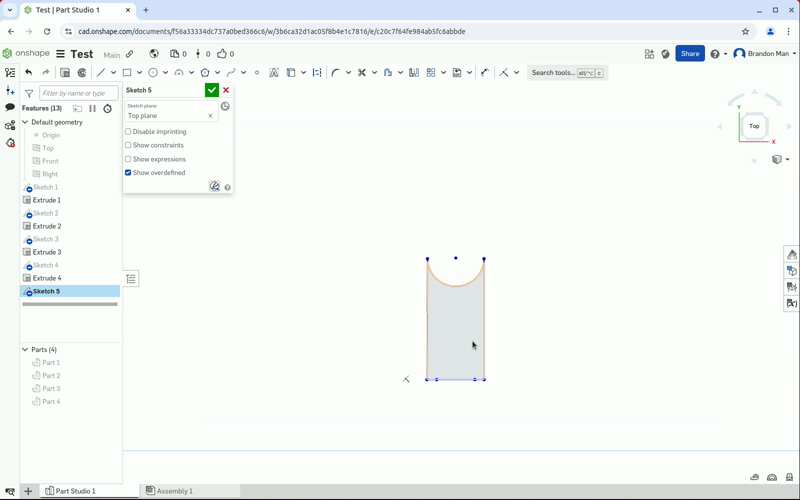
scroll(6)
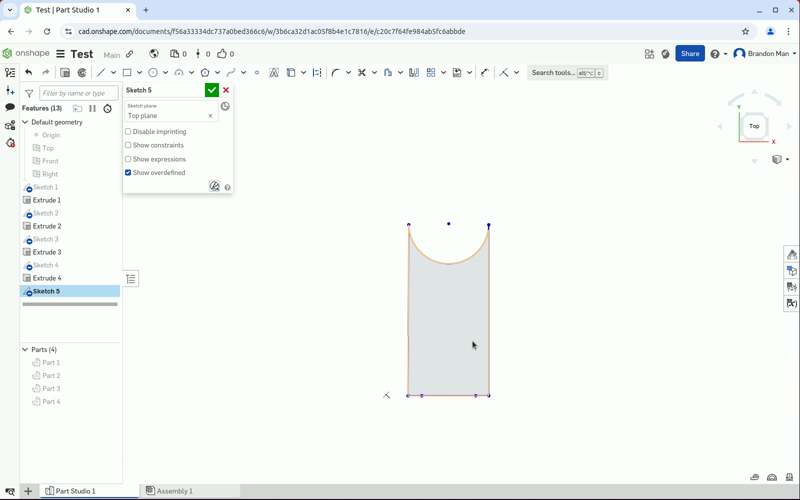
scroll(6)
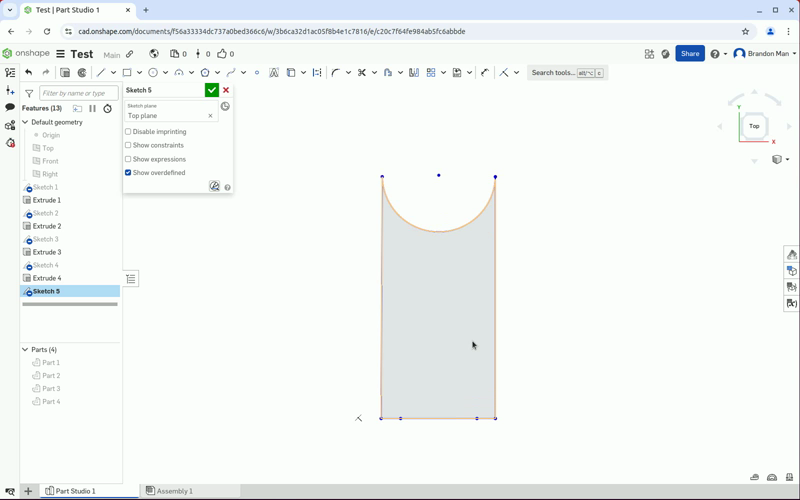
scroll(6)
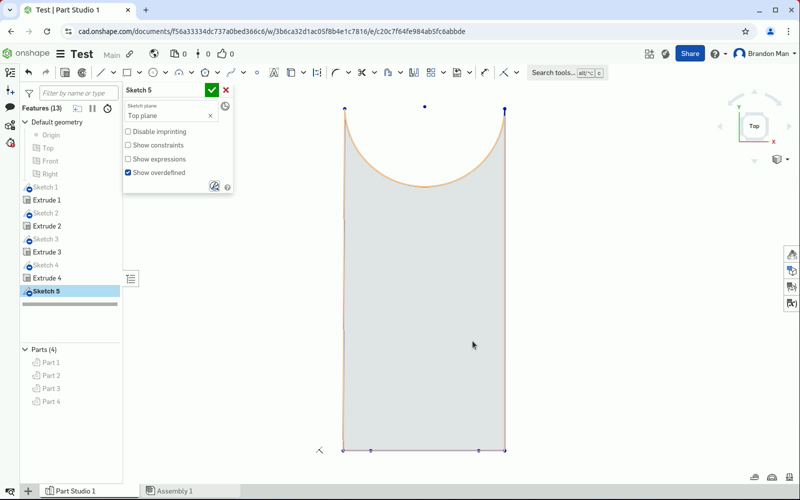
scroll(6)
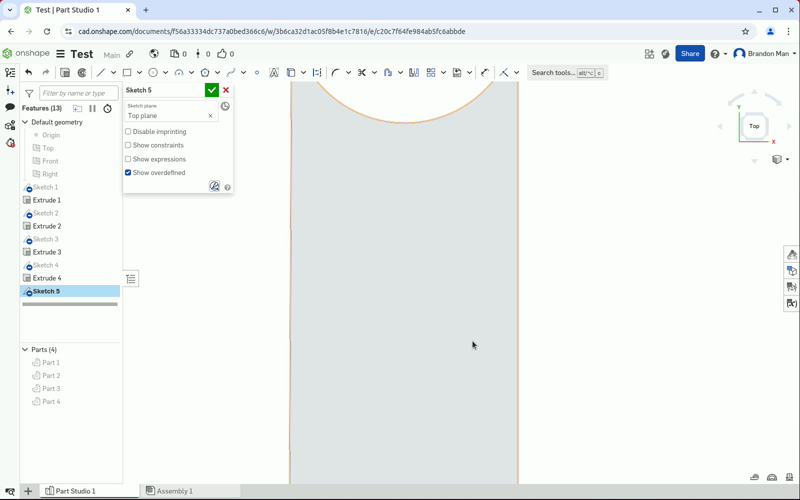
scroll(6)
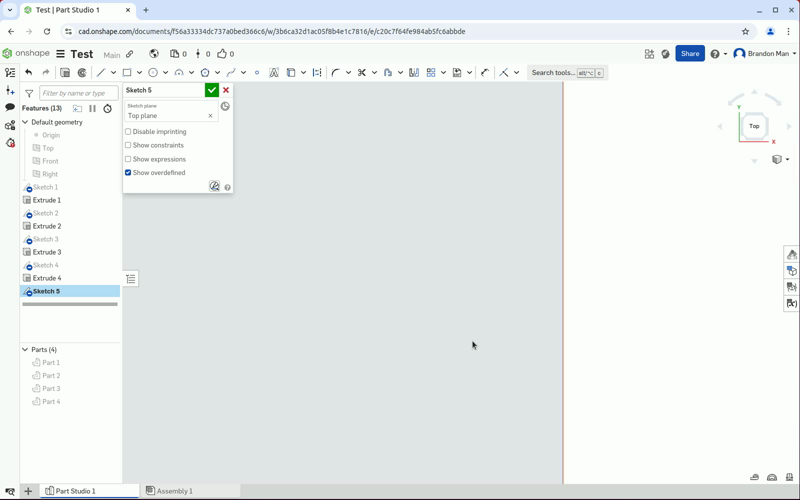
click(472, 340)
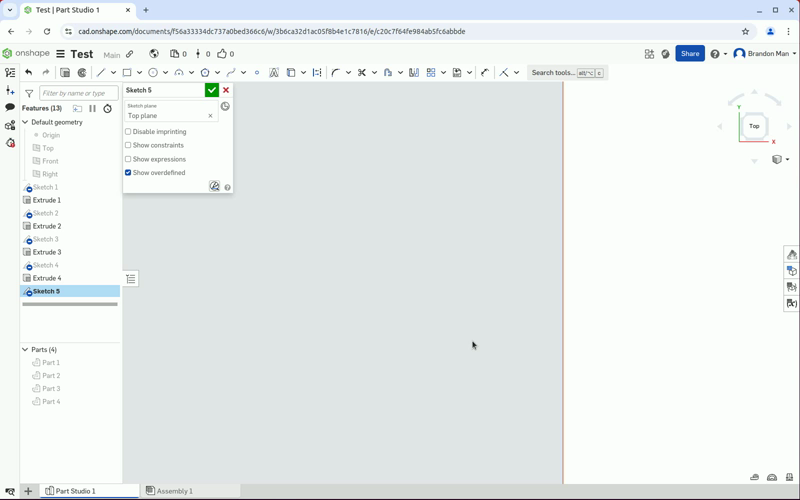
scroll(-6)
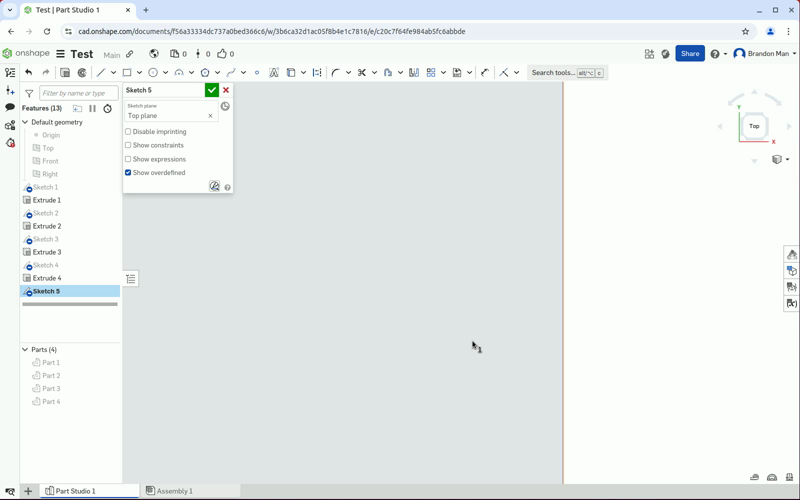
scroll(-6)
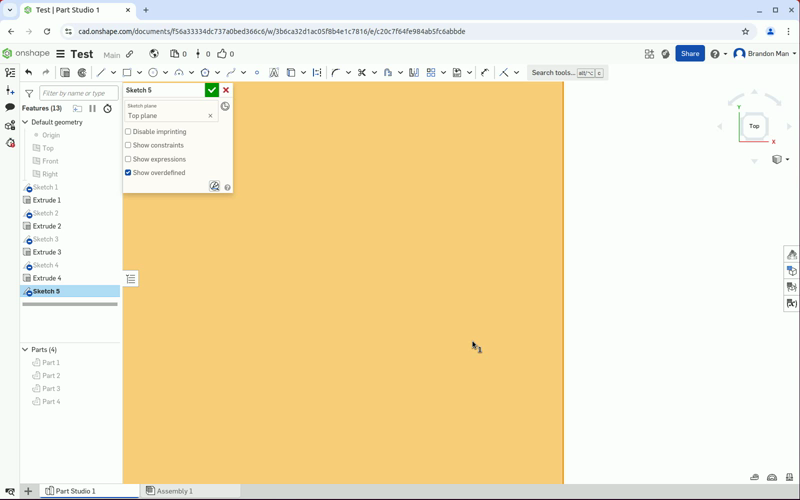
scroll(-6)
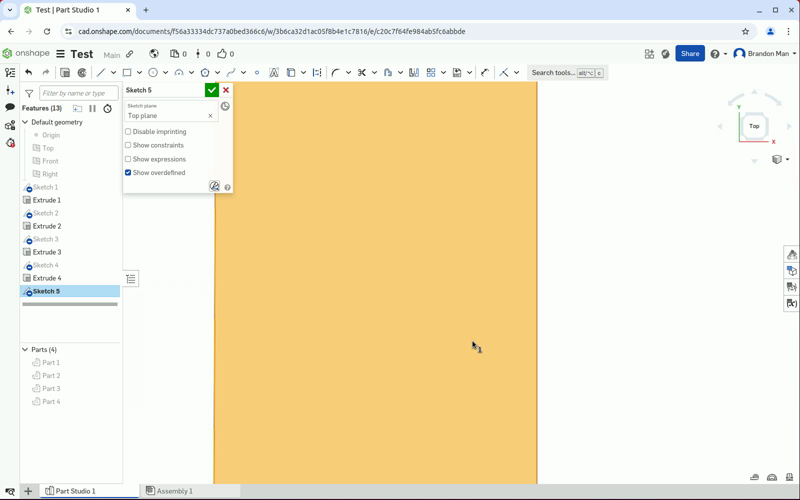
scroll(-6)
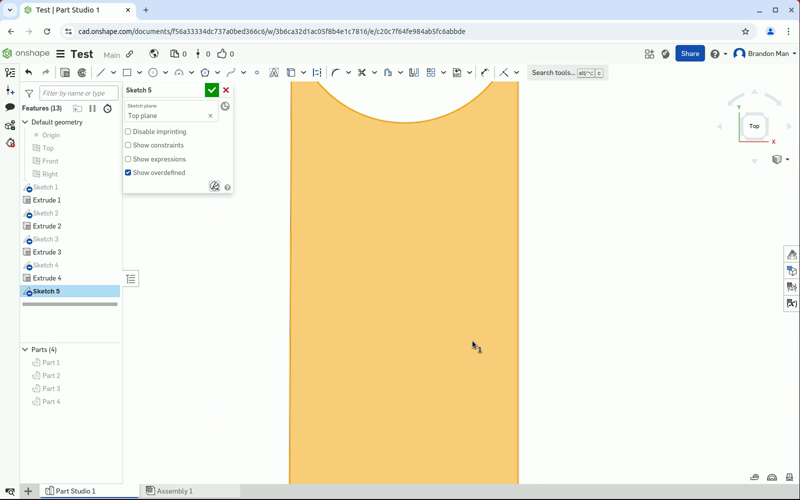
scroll(-6)
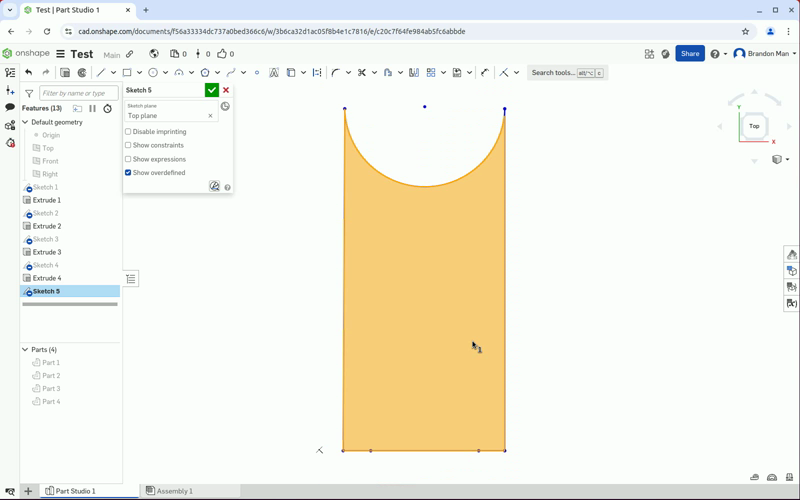
scroll(-6)
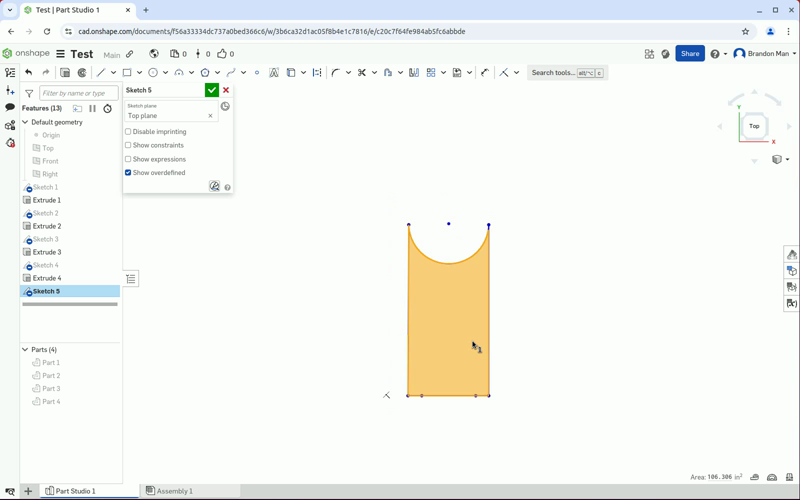
scroll(-6)
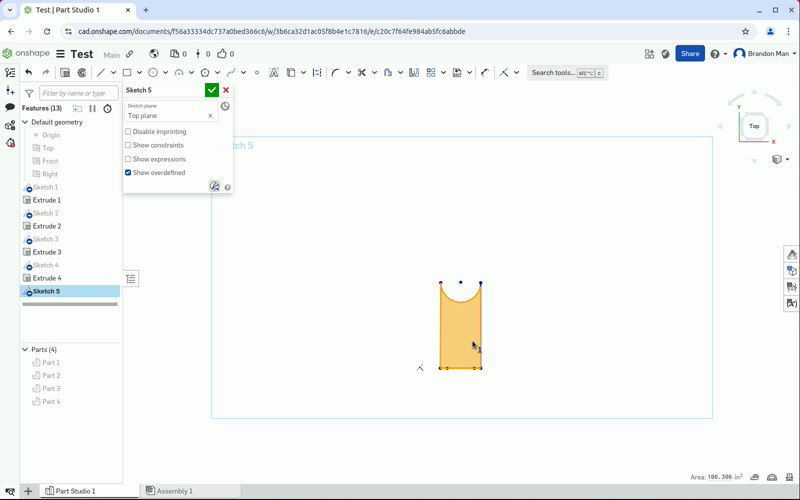
mouse_move(73, 352)
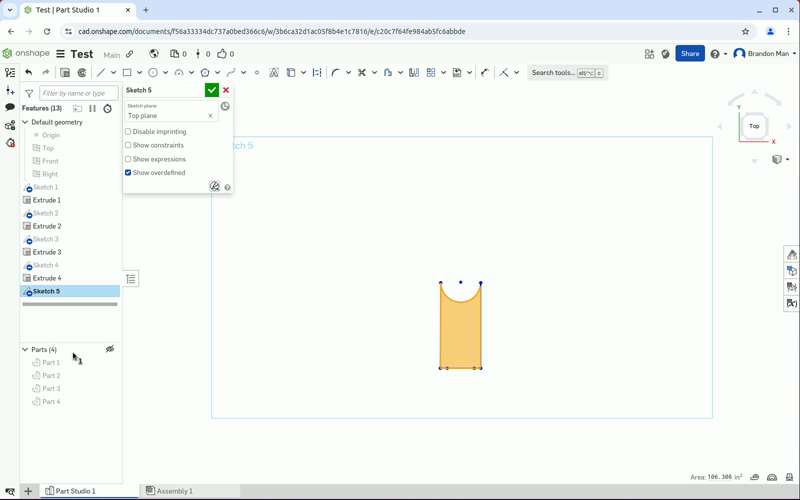
key(shift+y)
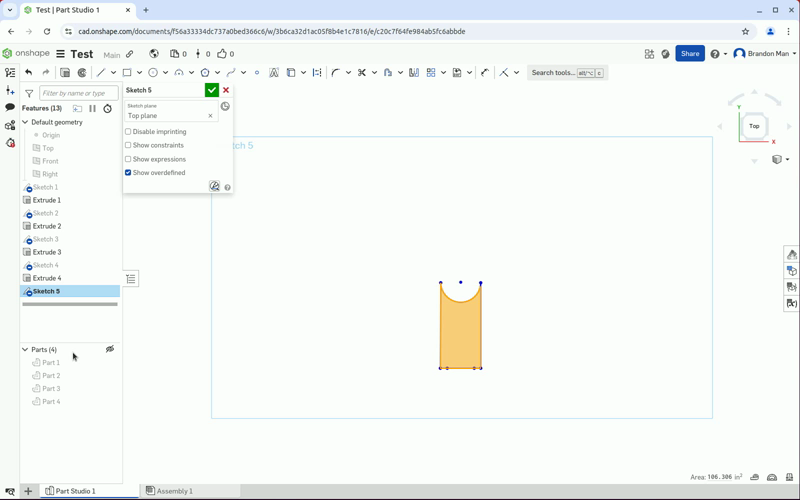
key(shift+e)
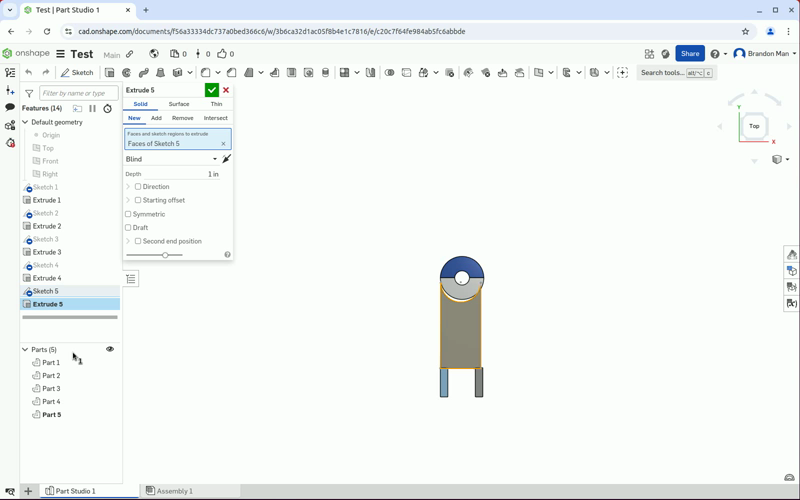
mouse_move(143, 106)
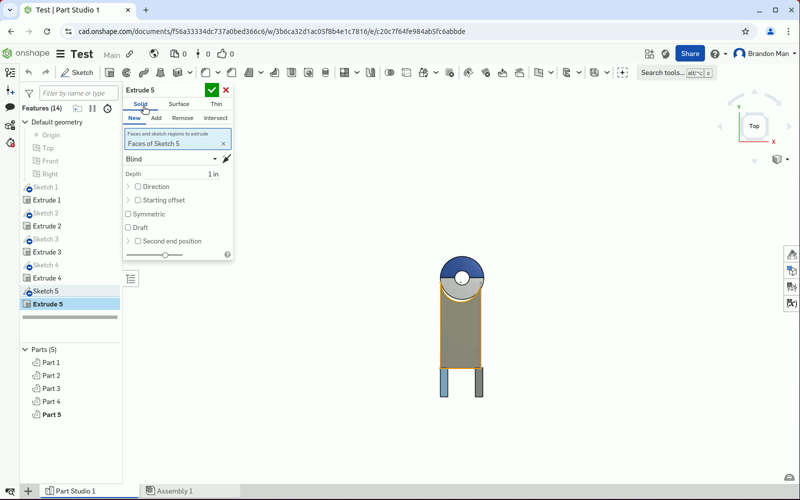
click(143, 106)
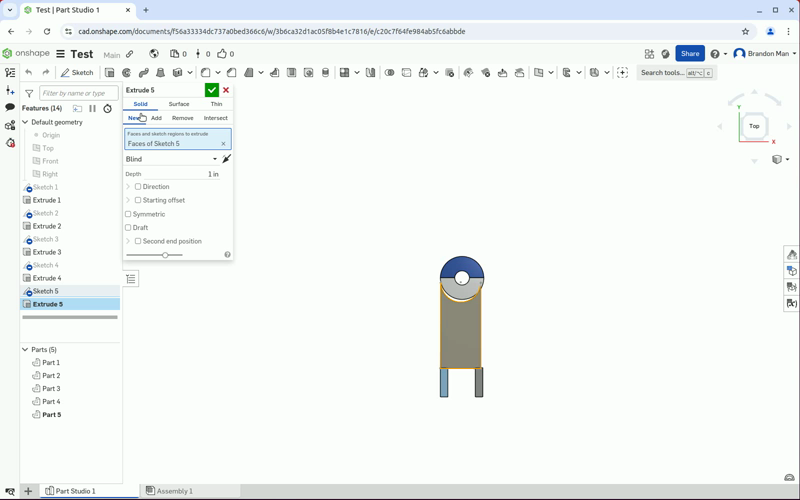
mouse_move(137, 120)
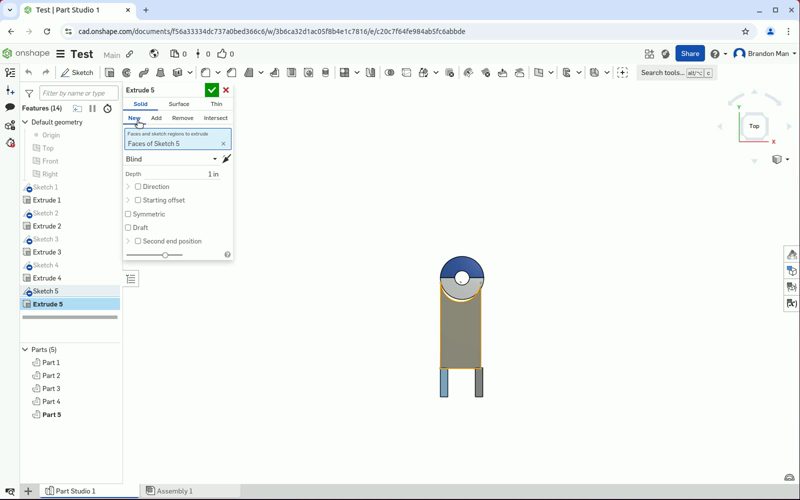
click(137, 120)
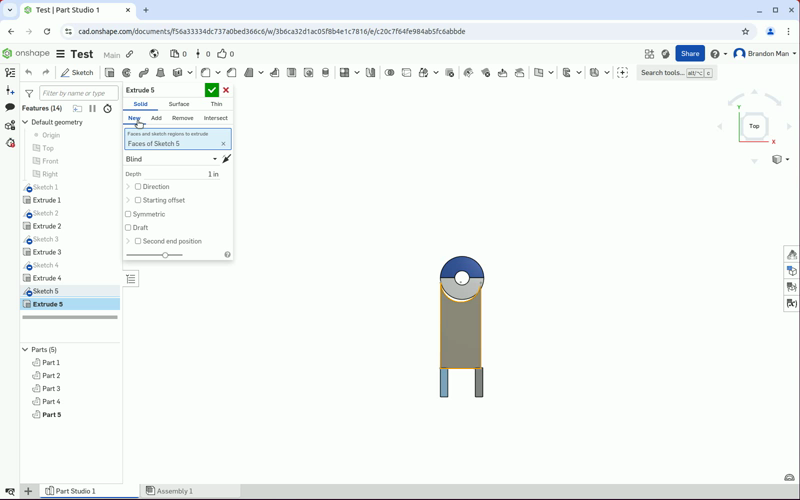
key(tab, 4)
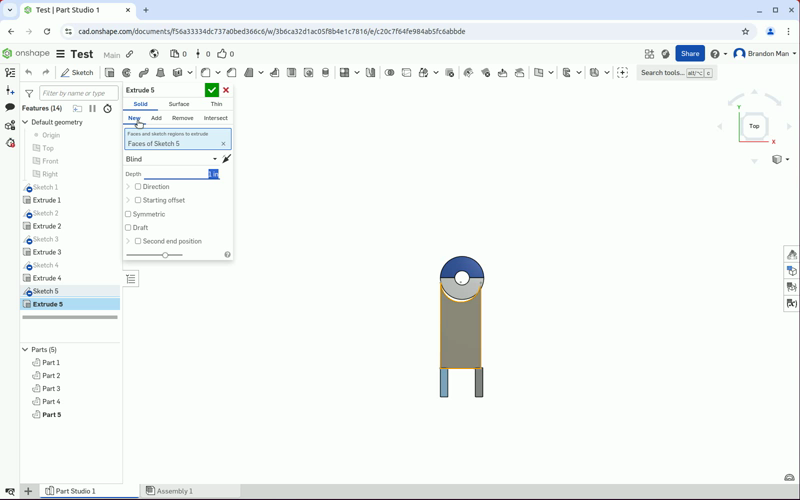
text(4.092)
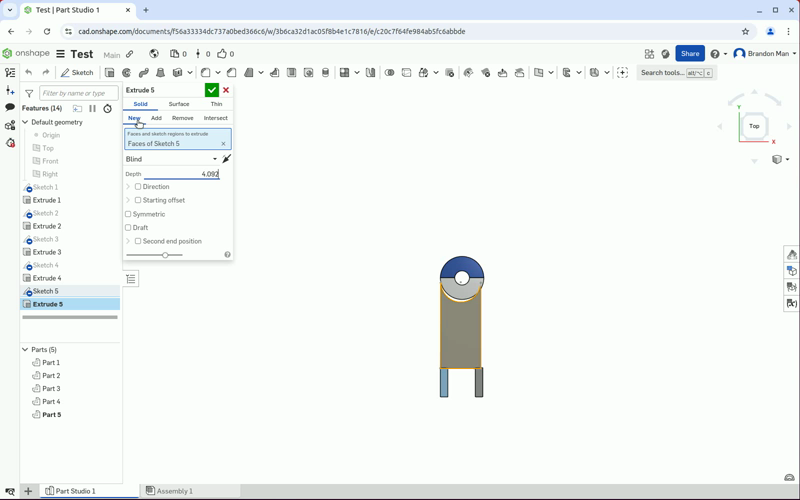
key(enter)
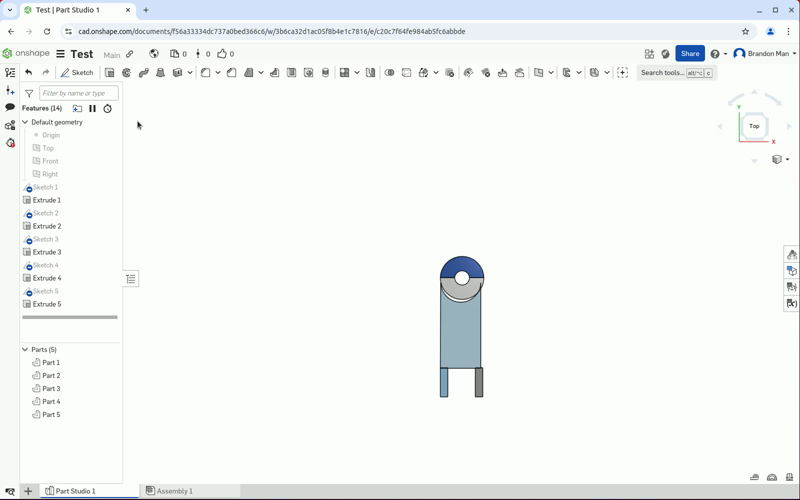
key(shift+h)
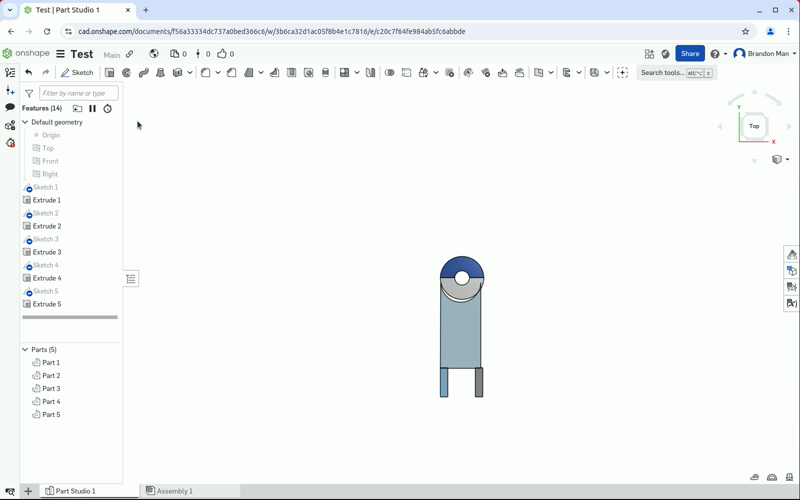
key(shift+h)
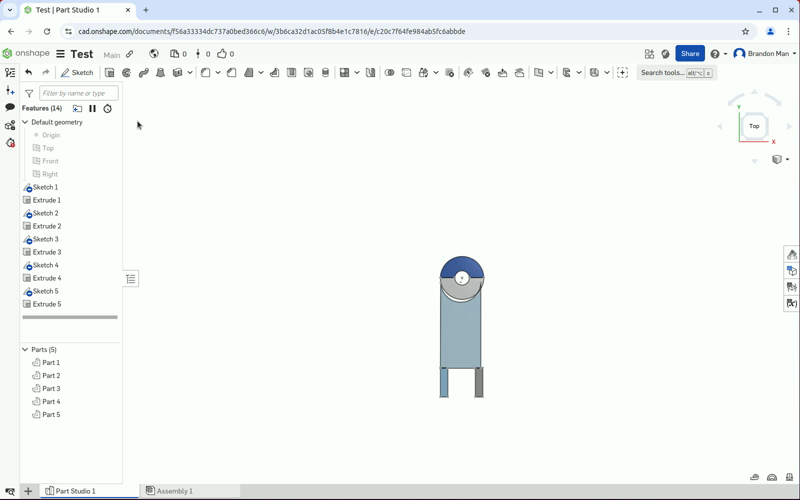
key(shift+7)
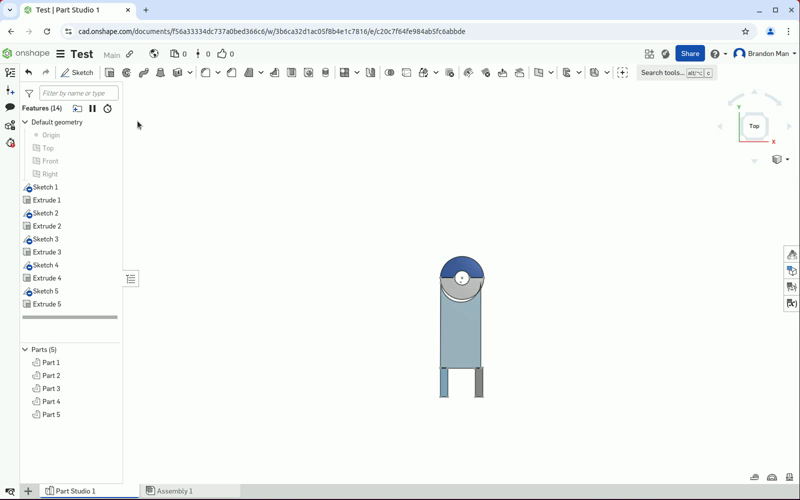
key(up, 3)
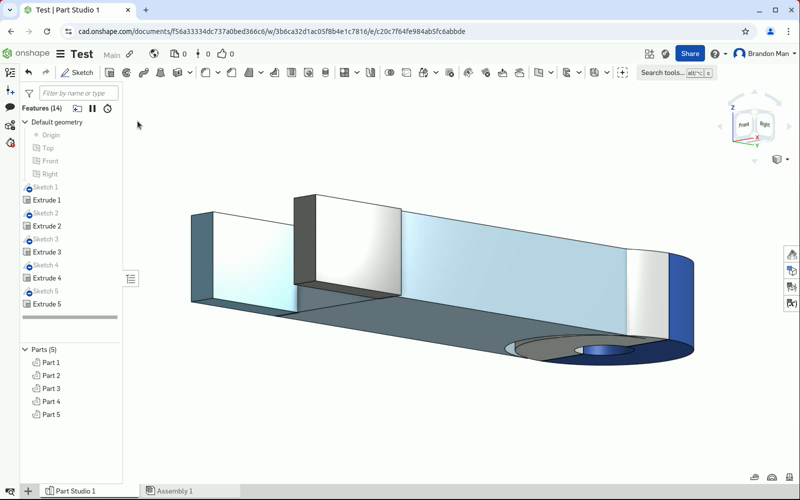
key(left, 3)
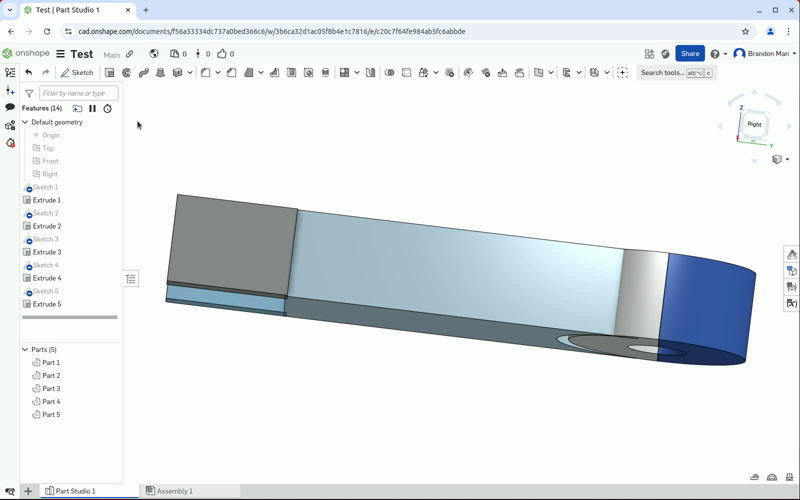
key(right, 3)
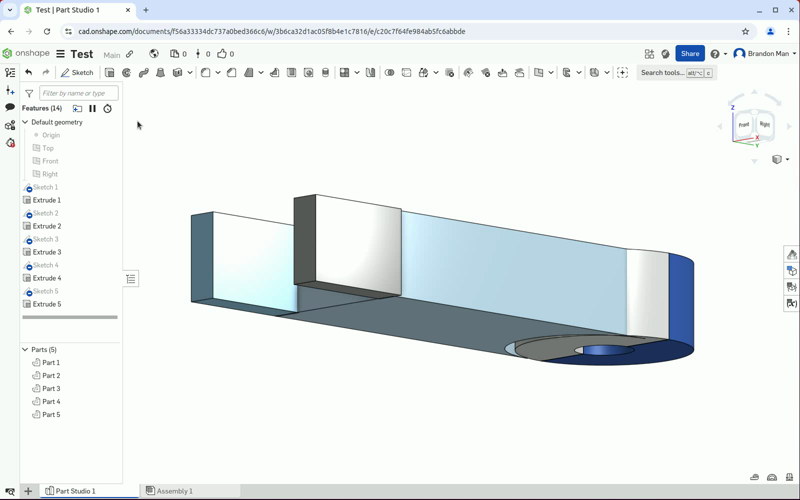
key(down, 3)
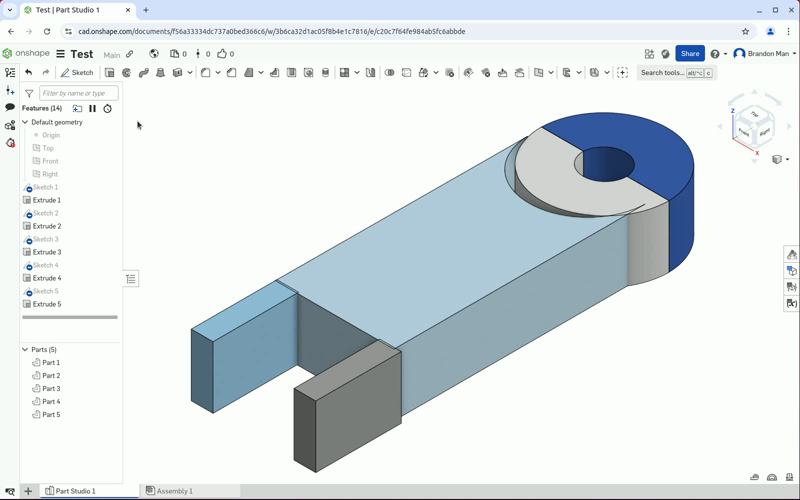
mouse_move(73, 189)
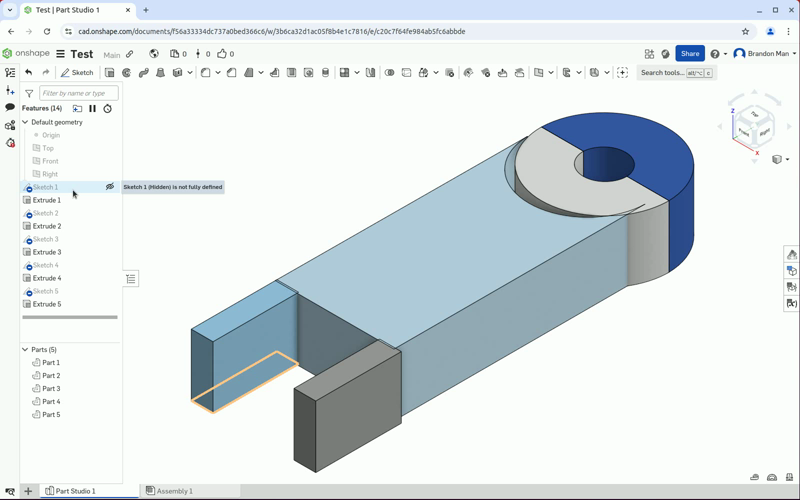
click(73, 189)